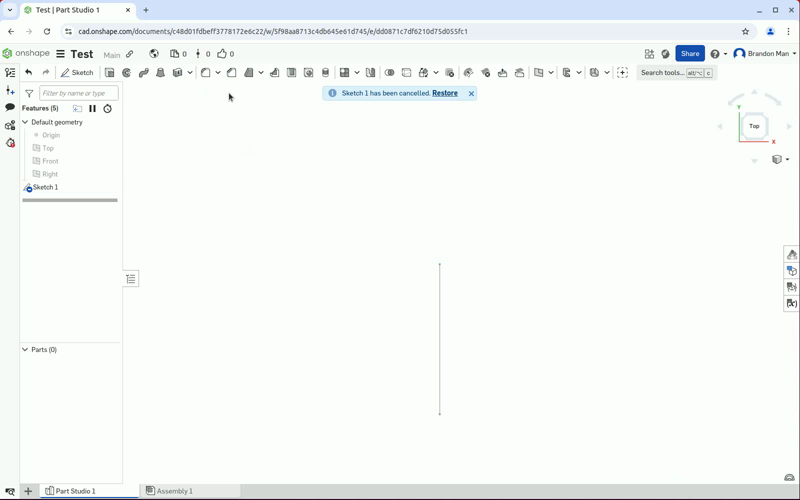
key(shift+h)
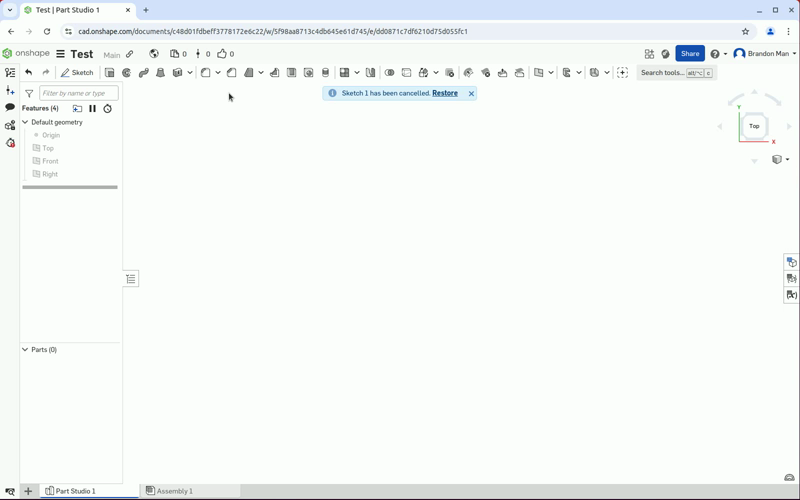
mouse_move(73, 352)
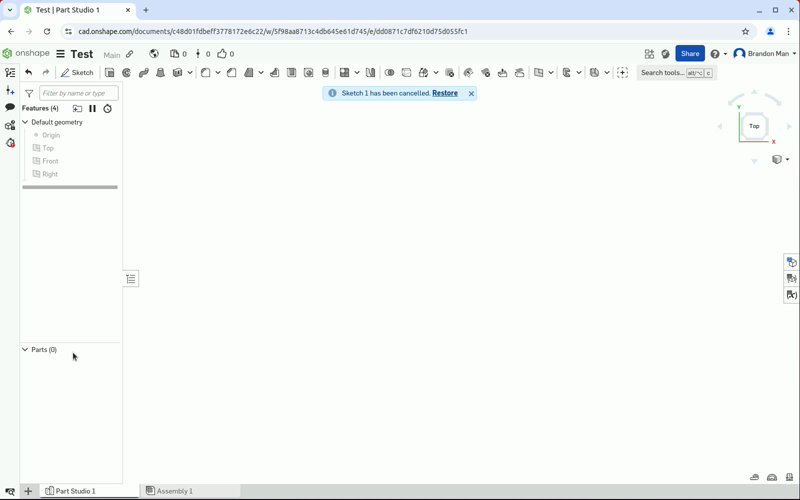
key(y)
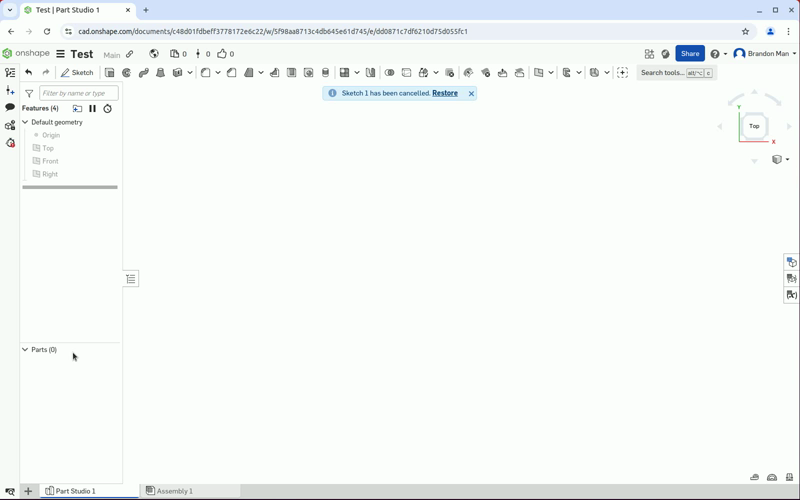
key(shift+p)
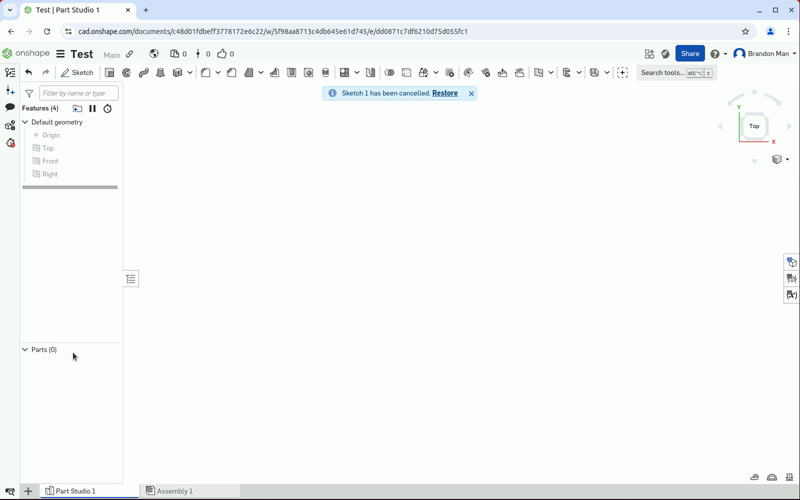
key(space)
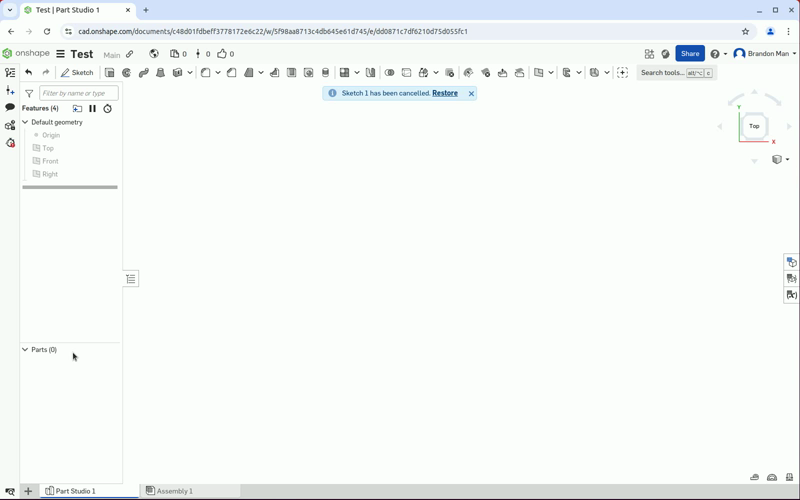
key_down(shift)
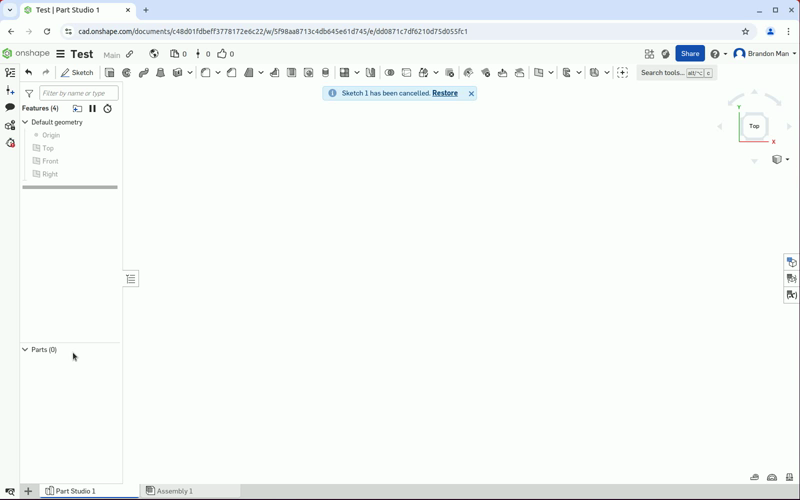
key(up)
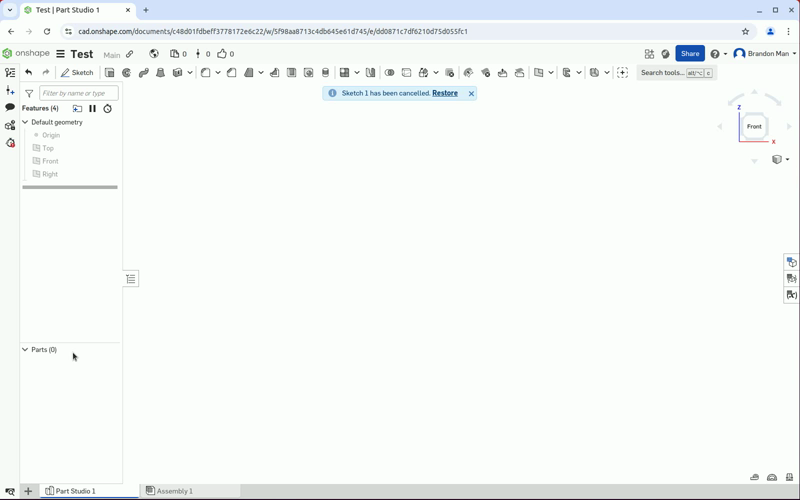
key_up(shift)
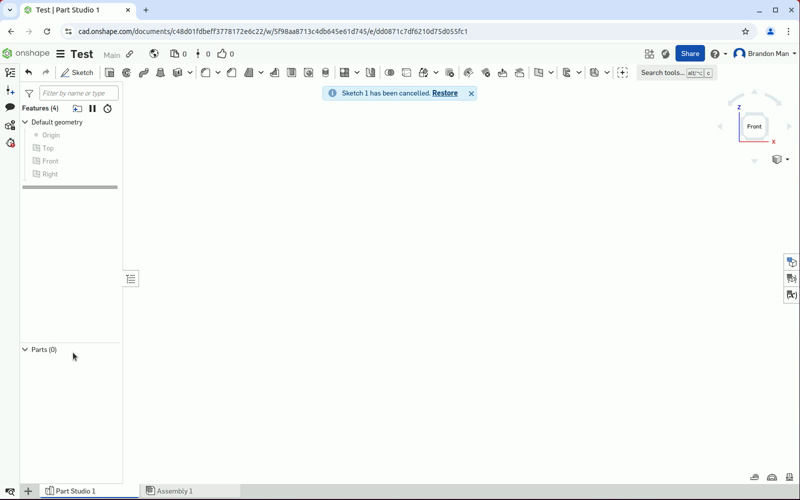
mouse_move(73, 352)
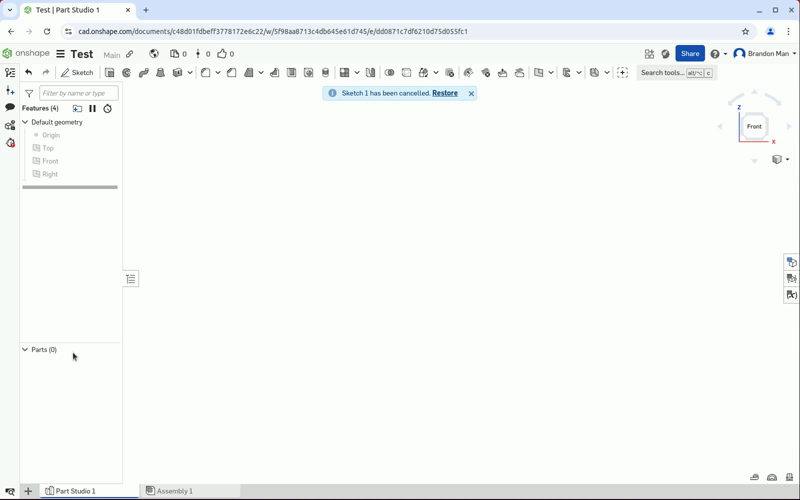
key(shift+y)
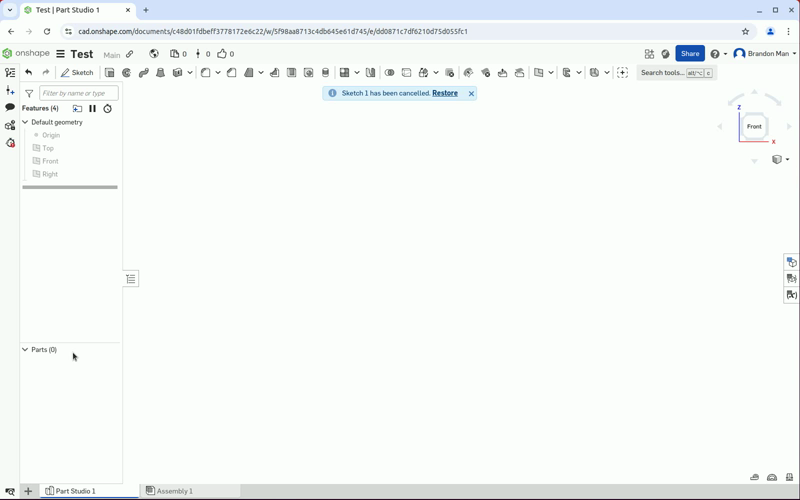
key(shift+s)
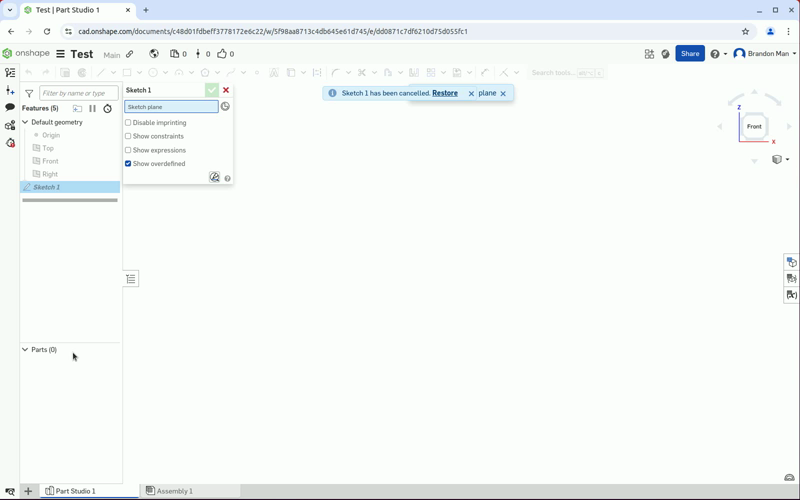
mouse_move(73, 163)
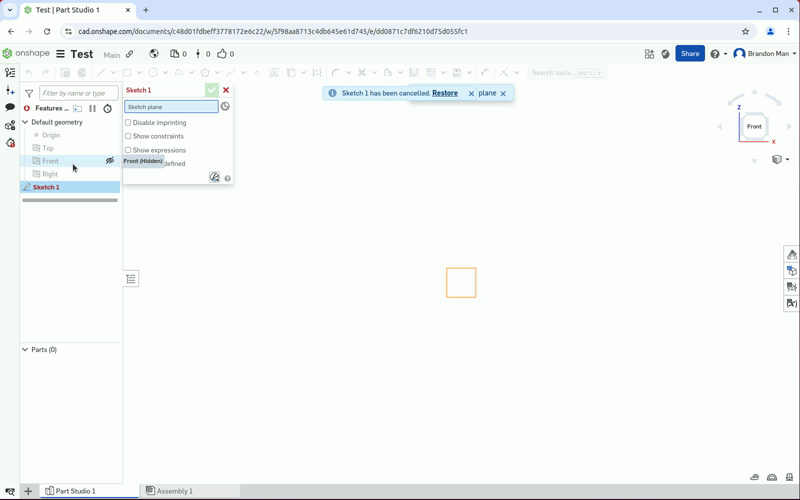
click(73, 163)
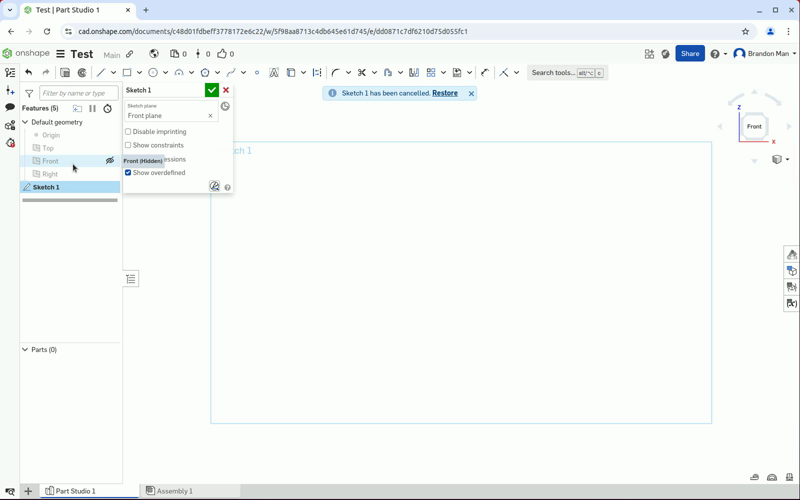
mouse_move(73, 352)
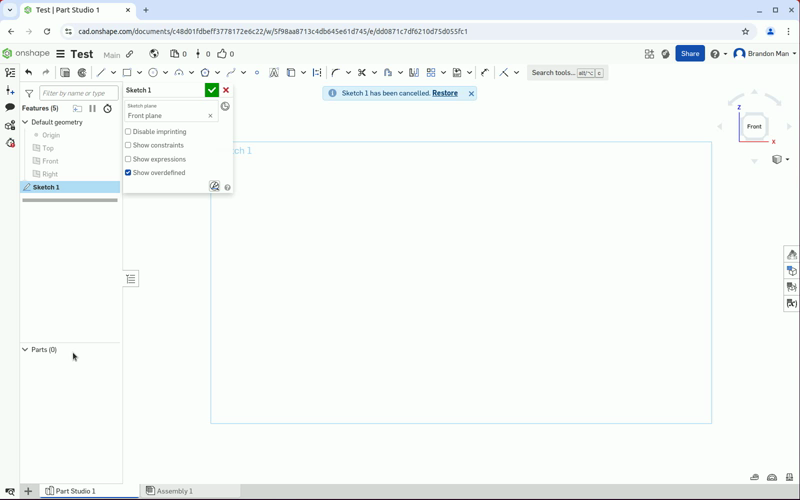
key(y)
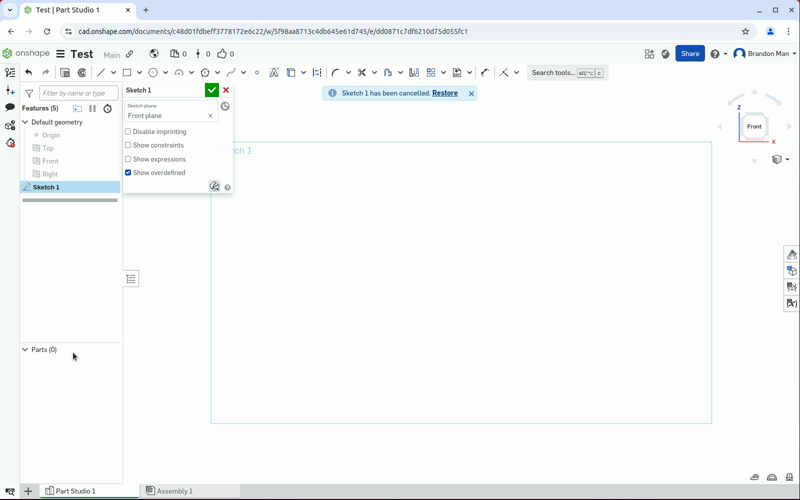
key(l)
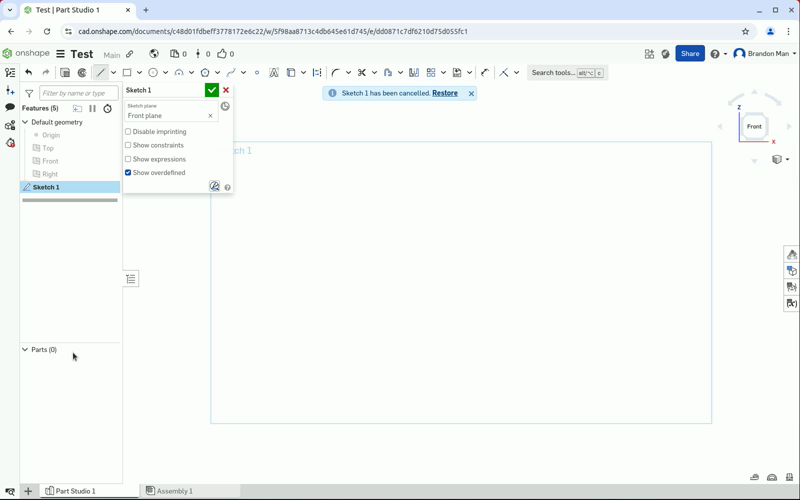
key_down(shift)
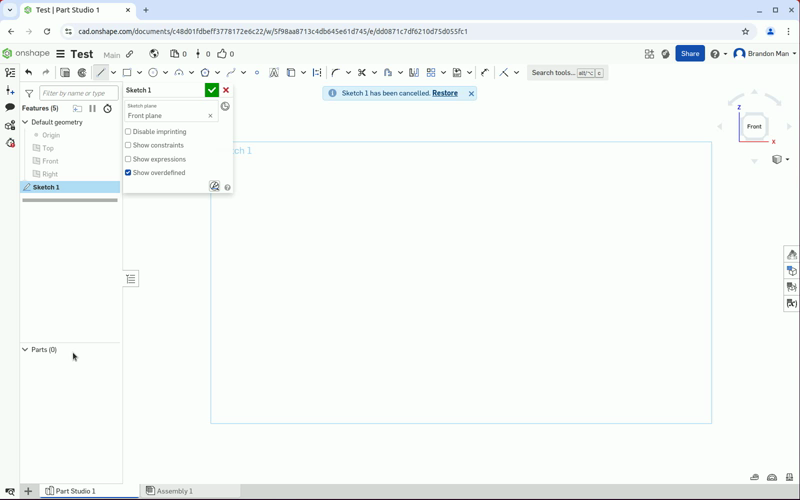
mouse_move(460, 282)
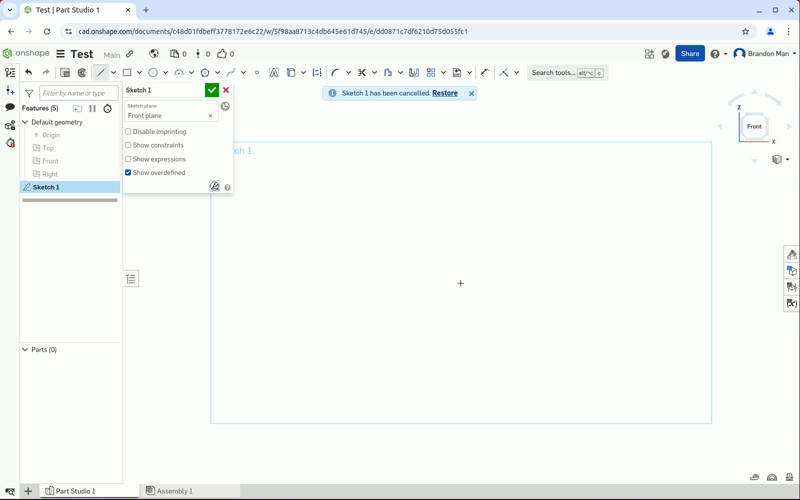
click(460, 282)
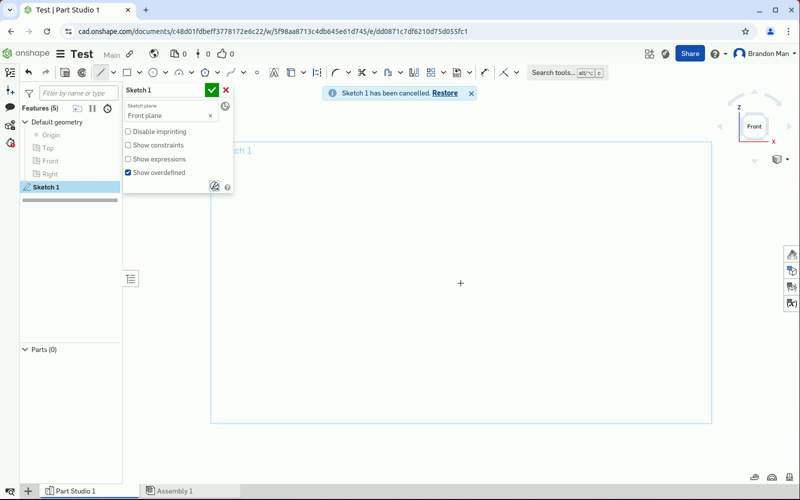
key_up(shift)
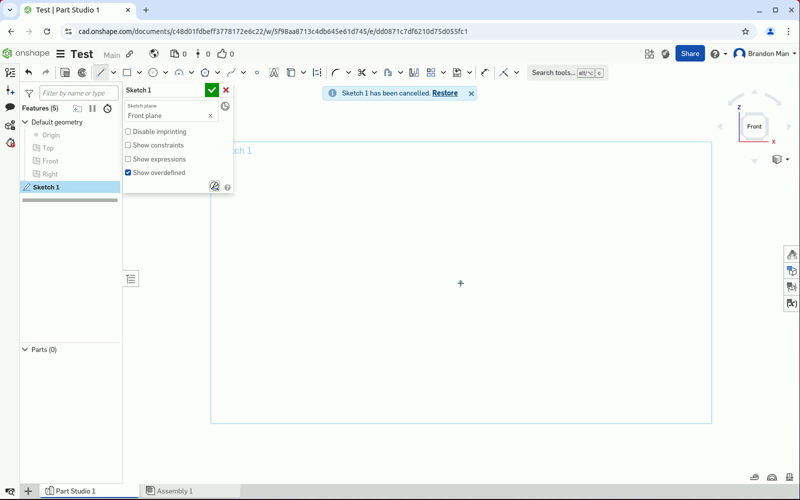
key_down(shift)
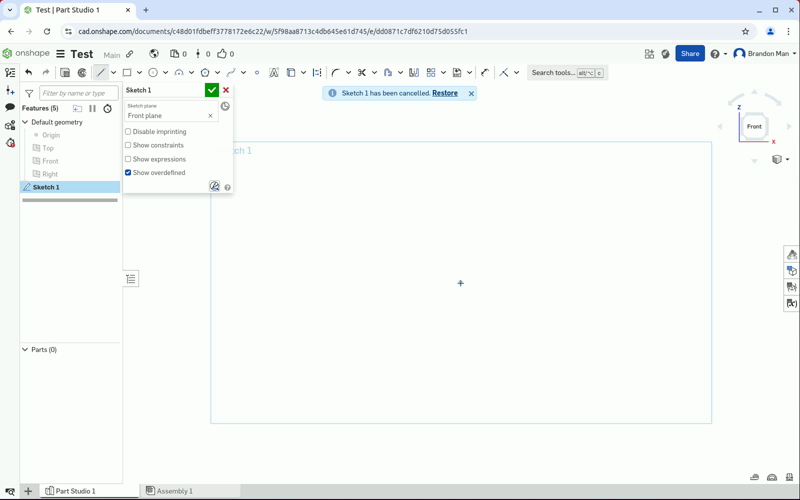
mouse_move(573, 282)
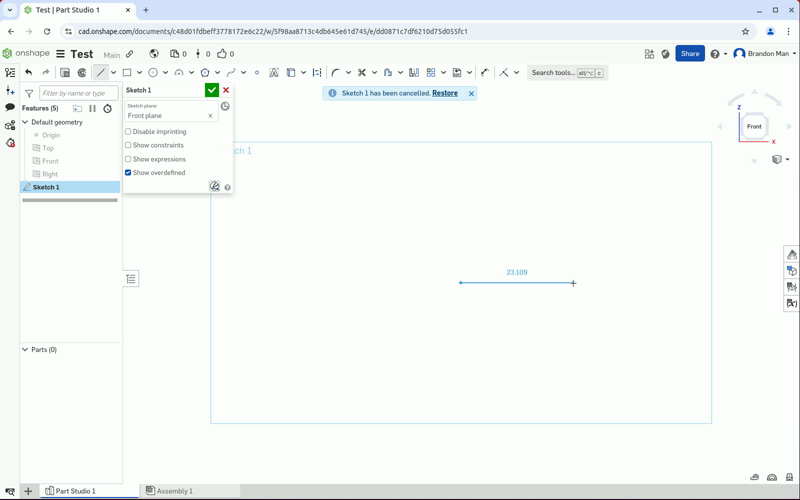
click(573, 282)
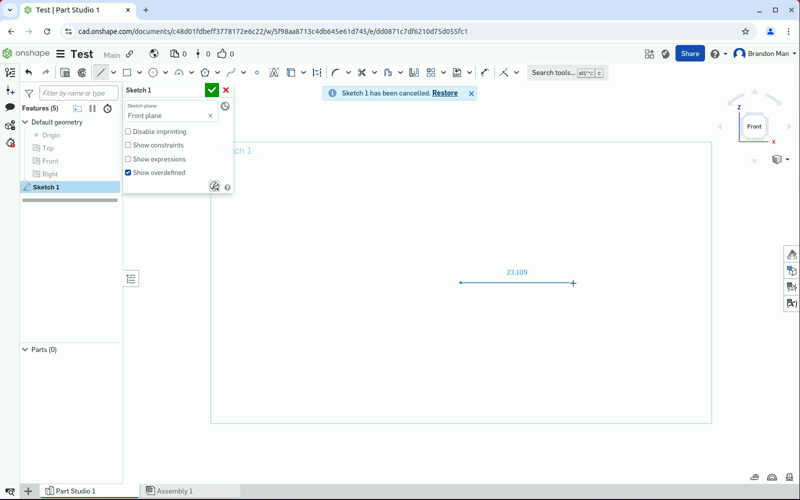
key_up(shift)
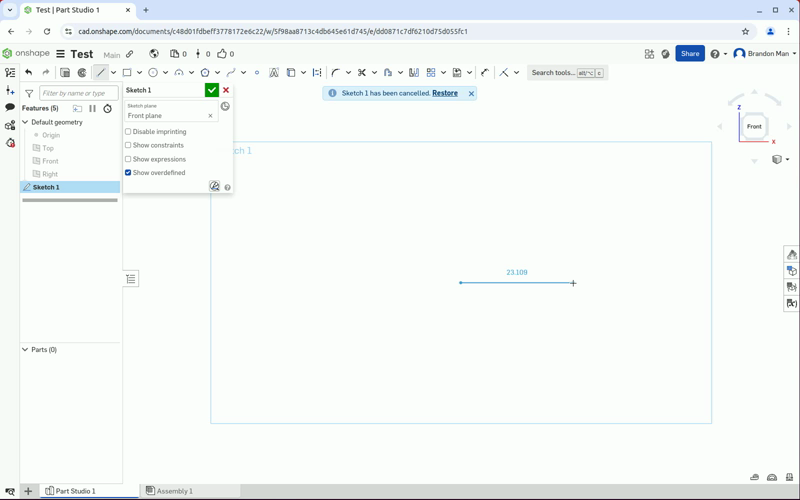
key_down(shift)
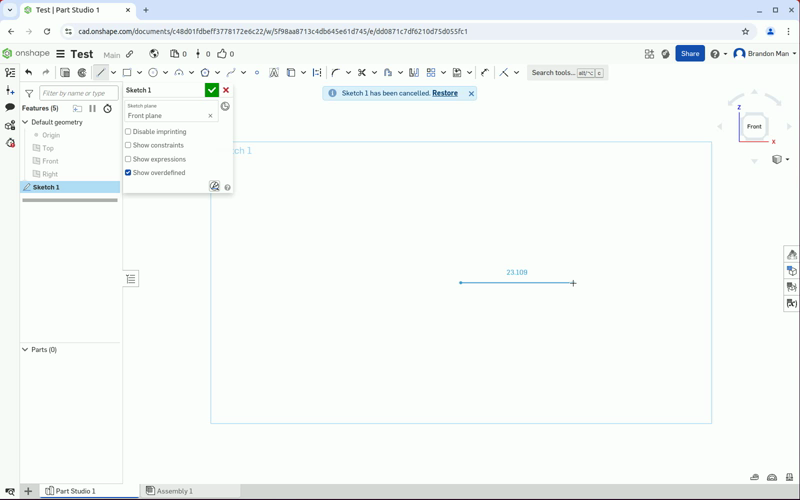
mouse_move(573, 201)
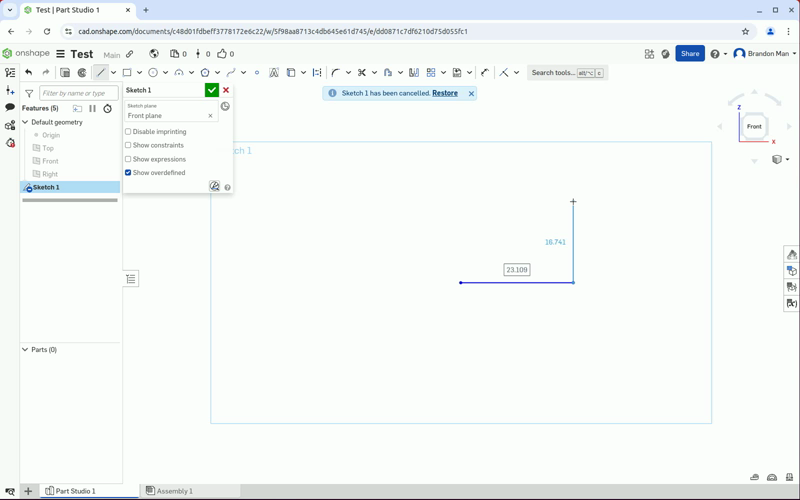
click(573, 201)
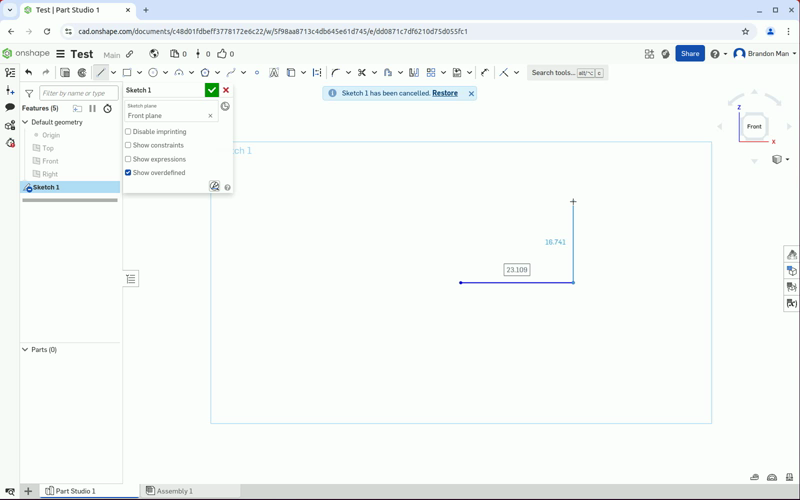
key_up(shift)
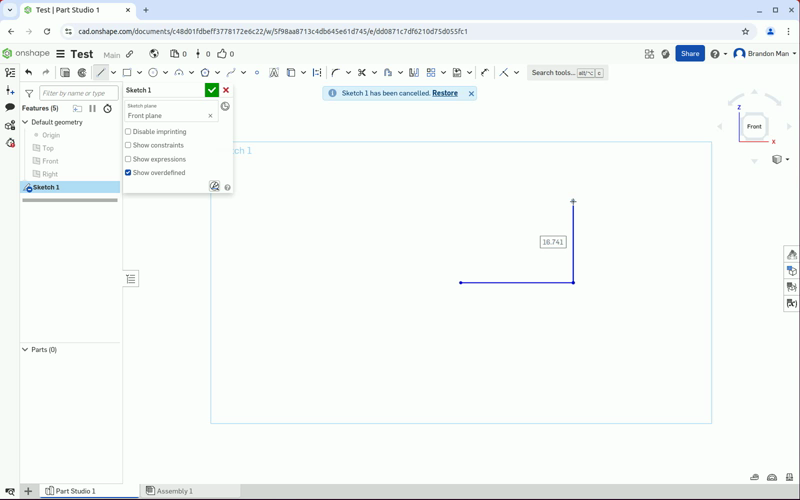
key_down(shift)
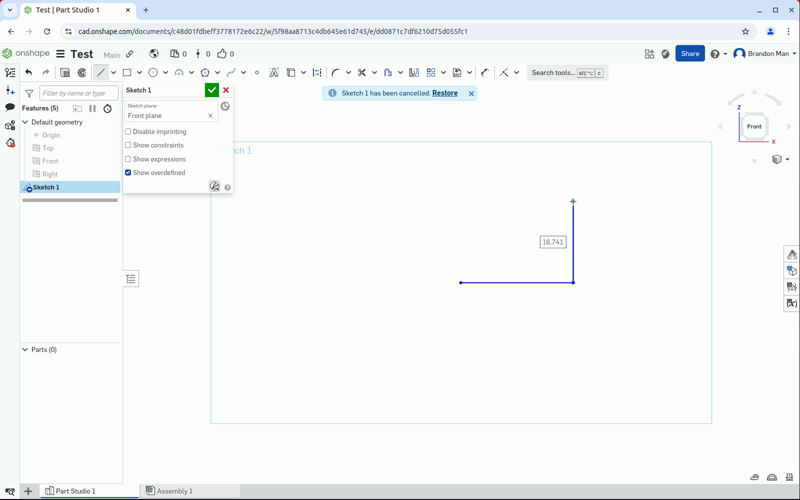
mouse_move(460, 201)
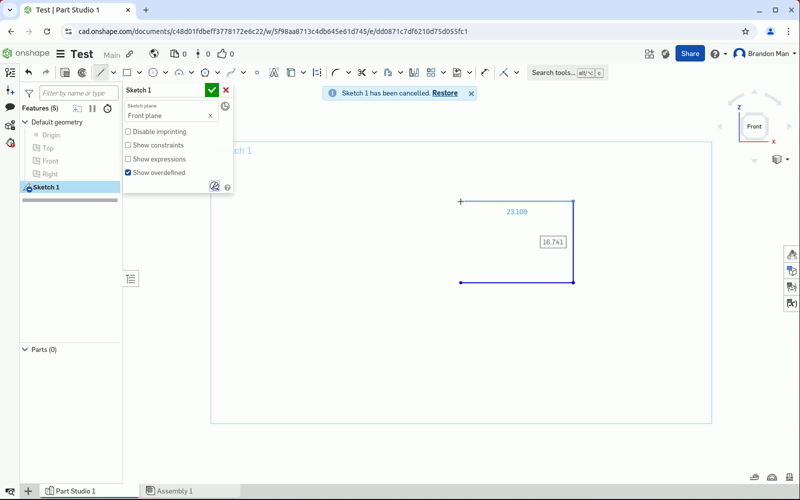
click(460, 201)
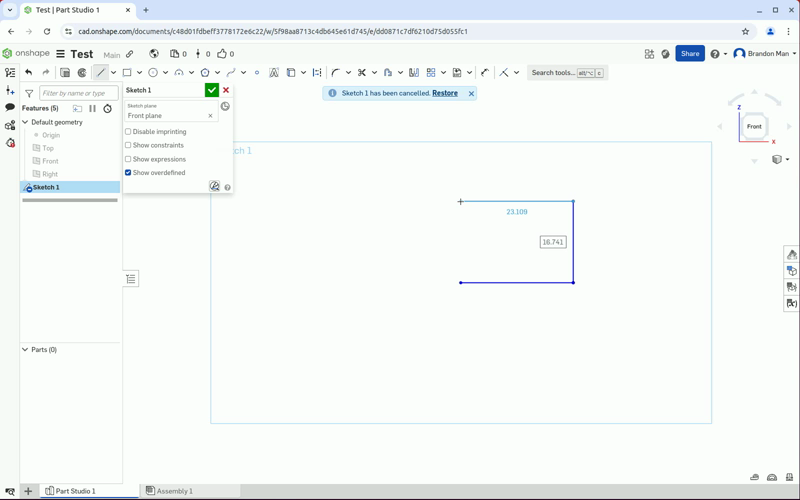
key_up(shift)
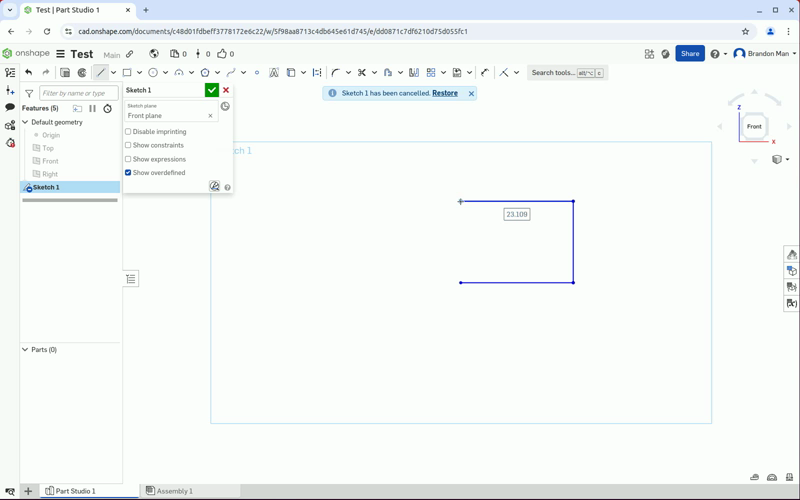
key_down(shift)
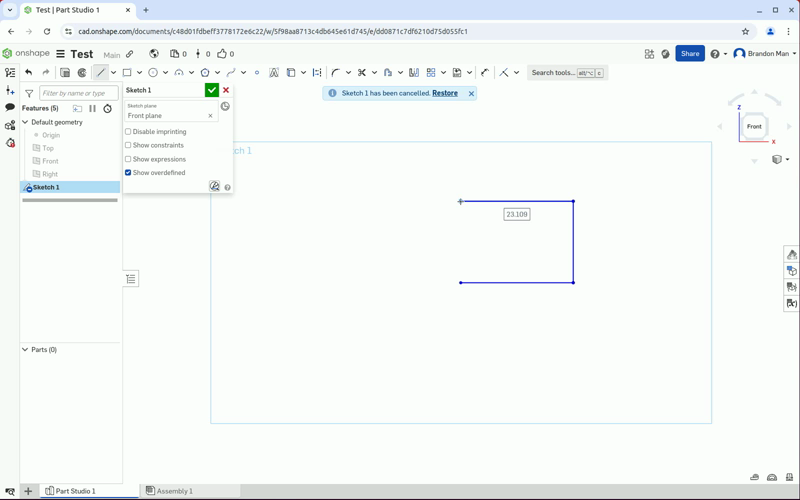
mouse_move(490, 201)
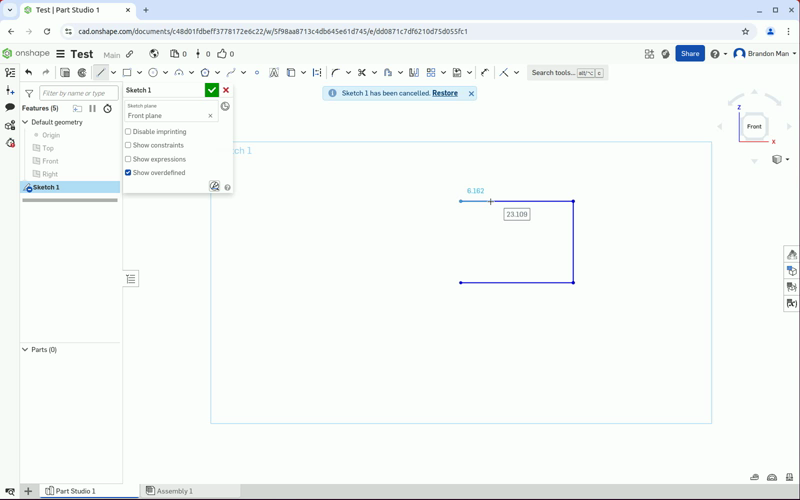
mouse_move(460, 234)
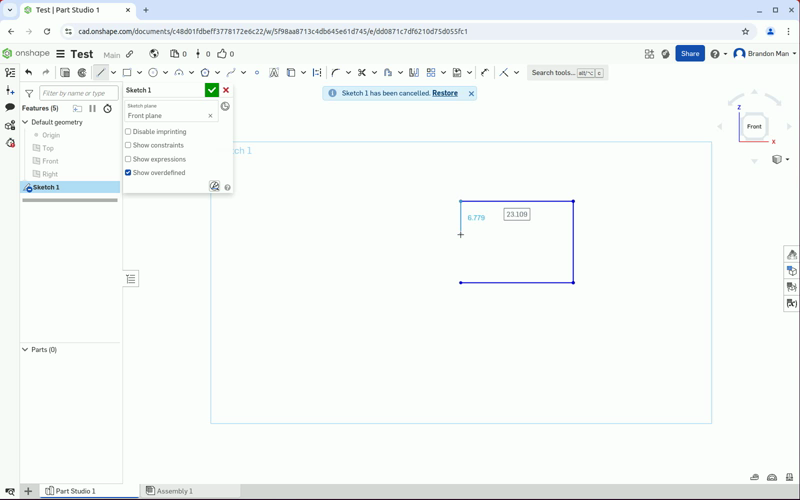
click(460, 234)
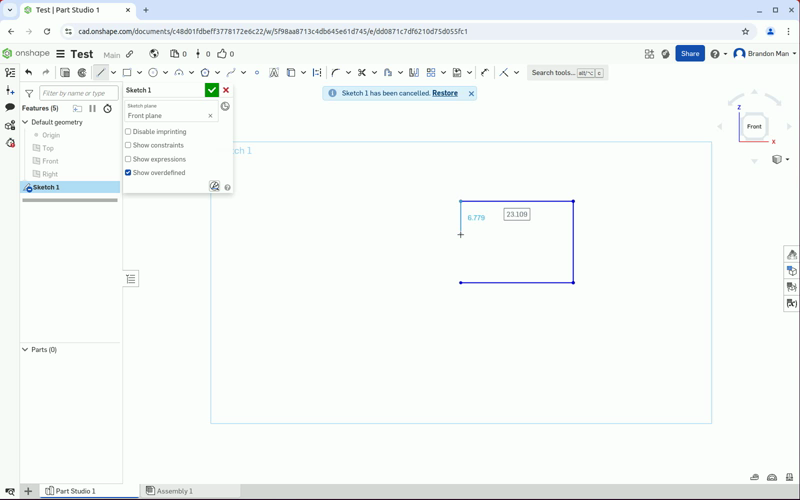
key_up(shift)
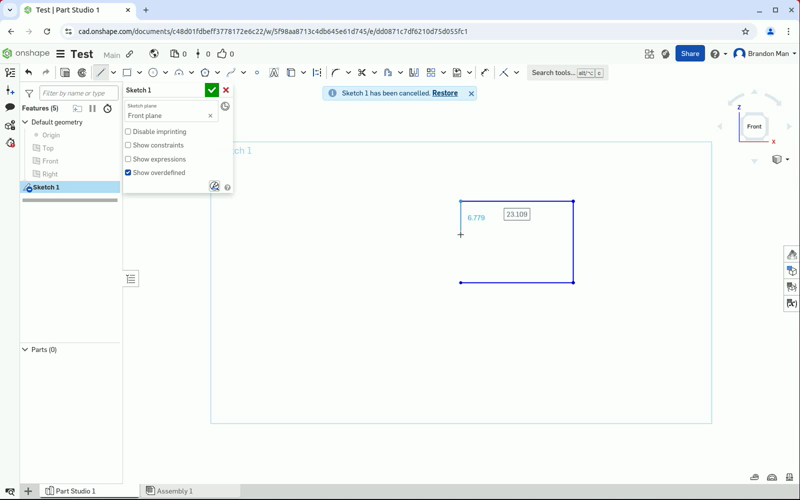
key(esc)
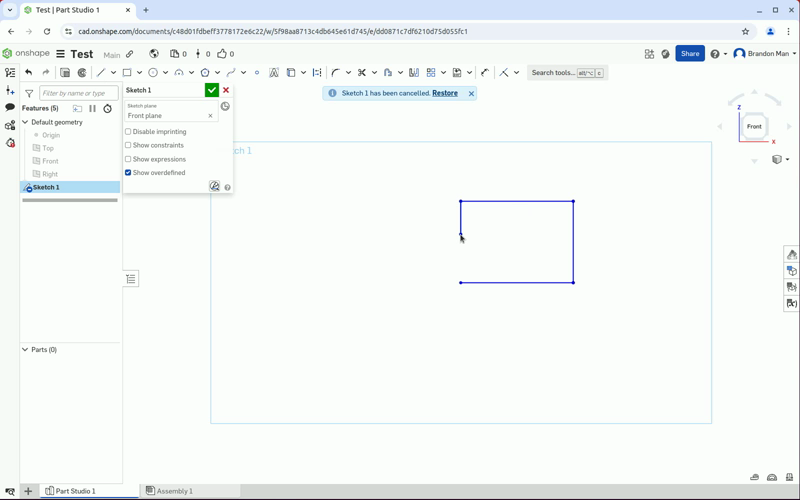
key(a)
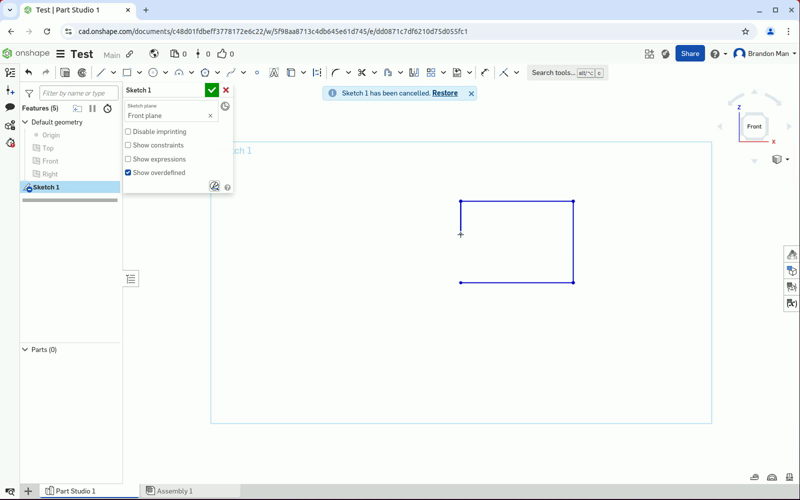
mouse_move(460, 234)
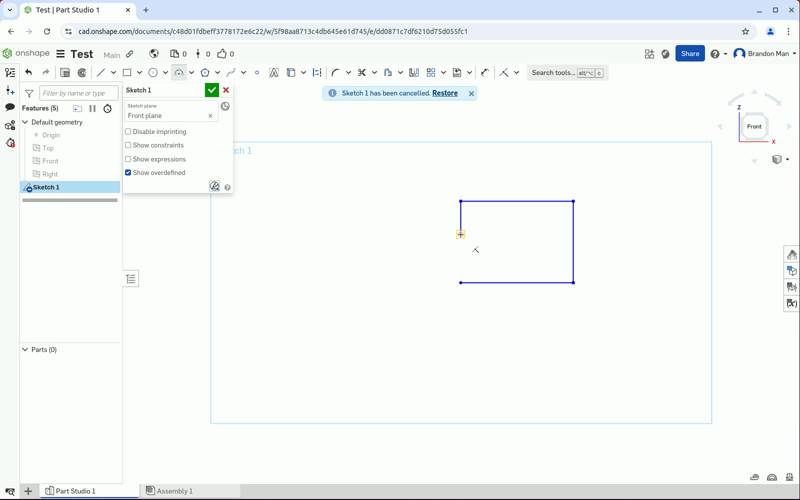
click(460, 234)
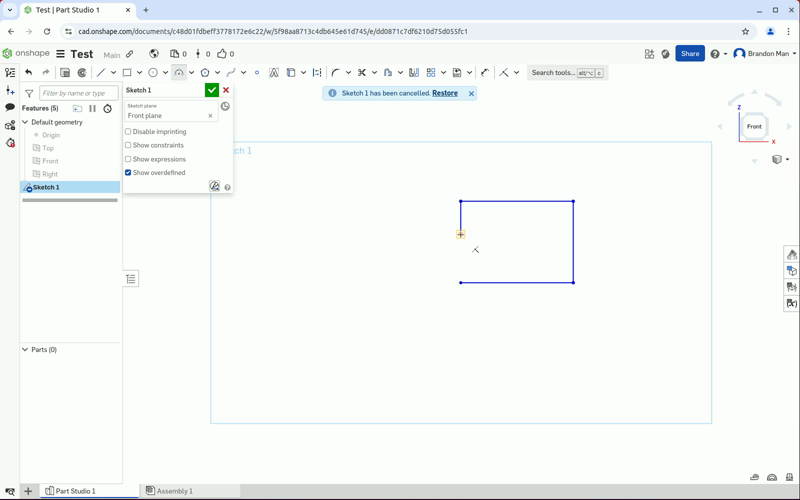
key_down(shift)
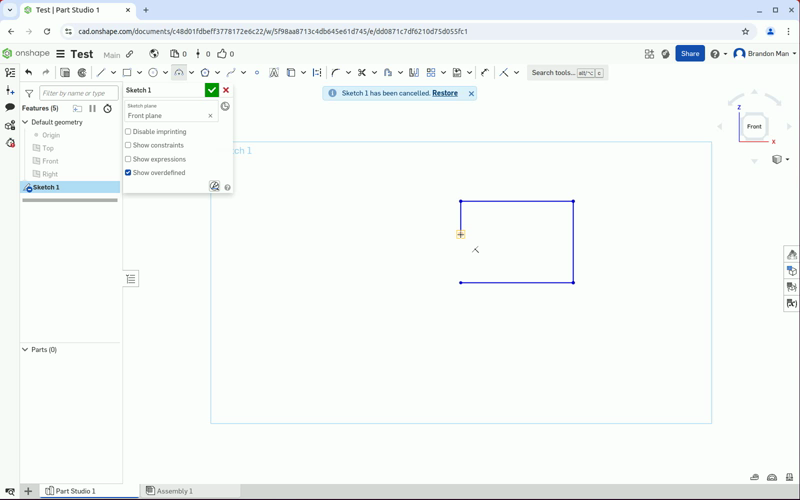
mouse_move(460, 249)
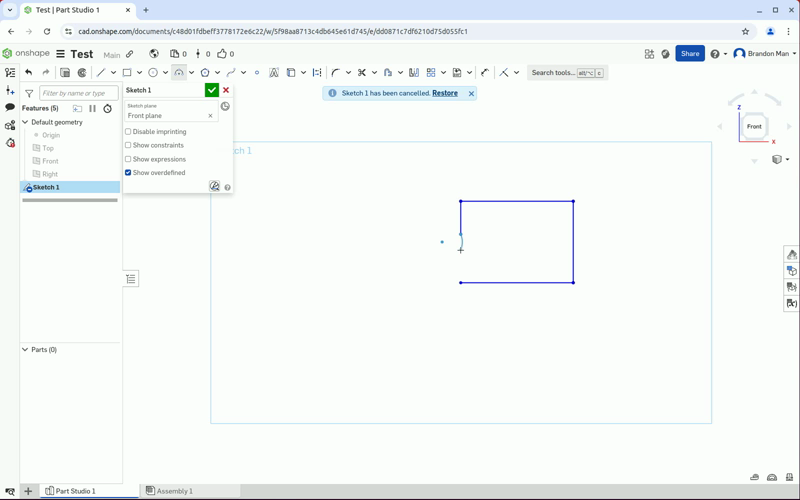
click(460, 249)
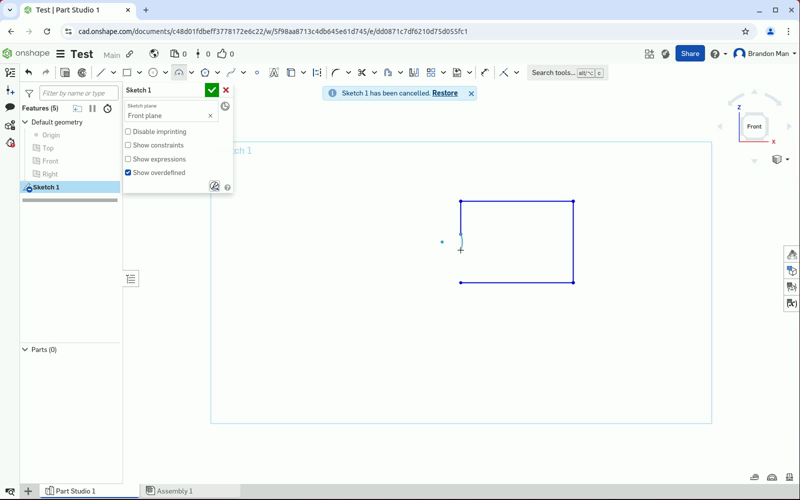
mouse_move(468, 242)
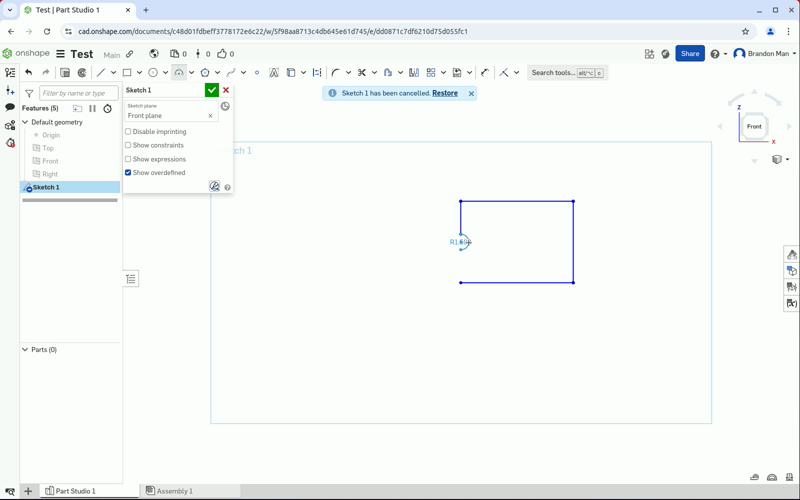
click(468, 242)
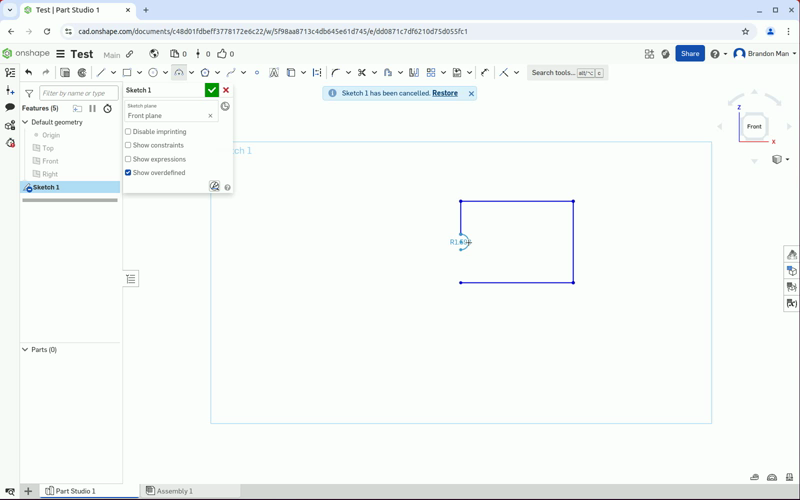
key_up(shift)
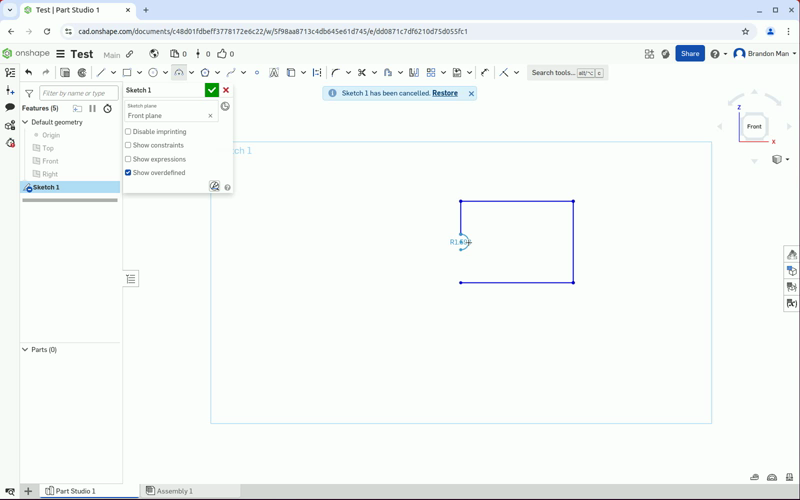
key(esc)
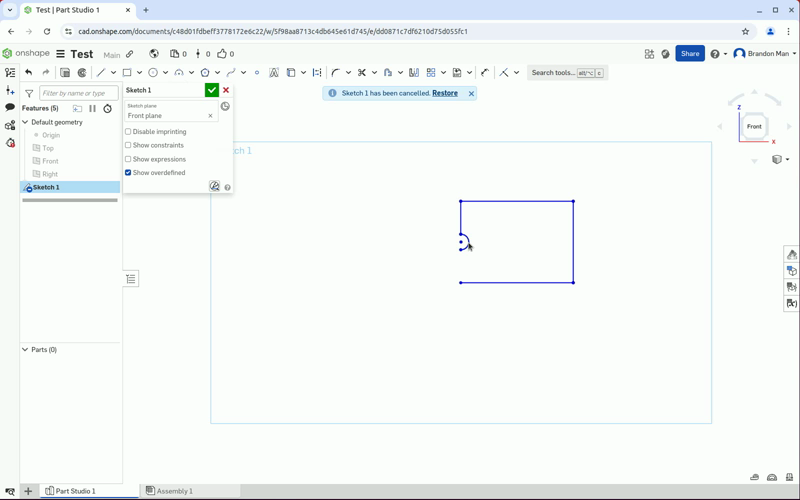
key(l)
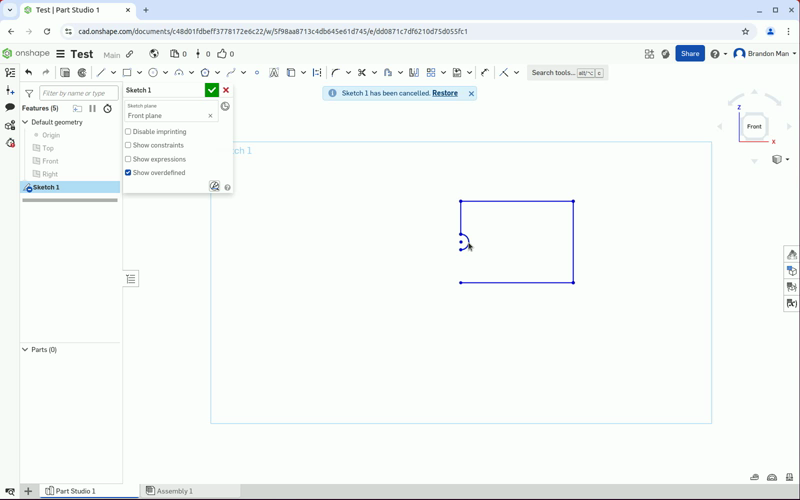
mouse_move(460, 249)
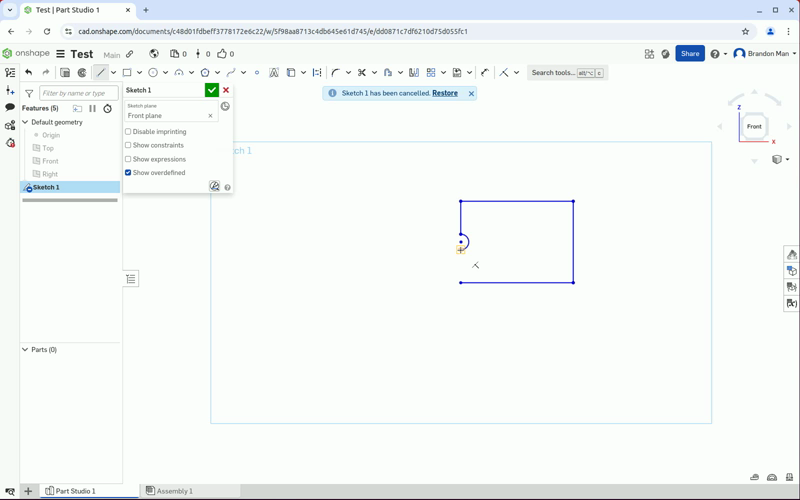
click(460, 249)
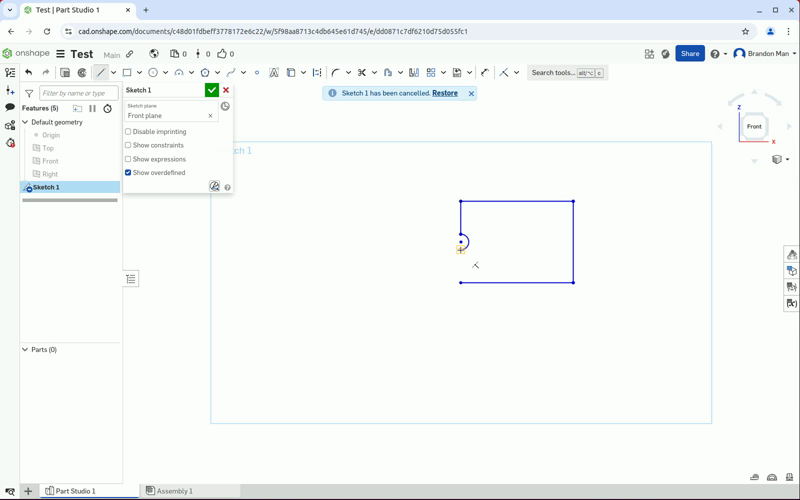
mouse_move(490, 249)
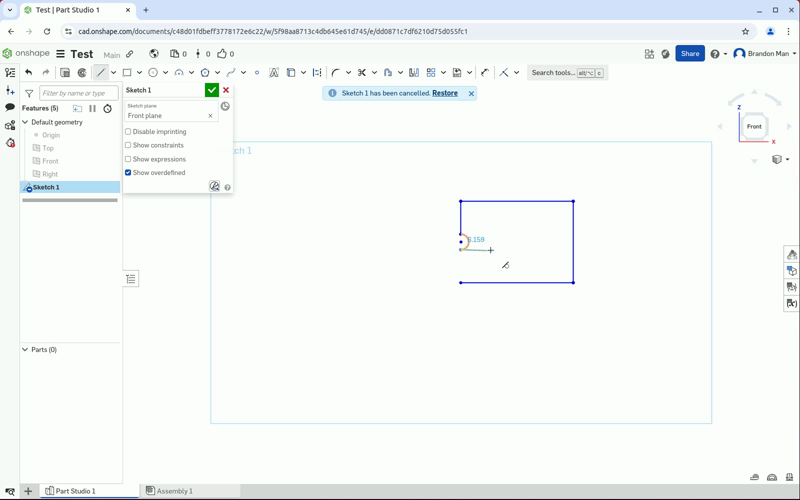
key_down(shift)
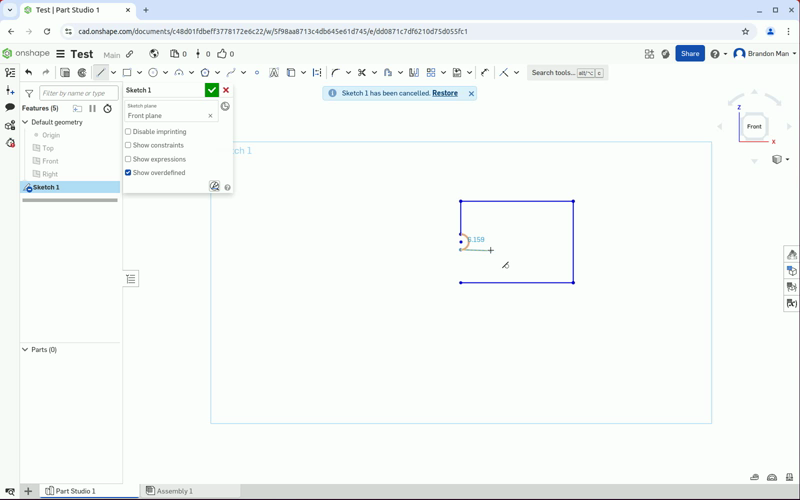
mouse_move(460, 282)
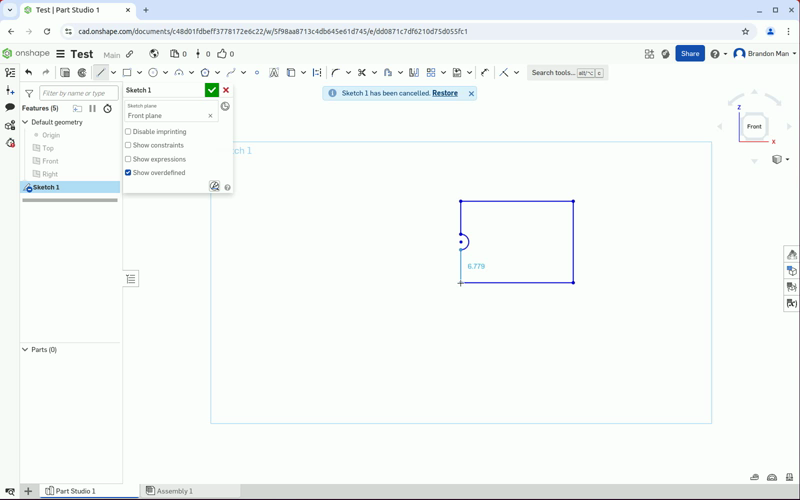
key_up(shift)
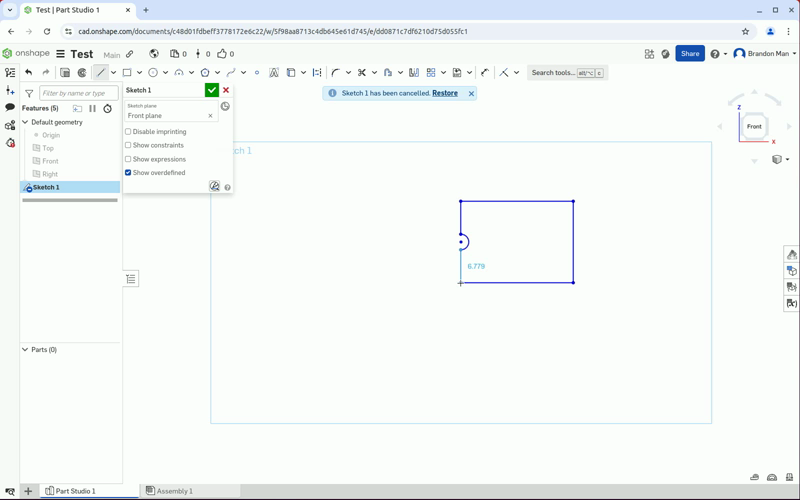
click(460, 282)
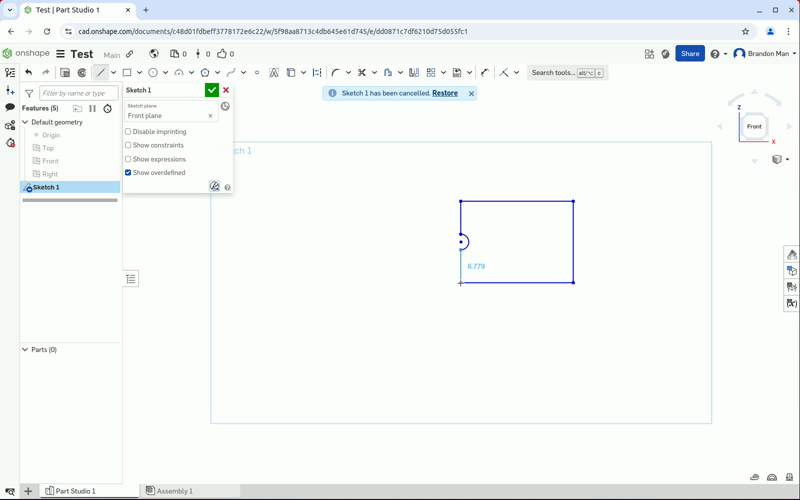
key(esc)
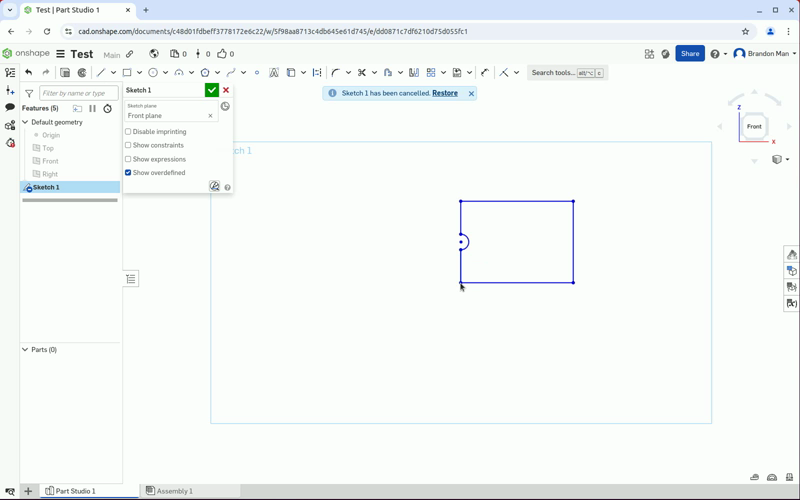
mouse_move(485, 218)
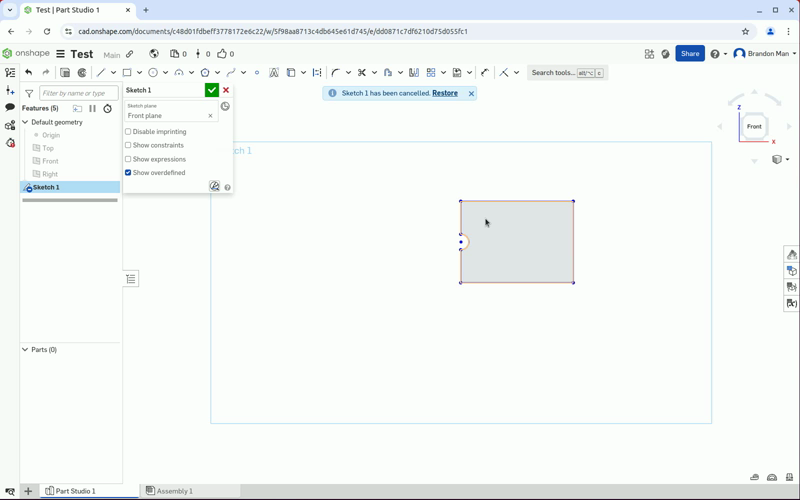
scroll(6)
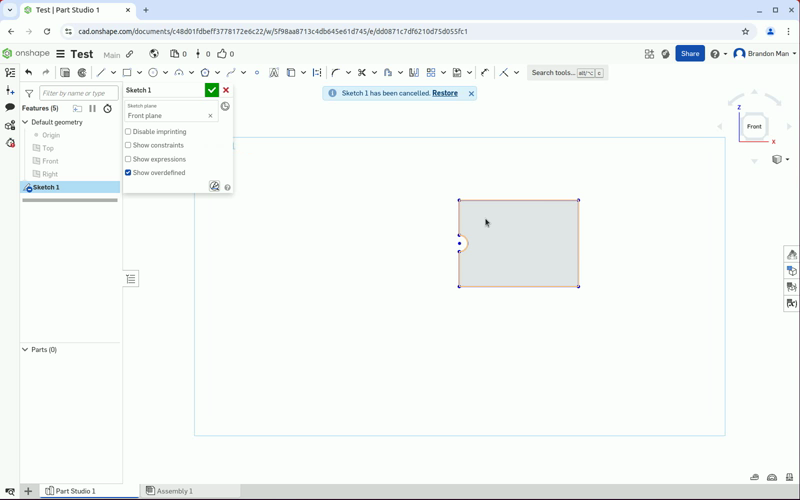
scroll(6)
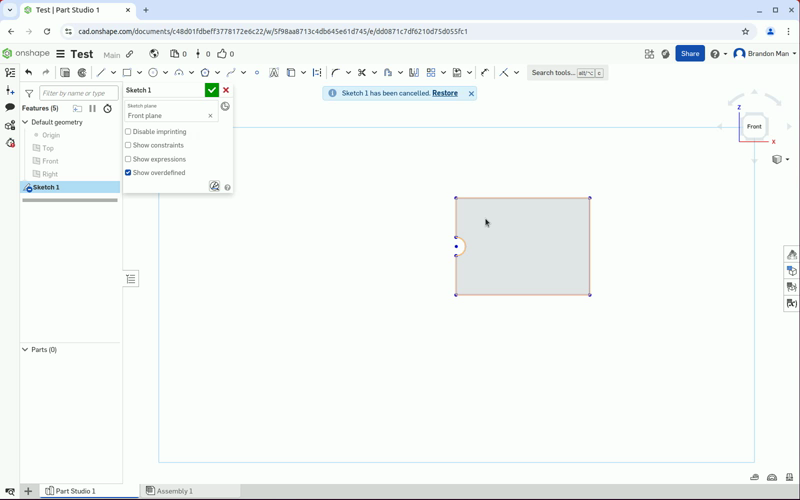
scroll(6)
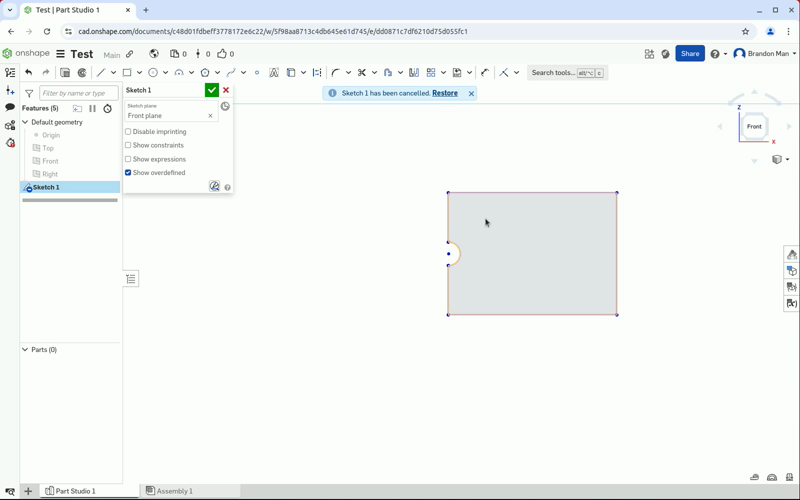
scroll(6)
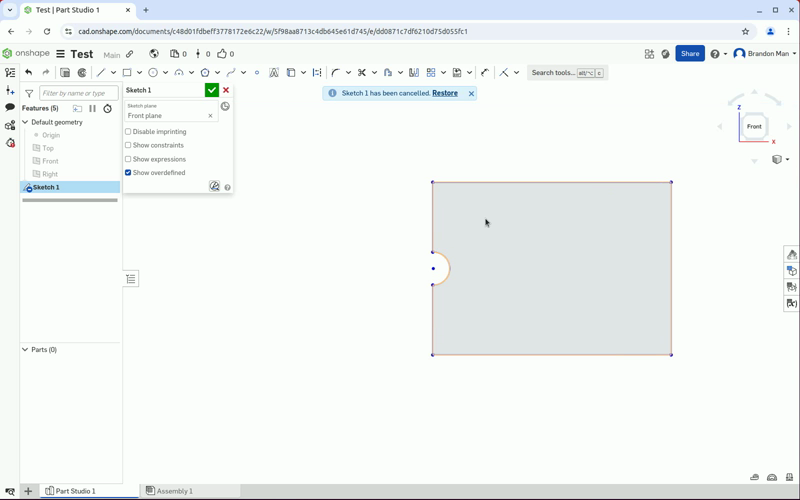
scroll(6)
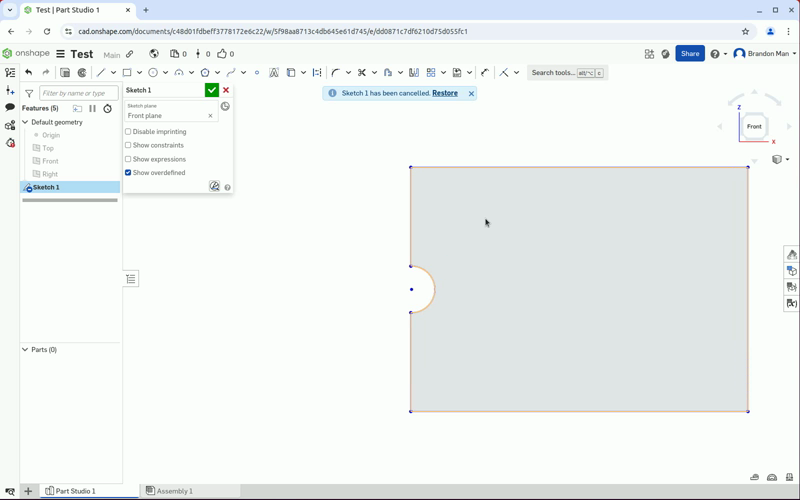
scroll(6)
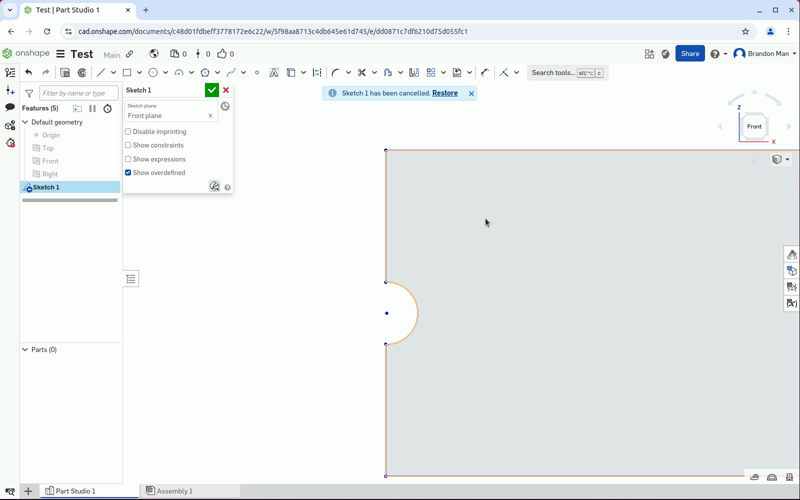
scroll(6)
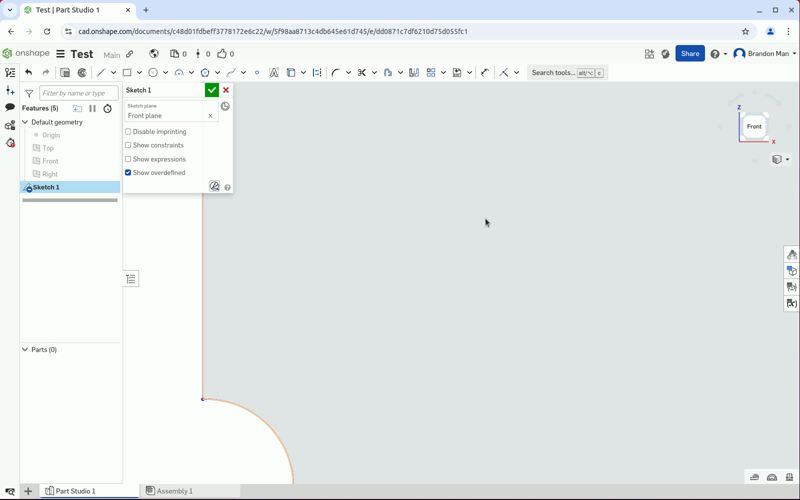
click(485, 218)
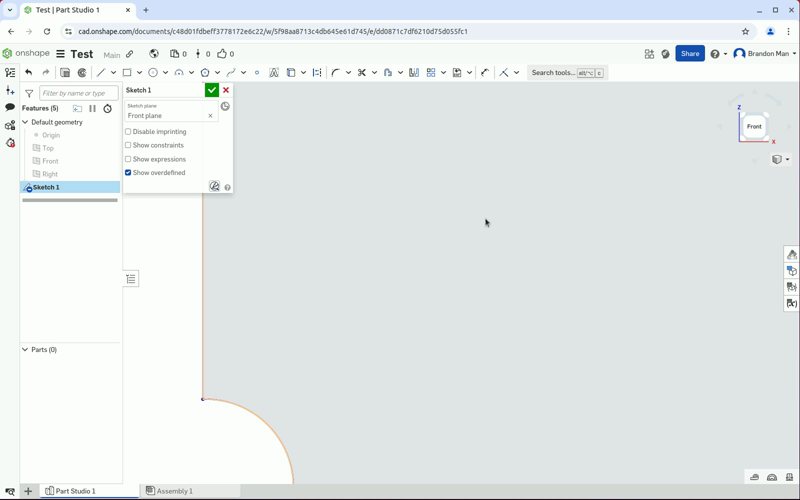
scroll(-6)
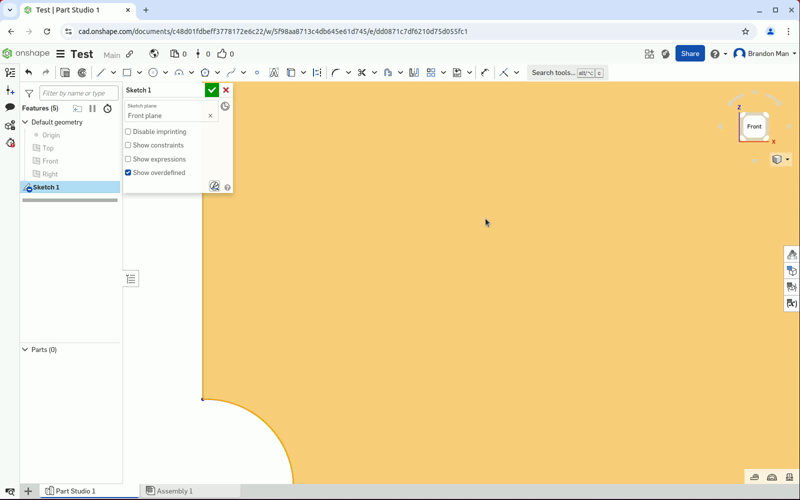
scroll(-6)
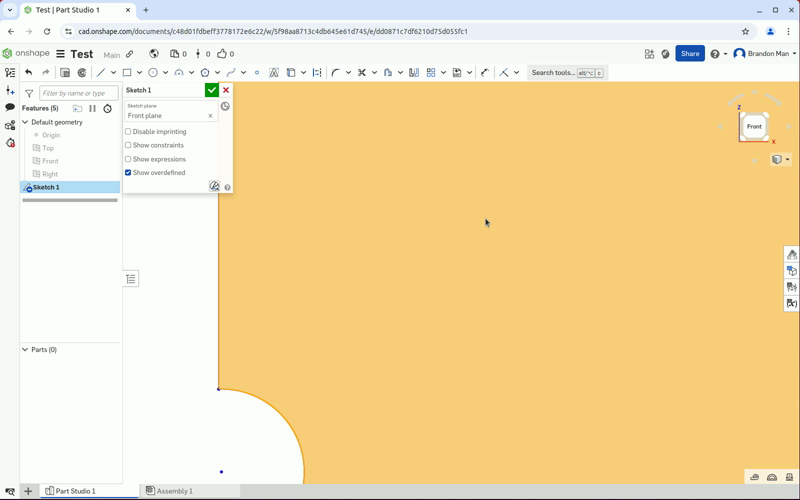
scroll(-6)
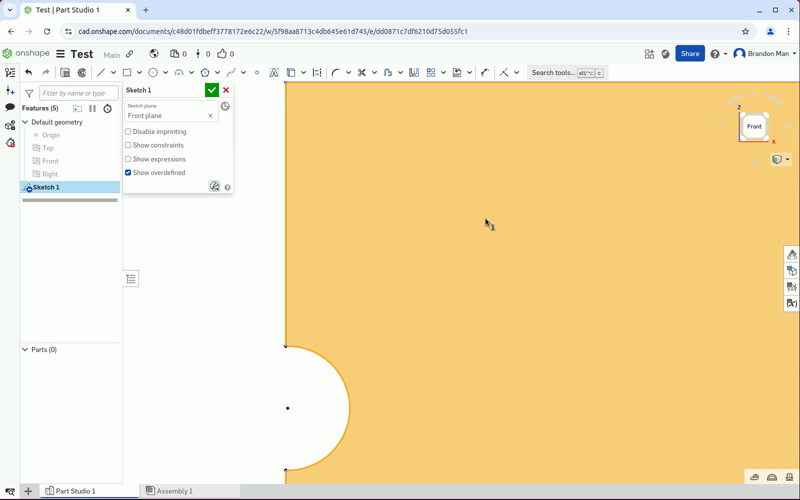
scroll(-6)
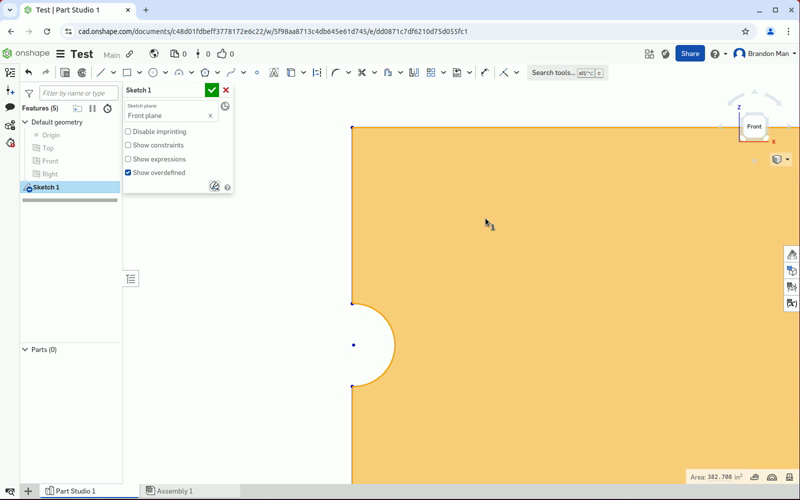
scroll(-6)
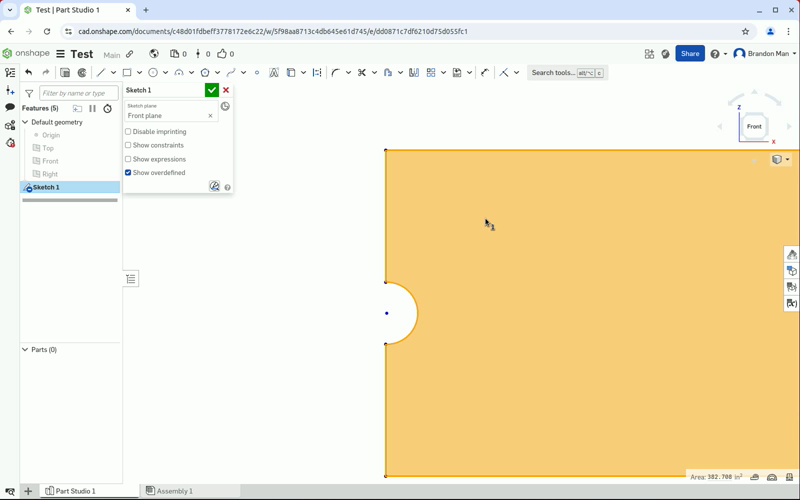
scroll(-6)
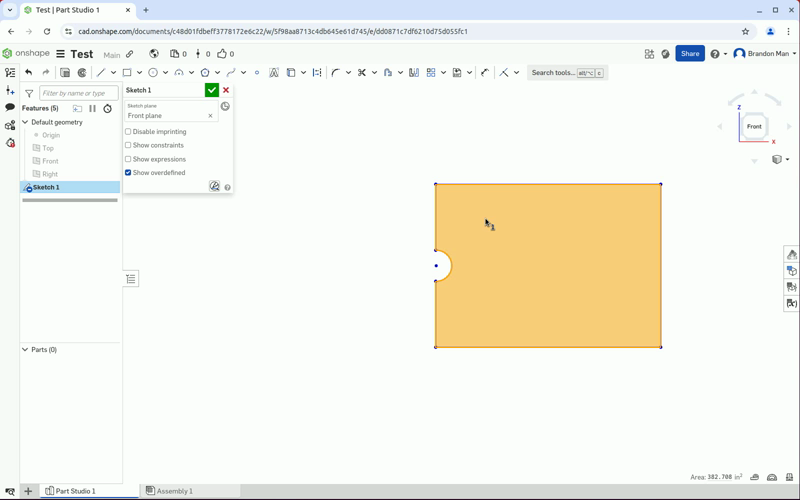
scroll(-6)
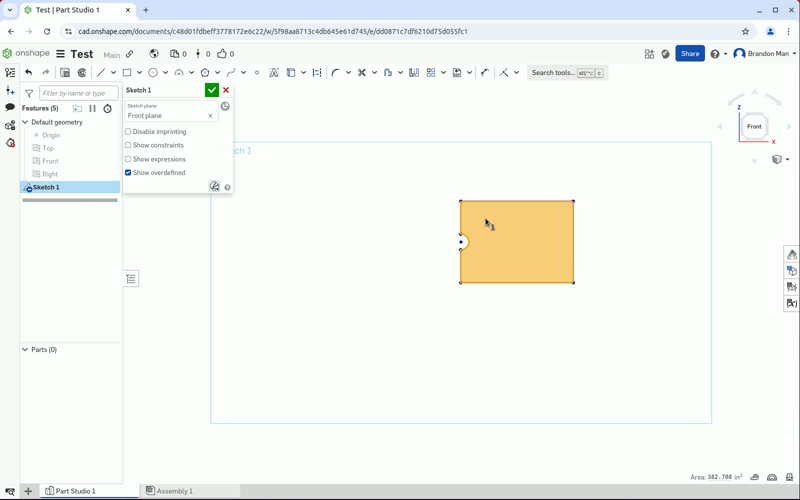
mouse_move(73, 352)
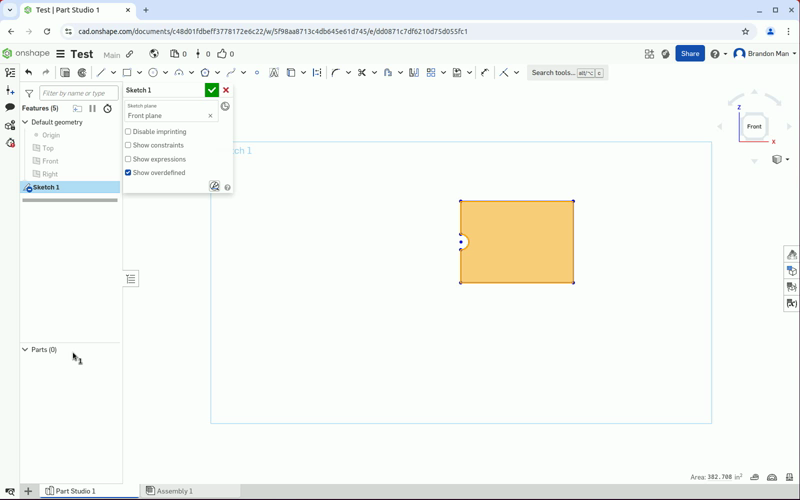
key(shift+y)
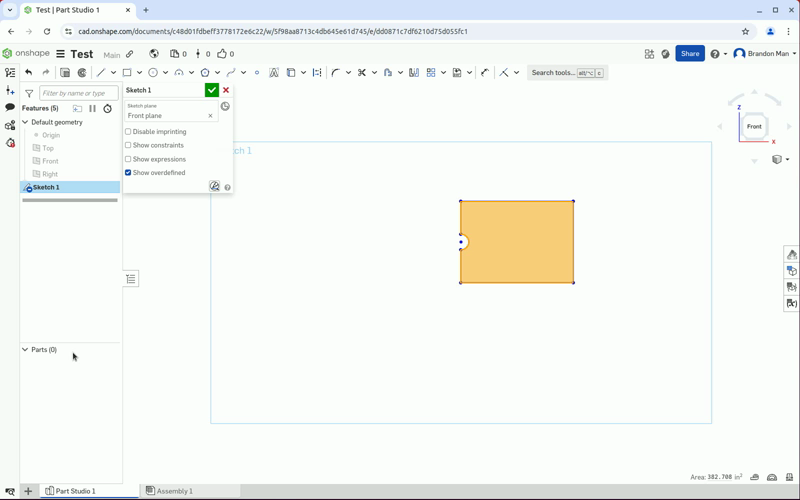
key(shift+e)
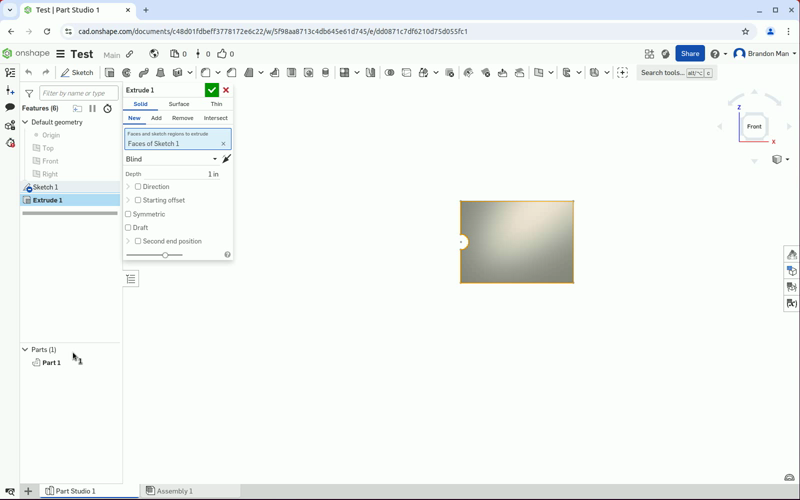
mouse_move(143, 106)
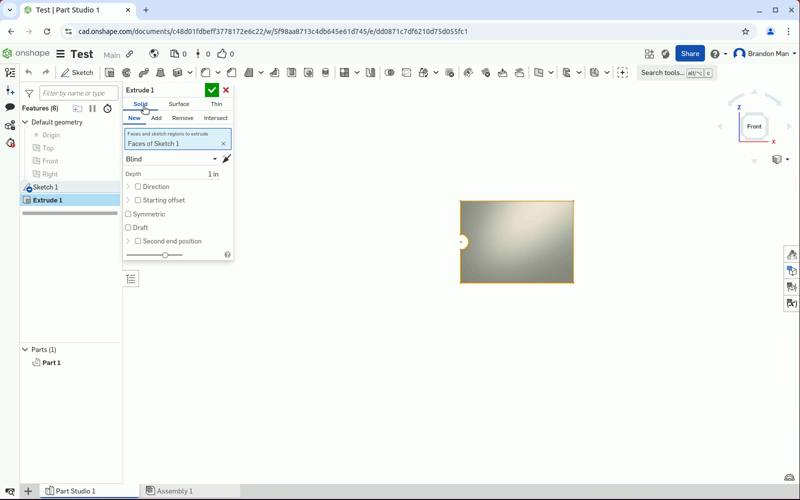
click(143, 106)
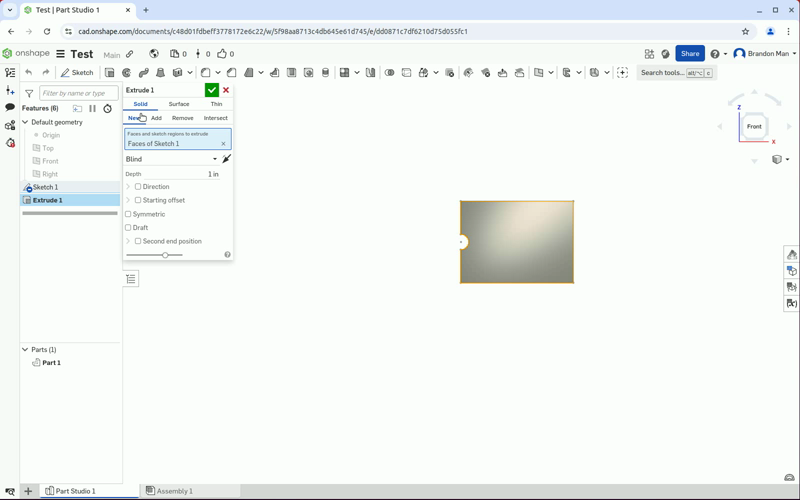
mouse_move(137, 120)
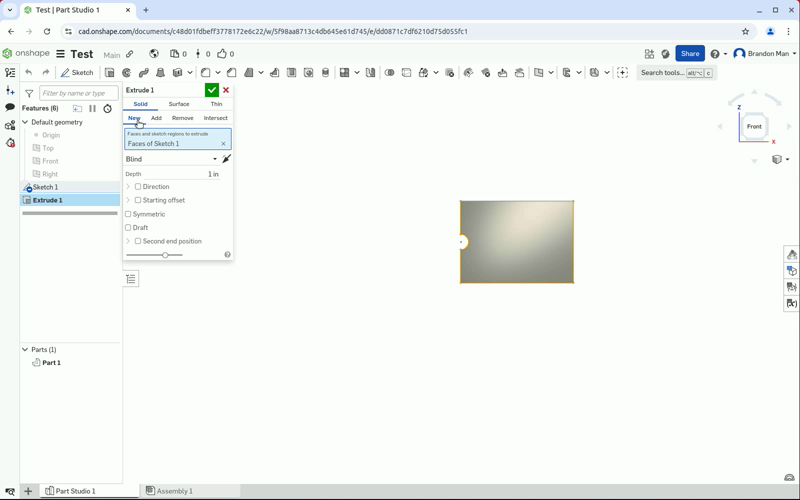
click(137, 120)
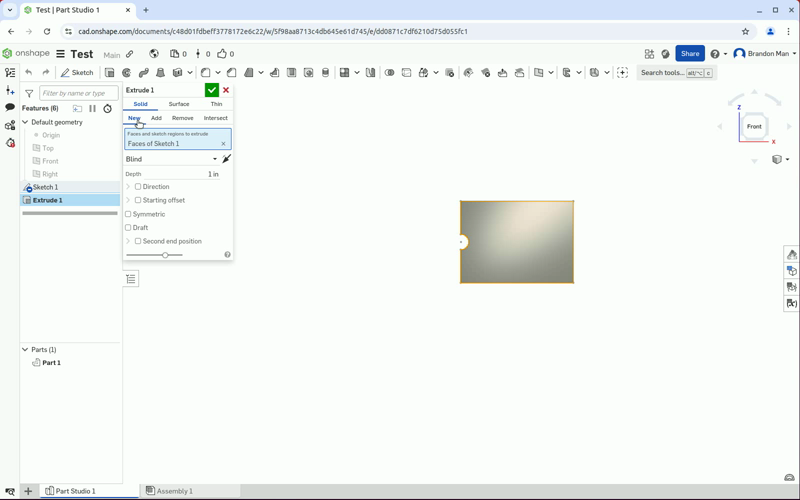
key(tab, 4)
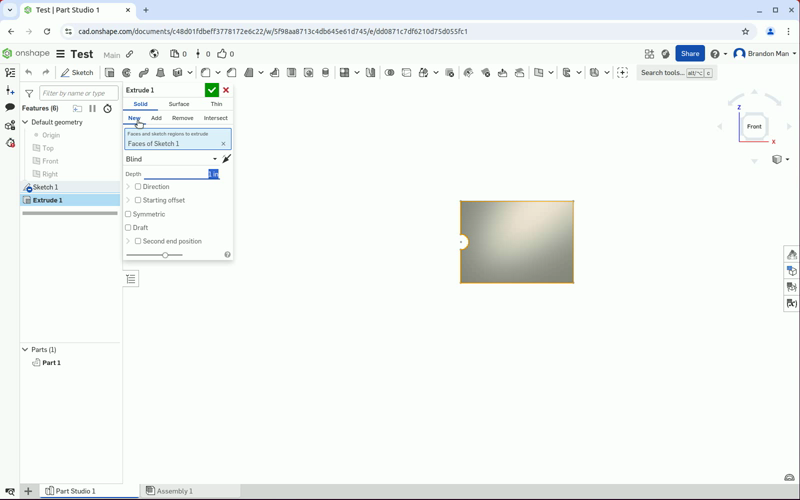
text(8.425)
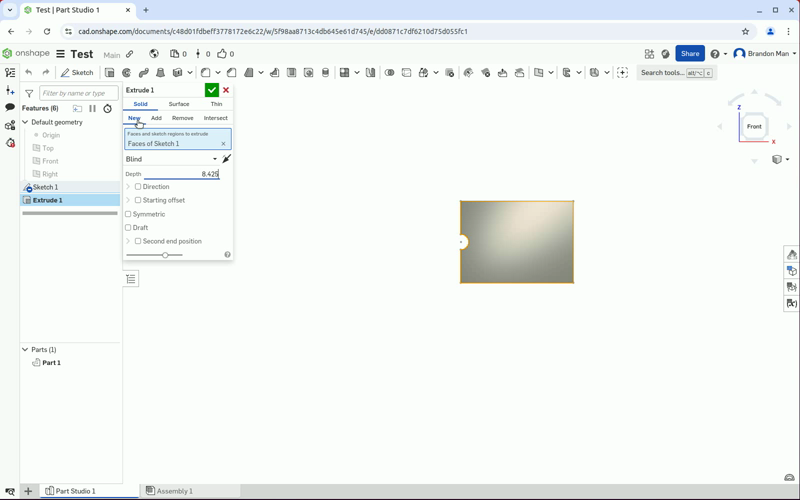
key(enter)
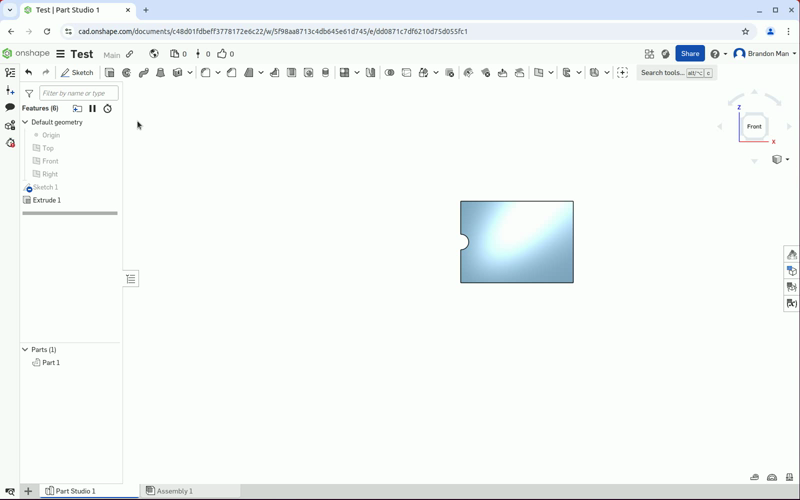
key(shift+h)
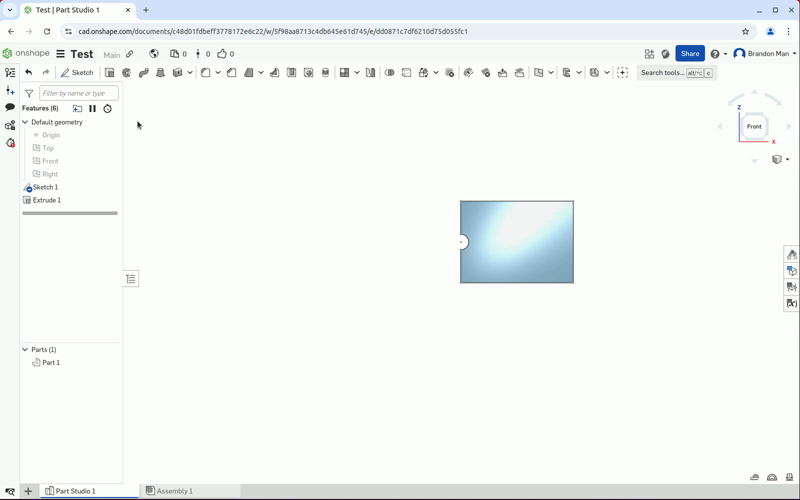
key(shift+h)
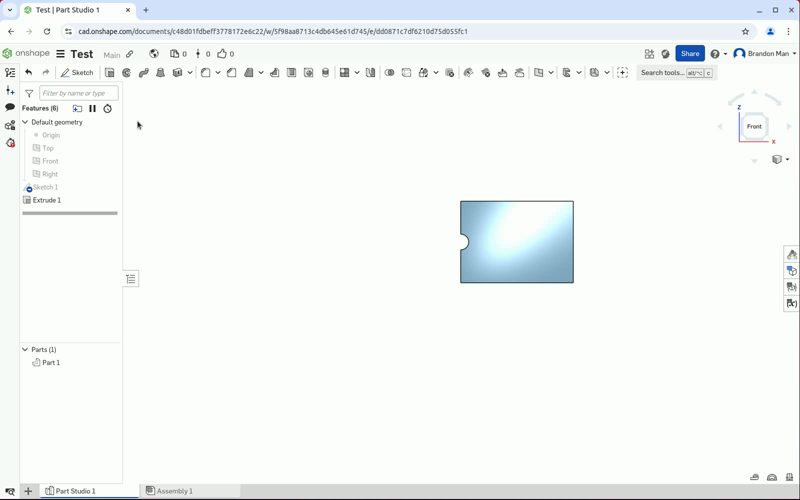
mouse_move(73, 189)
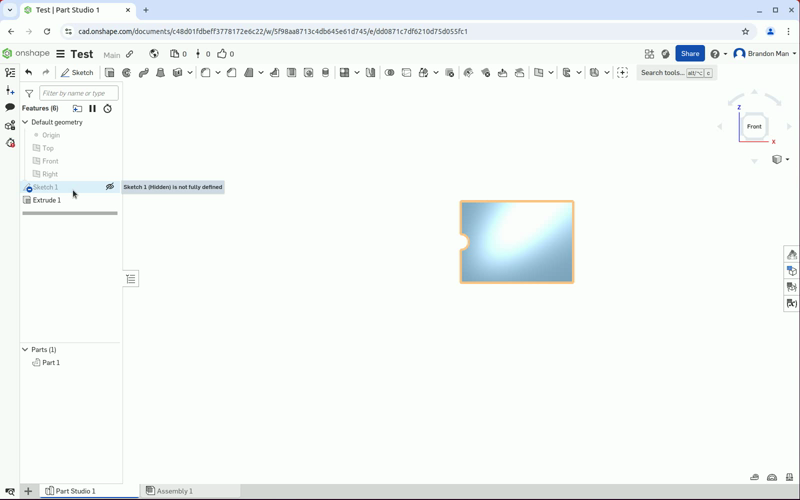
click(73, 189)
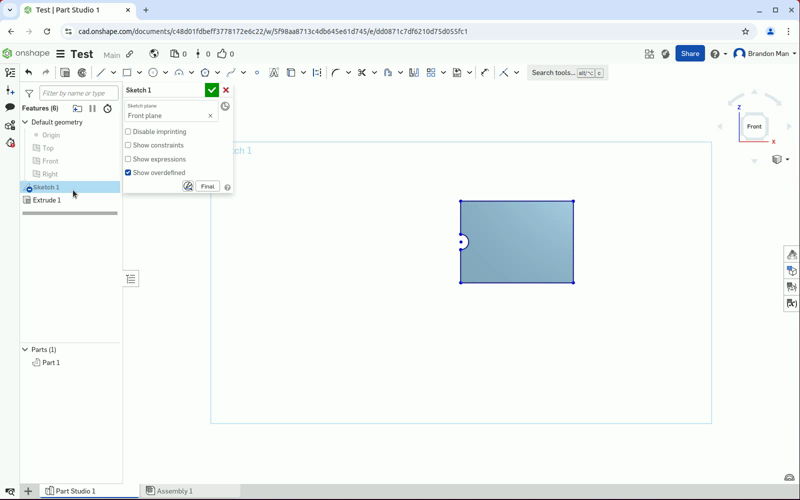
mouse_move(229, 92)
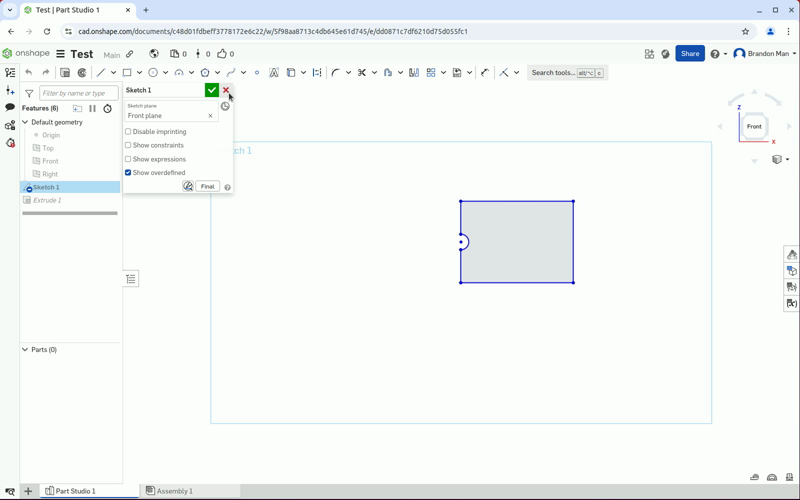
click(229, 92)
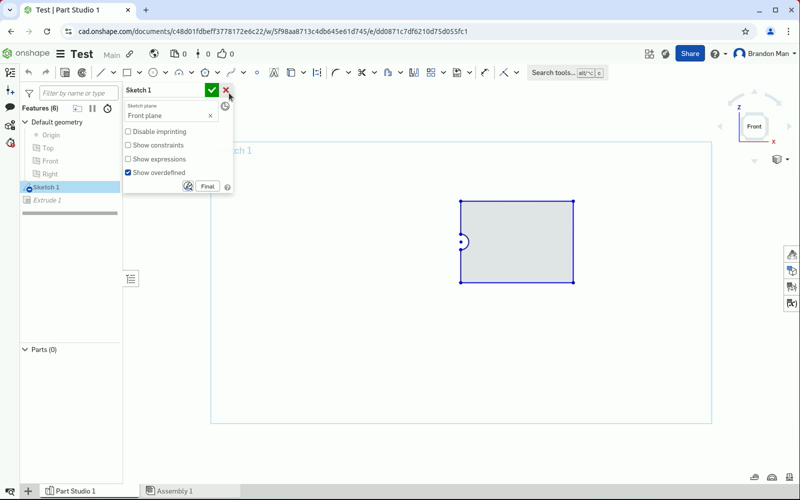
key(shift+s)
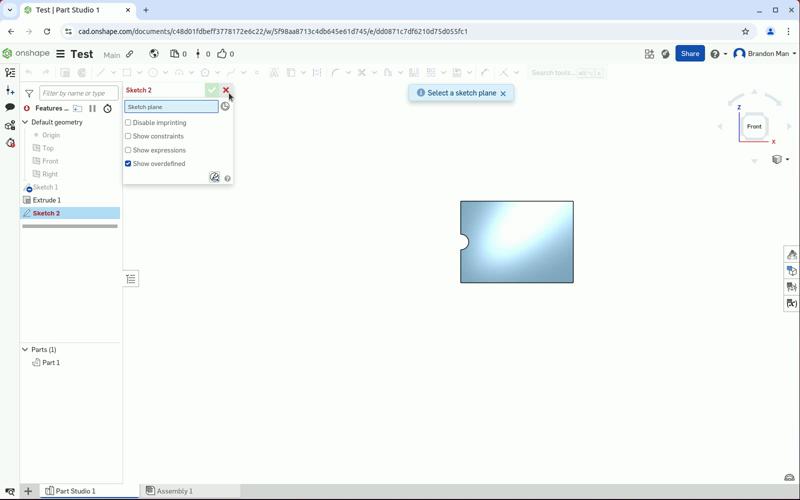
mouse_move(73, 163)
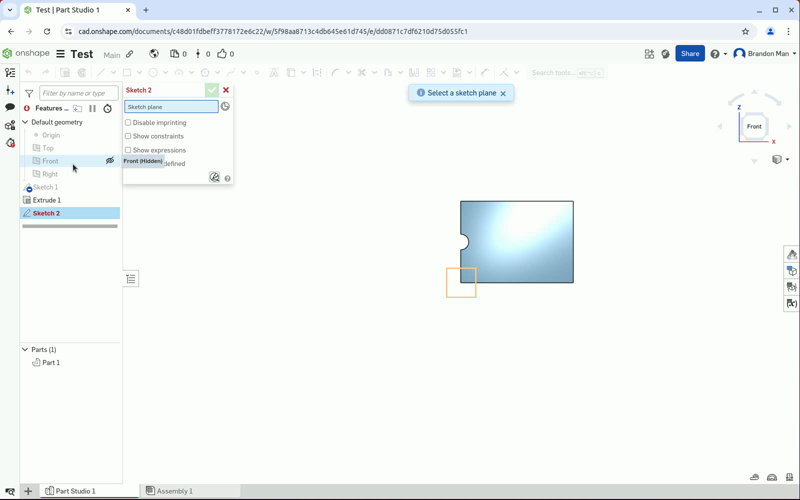
click(73, 163)
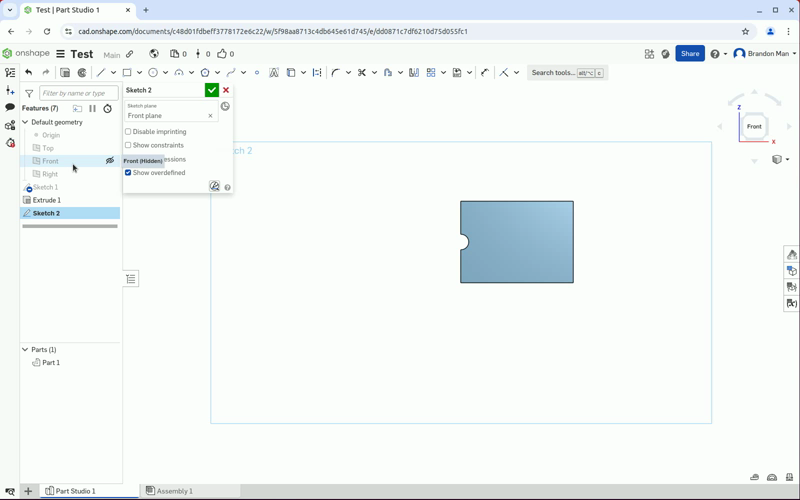
mouse_move(73, 352)
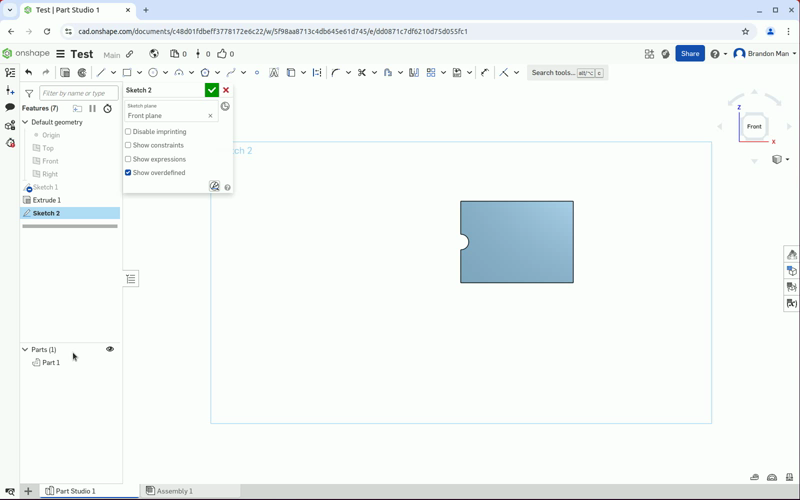
key(y)
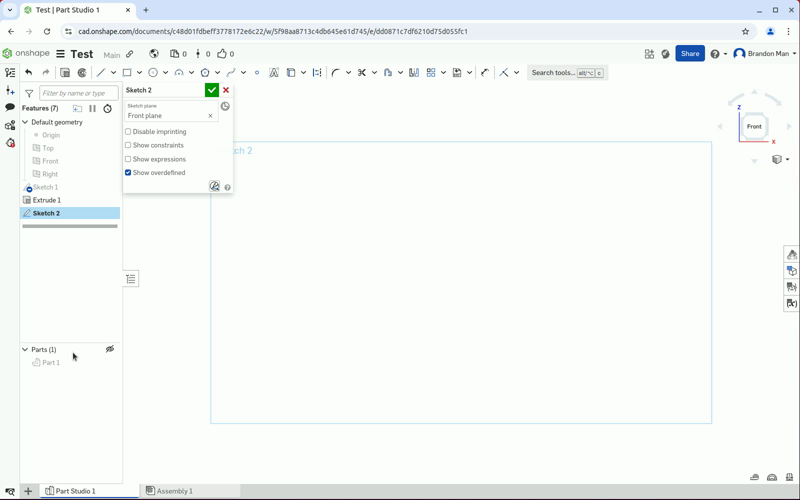
key(l)
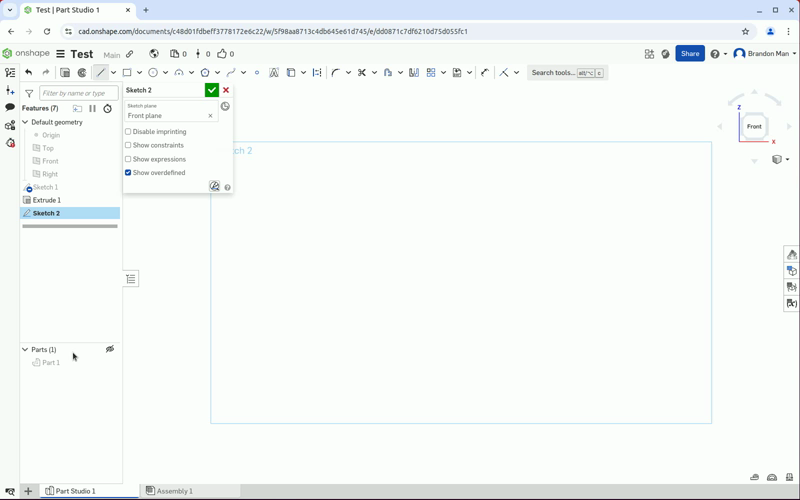
key_down(shift)
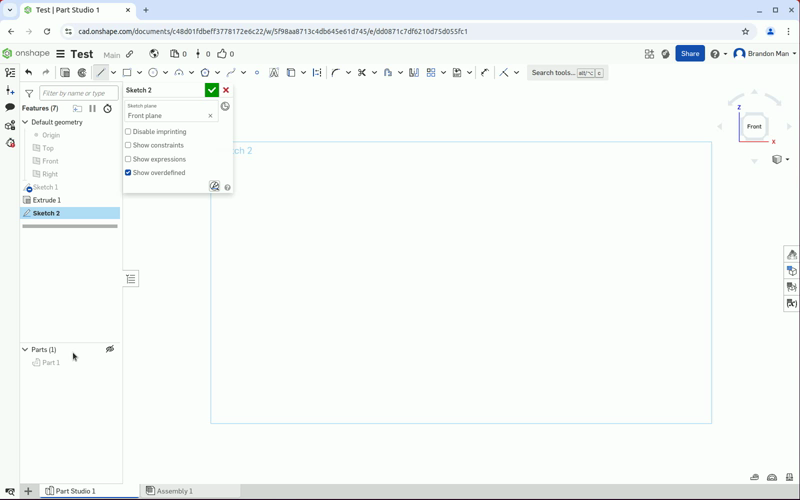
mouse_move(460, 282)
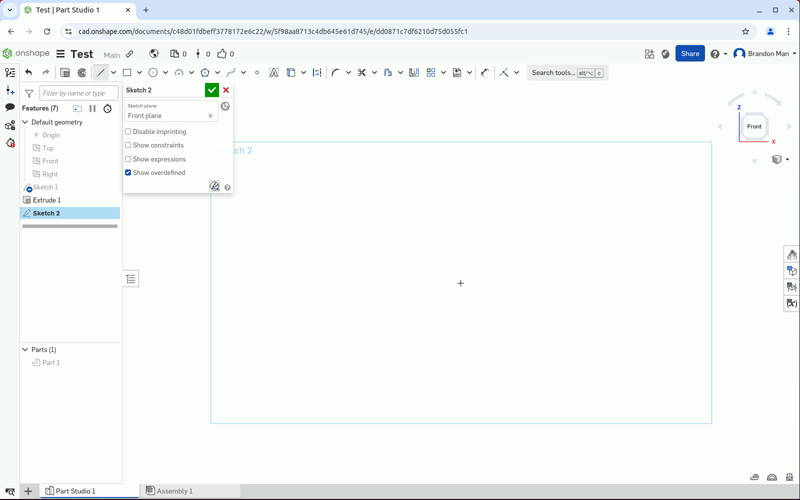
click(460, 282)
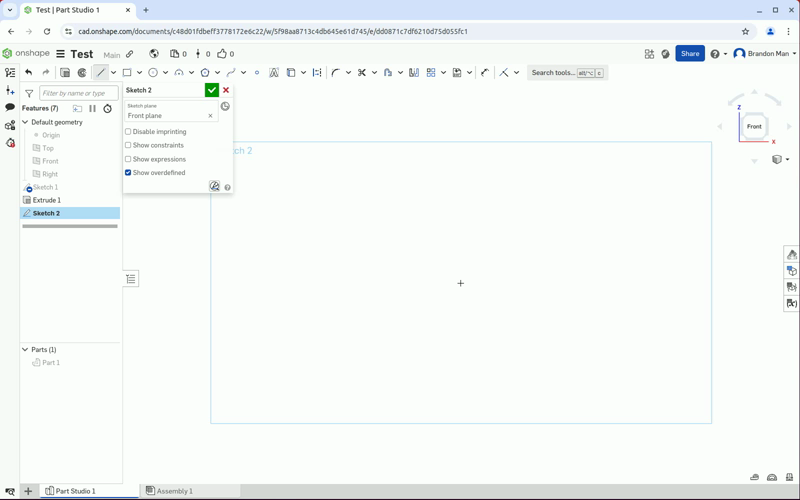
key_up(shift)
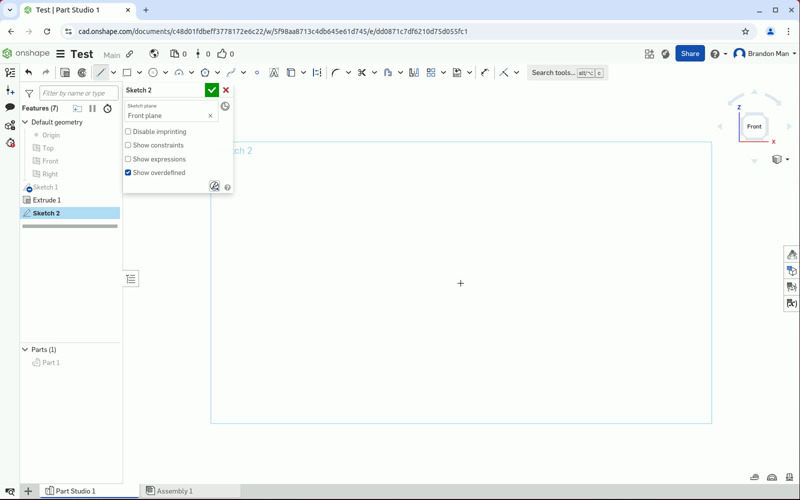
key_down(shift)
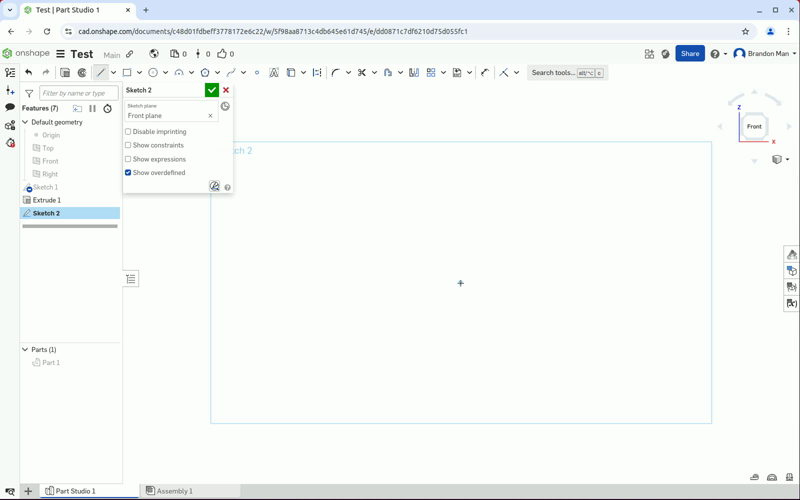
mouse_move(490, 282)
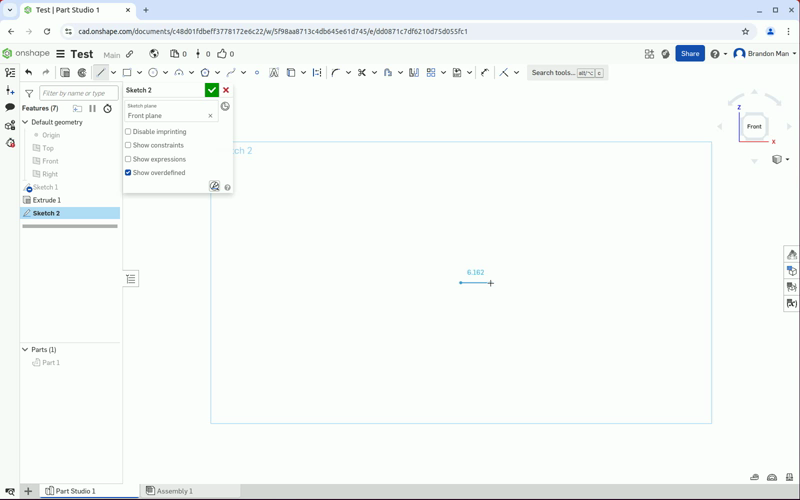
mouse_move(460, 249)
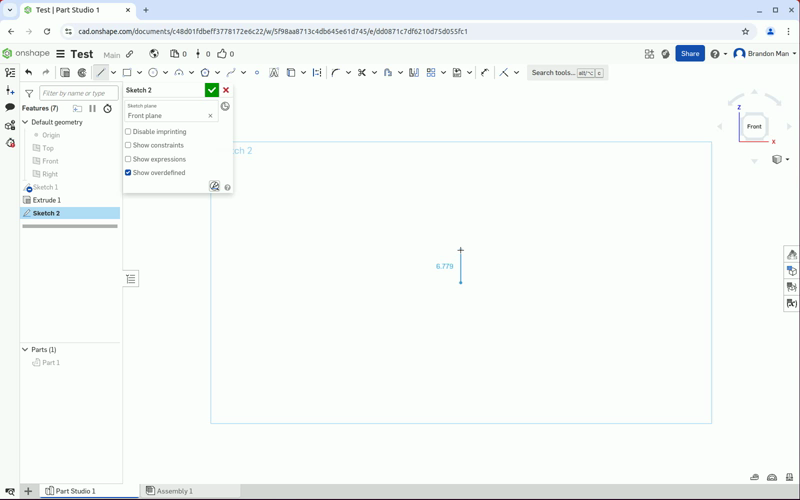
click(460, 249)
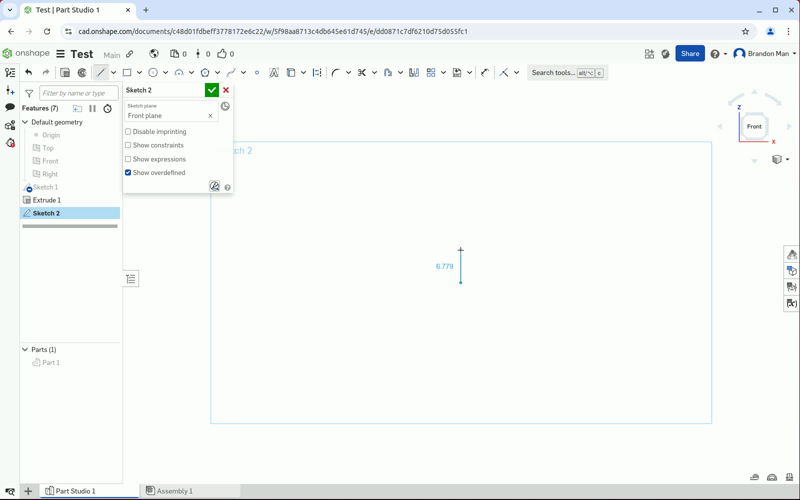
key_up(shift)
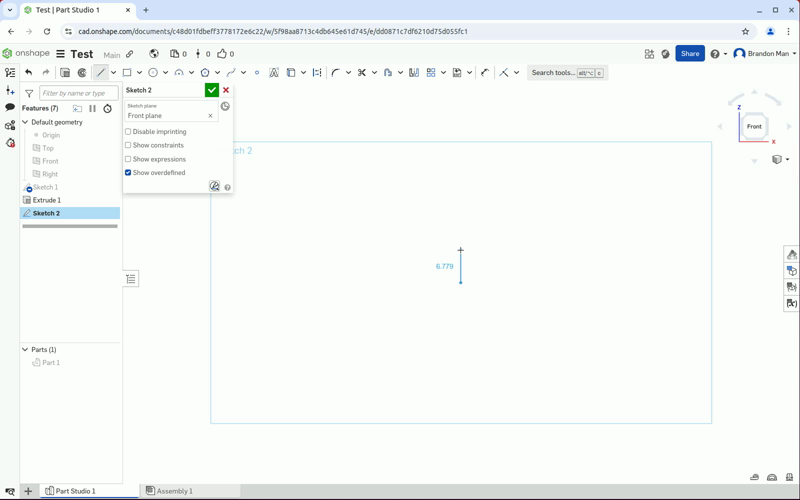
key(esc)
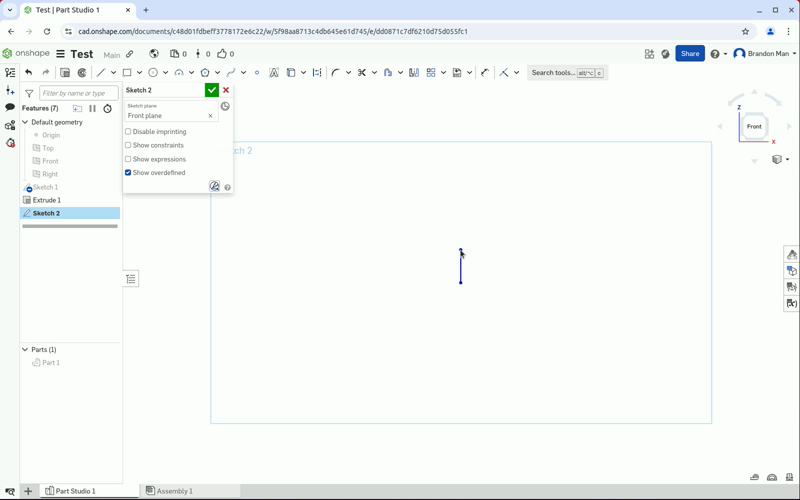
key(a)
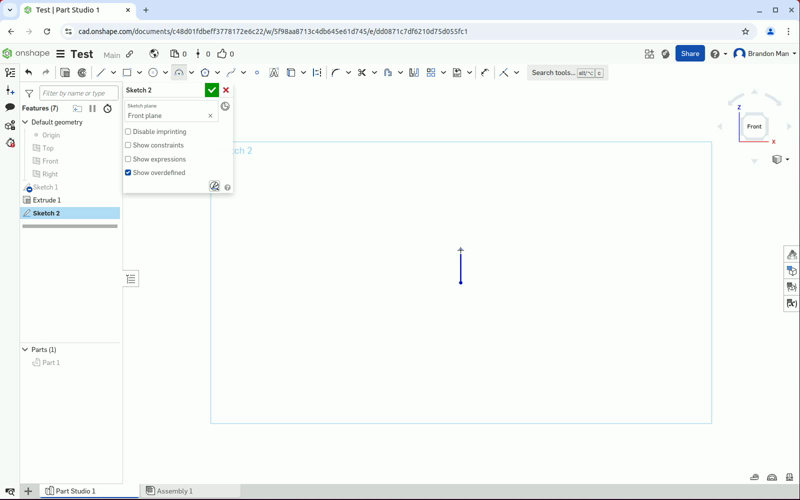
mouse_move(460, 249)
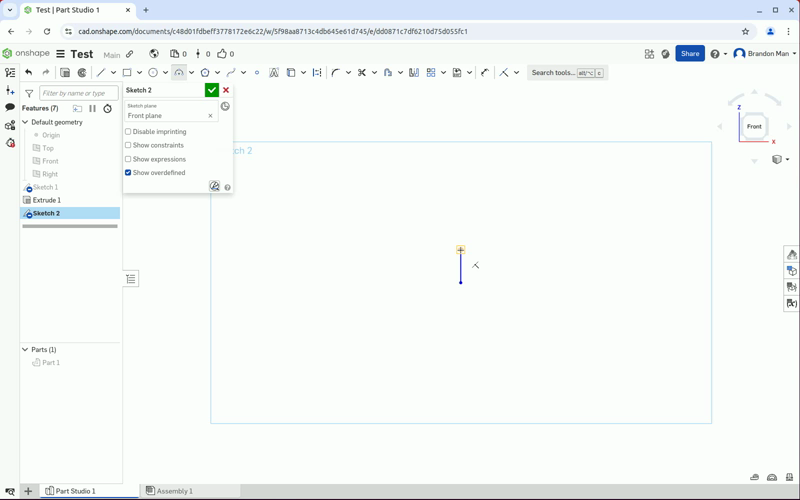
click(460, 249)
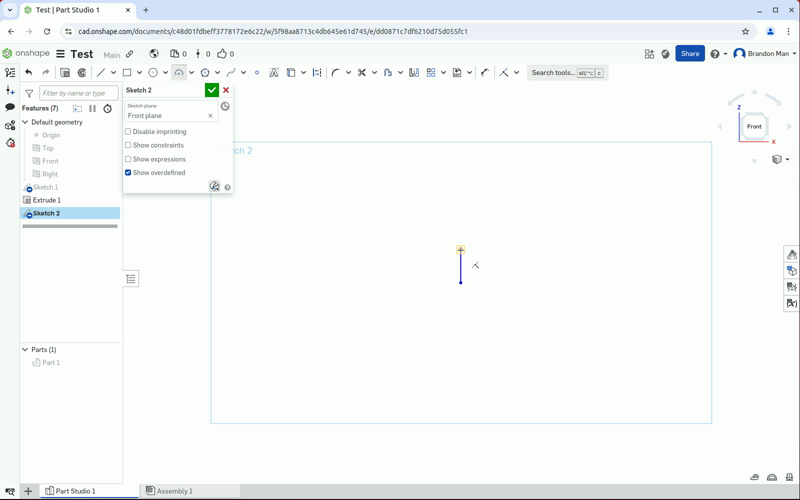
key_down(shift)
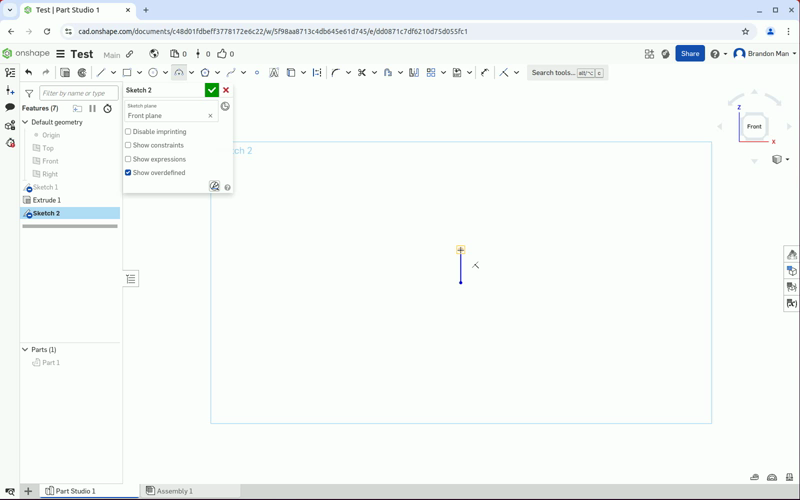
mouse_move(460, 233)
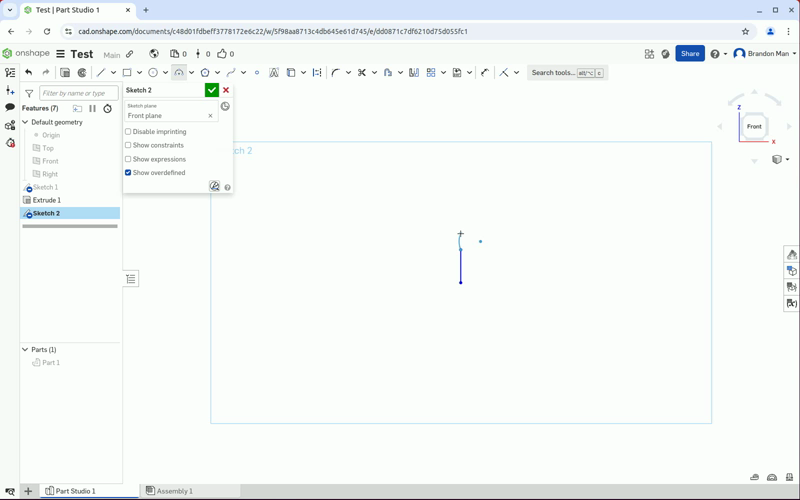
click(460, 233)
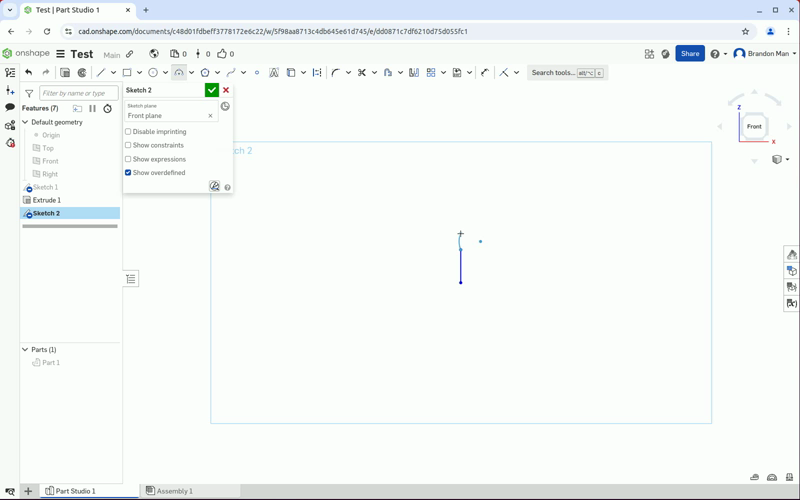
mouse_move(452, 241)
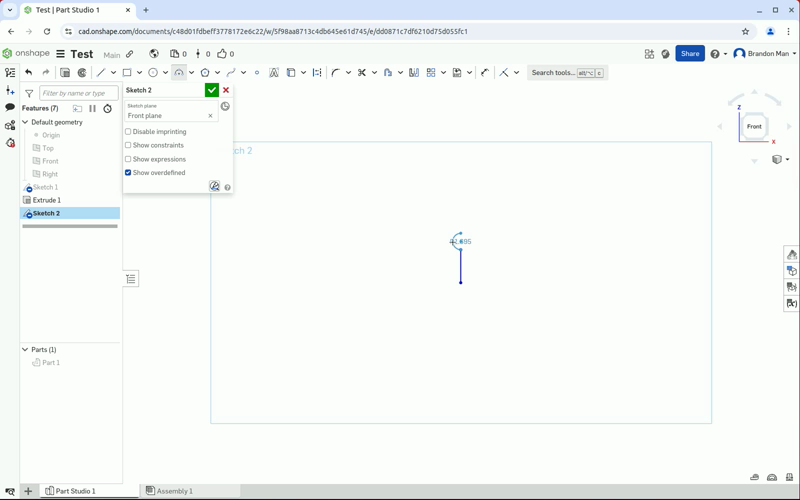
click(452, 241)
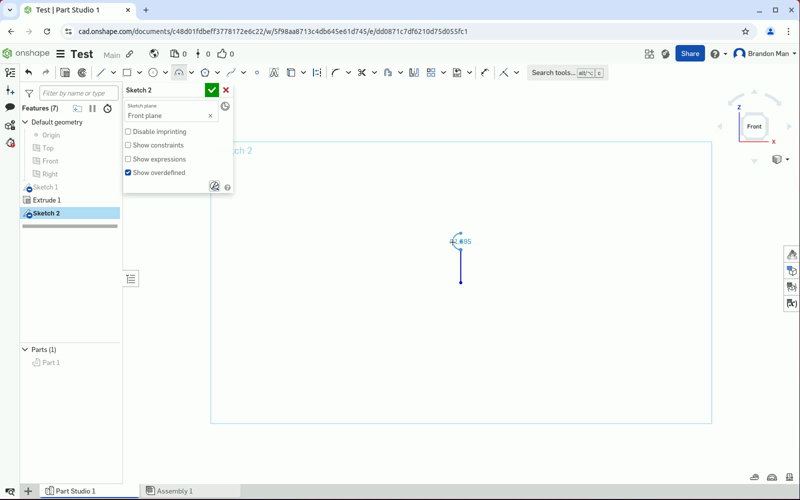
key_up(shift)
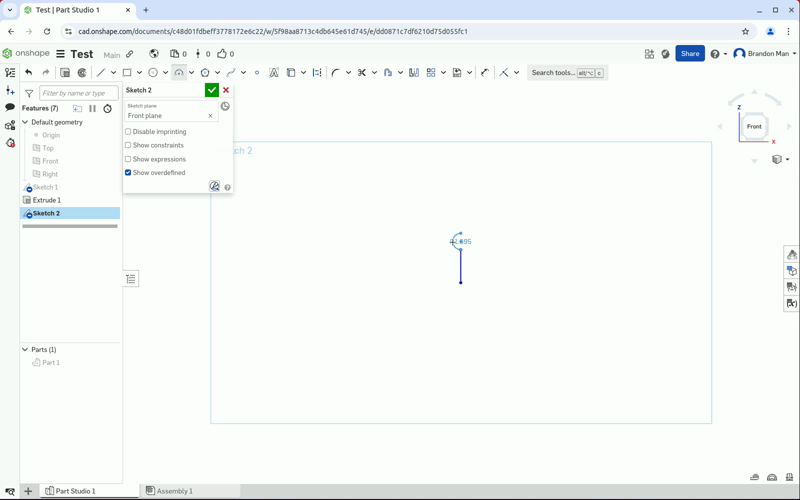
key(esc)
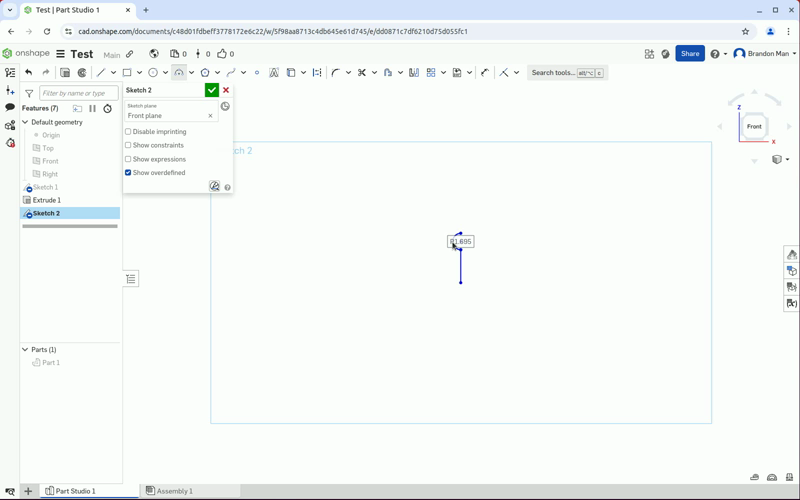
key(l)
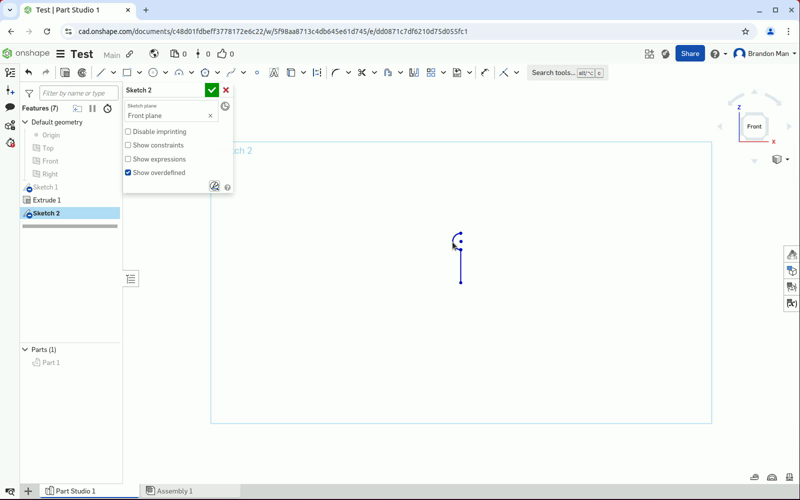
mouse_move(460, 233)
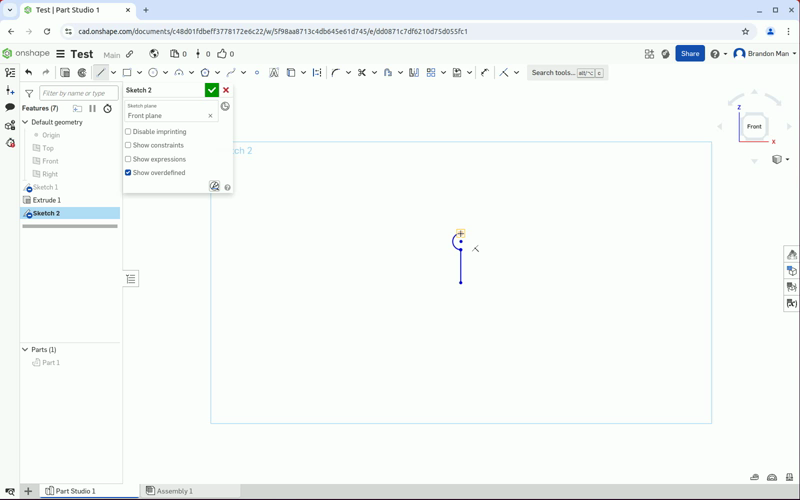
click(460, 233)
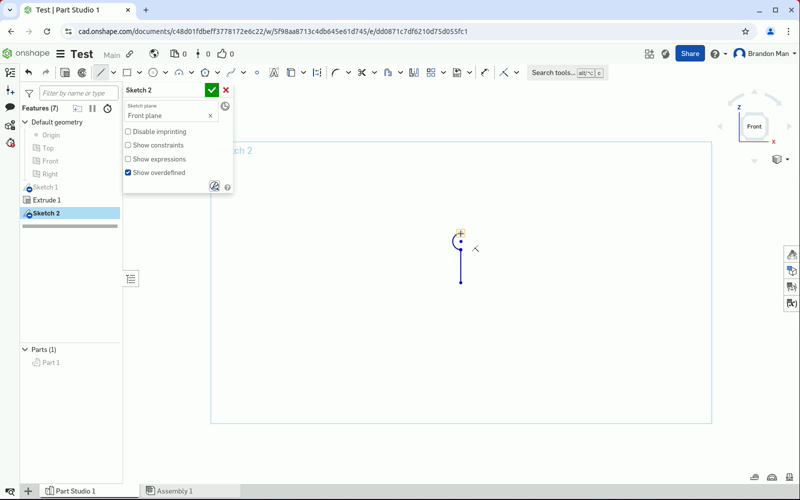
key_down(shift)
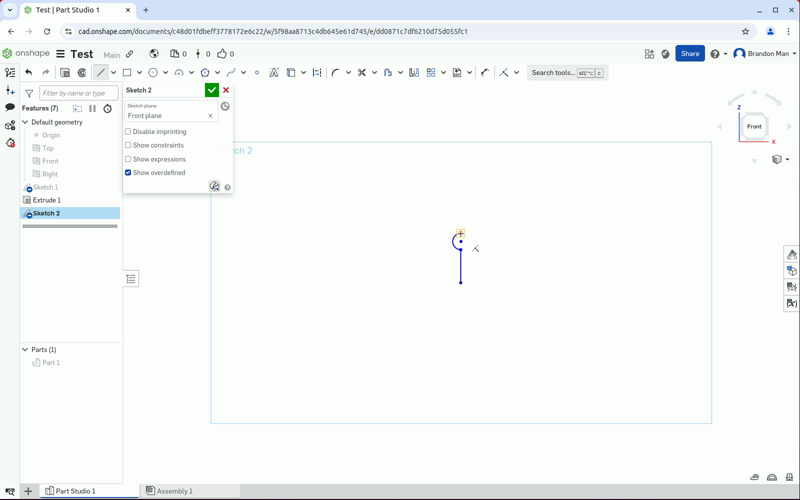
mouse_move(490, 233)
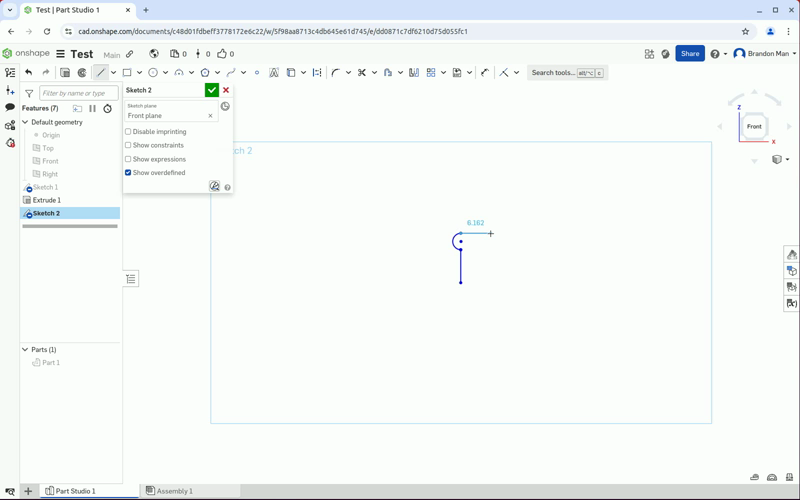
mouse_move(460, 200)
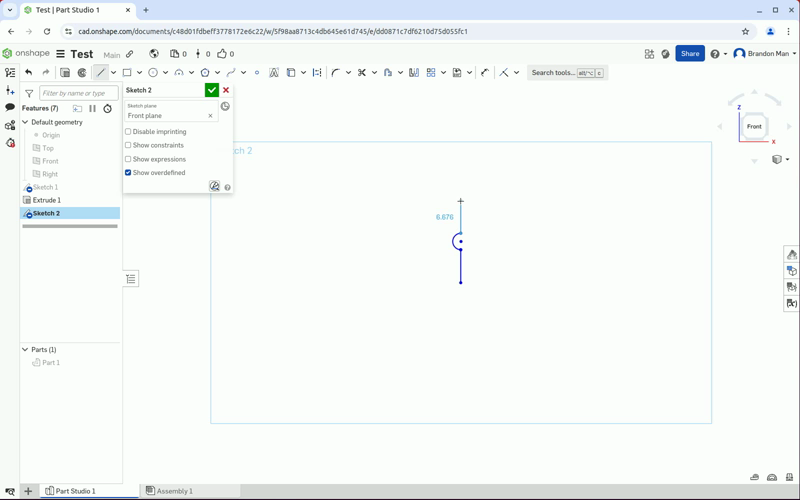
click(460, 200)
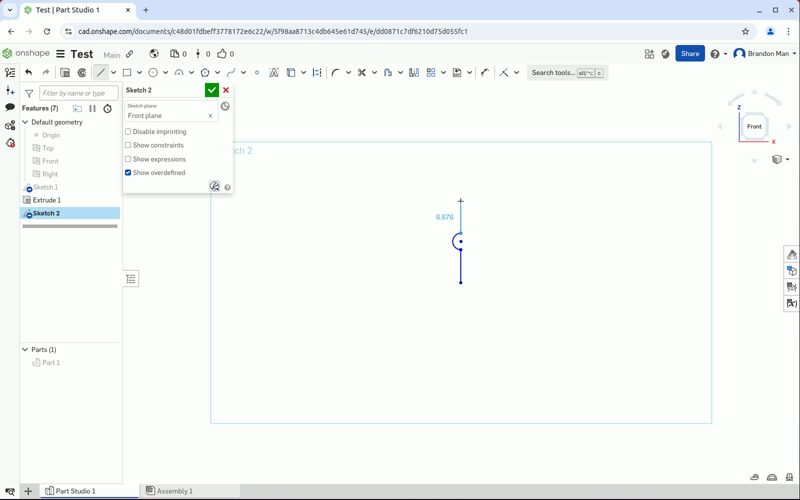
key_up(shift)
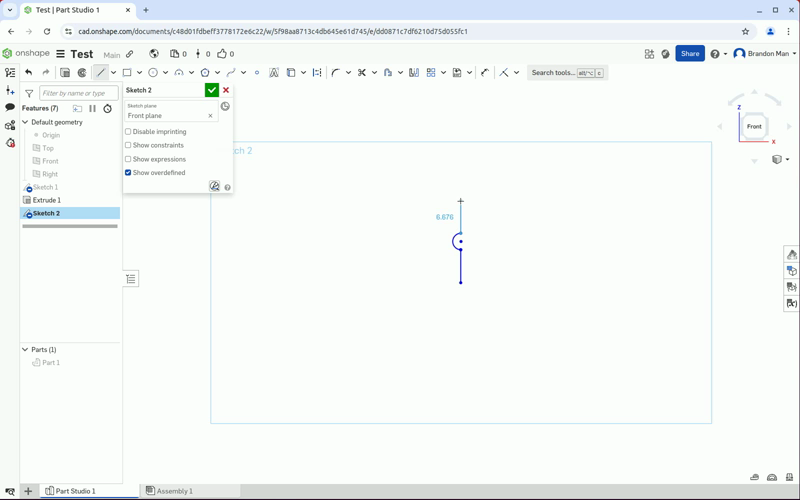
key(esc)
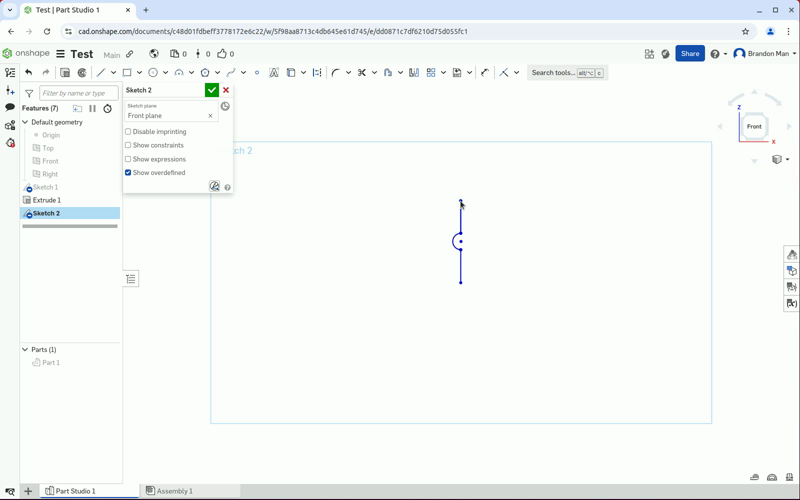
key(a)
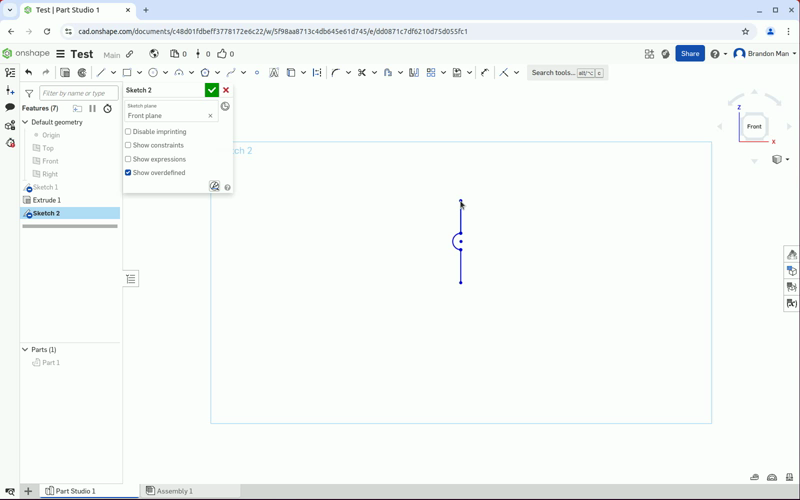
mouse_move(460, 200)
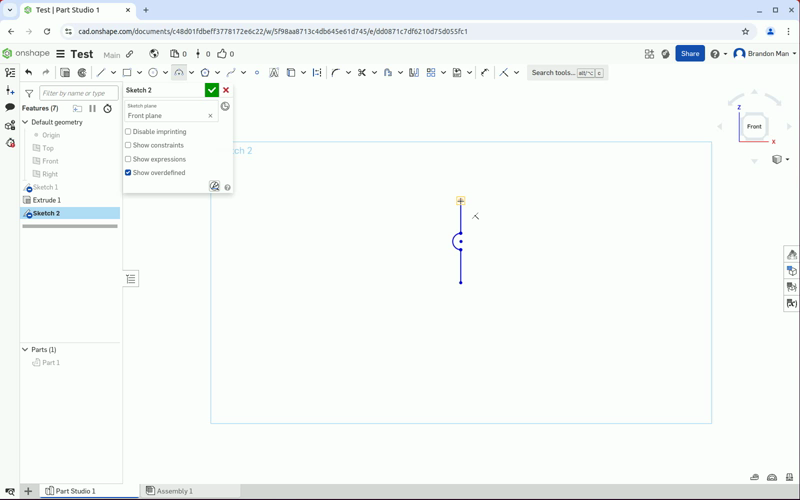
click(460, 200)
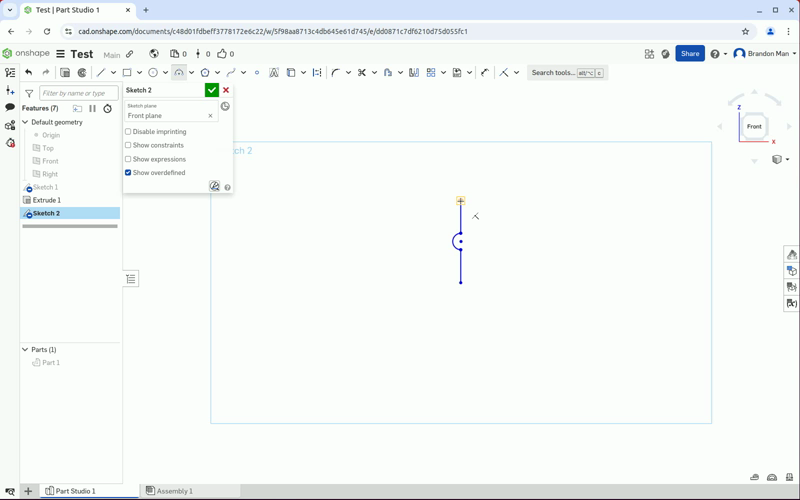
mouse_move(460, 282)
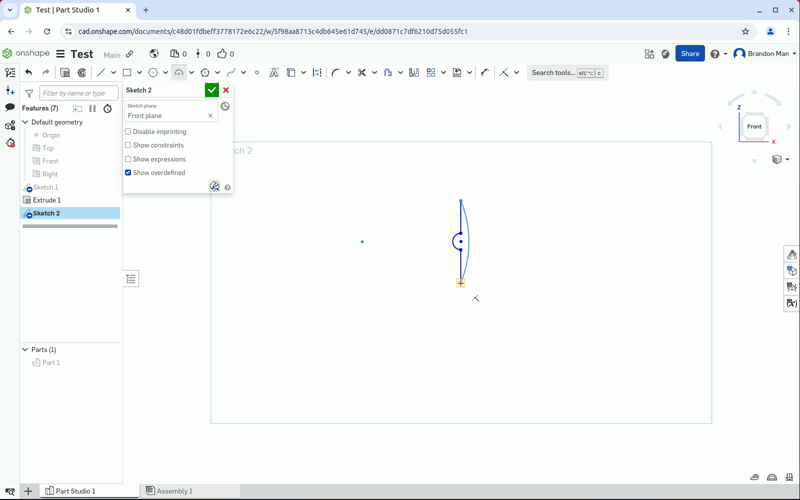
click(460, 282)
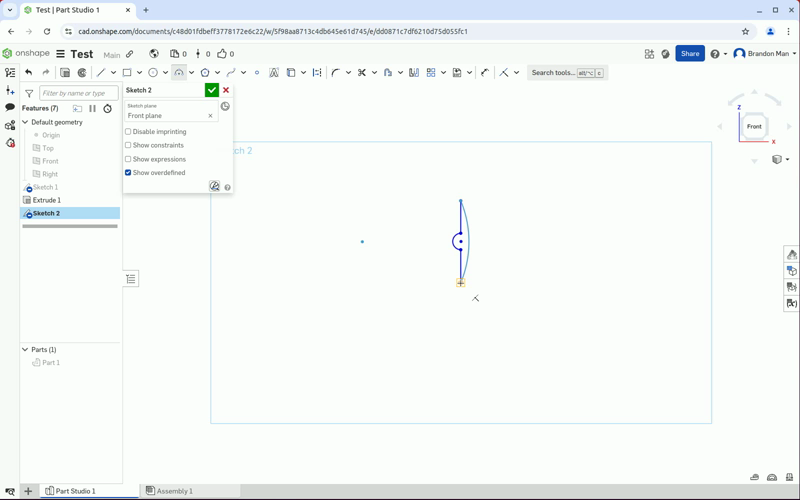
key_down(shift)
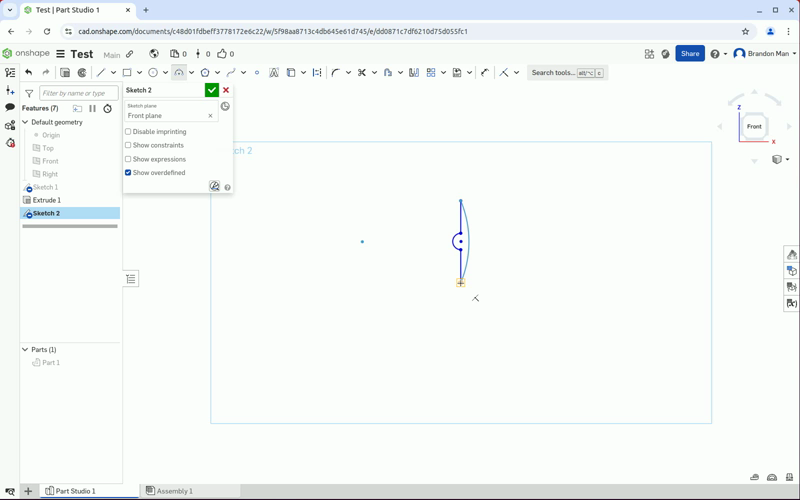
mouse_move(419, 241)
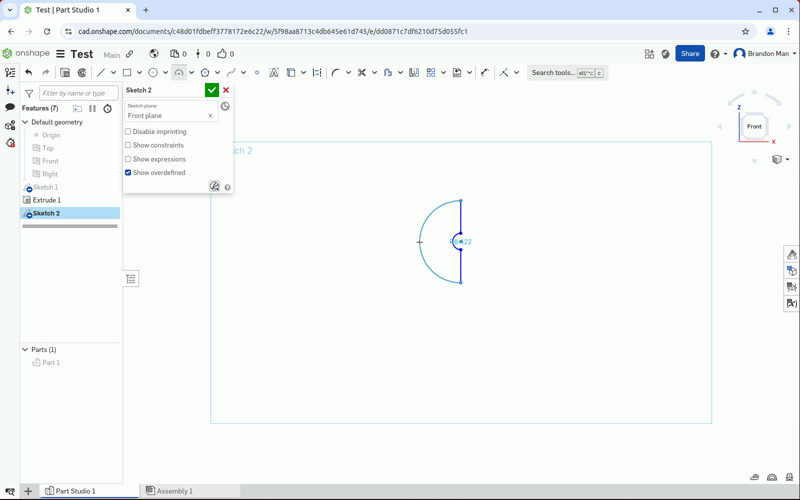
click(419, 241)
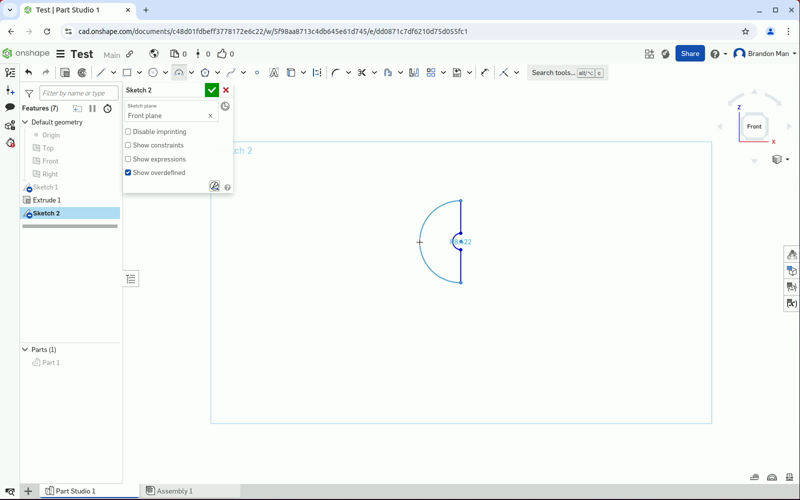
key_up(shift)
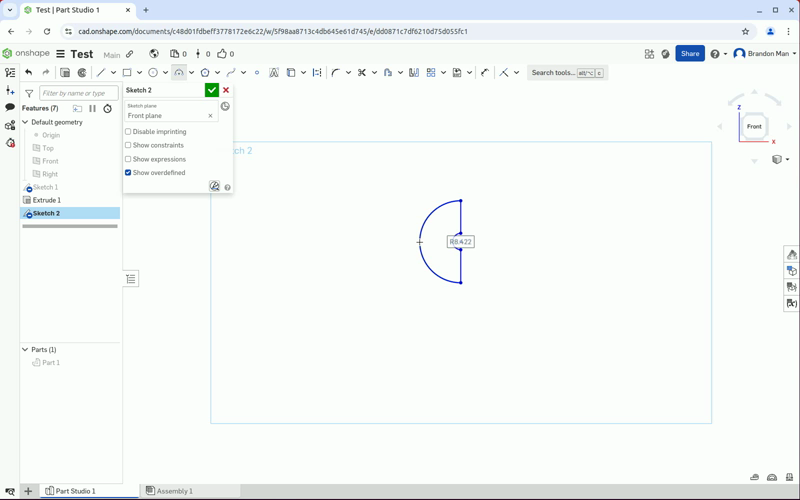
key(esc)
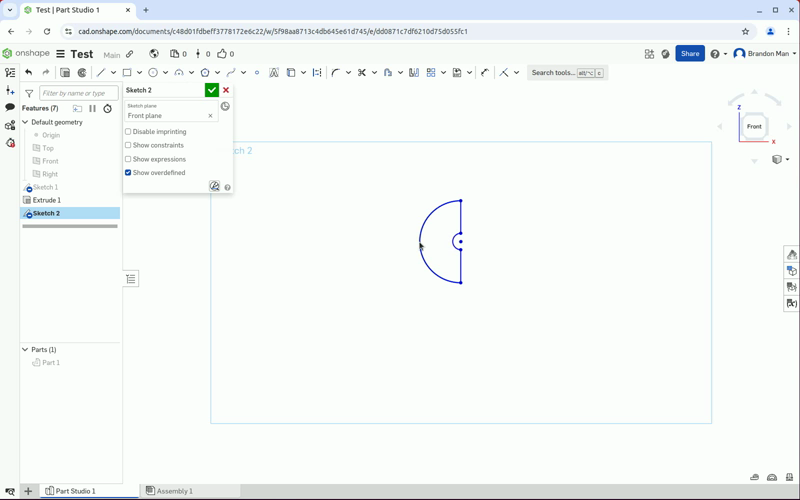
mouse_move(452, 239)
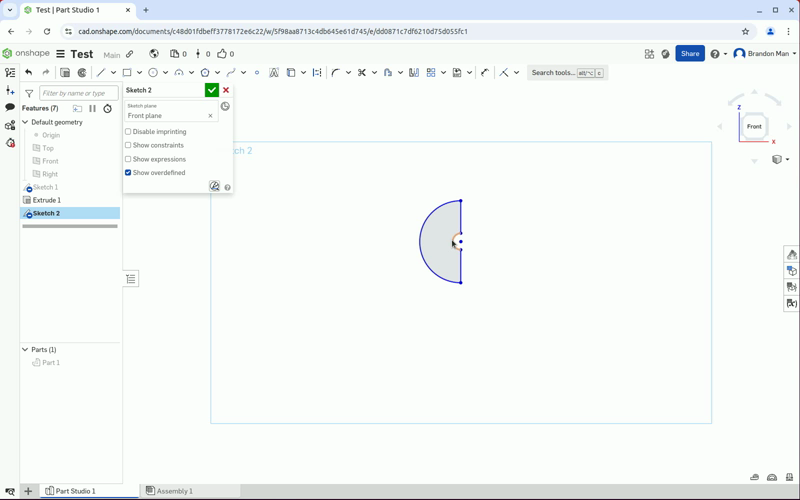
scroll(6)
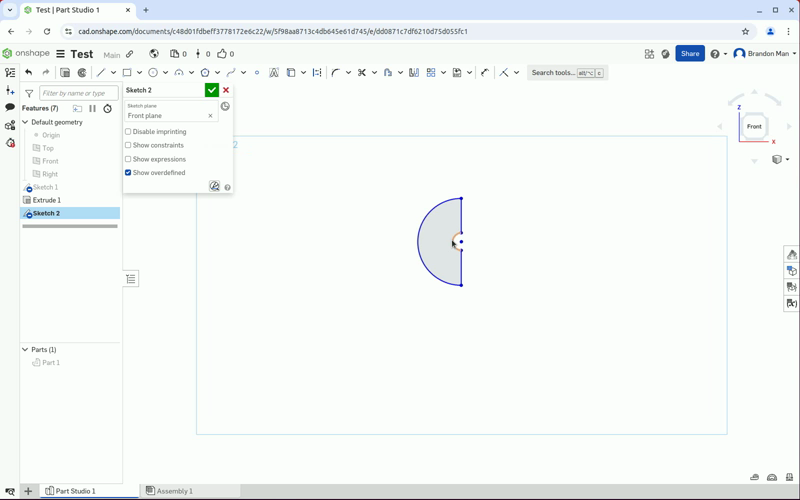
scroll(6)
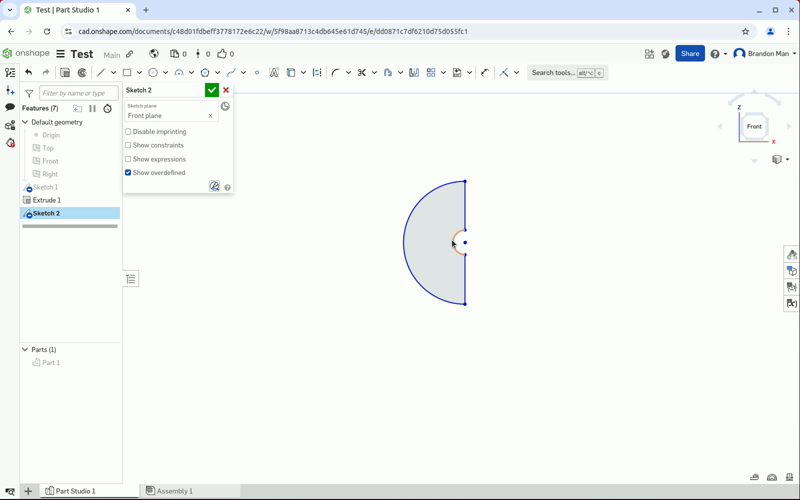
scroll(6)
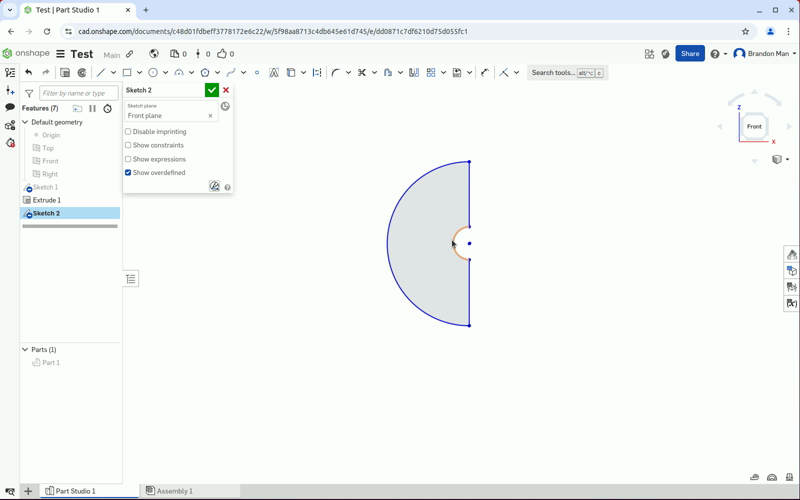
scroll(6)
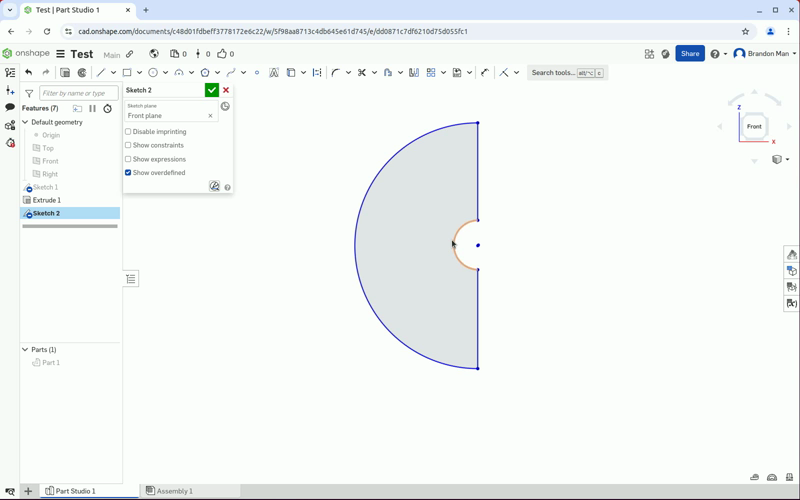
scroll(6)
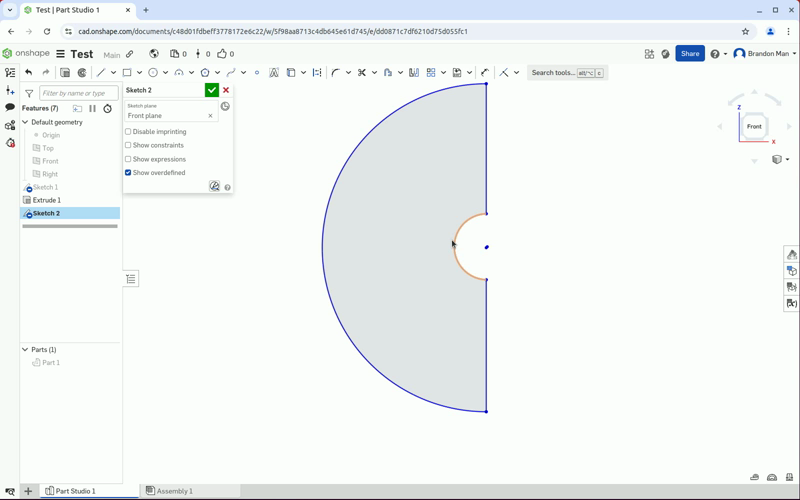
scroll(6)
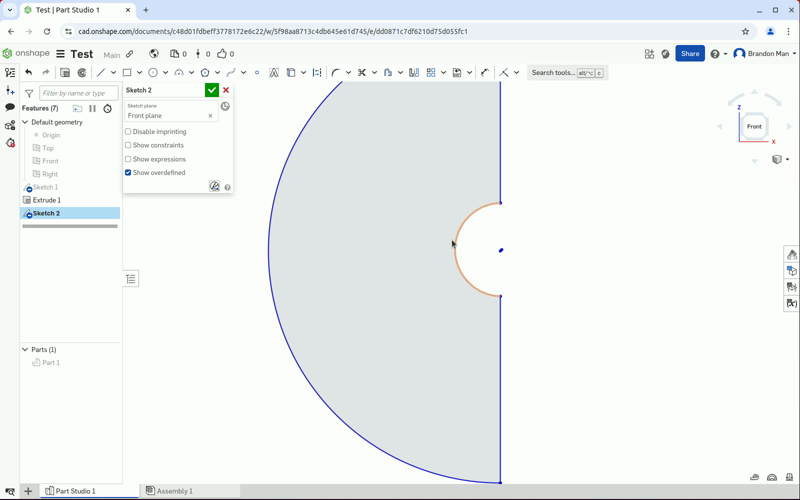
scroll(6)
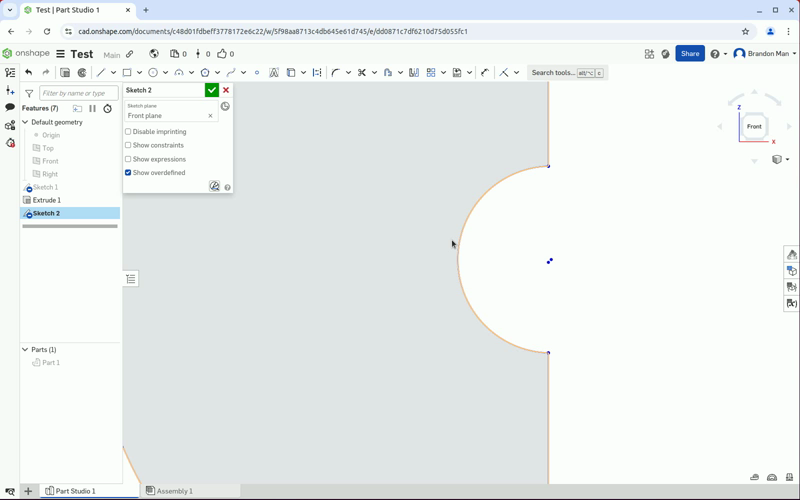
click(452, 239)
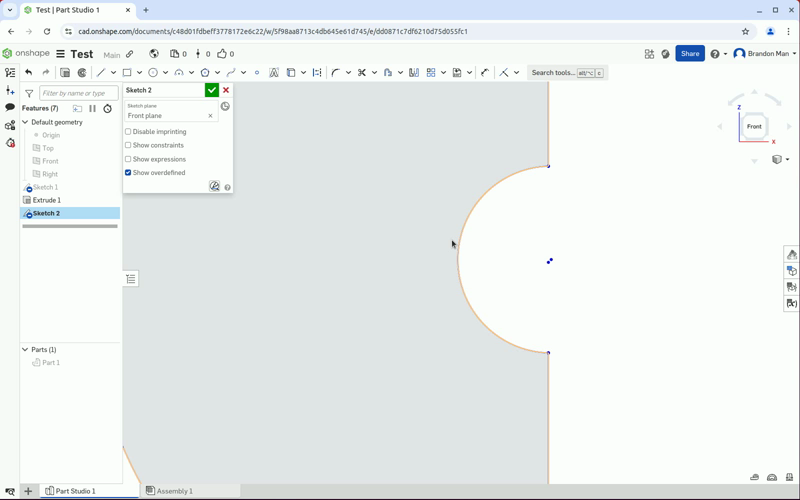
scroll(-6)
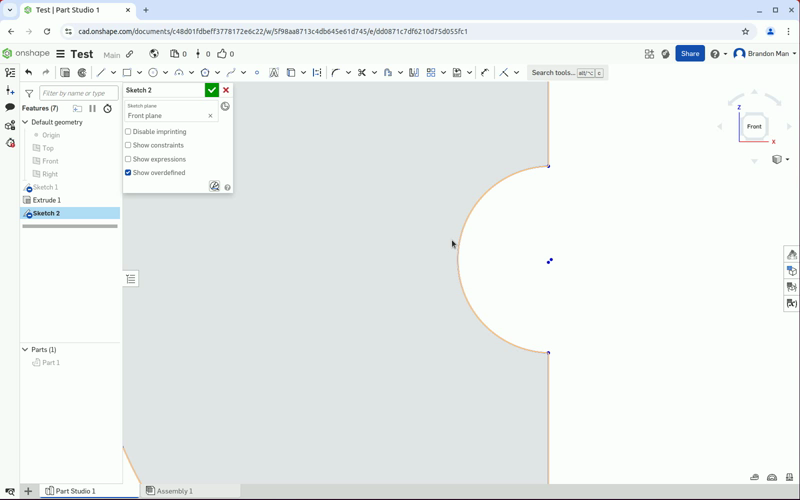
scroll(-6)
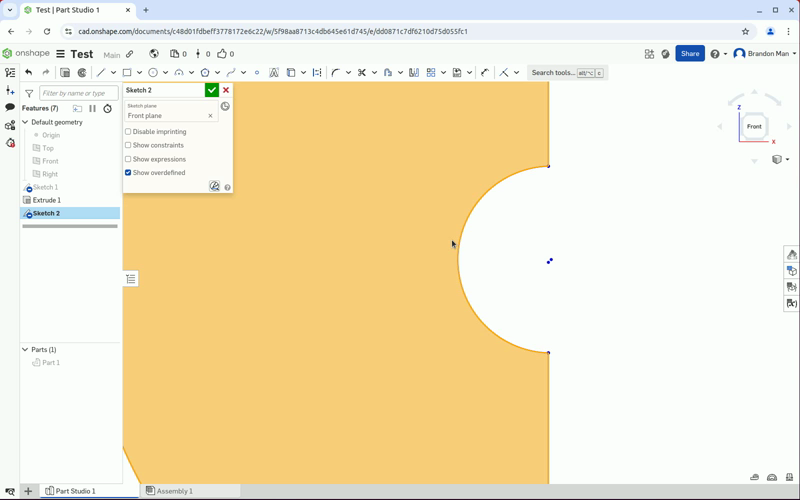
scroll(-6)
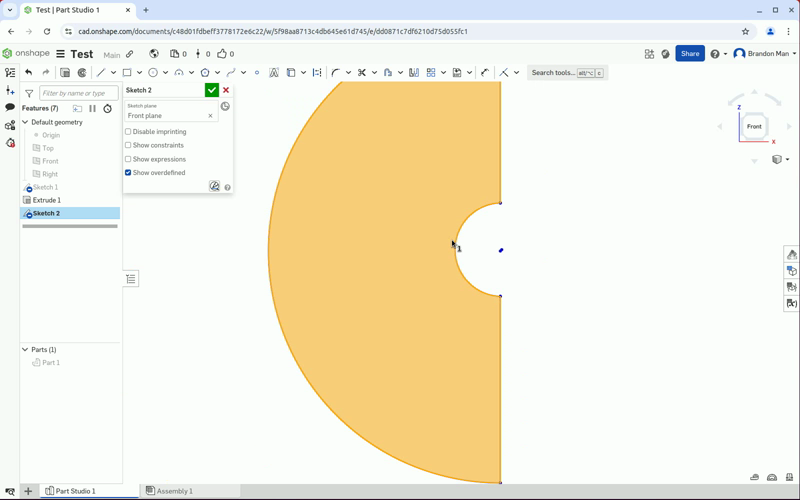
scroll(-6)
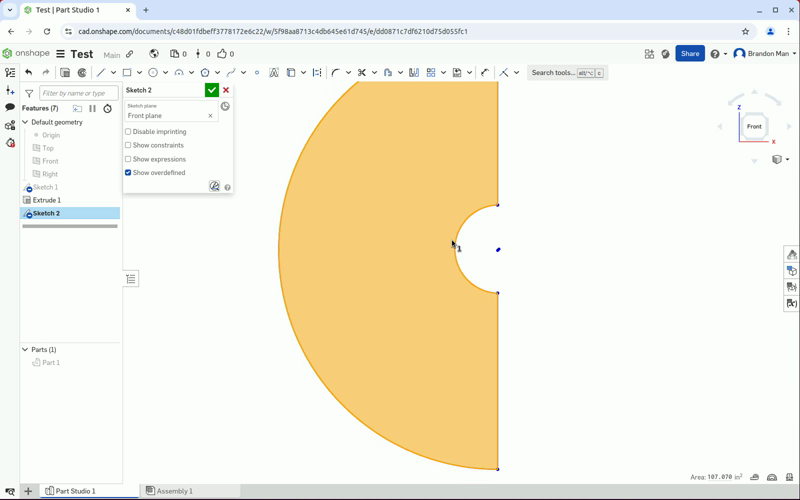
scroll(-6)
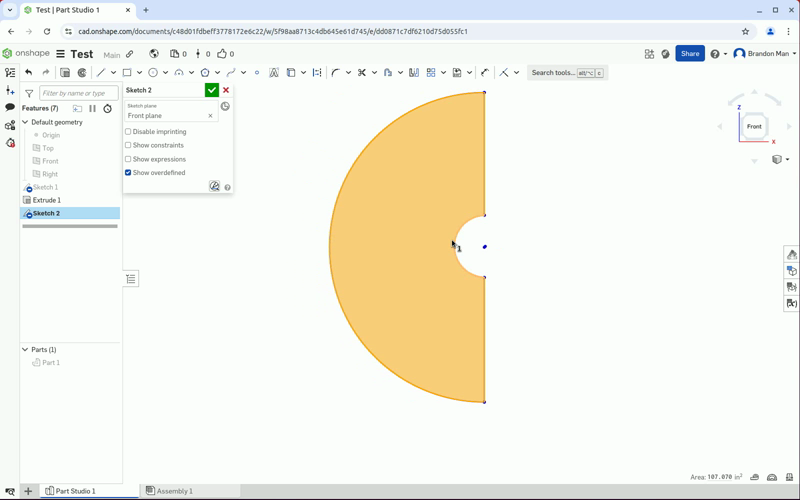
scroll(-6)
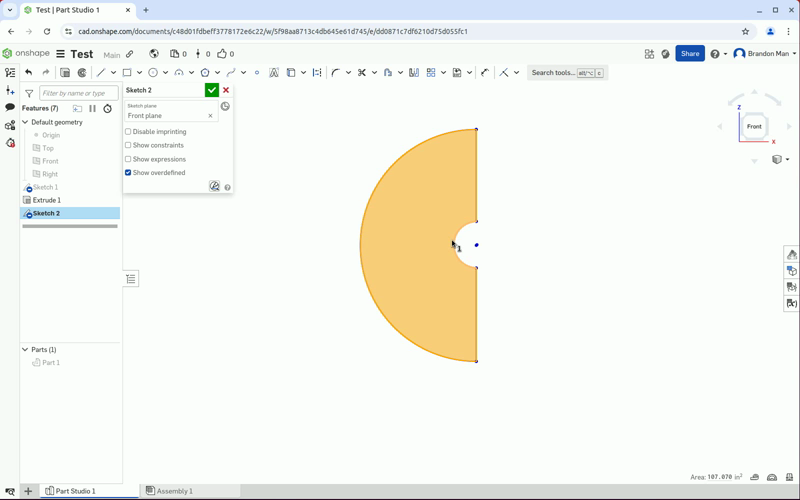
scroll(-6)
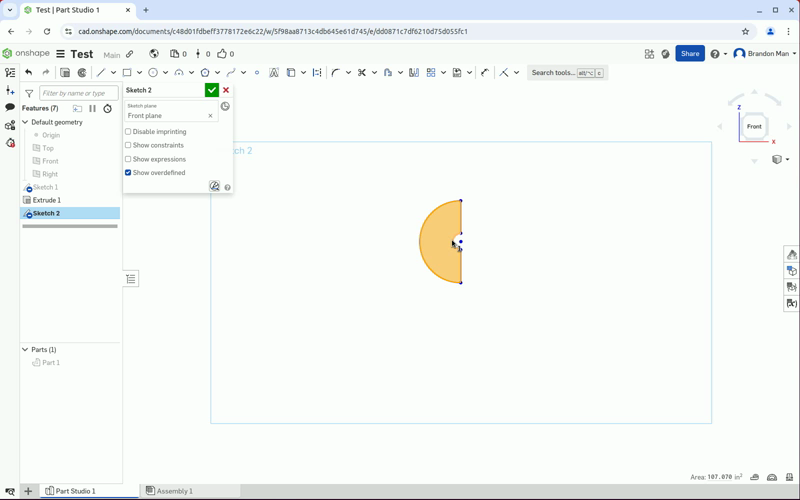
mouse_move(73, 352)
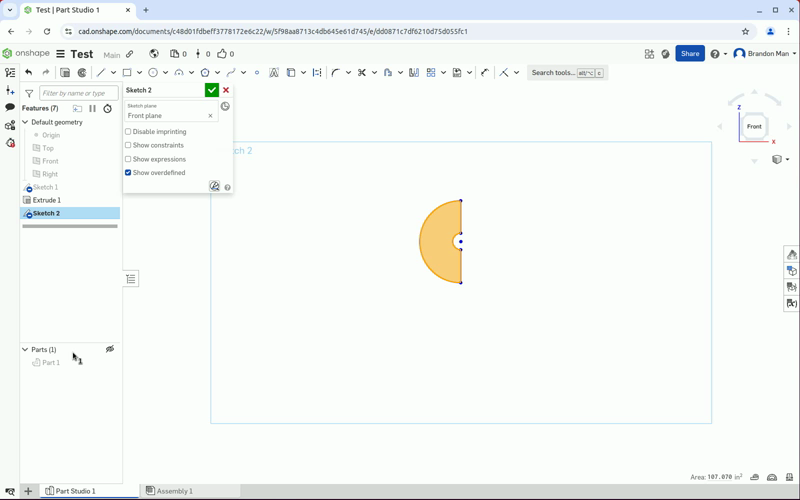
key(shift+y)
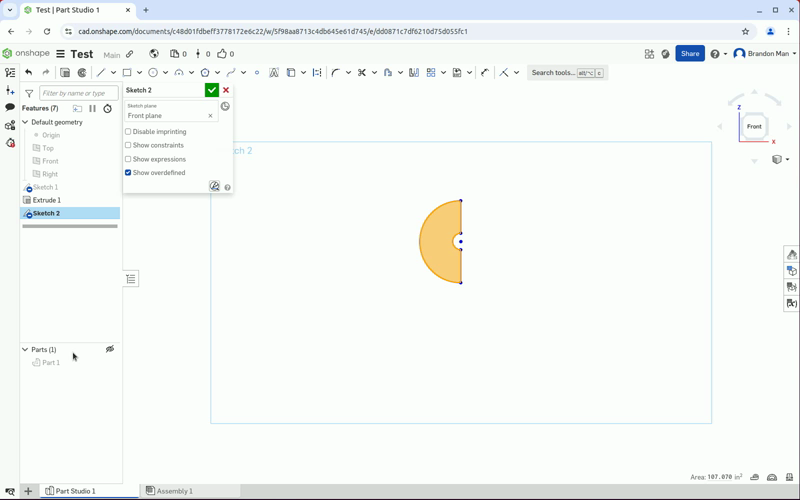
key(shift+e)
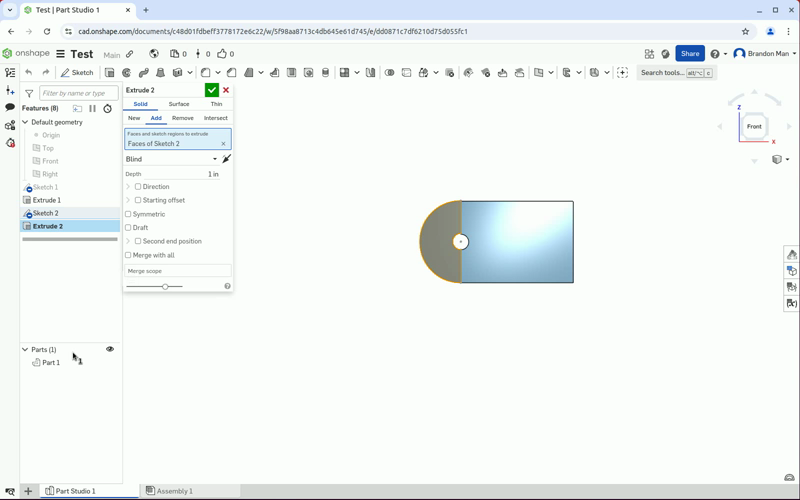
mouse_move(143, 106)
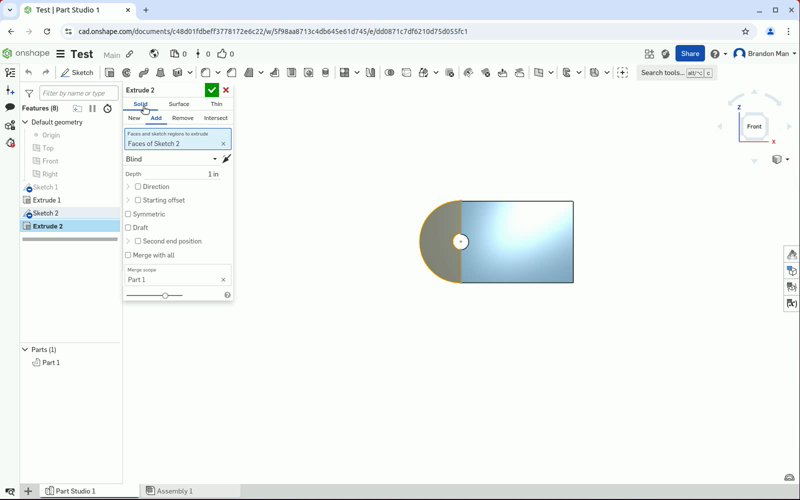
click(143, 106)
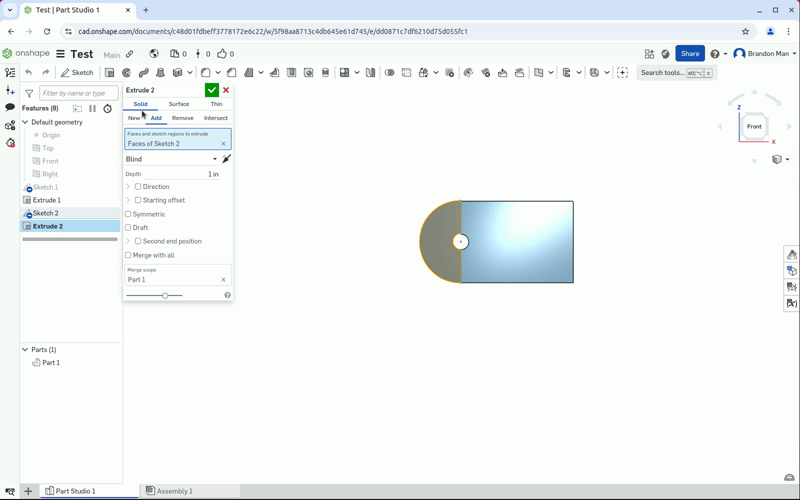
mouse_move(137, 120)
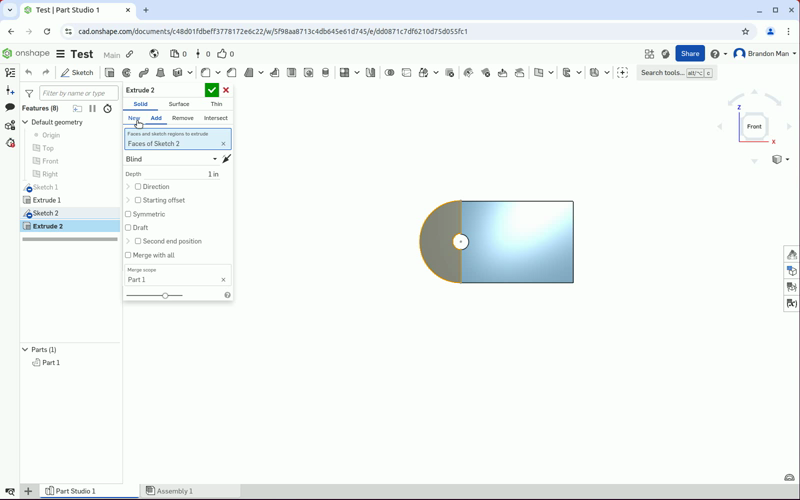
click(137, 120)
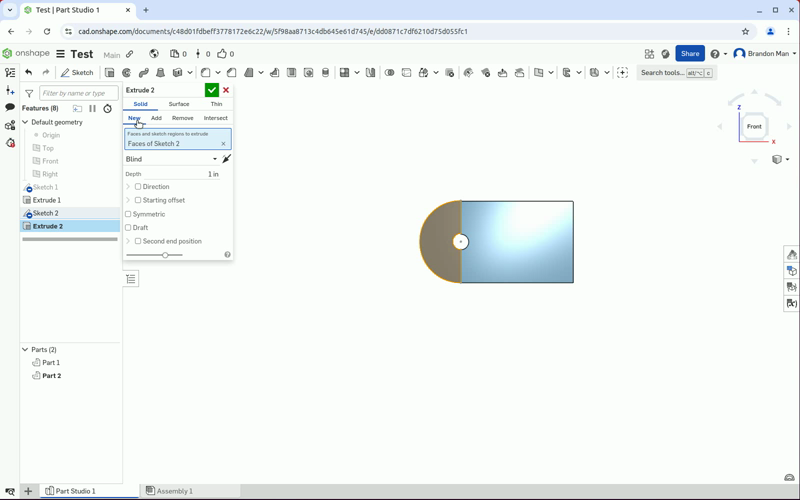
key(tab, 4)
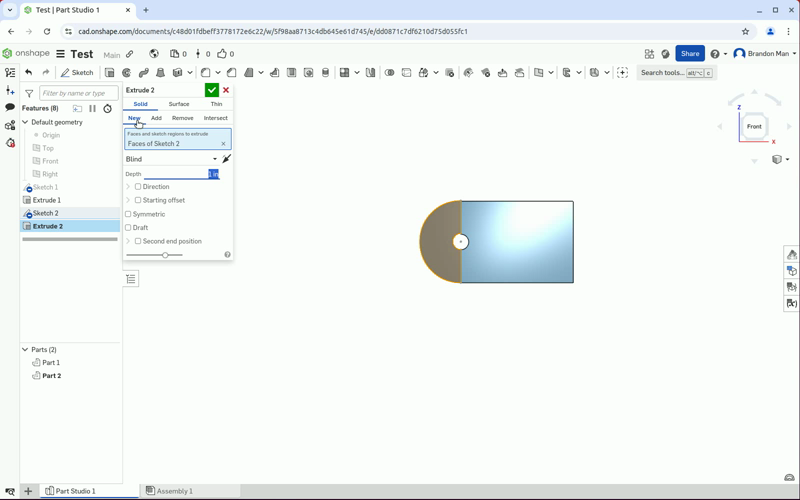
text(8.425)
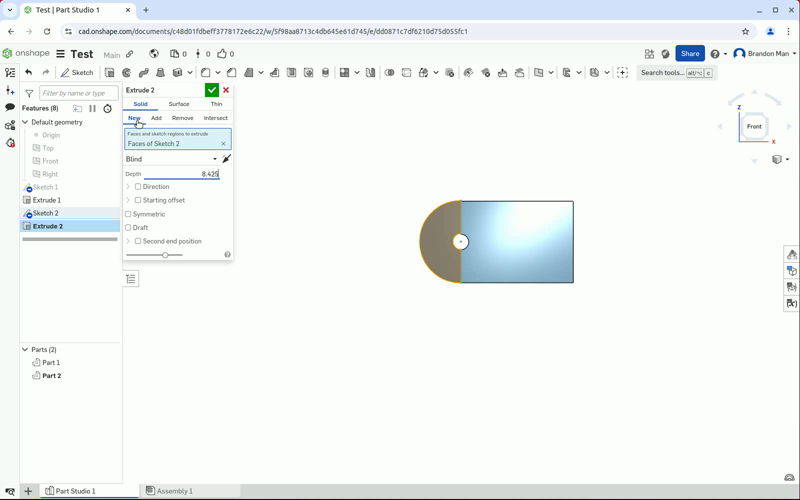
key(enter)
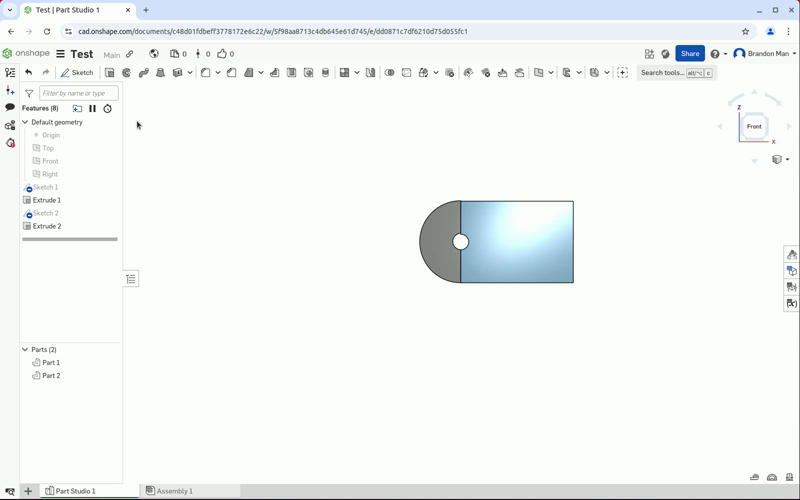
key(shift+h)
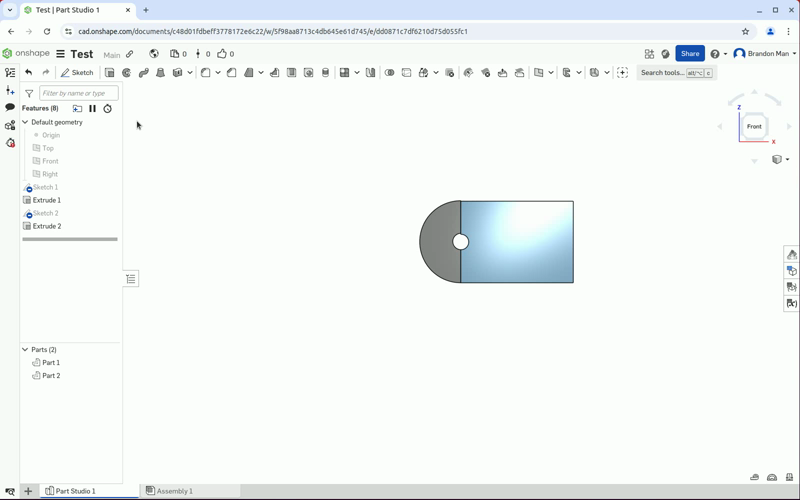
key(shift+h)
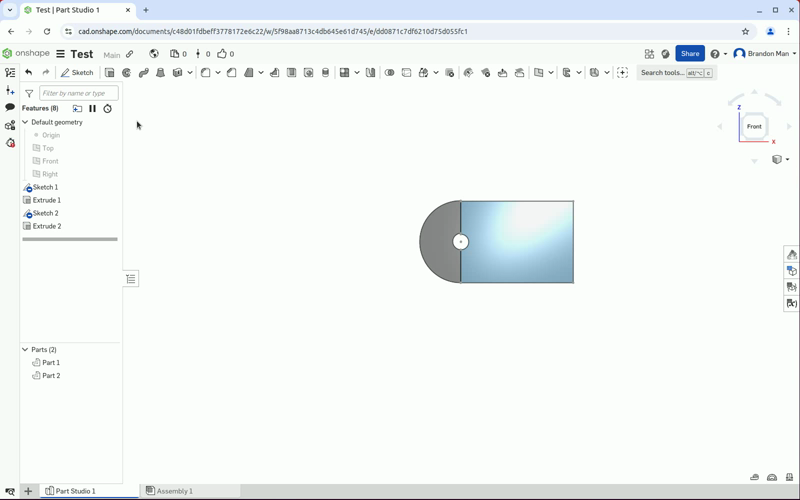
mouse_move(73, 189)
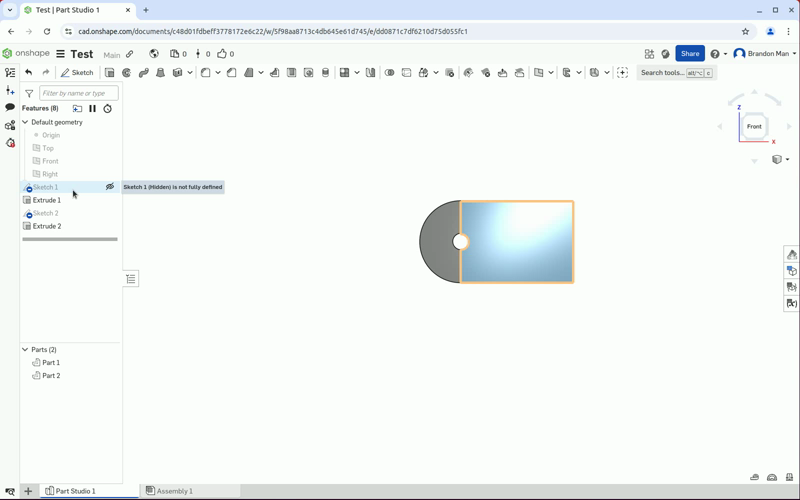
click(73, 189)
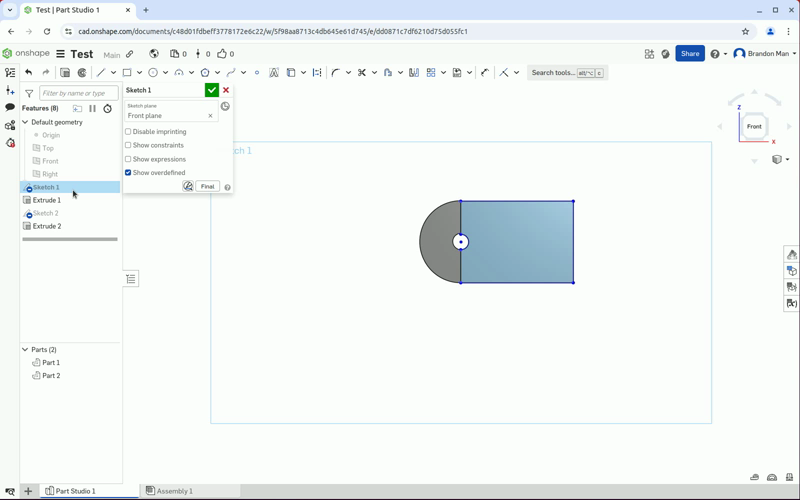
mouse_move(229, 92)
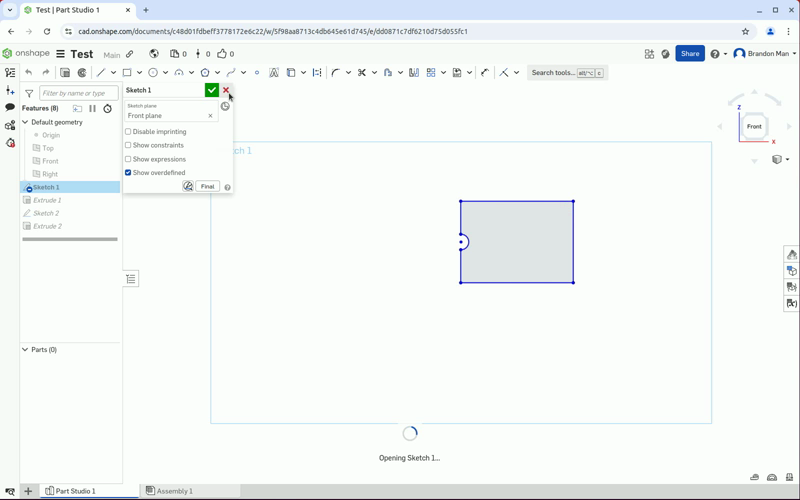
click(229, 92)
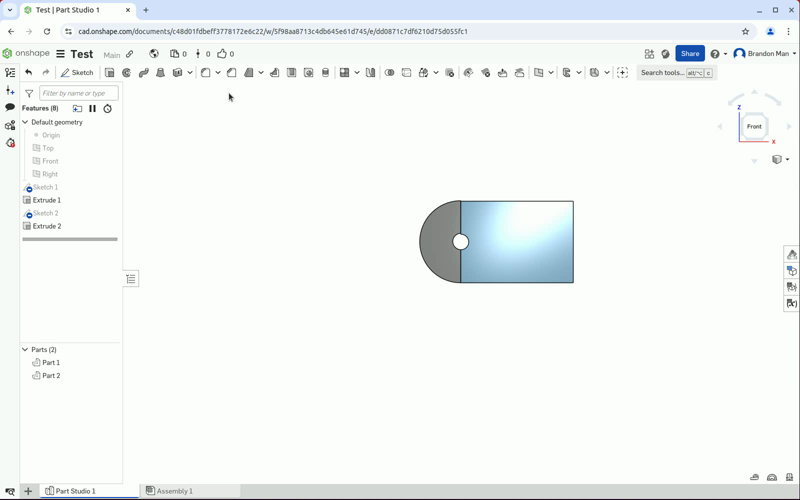
mouse_move(73, 352)
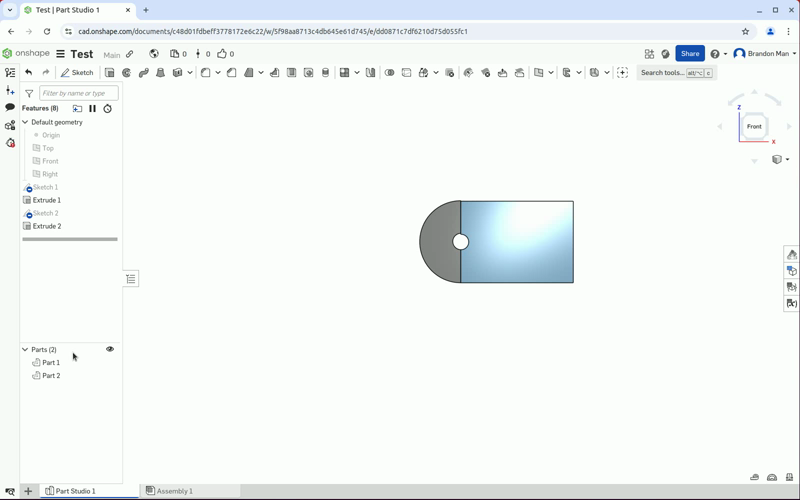
key(y)
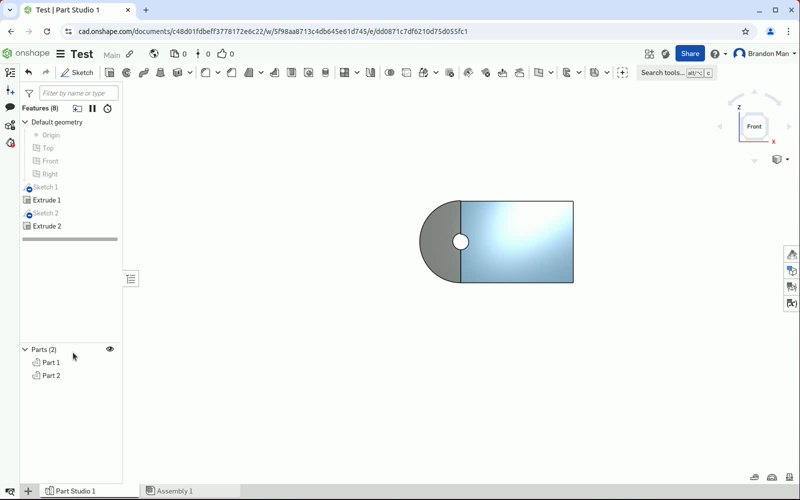
key(shift+p)
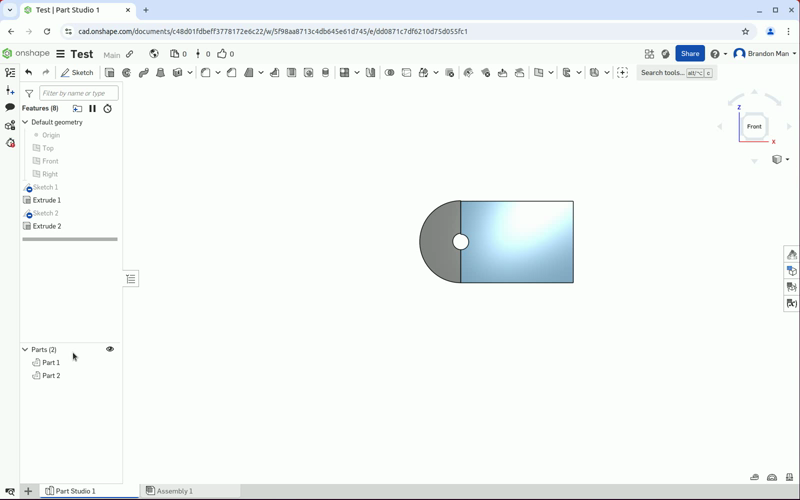
key(space)
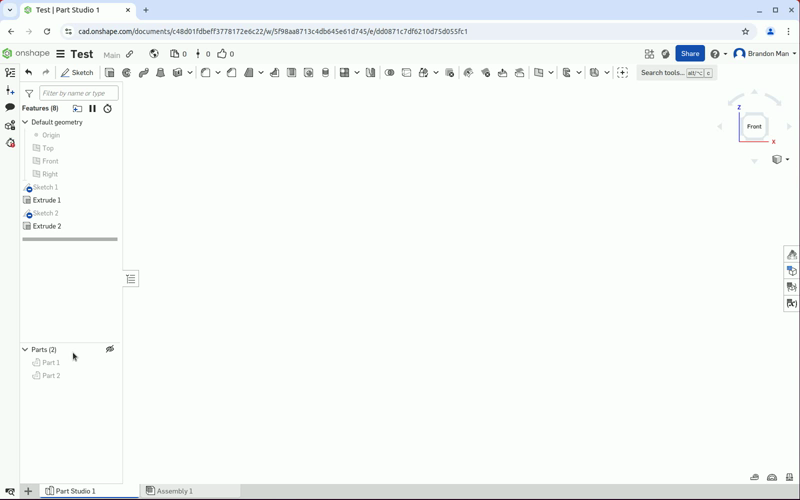
key_down(shift)
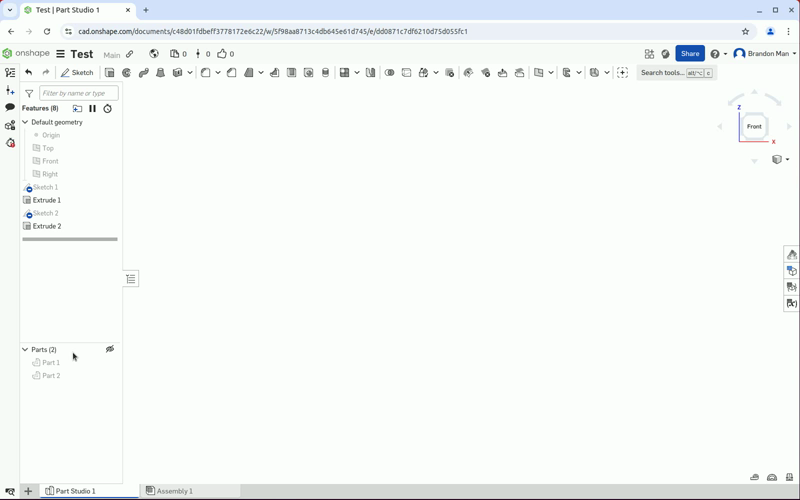
key(left)
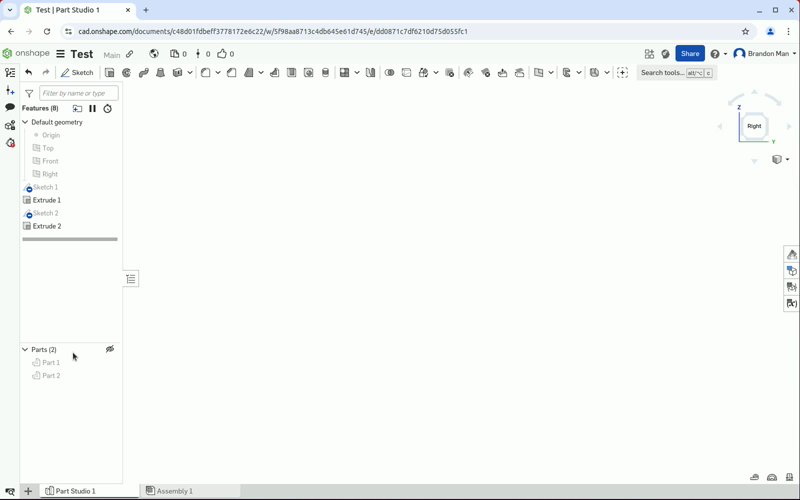
key_up(shift)
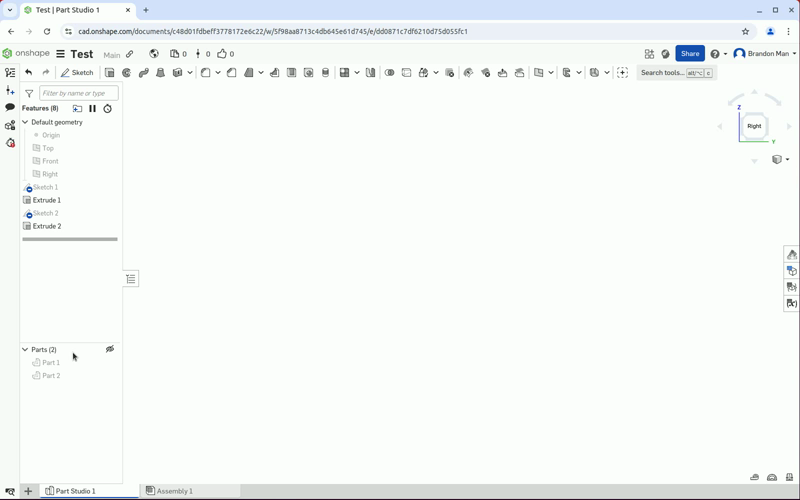
mouse_move(73, 352)
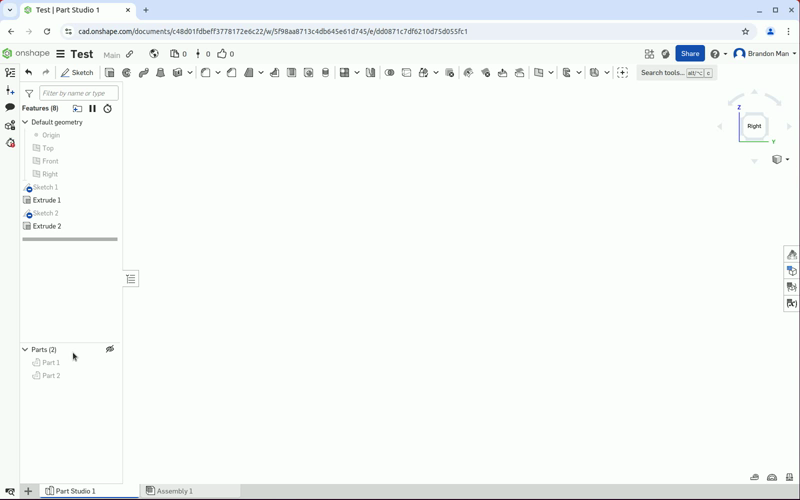
key(shift+y)
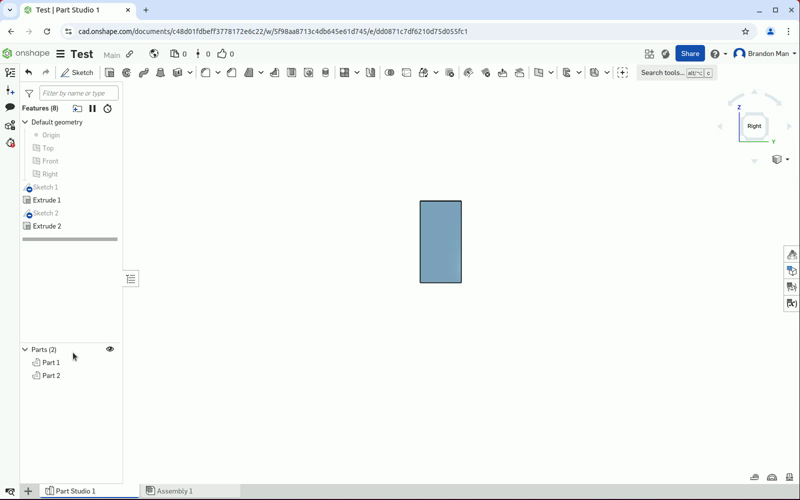
mouse_move(541, 75)
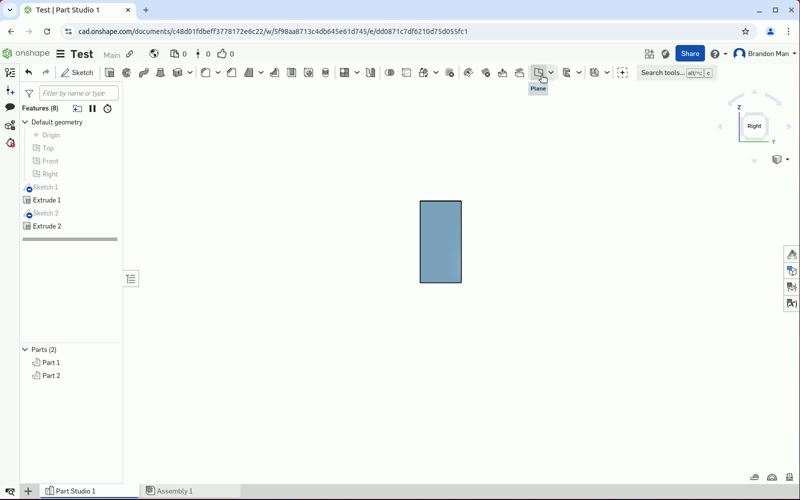
click(541, 75)
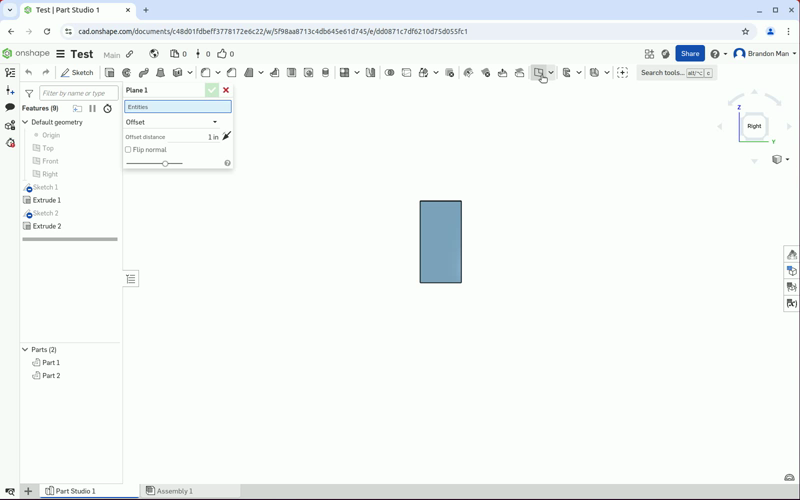
mouse_move(73, 176)
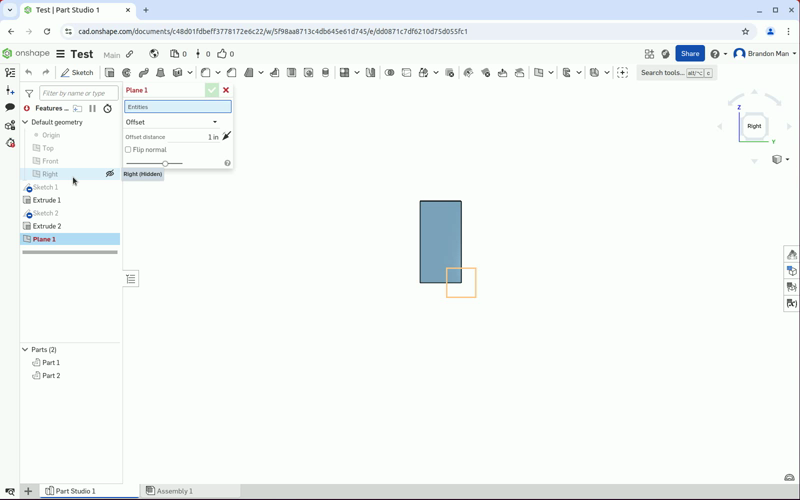
click(73, 176)
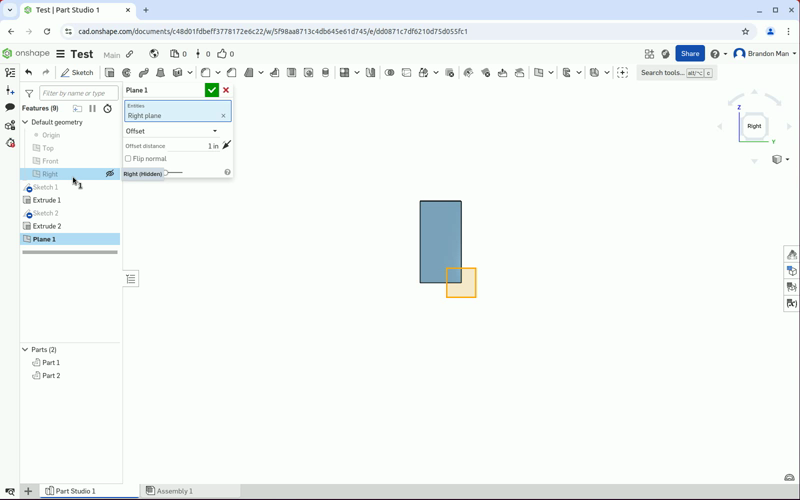
key(tab, 2)
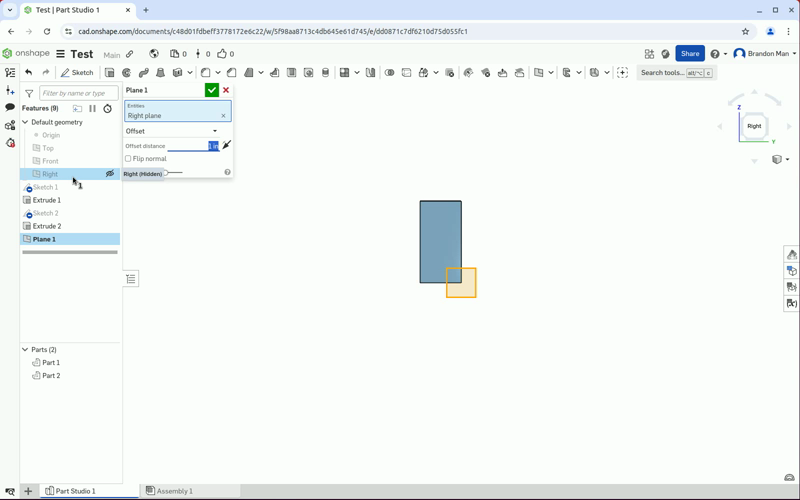
text(23.108)
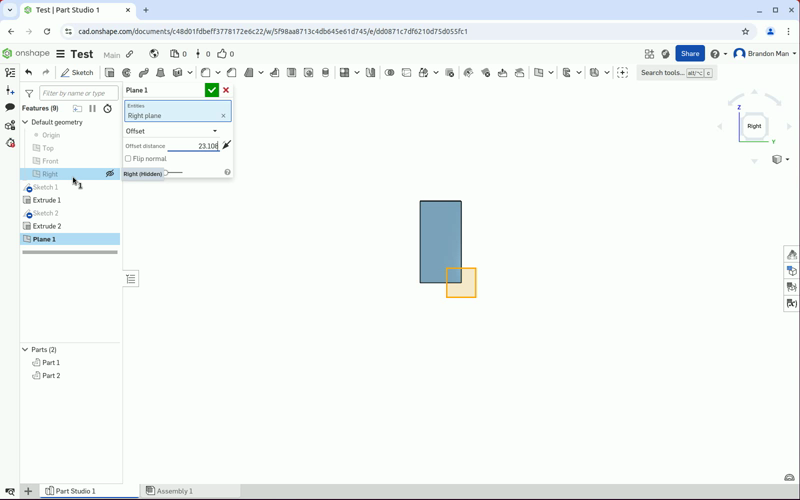
key(enter, 2)
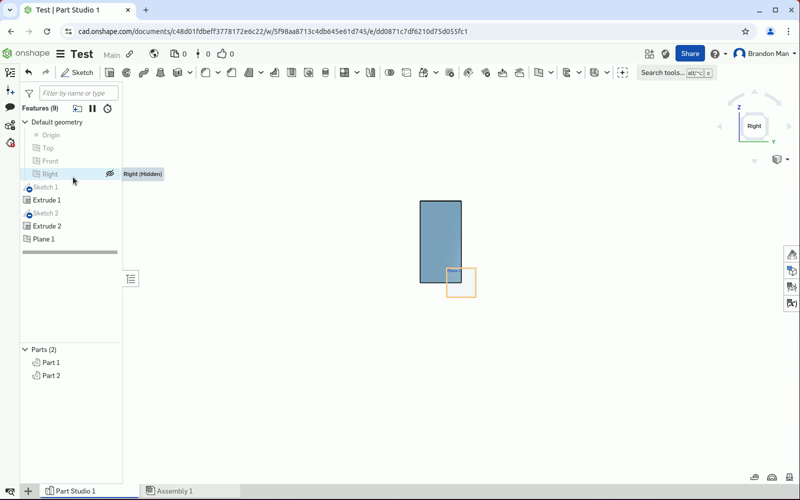
key(shift+s)
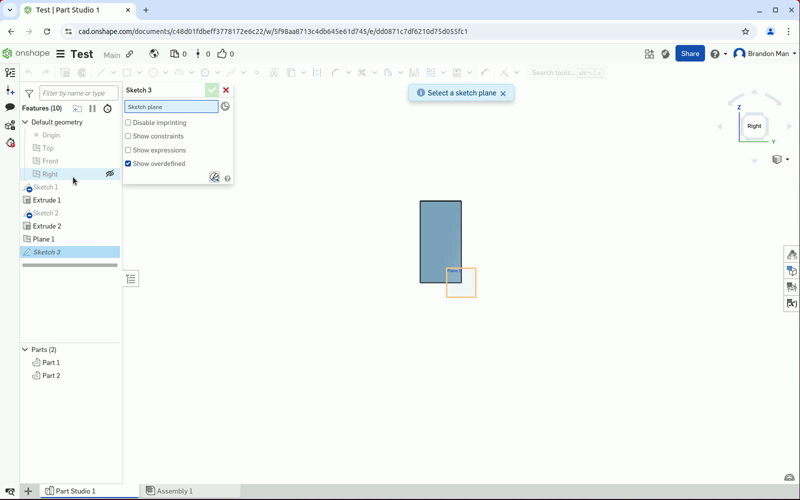
mouse_move(73, 241)
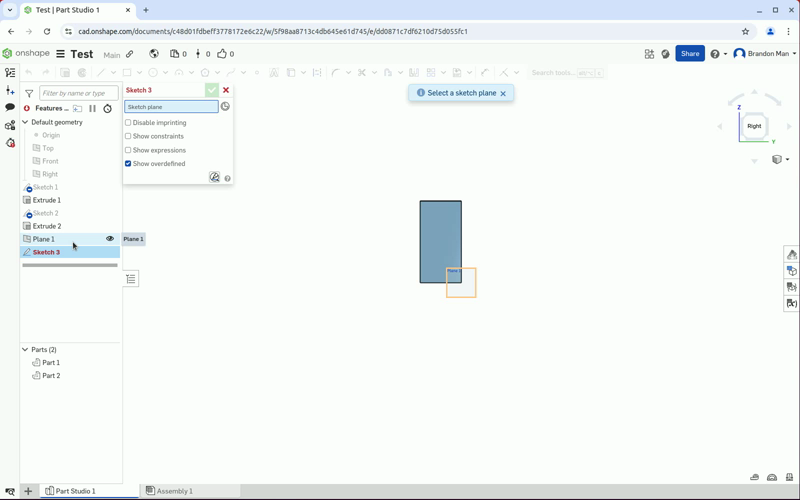
click(73, 241)
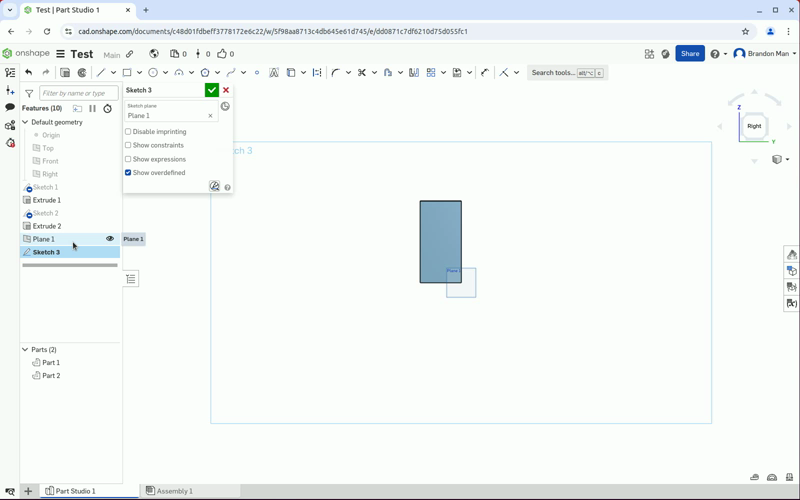
mouse_move(73, 352)
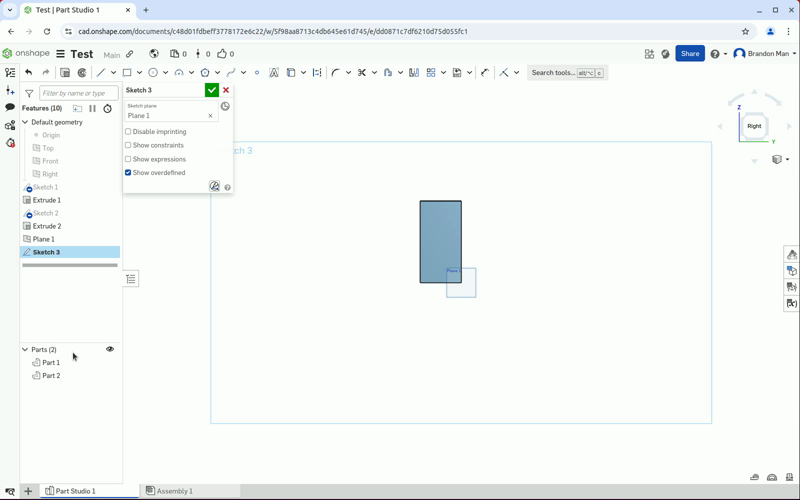
key(y)
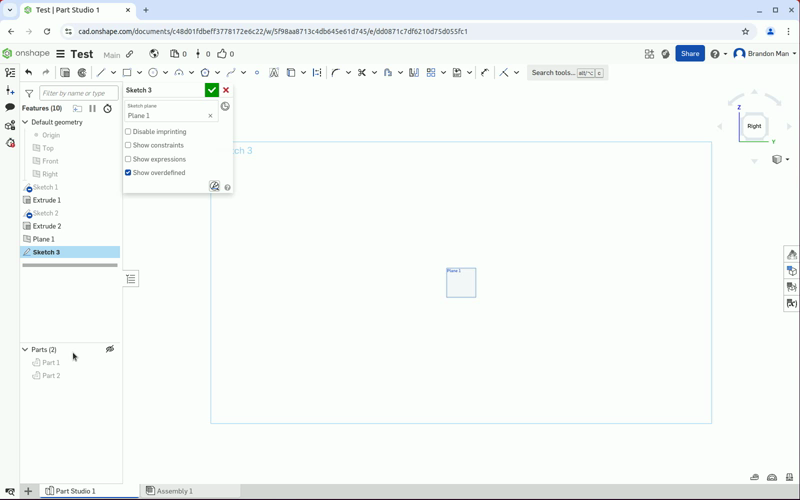
key(c)
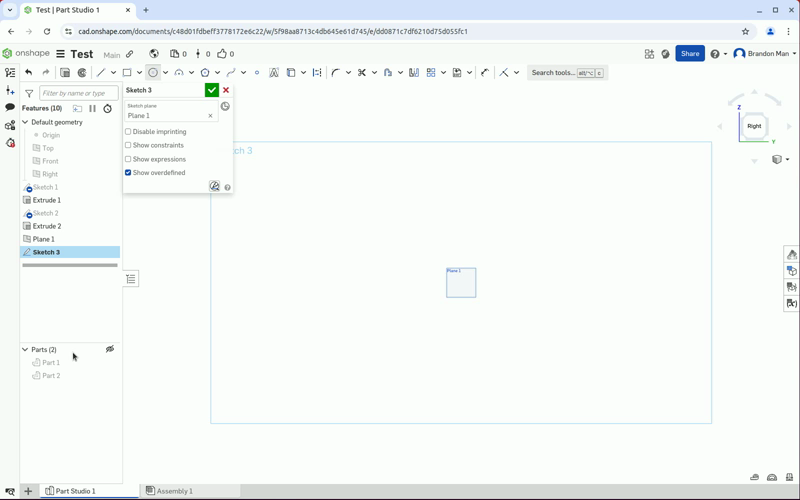
key_down(shift)
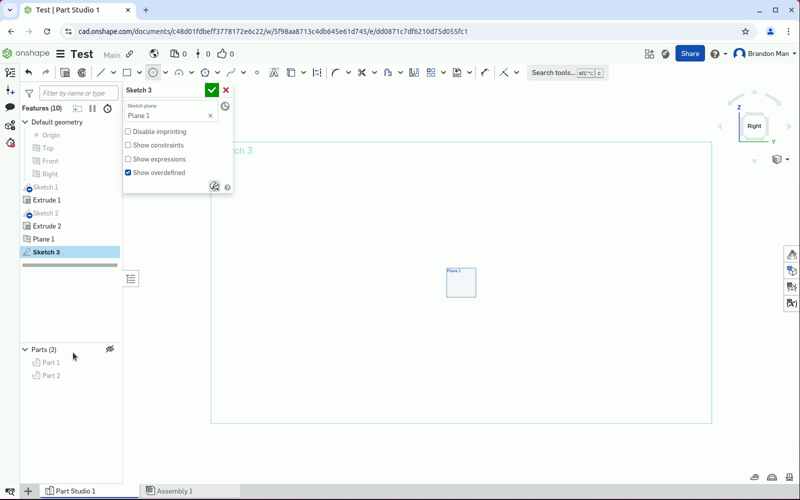
mouse_move(440, 222)
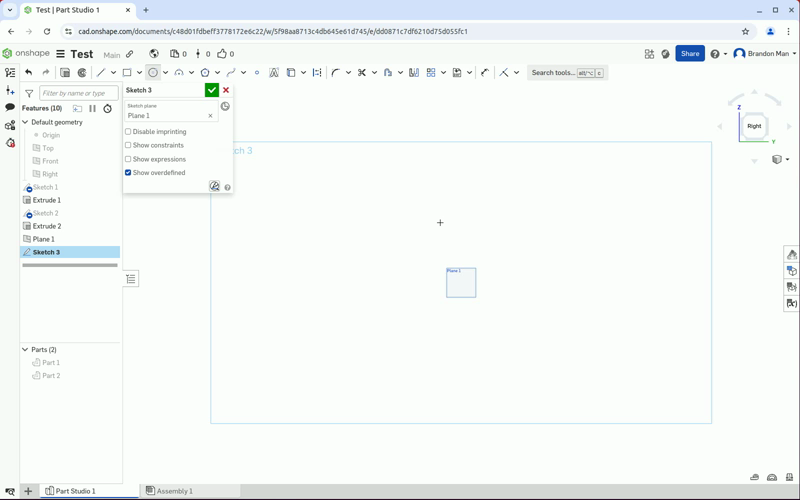
click(440, 222)
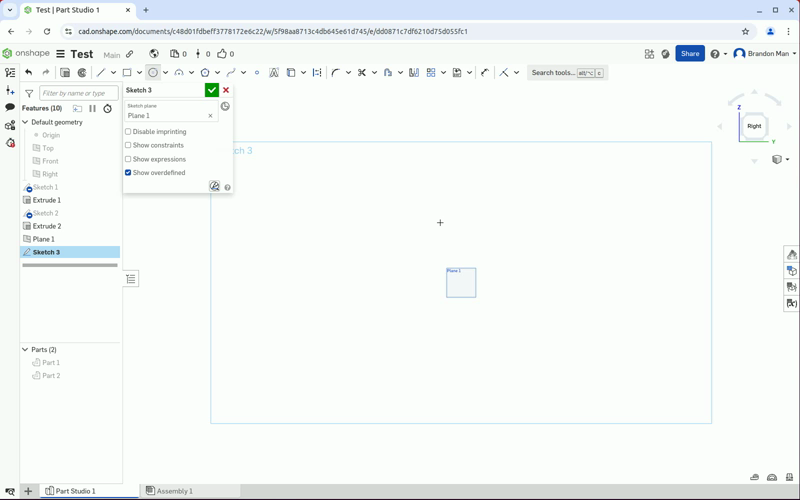
key_up(shift)
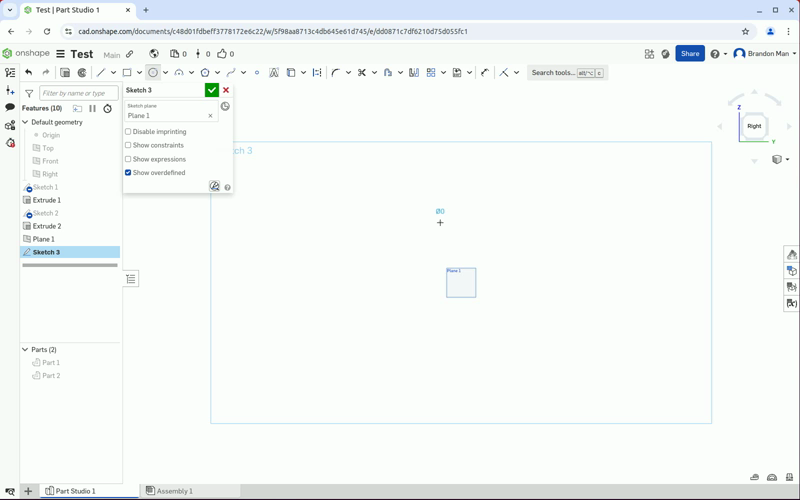
mouse_move(450, 222)
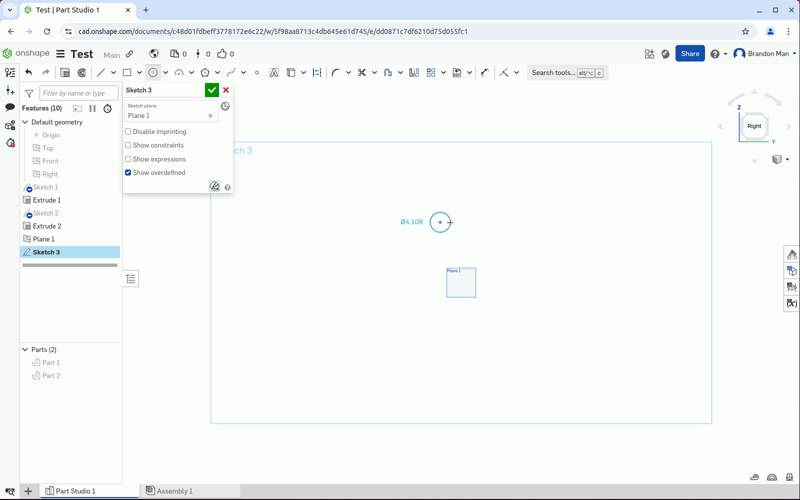
click(450, 222)
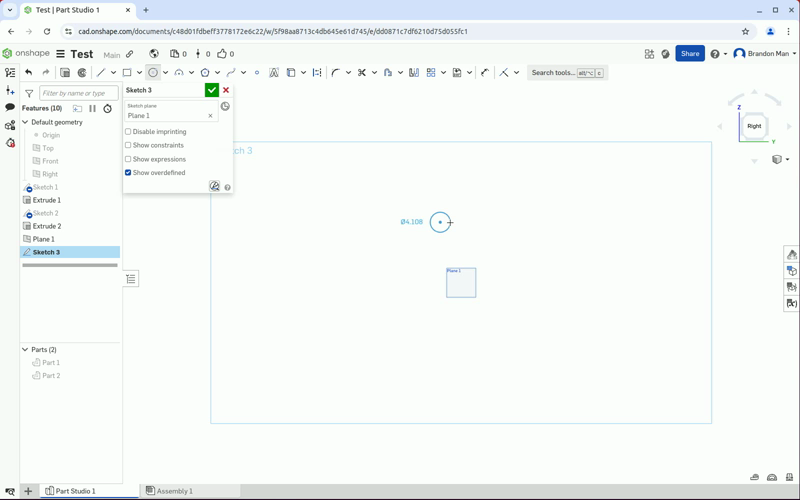
key(esc)
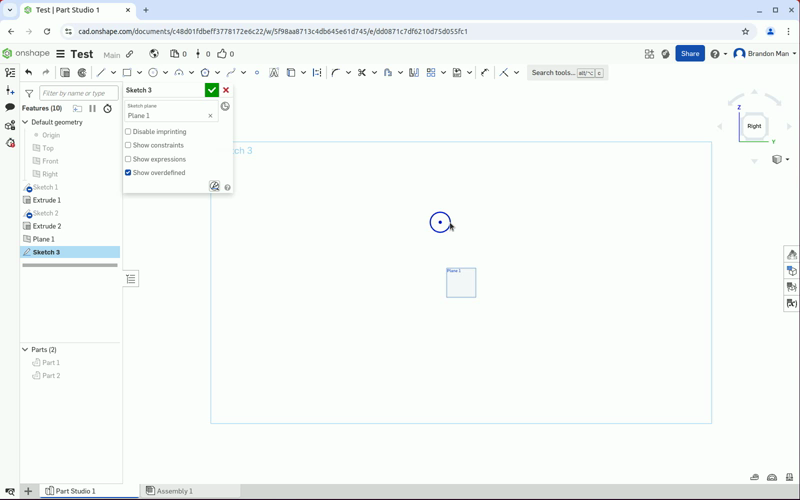
mouse_move(438, 221)
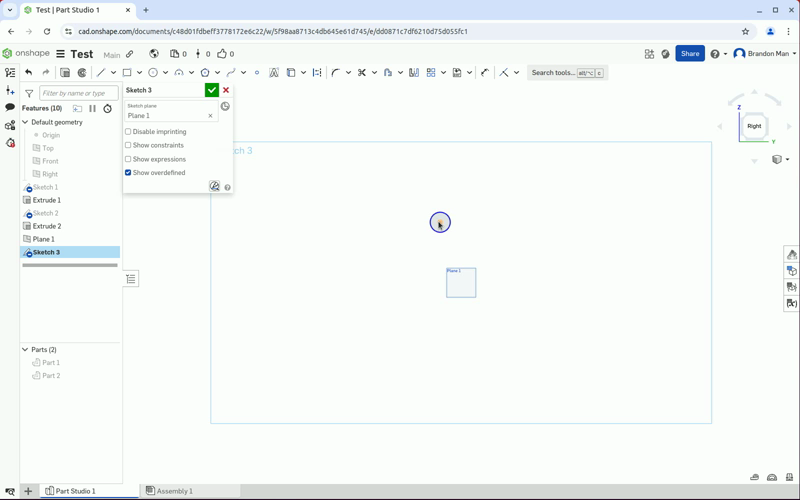
scroll(6)
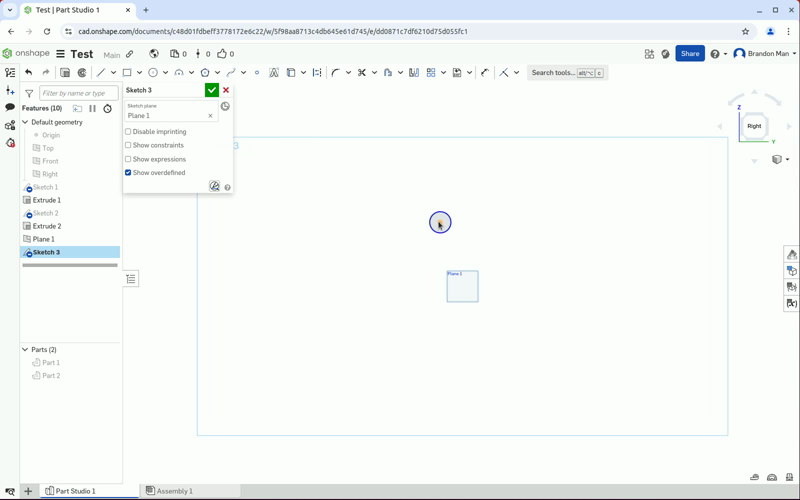
scroll(6)
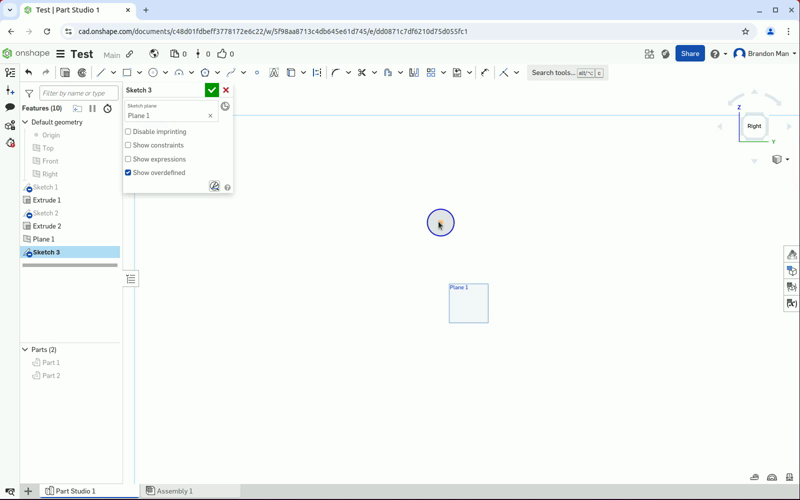
scroll(6)
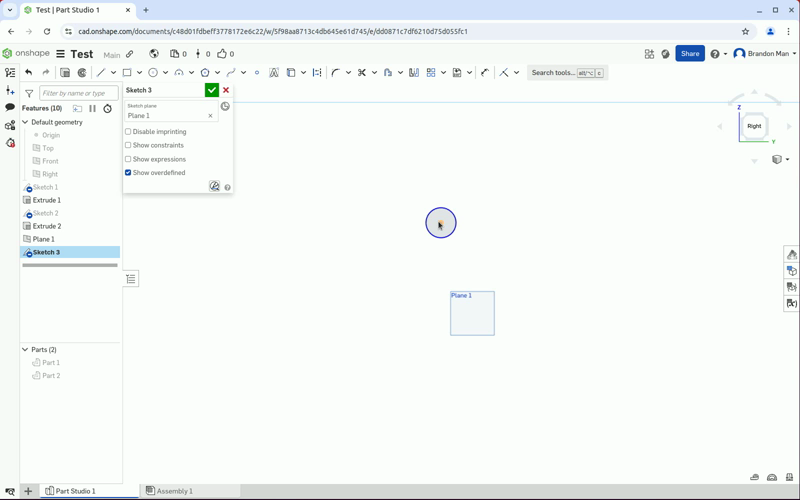
scroll(6)
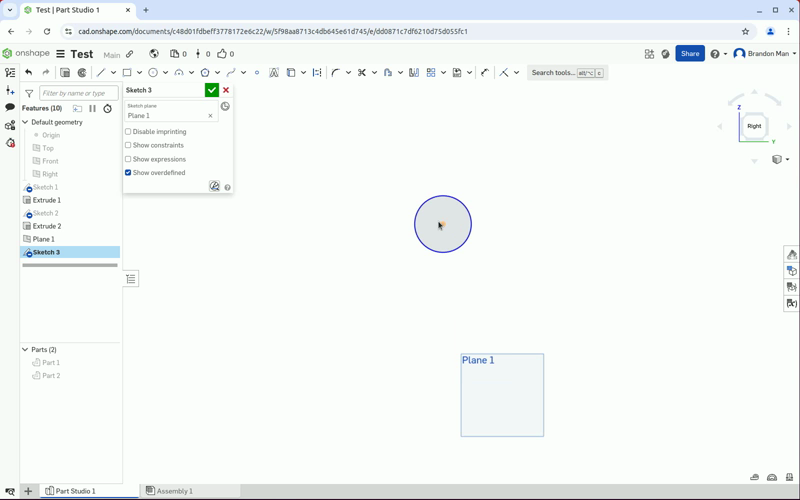
scroll(6)
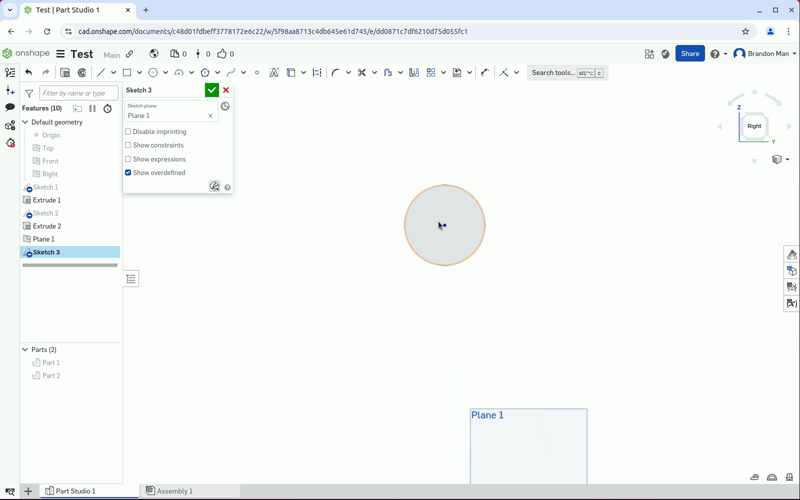
scroll(6)
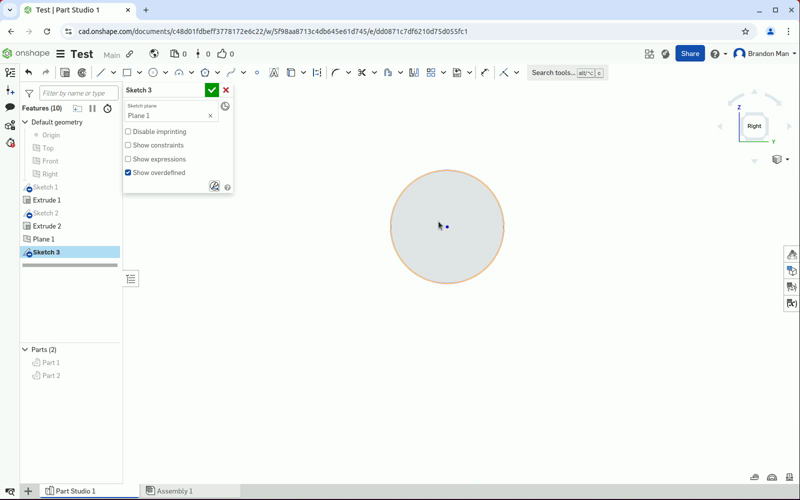
scroll(6)
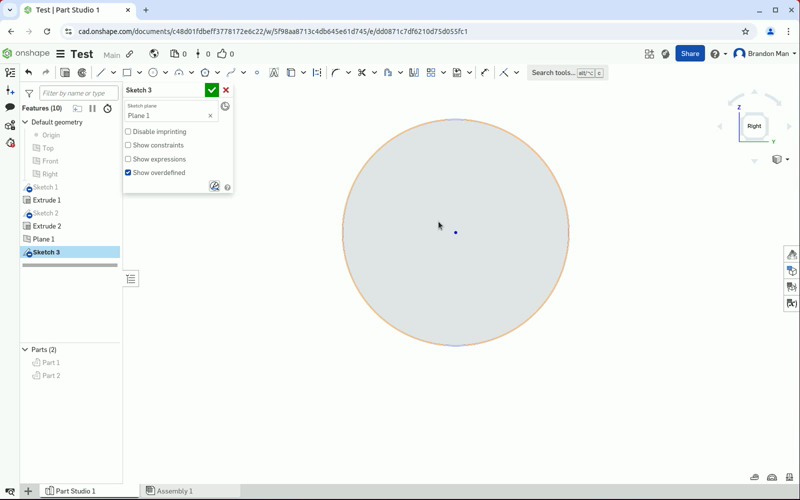
click(438, 221)
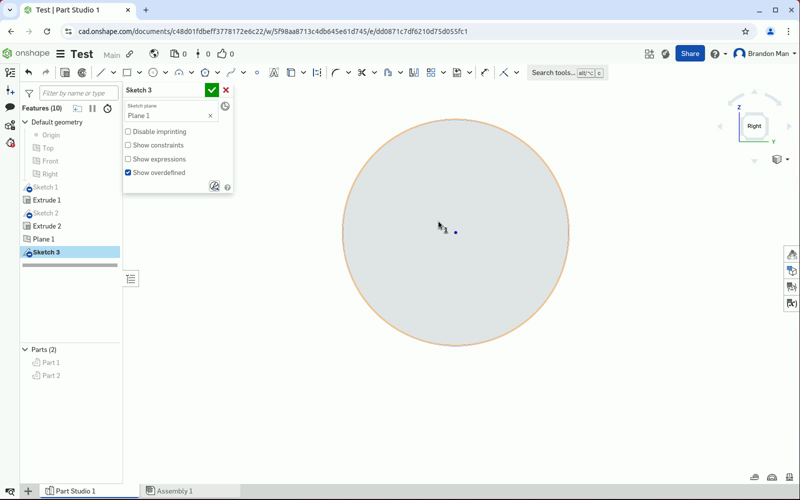
scroll(-6)
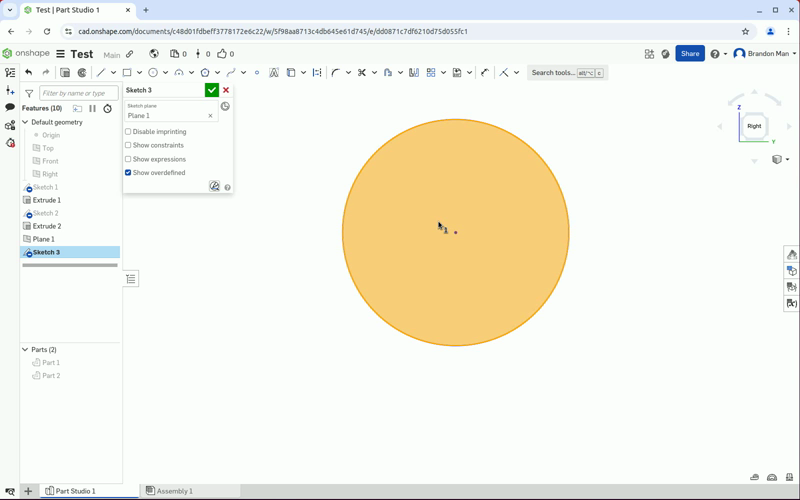
scroll(-6)
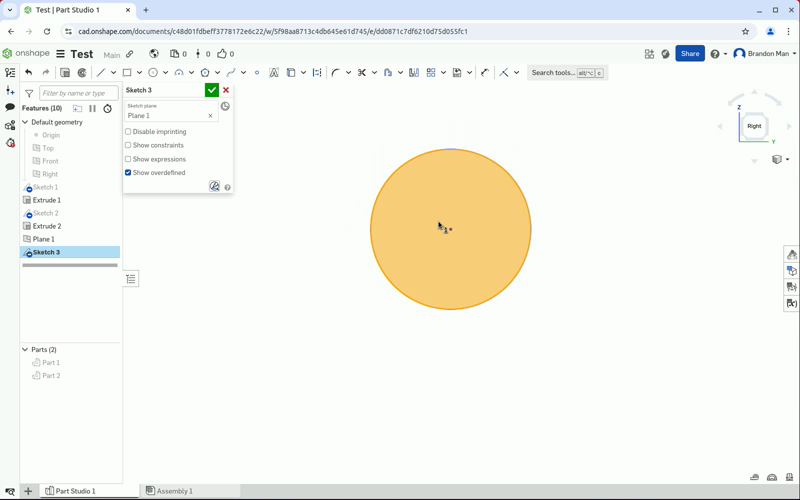
scroll(-6)
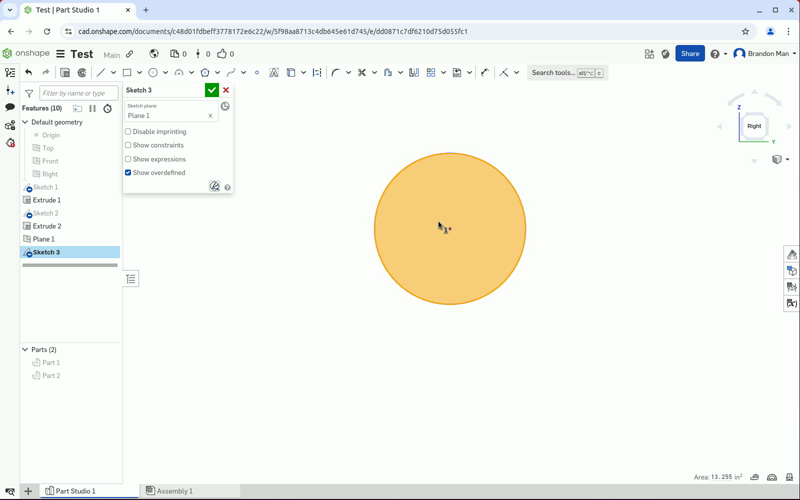
scroll(-6)
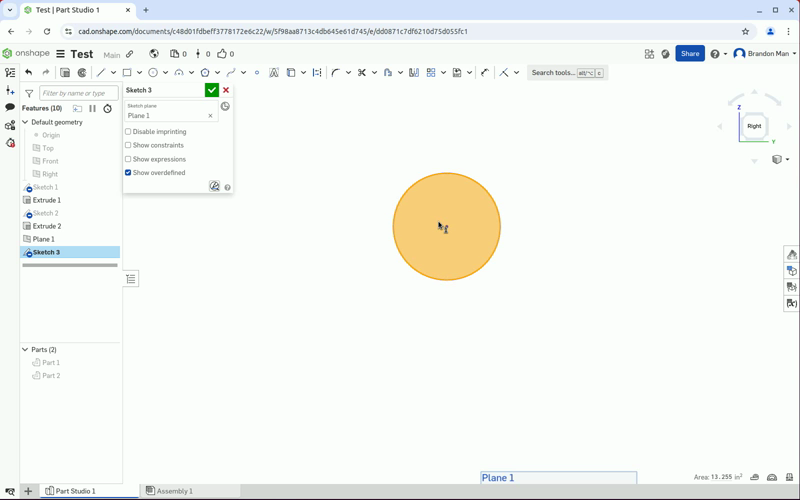
scroll(-6)
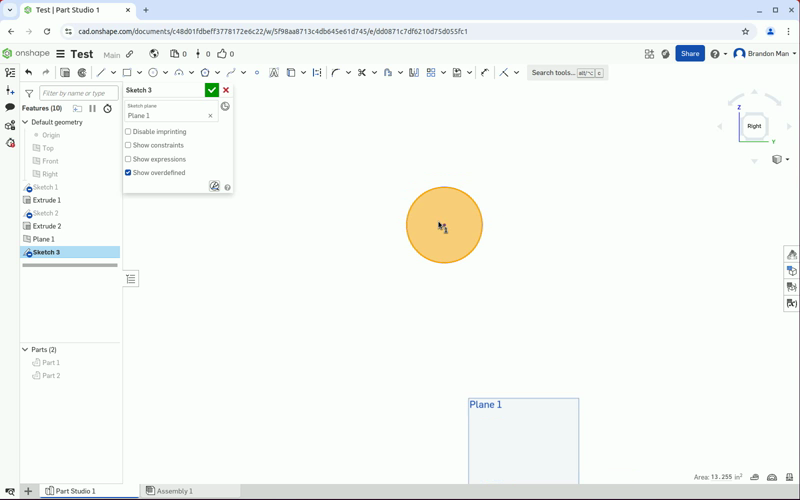
scroll(-6)
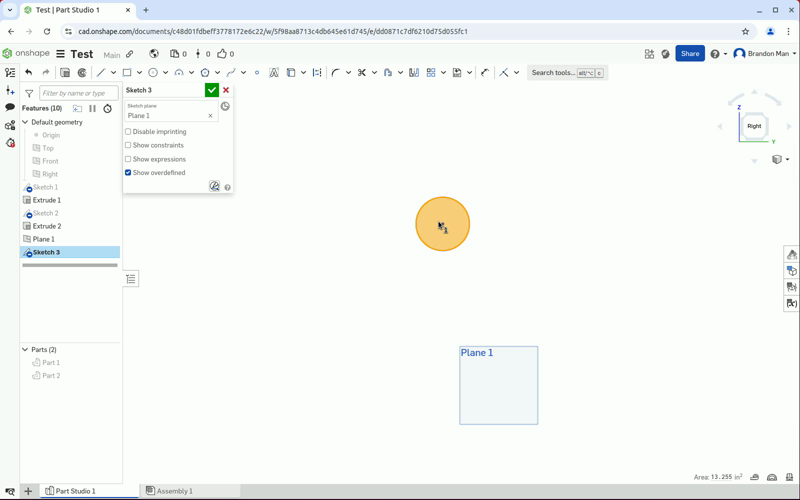
scroll(-6)
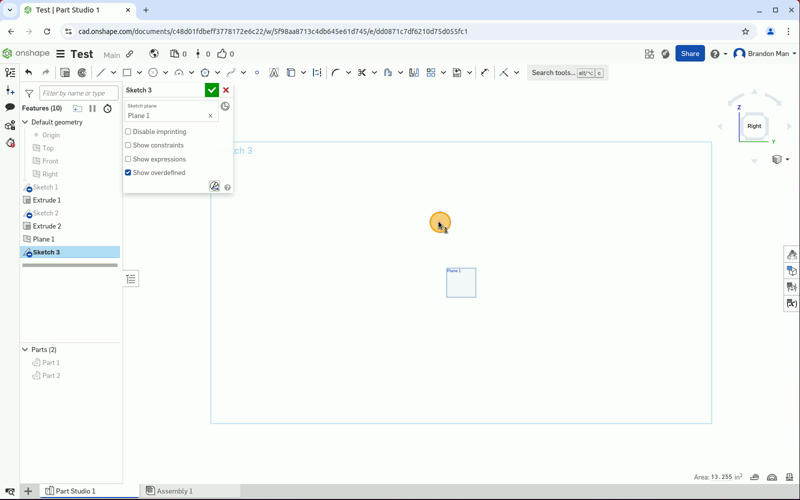
mouse_move(73, 352)
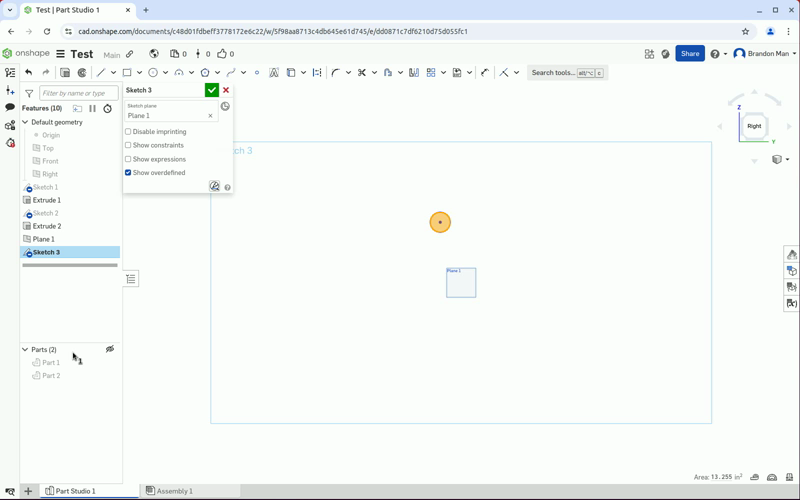
key(shift+y)
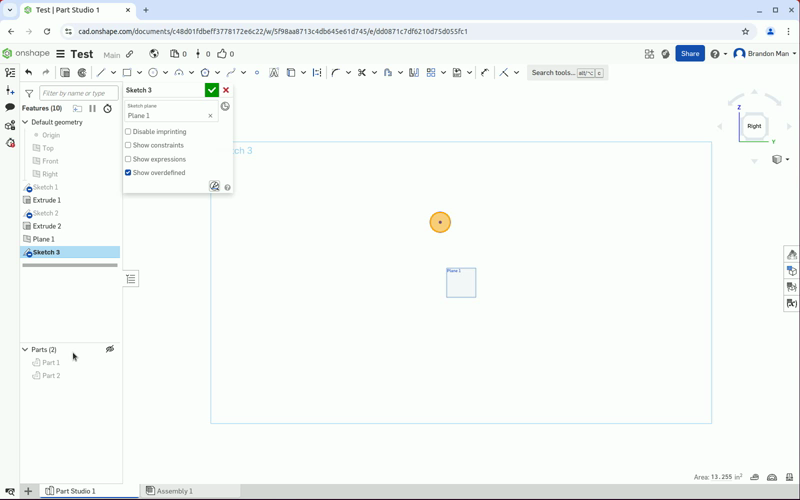
key(shift+e)
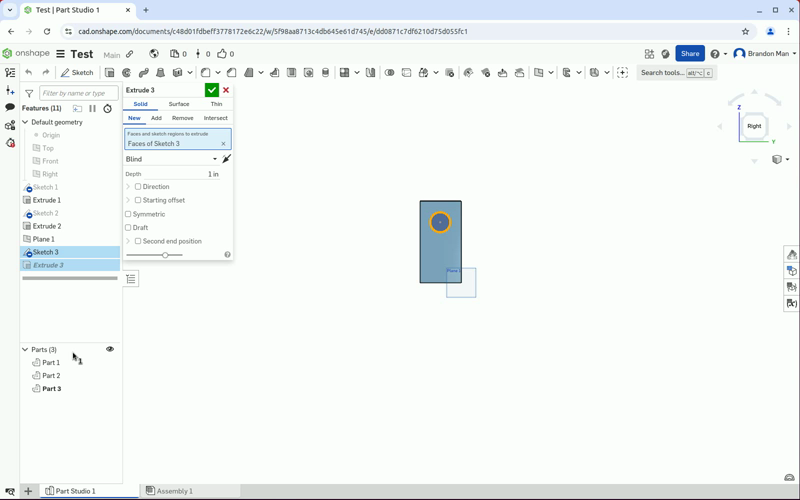
mouse_move(143, 106)
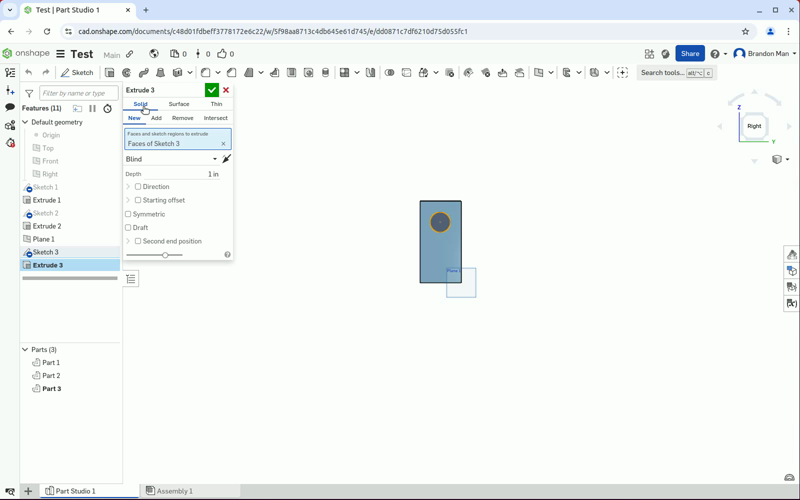
click(143, 106)
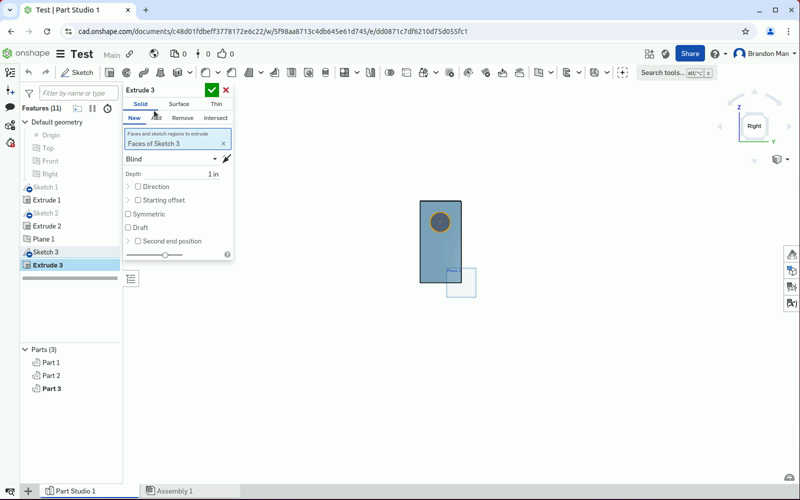
mouse_move(186, 120)
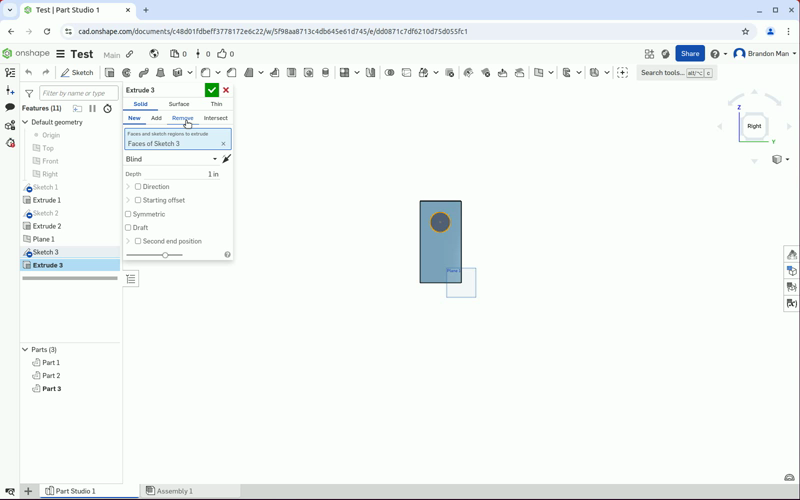
click(186, 120)
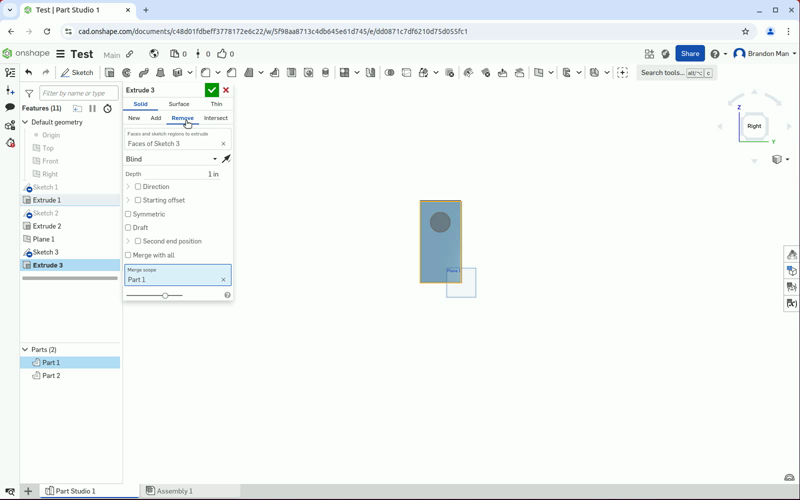
key(tab, 4)
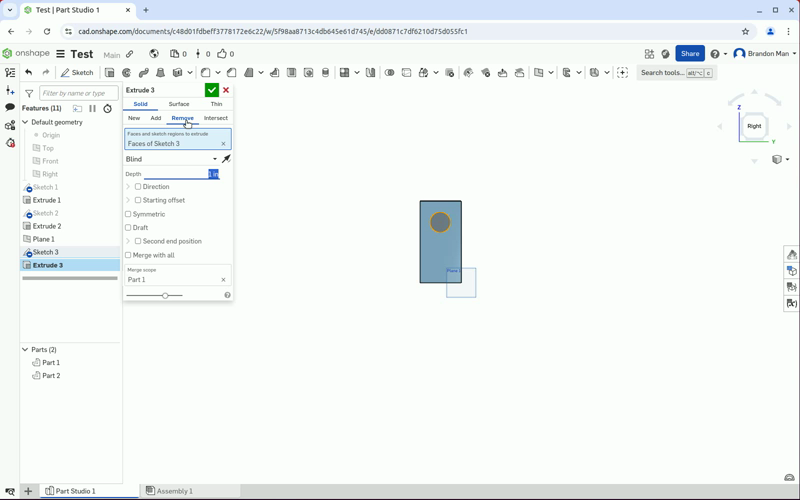
text(12.517)
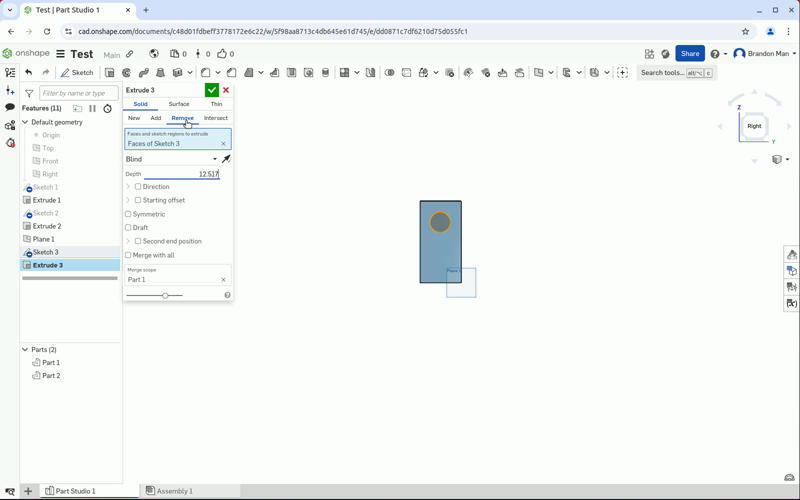
key(tab, 6)
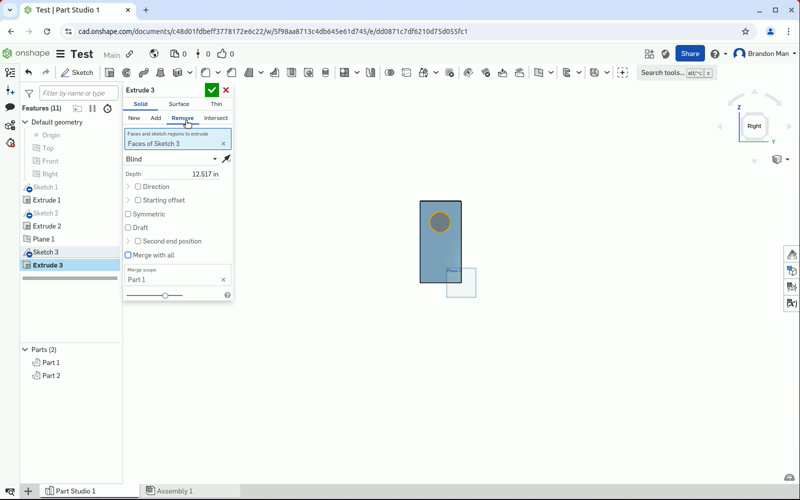
key(space)
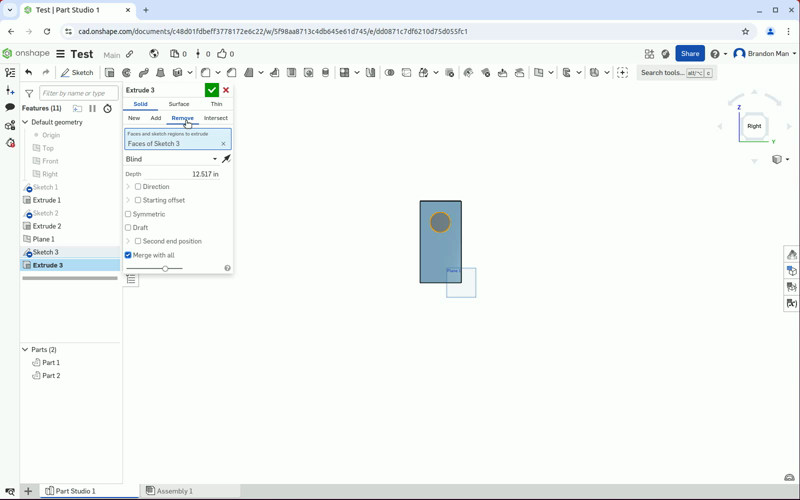
key(enter)
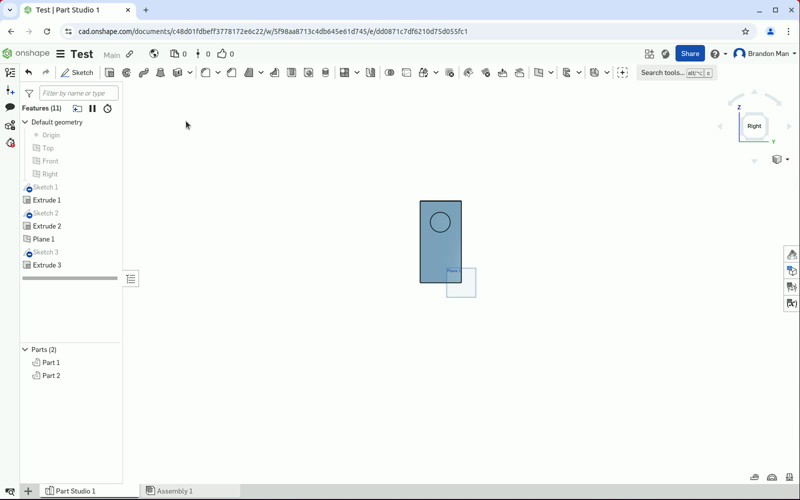
key(shift+h)
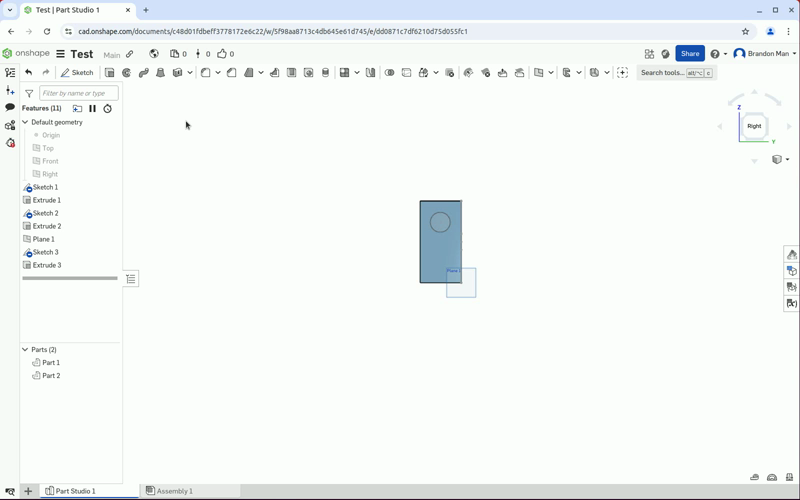
key(shift+h)
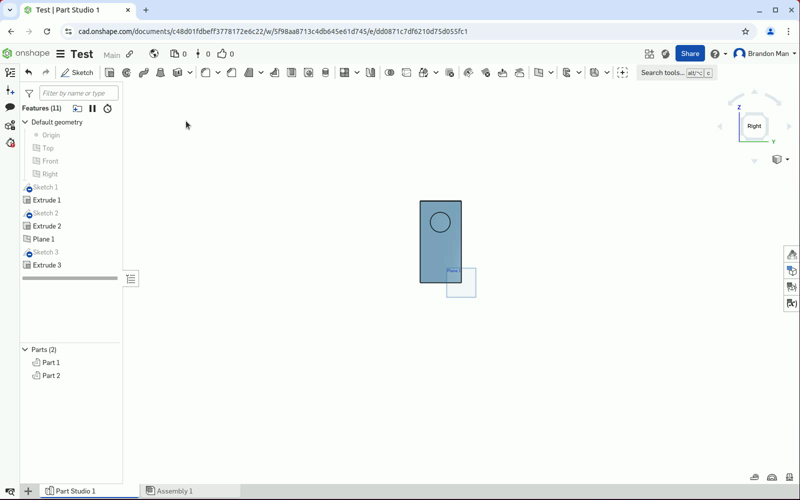
mouse_move(73, 189)
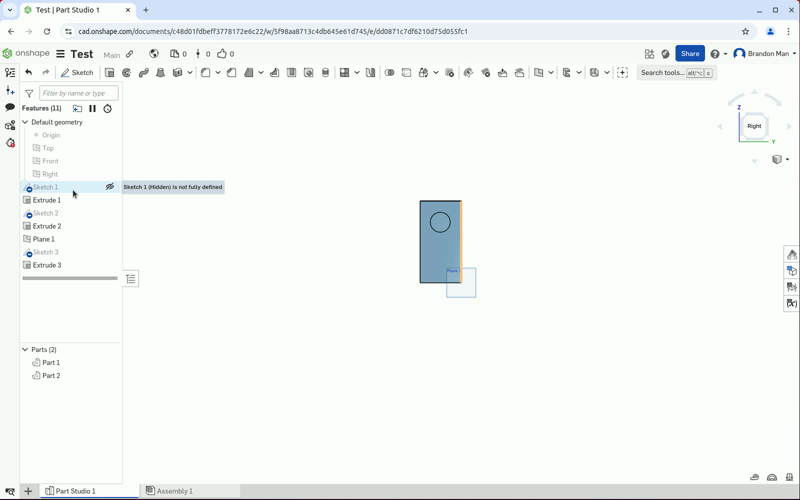
click(73, 189)
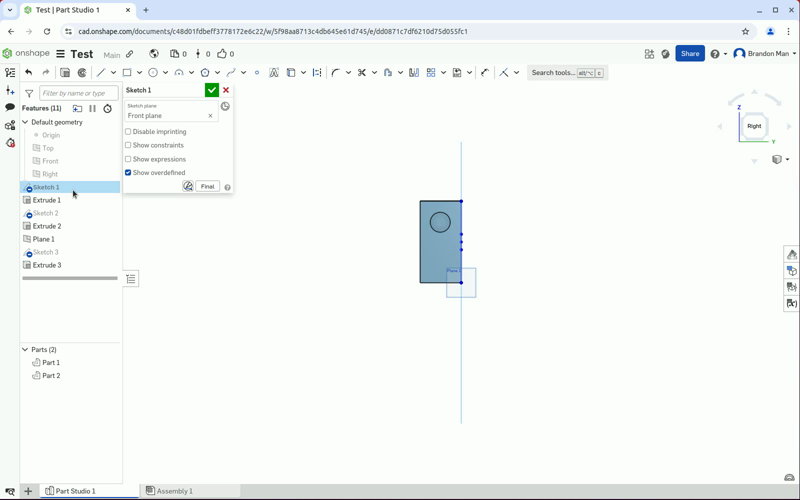
mouse_move(229, 92)
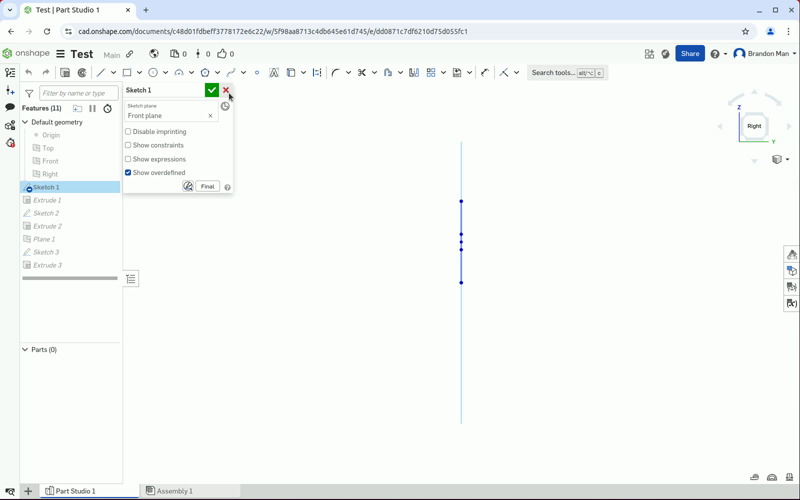
click(229, 92)
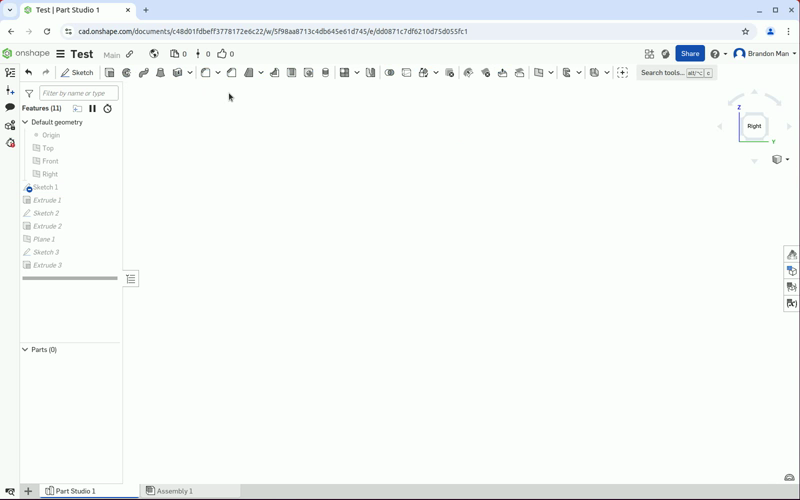
key(shift+s)
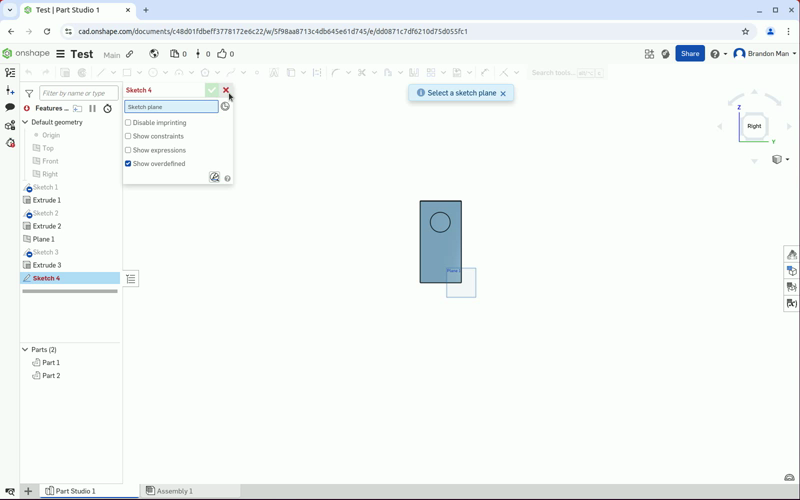
mouse_move(73, 241)
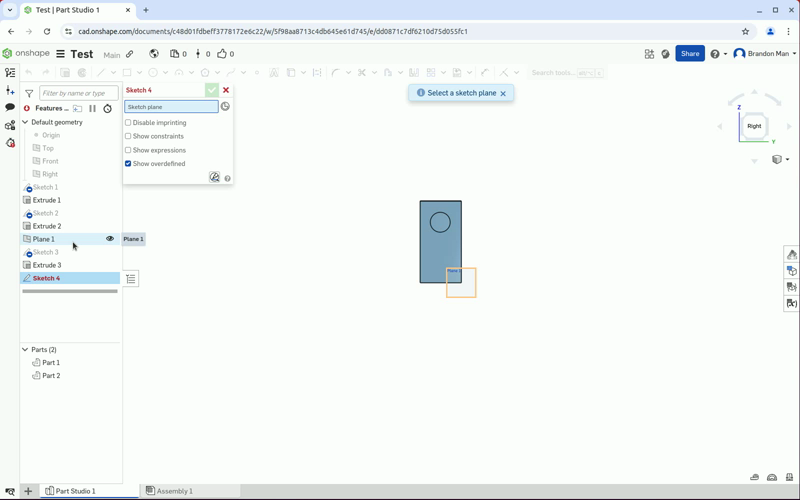
click(73, 241)
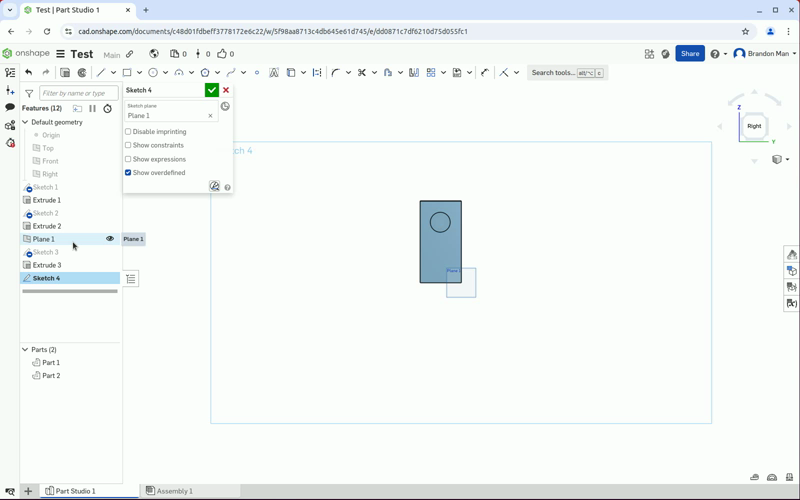
mouse_move(73, 352)
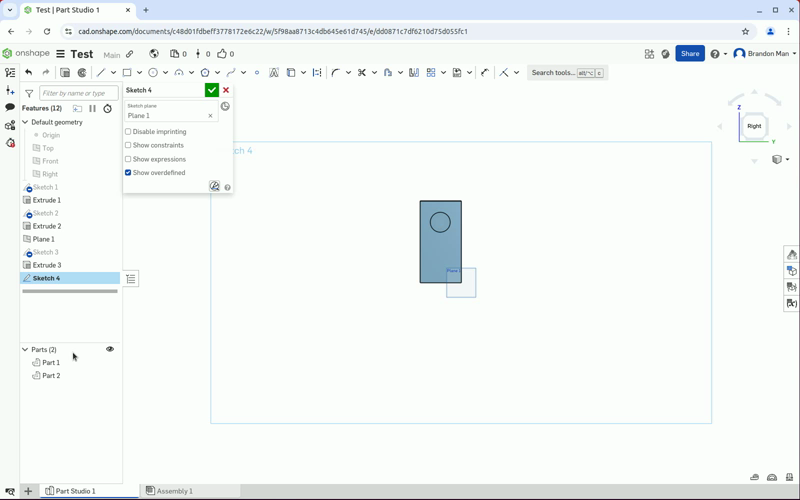
key(y)
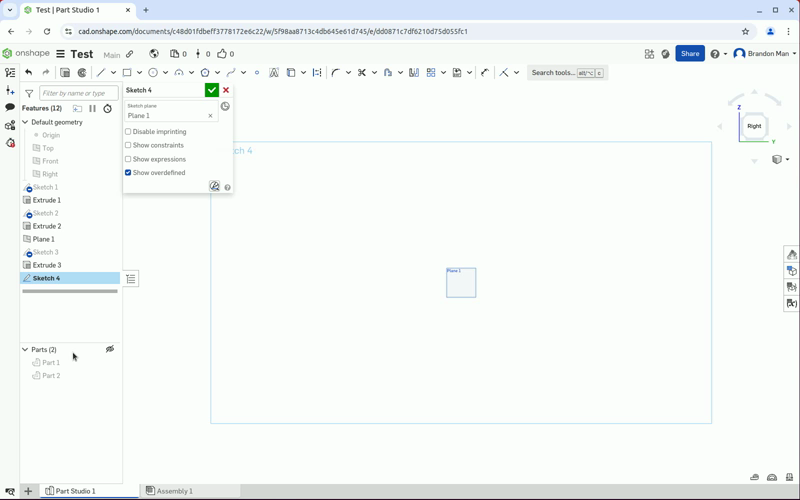
key(c)
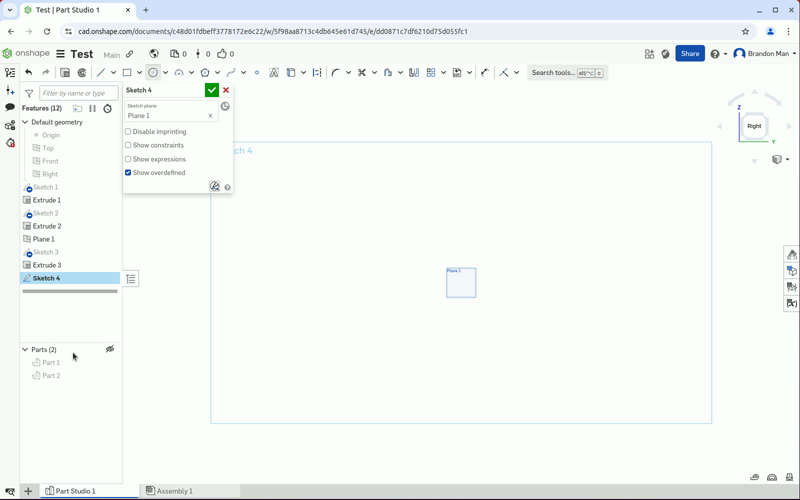
key_down(shift)
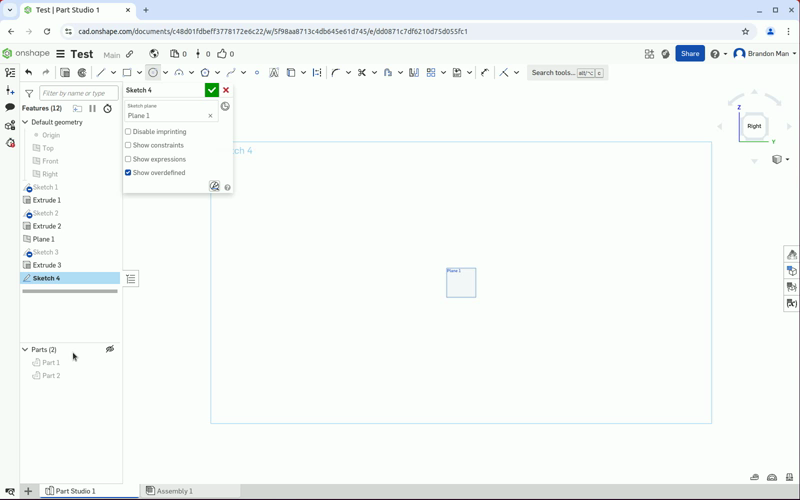
mouse_move(440, 262)
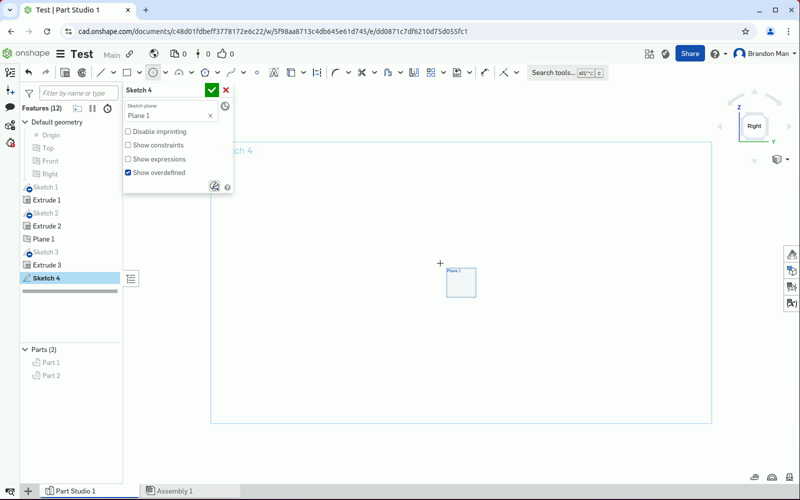
click(440, 262)
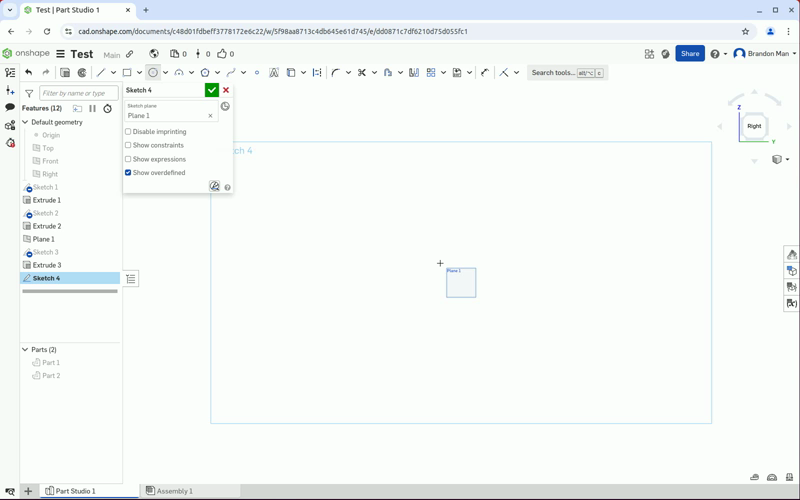
key_up(shift)
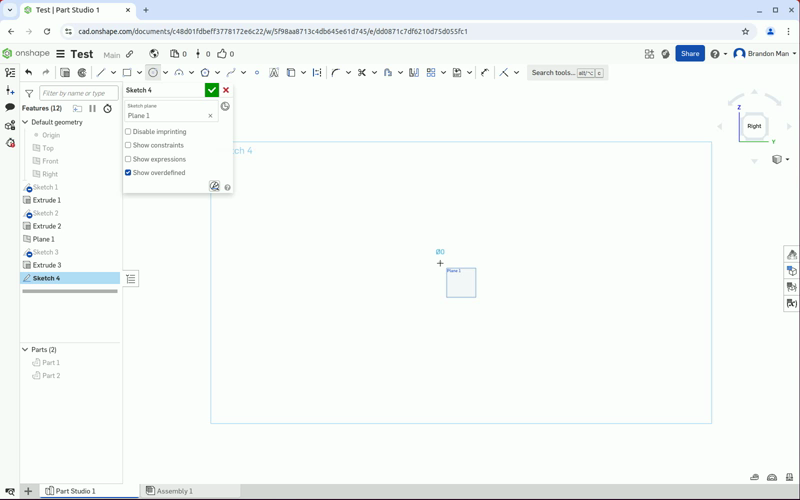
mouse_move(450, 262)
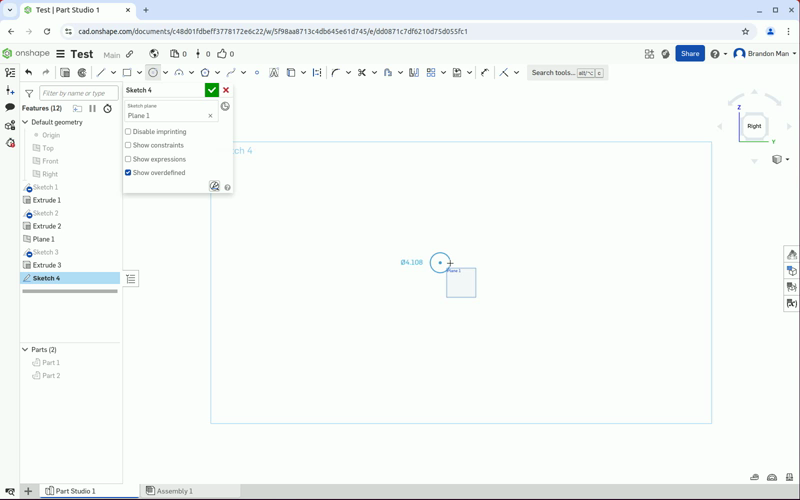
click(450, 262)
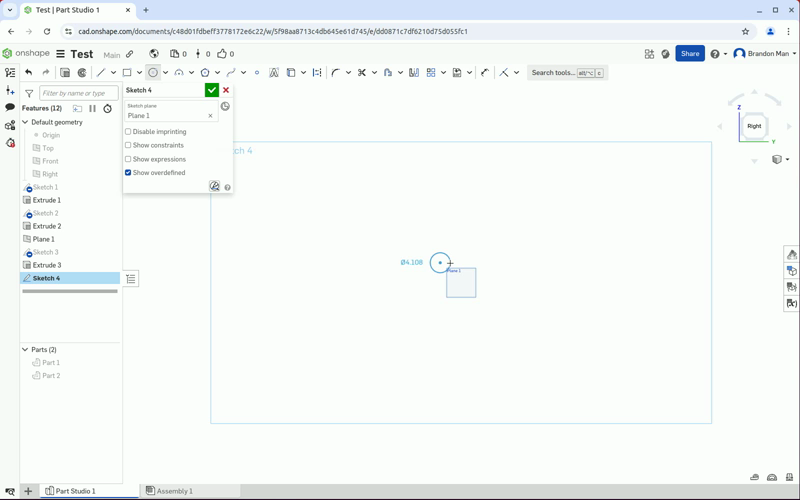
key(esc)
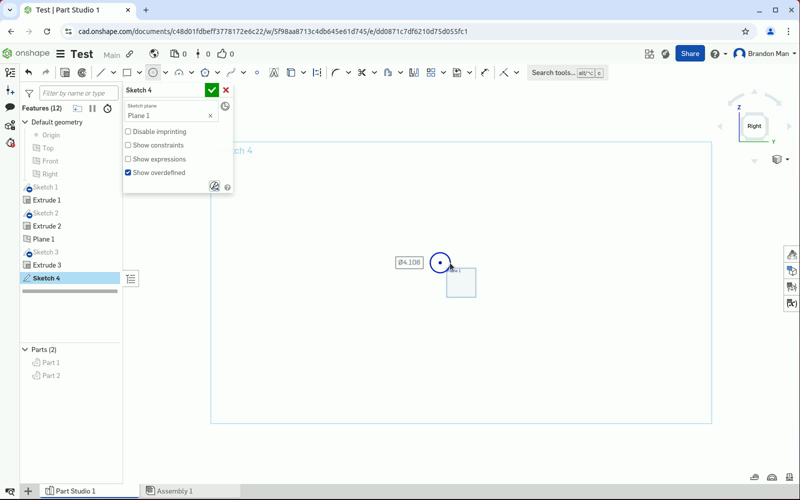
mouse_move(441, 268)
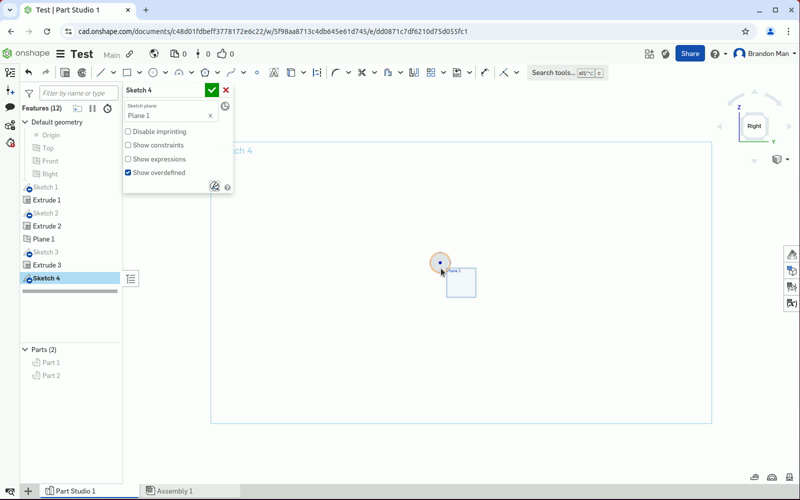
scroll(6)
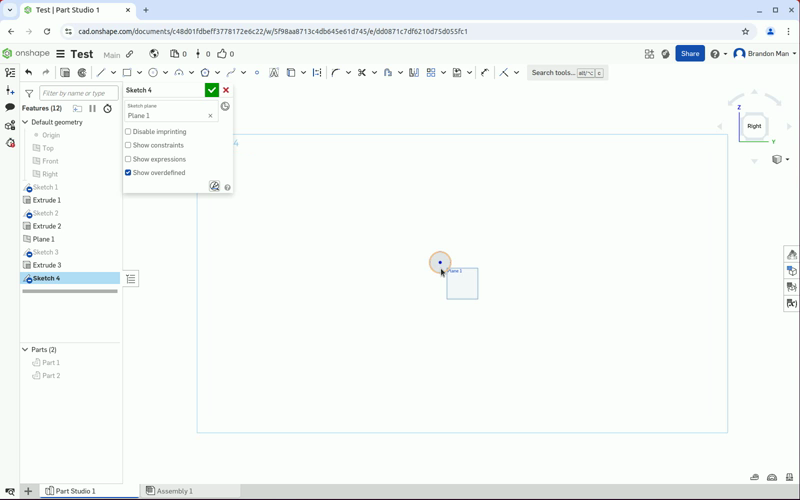
scroll(6)
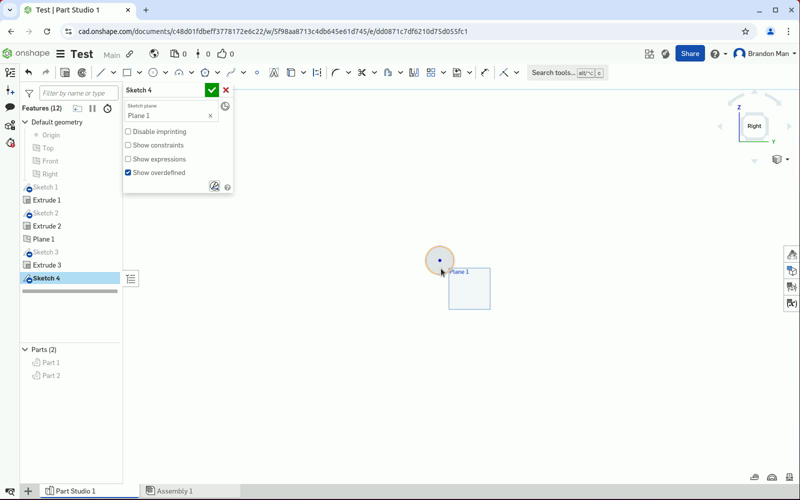
scroll(6)
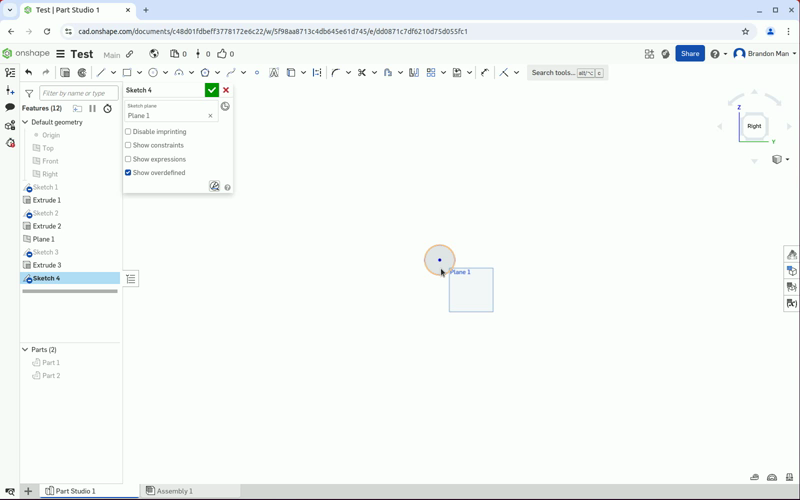
scroll(6)
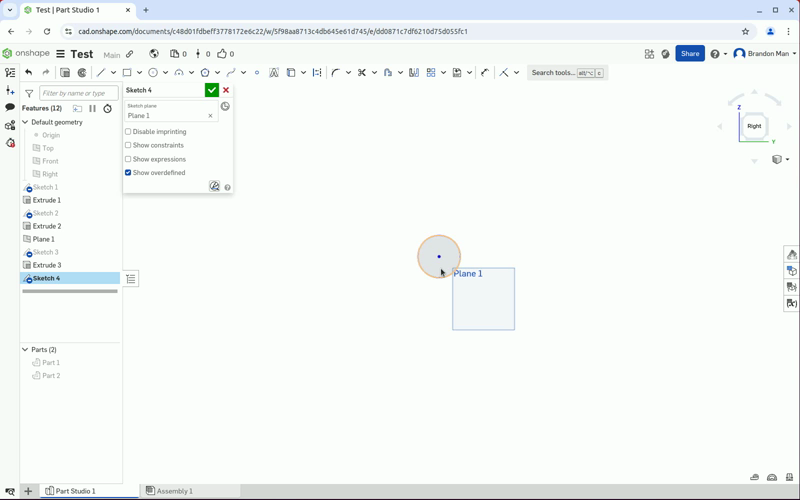
scroll(6)
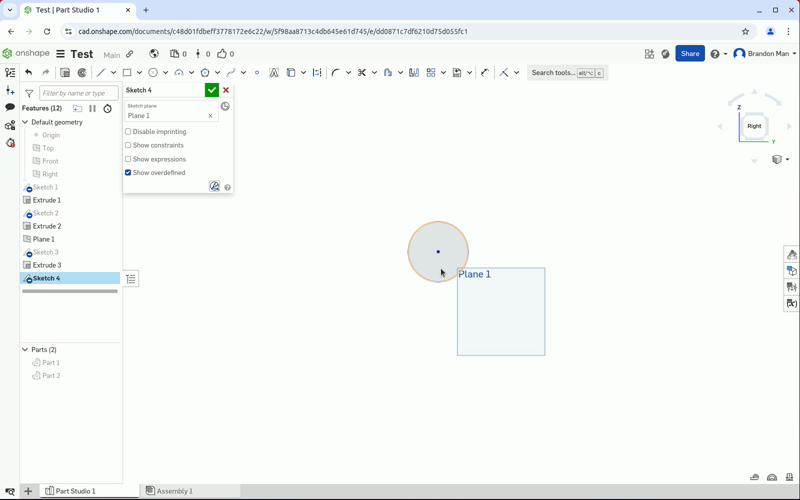
scroll(6)
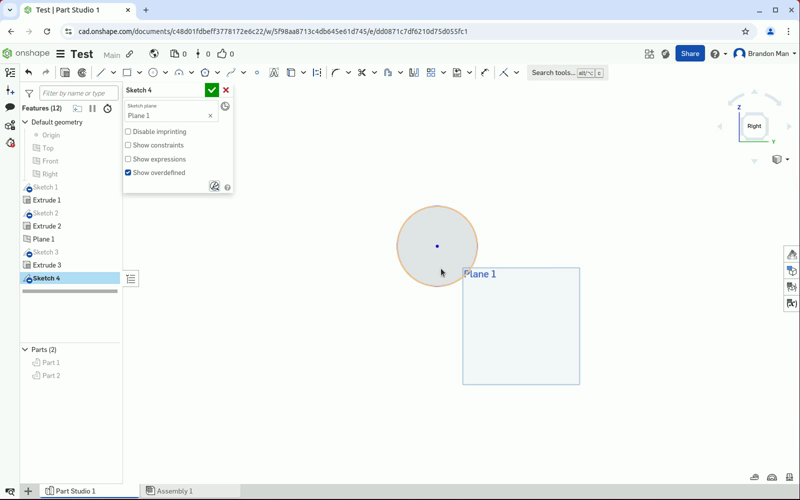
scroll(6)
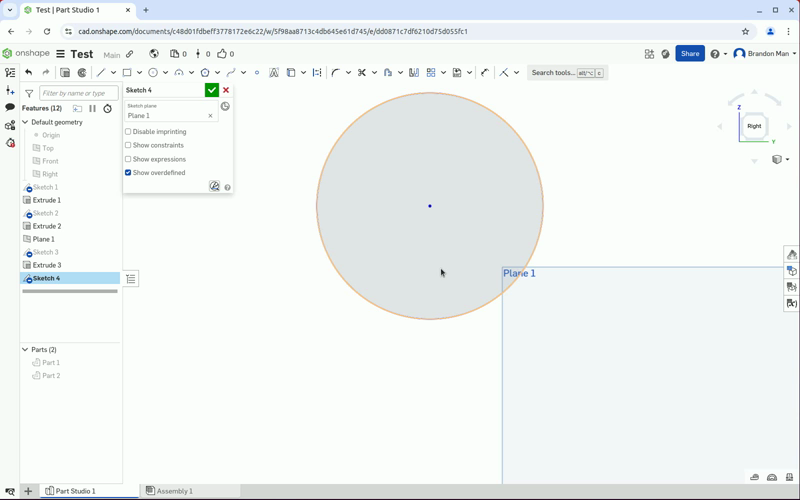
click(441, 268)
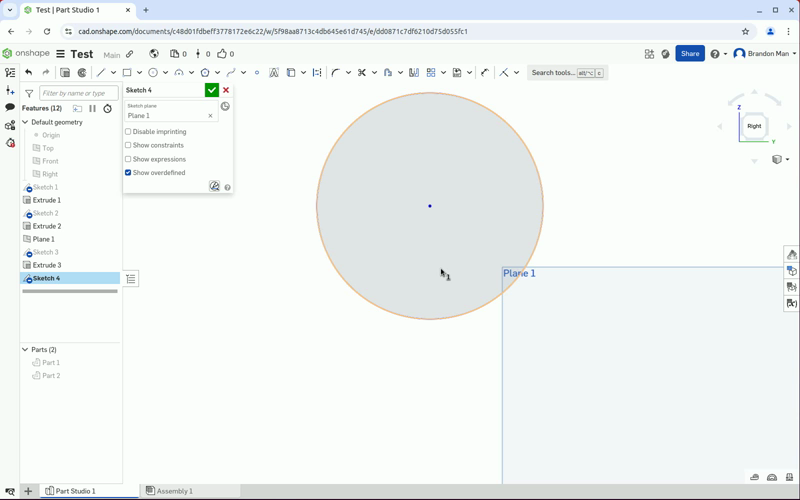
scroll(-6)
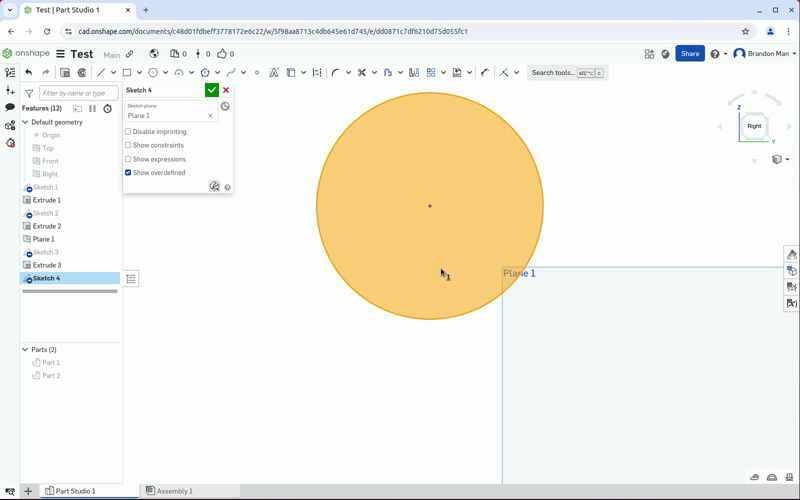
scroll(-6)
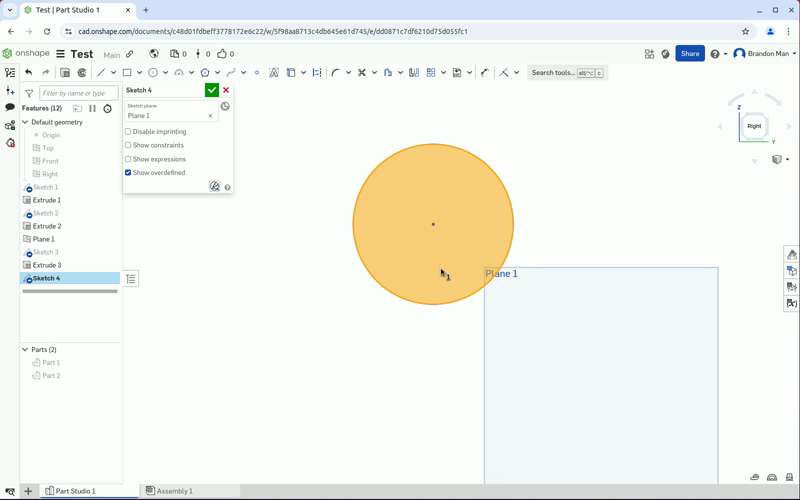
scroll(-6)
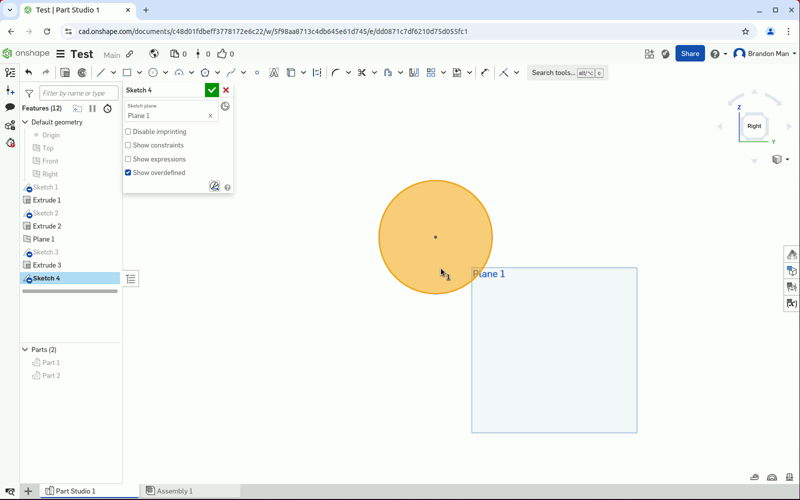
scroll(-6)
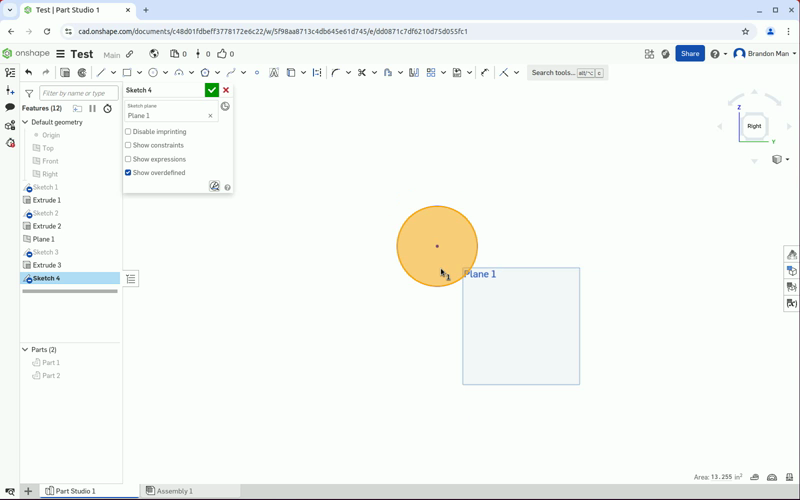
scroll(-6)
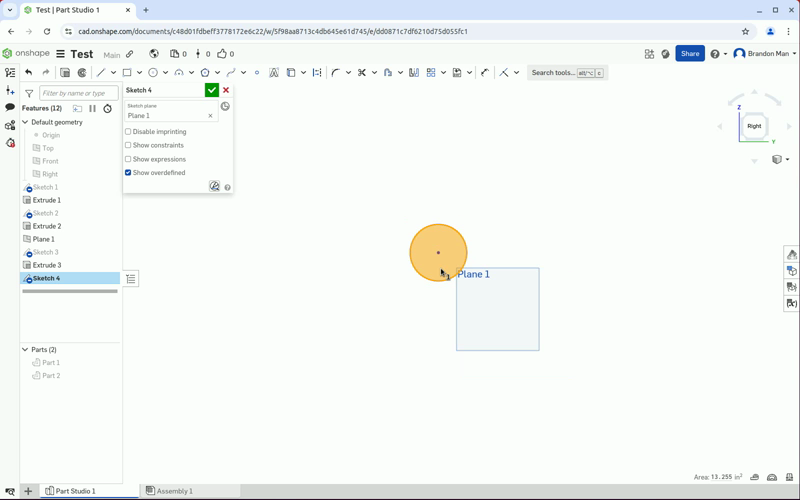
scroll(-6)
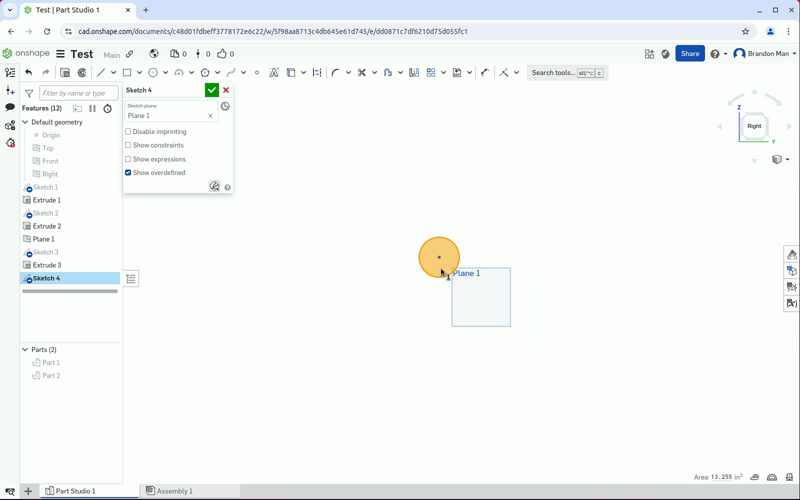
scroll(-6)
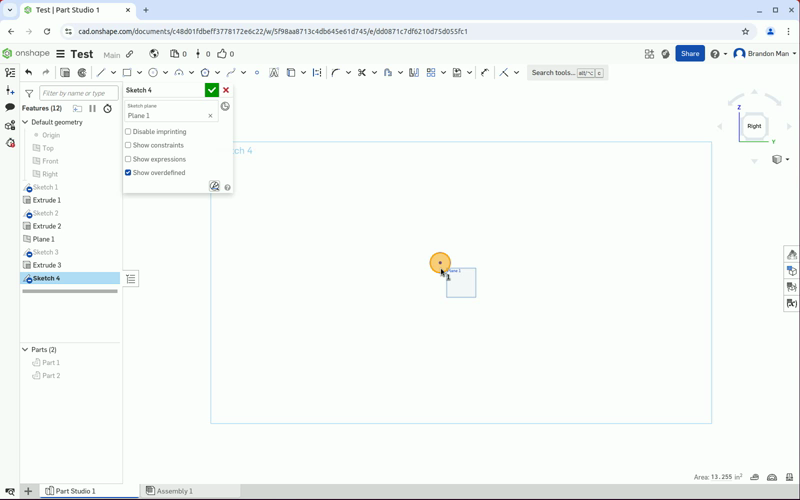
mouse_move(73, 352)
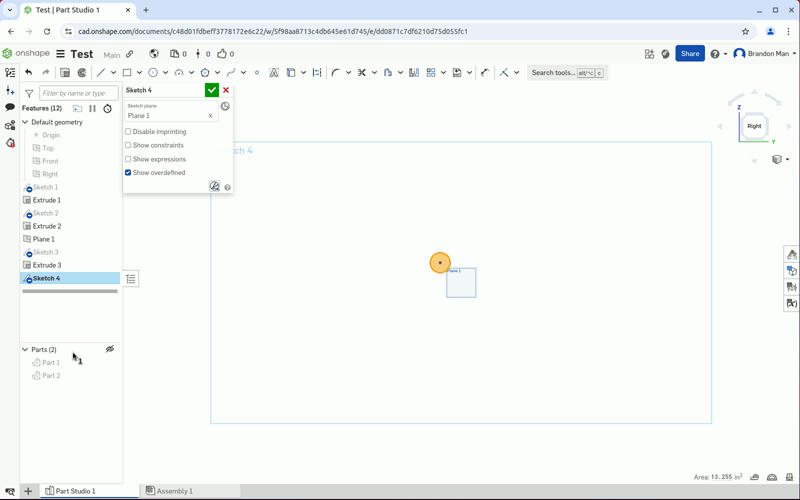
key(shift+y)
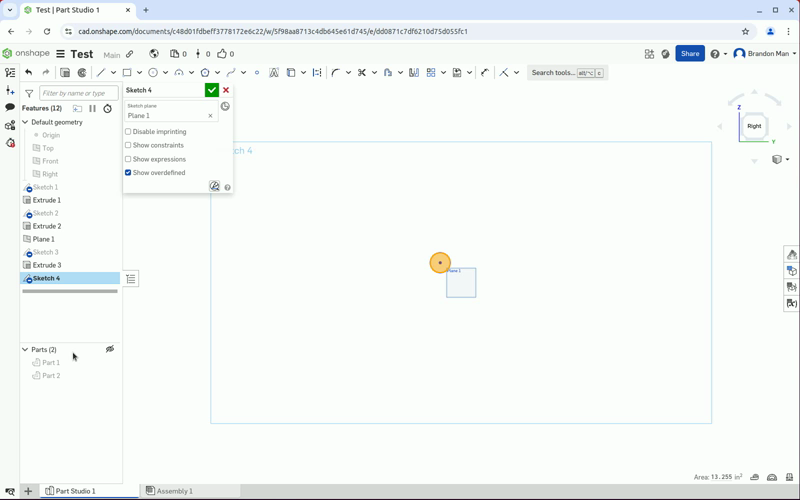
key(shift+e)
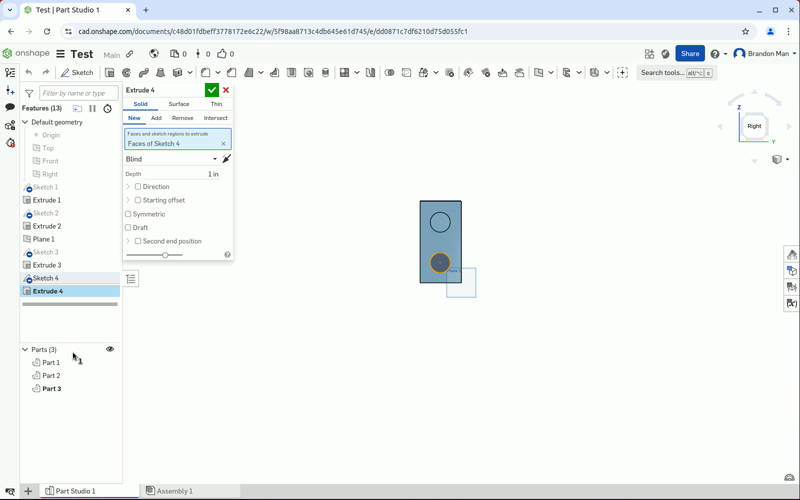
mouse_move(143, 106)
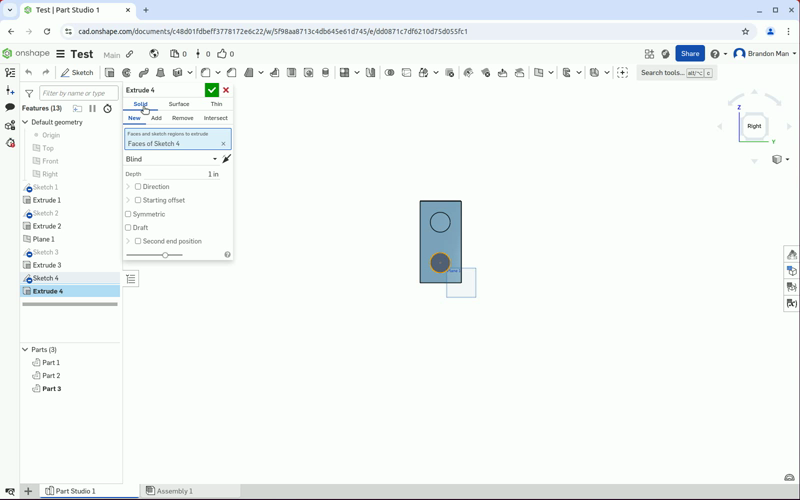
click(143, 106)
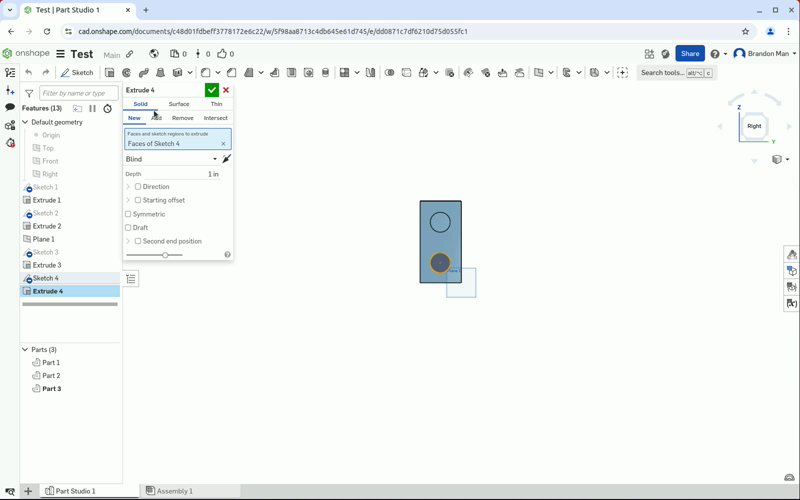
mouse_move(186, 120)
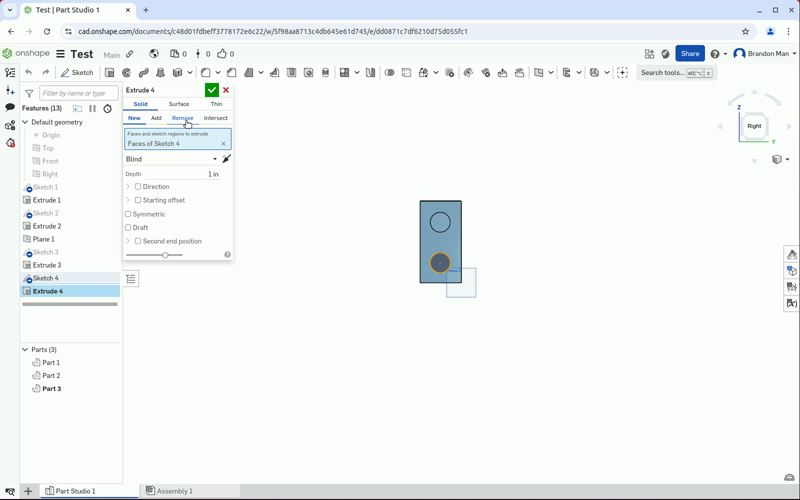
click(186, 120)
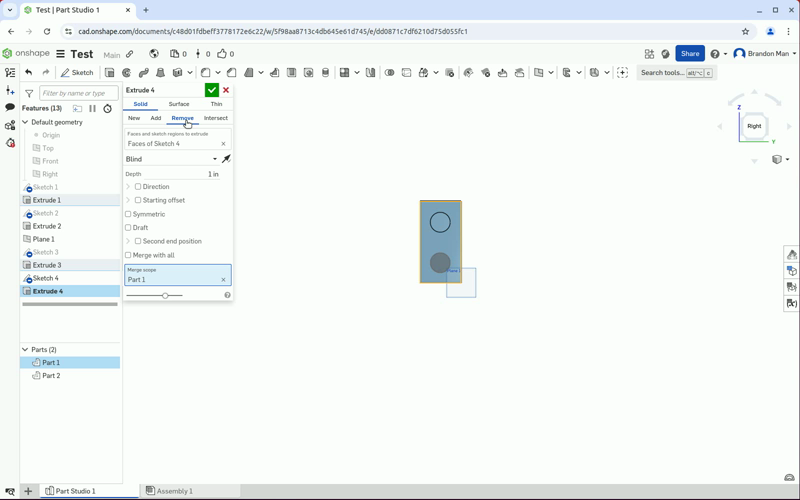
key(tab, 4)
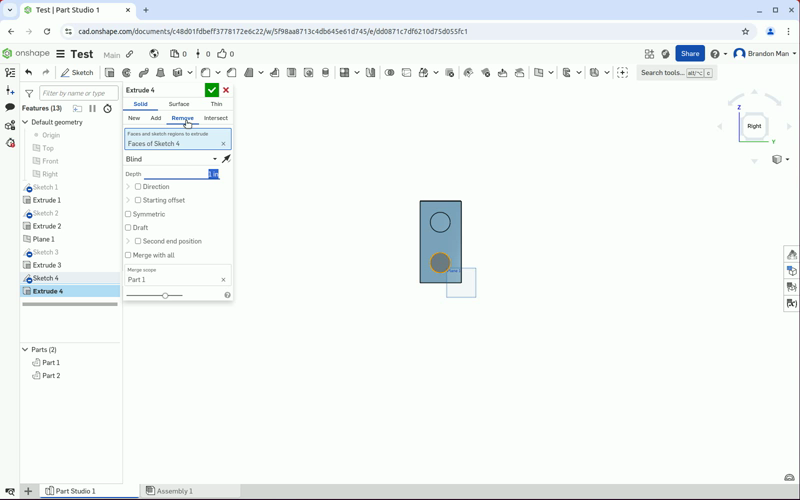
text(12.517)
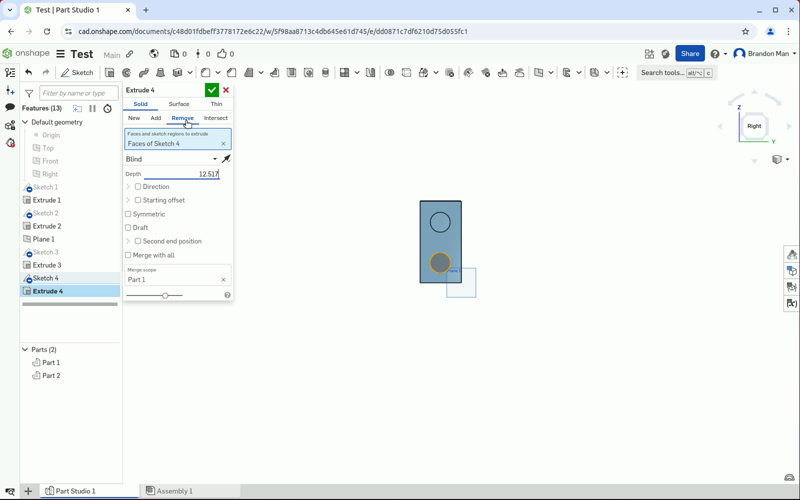
key(tab, 6)
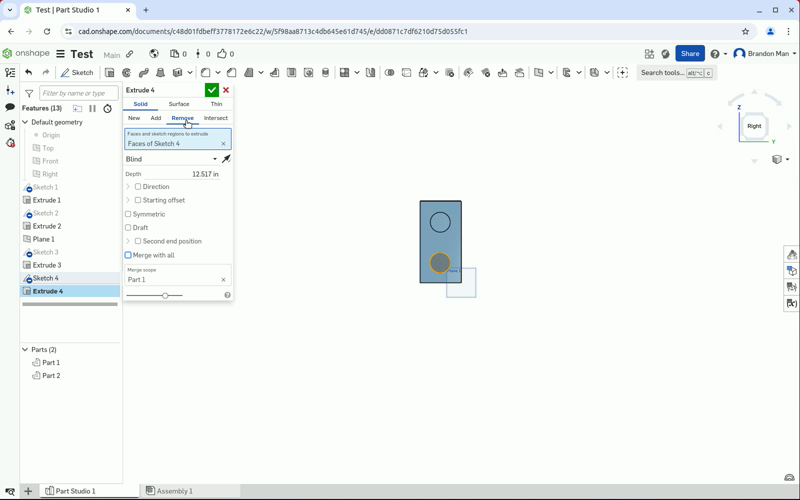
key(space)
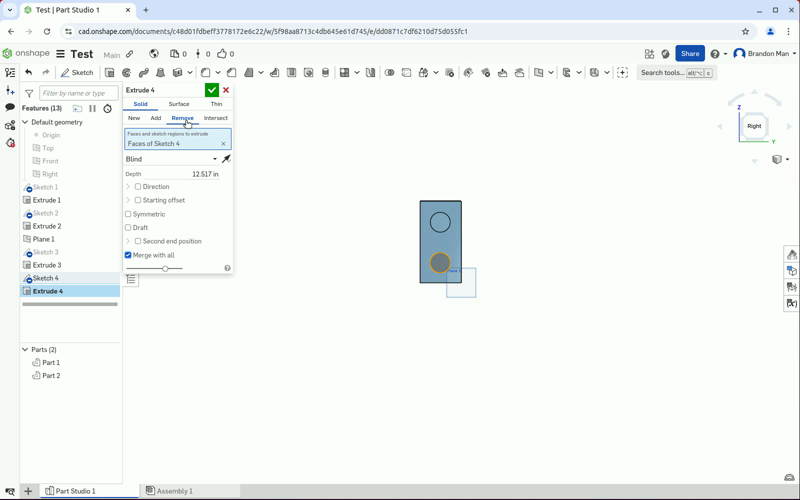
key(enter)
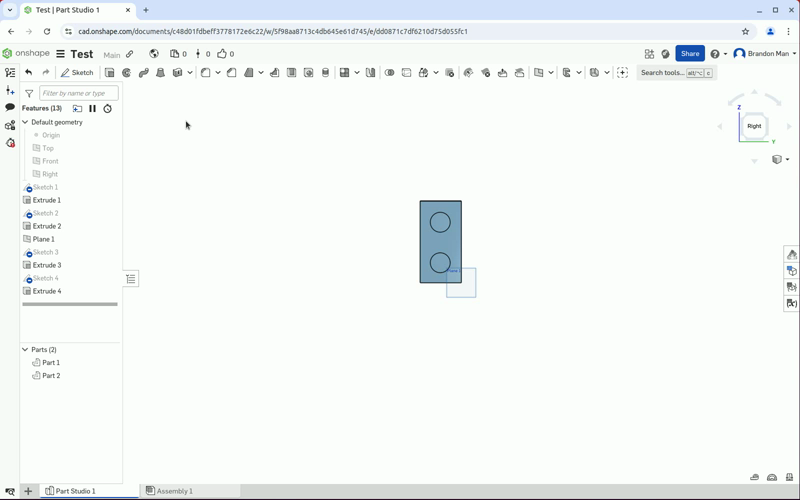
key(shift+h)
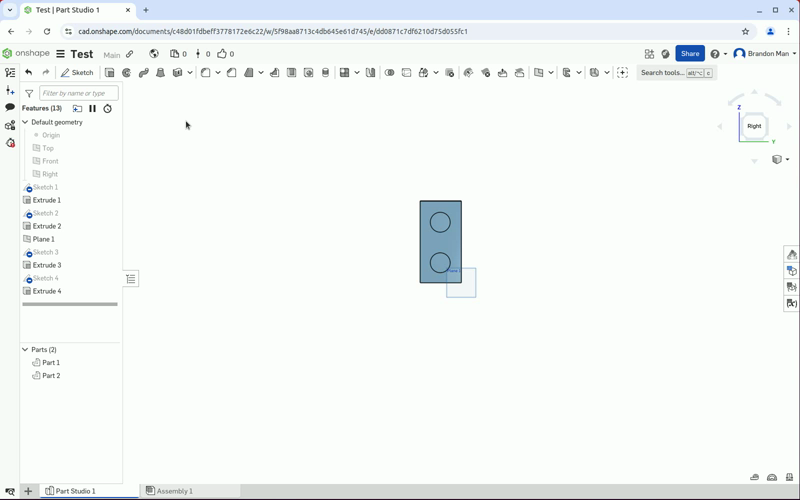
key(shift+h)
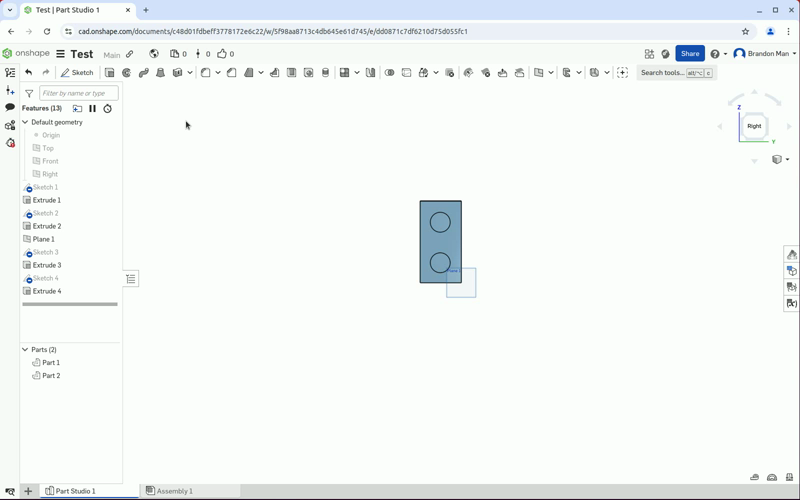
mouse_move(73, 189)
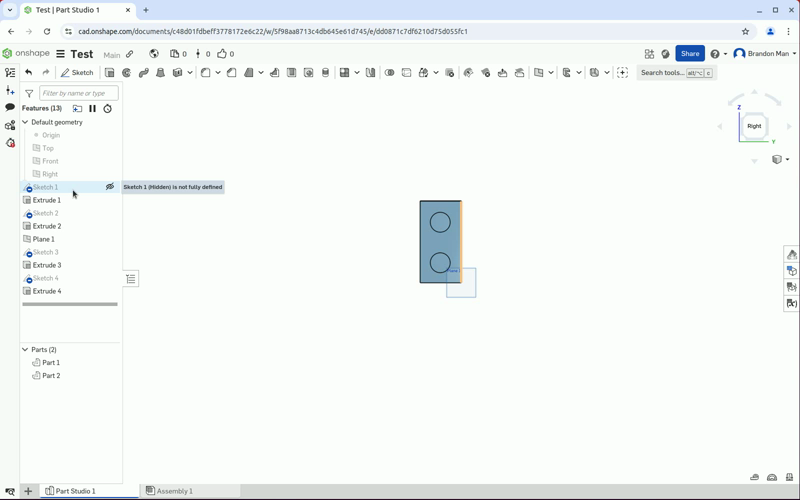
click(73, 189)
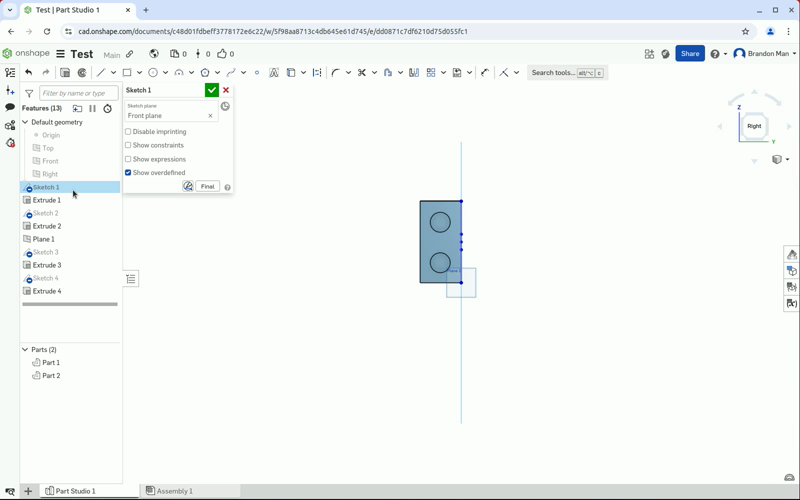
mouse_move(229, 92)
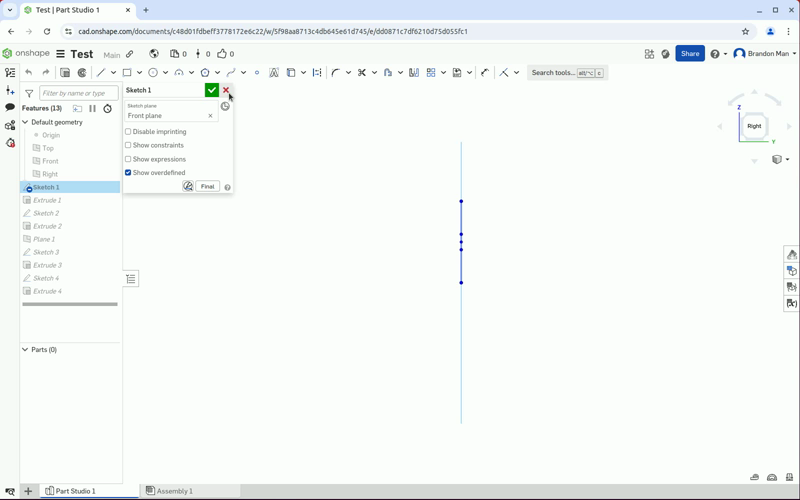
click(229, 92)
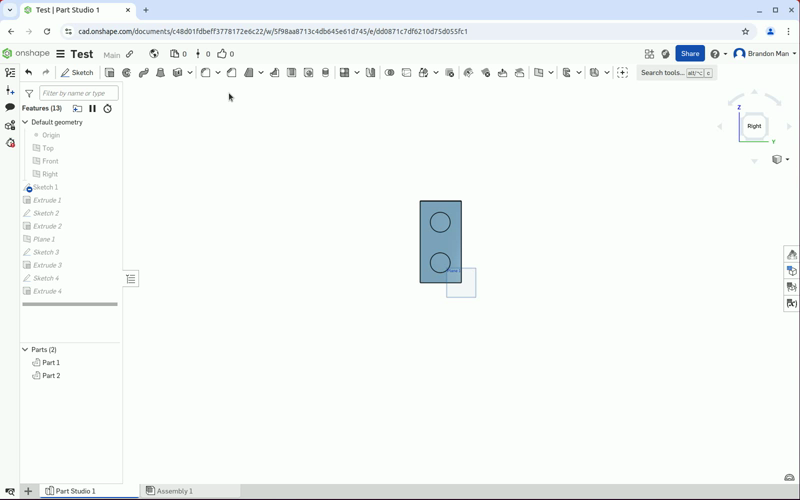
mouse_move(73, 352)
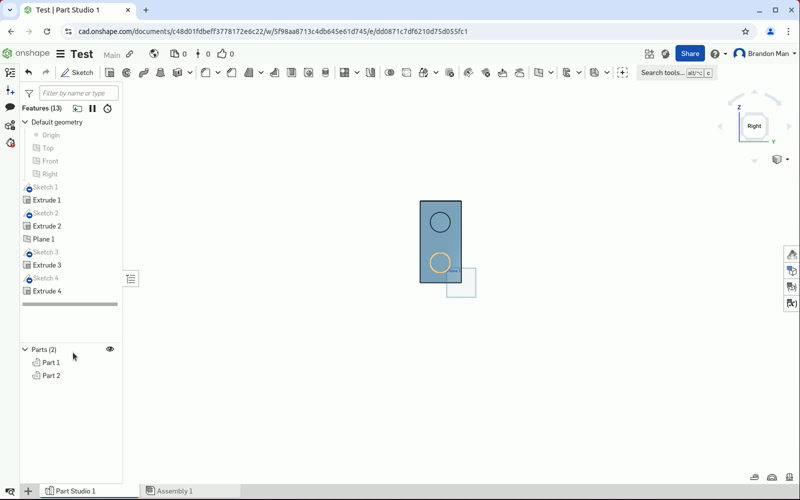
key(y)
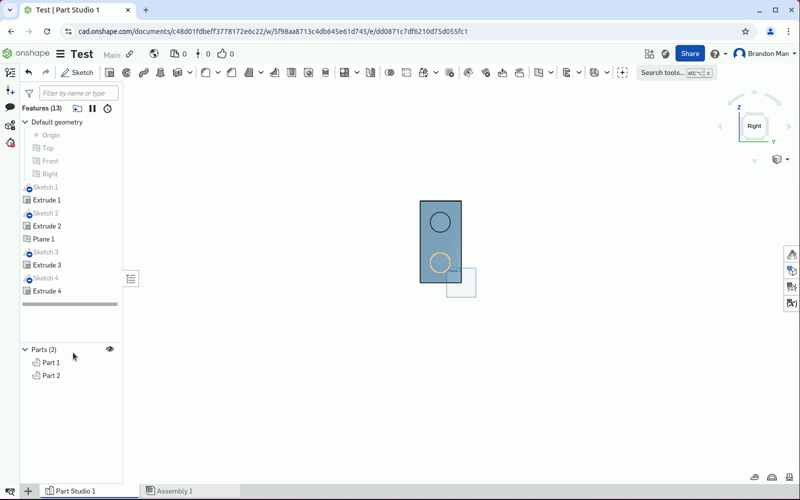
key(shift+p)
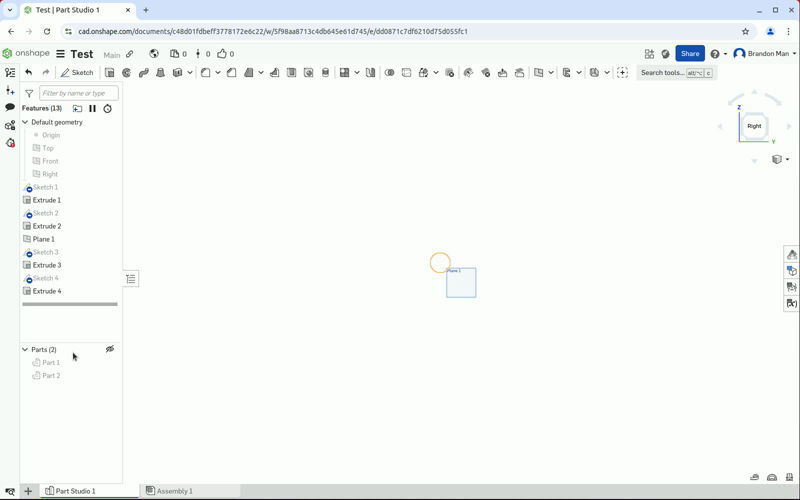
key(space)
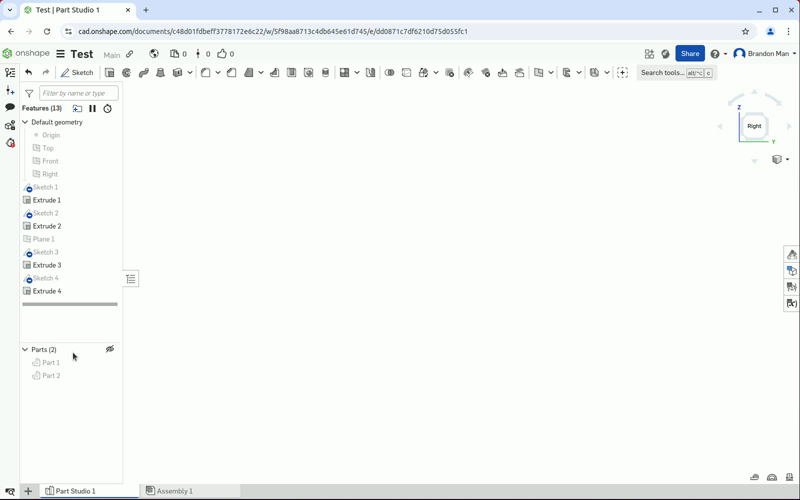
key_down(shift)
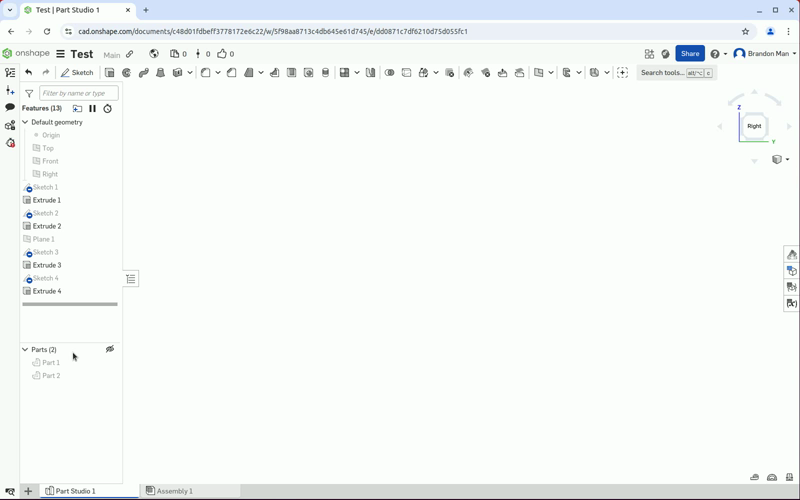
key(right)
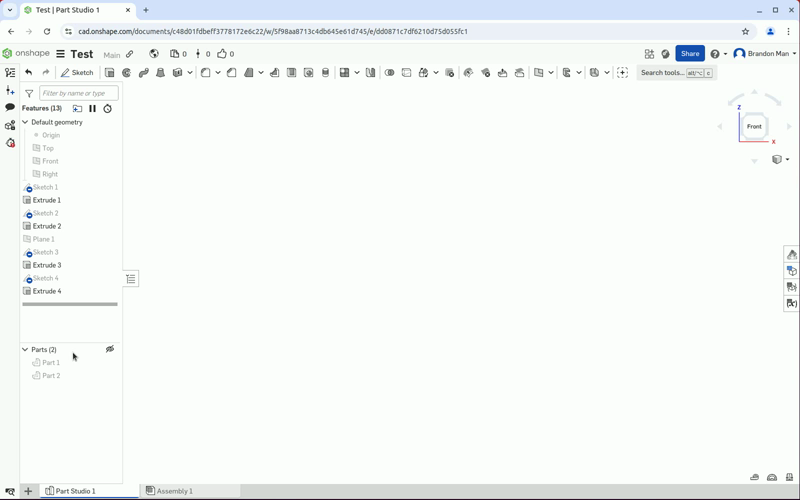
key_up(shift)
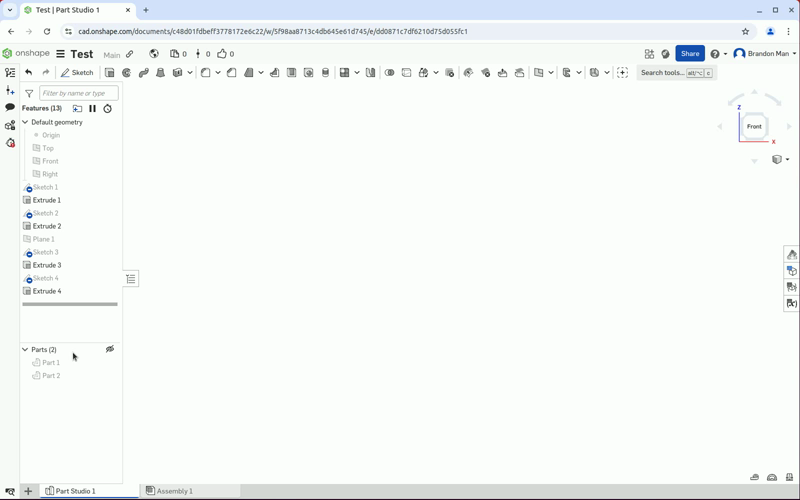
mouse_move(73, 352)
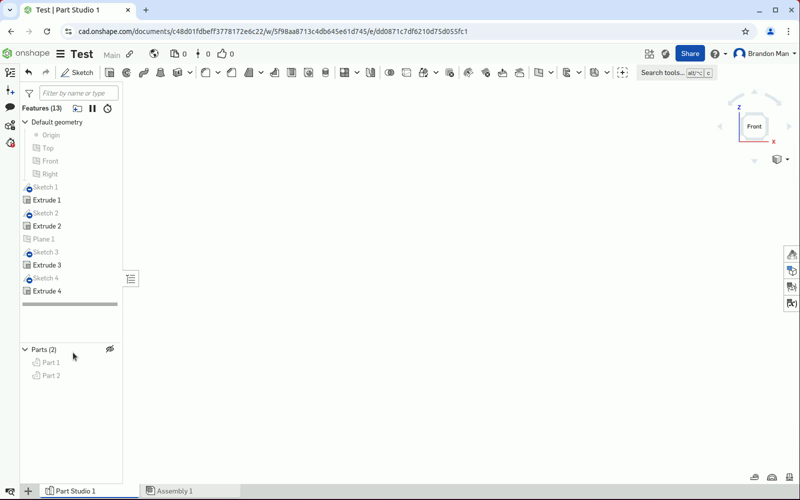
key(shift+y)
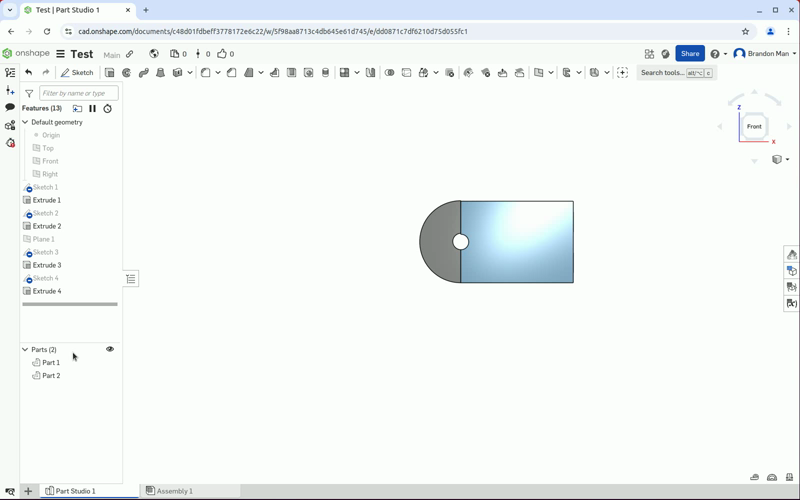
mouse_move(541, 75)
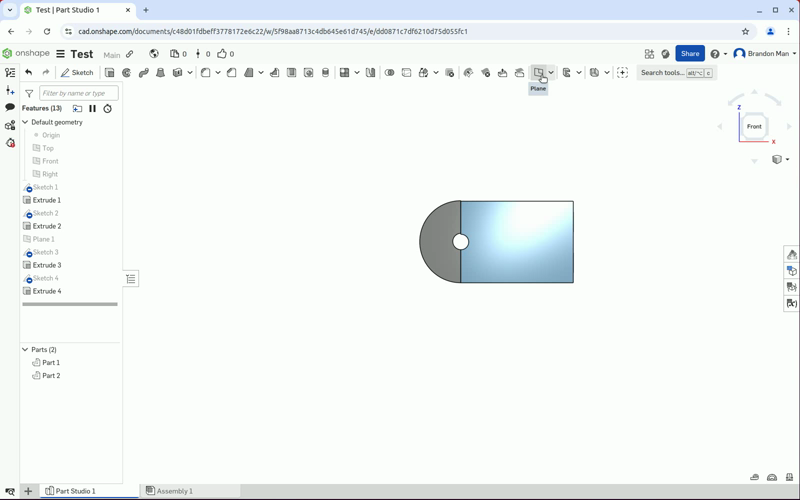
click(541, 75)
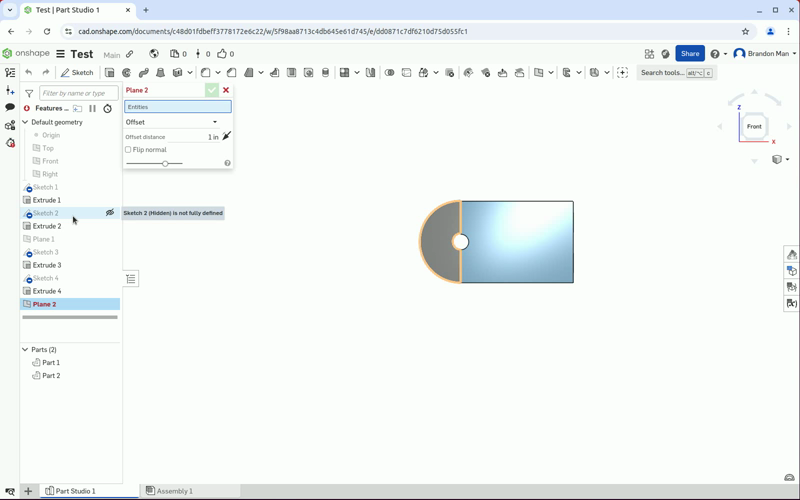
scroll(3)
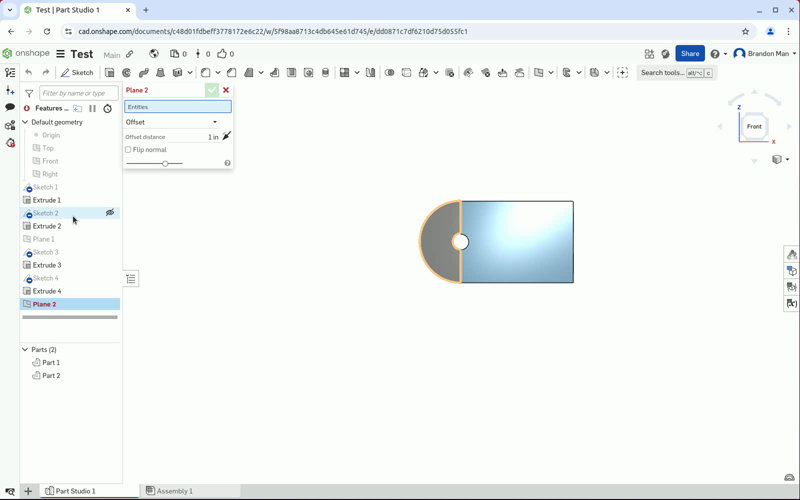
mouse_move(73, 163)
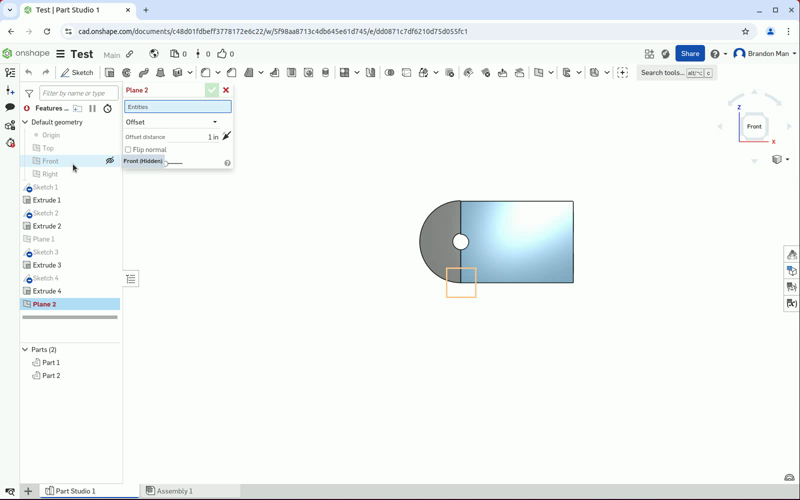
click(73, 163)
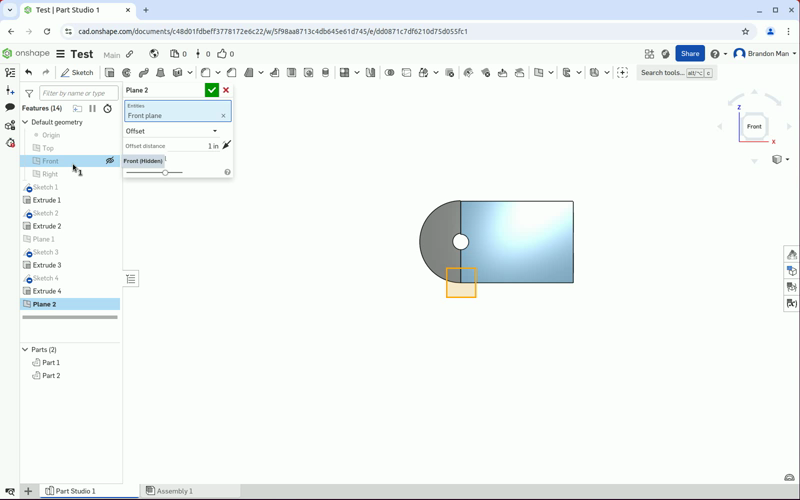
key(tab, 2)
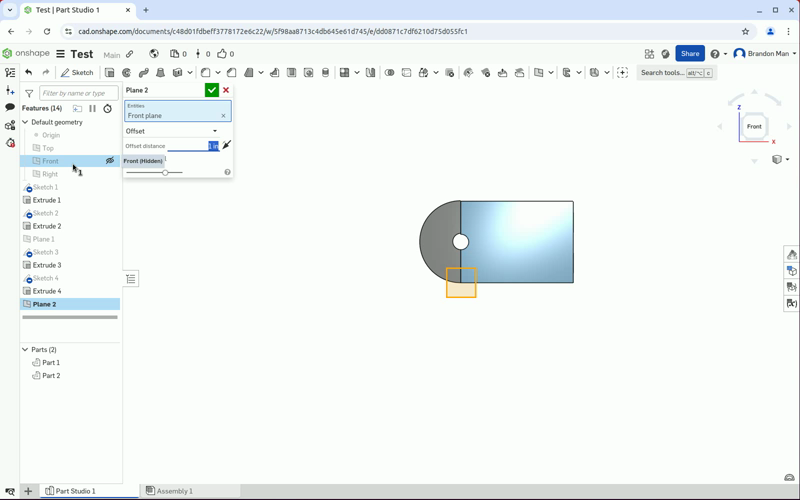
text(8.411)
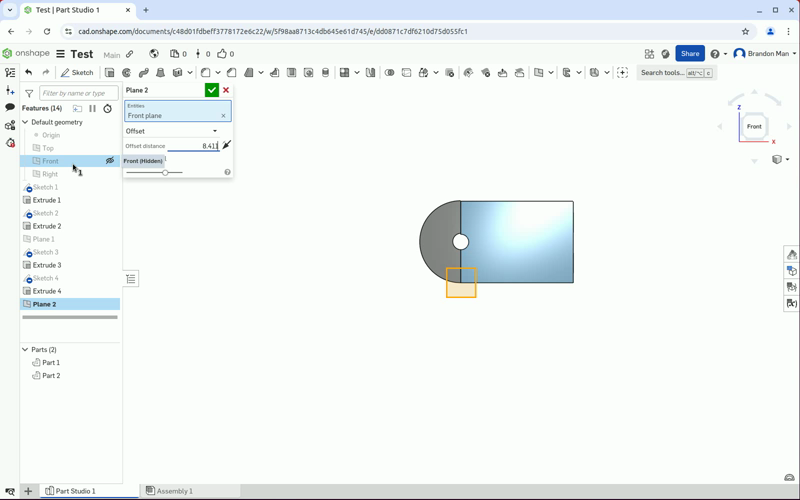
key(enter, 2)
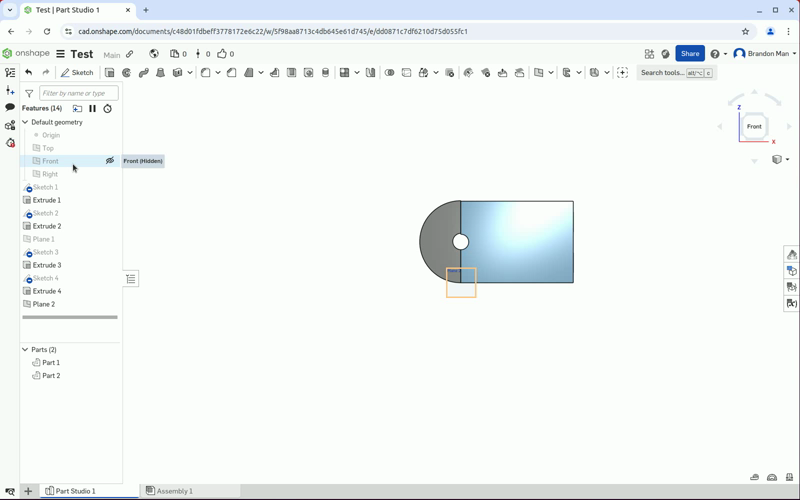
key(shift+s)
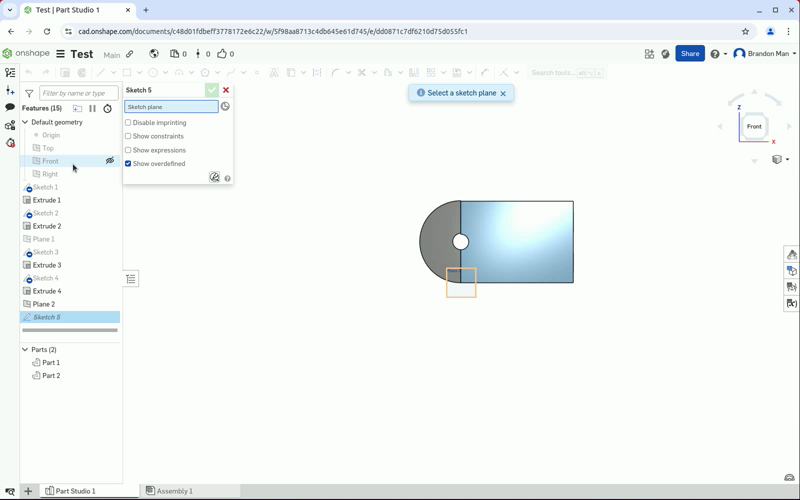
mouse_move(73, 306)
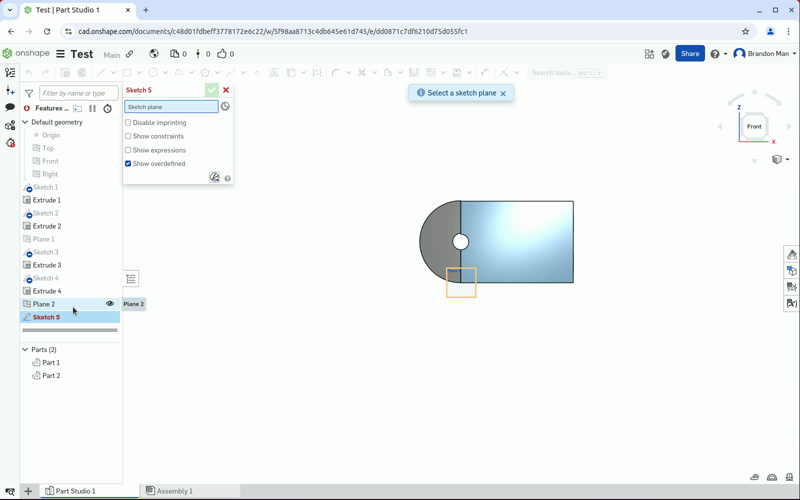
click(73, 306)
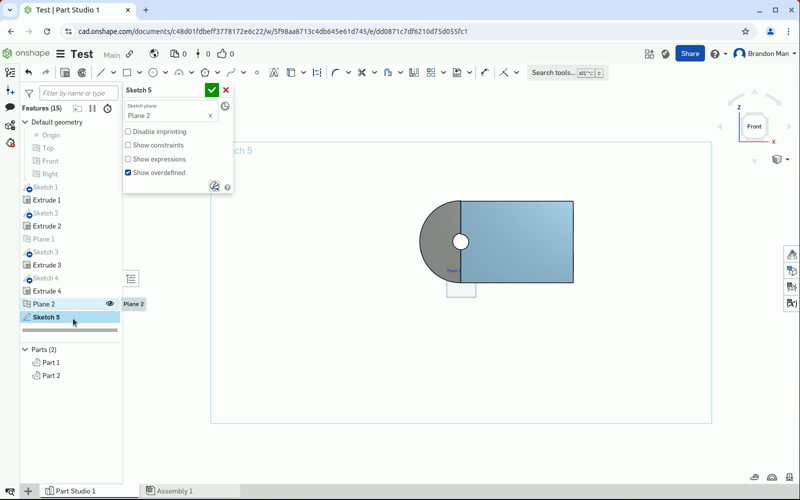
mouse_move(73, 352)
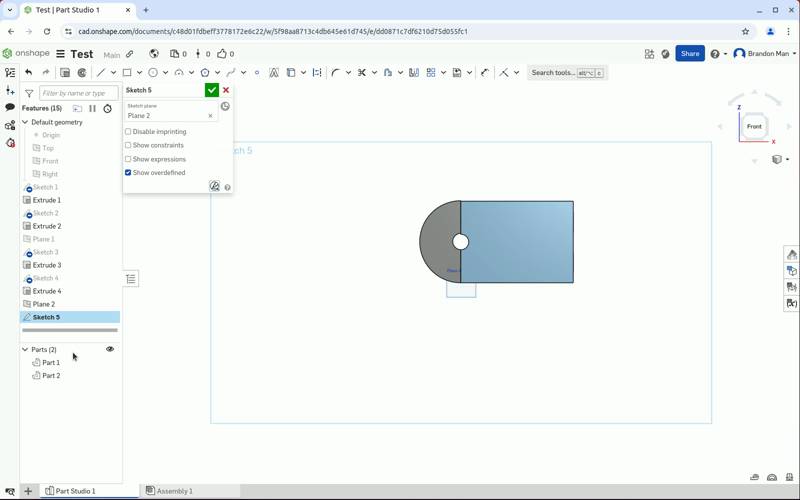
key(y)
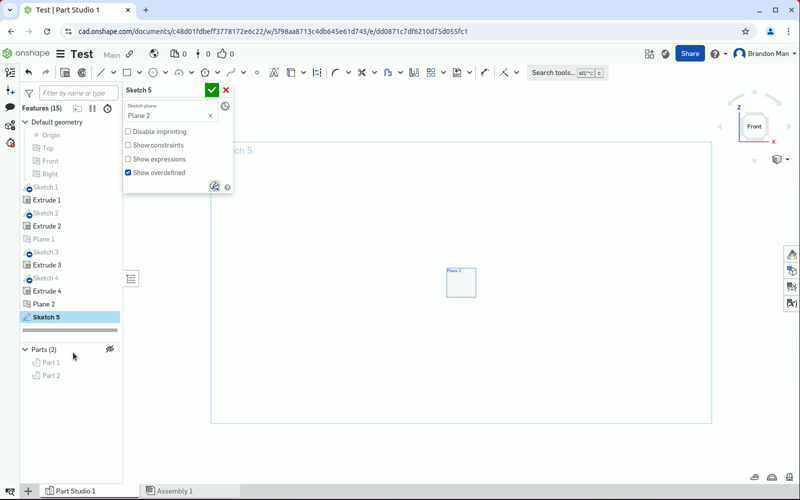
key(c)
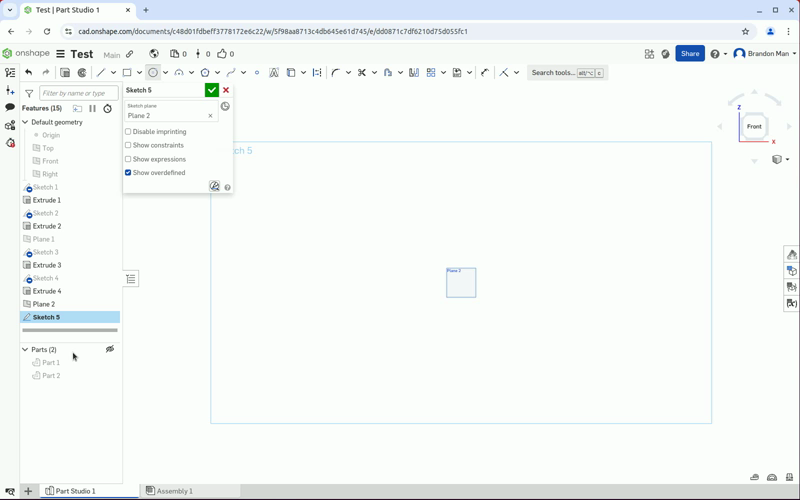
key_down(shift)
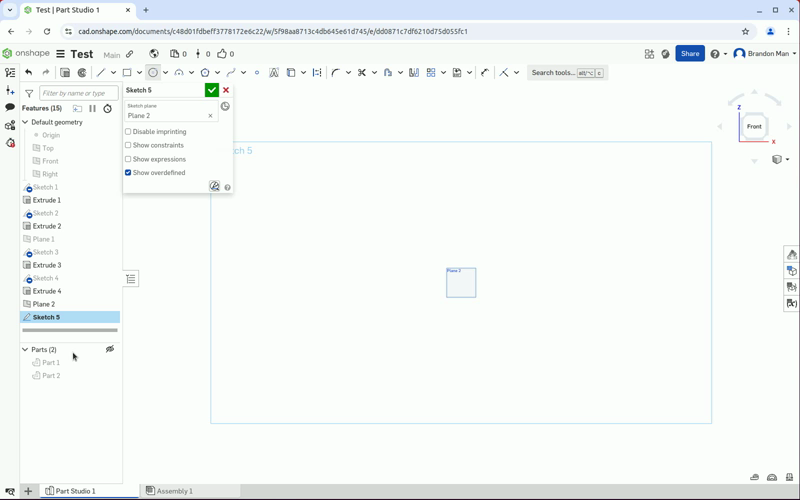
mouse_move(461, 241)
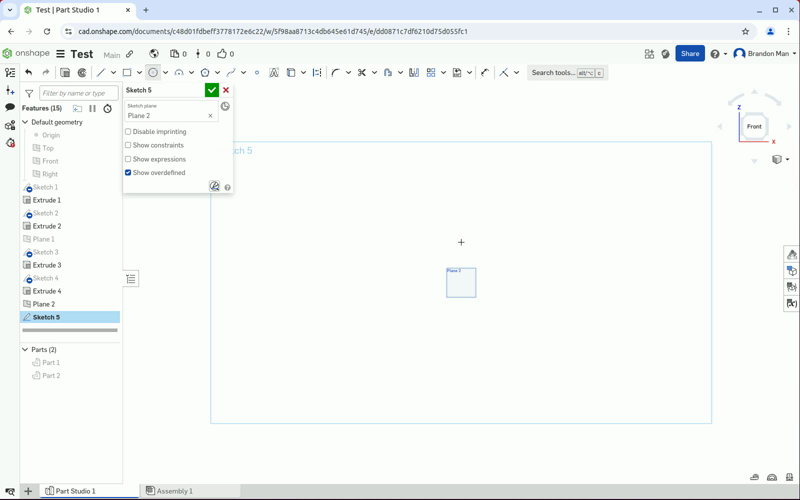
click(461, 241)
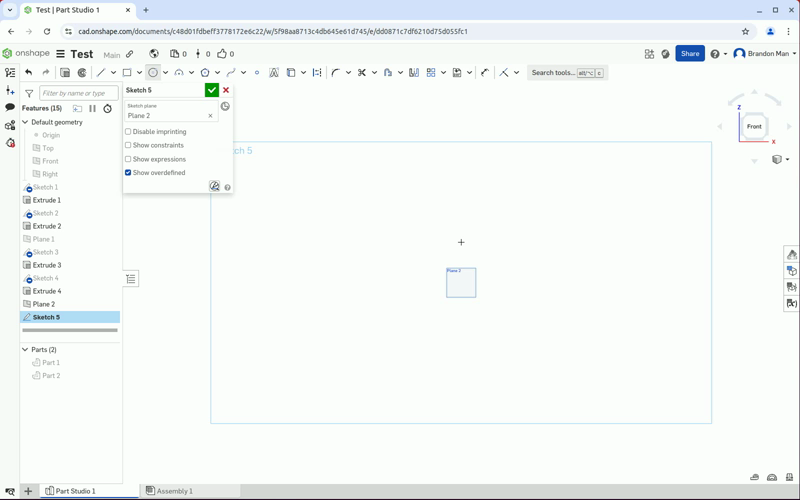
key_up(shift)
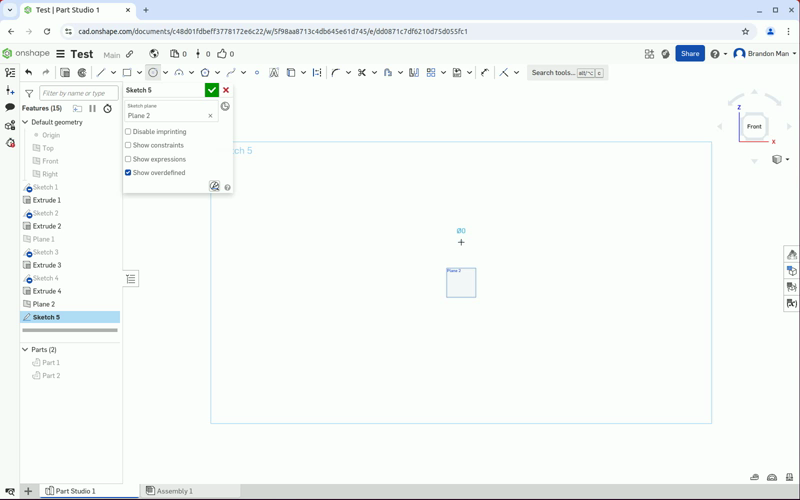
mouse_move(470, 241)
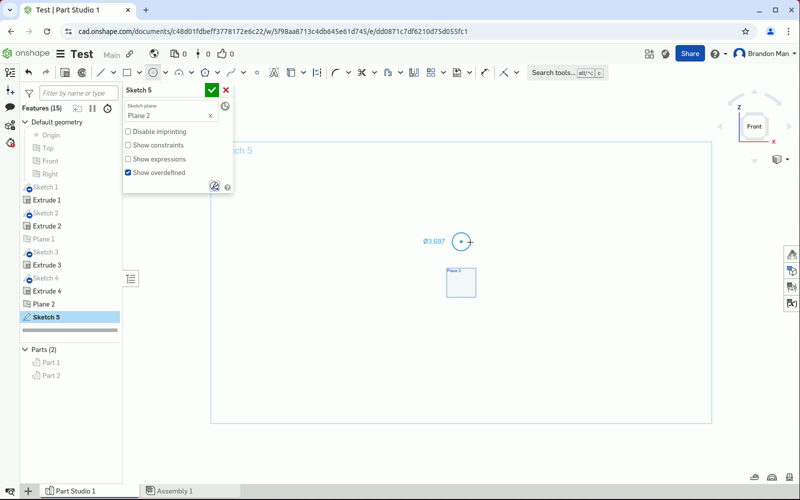
click(470, 241)
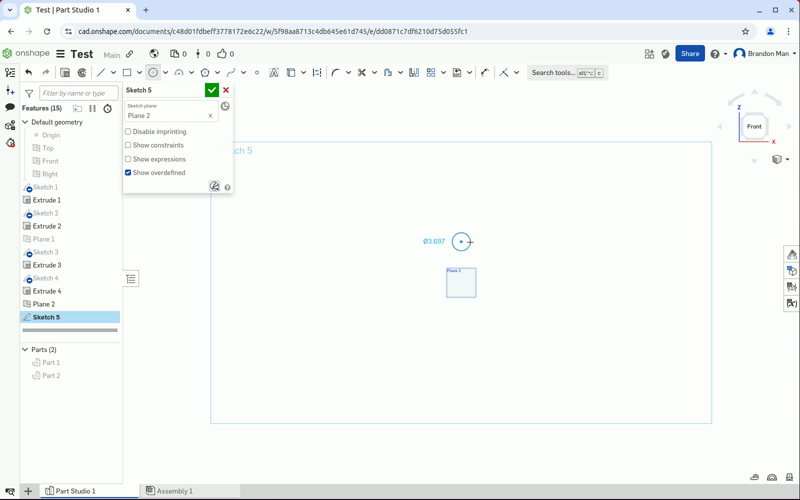
key(esc)
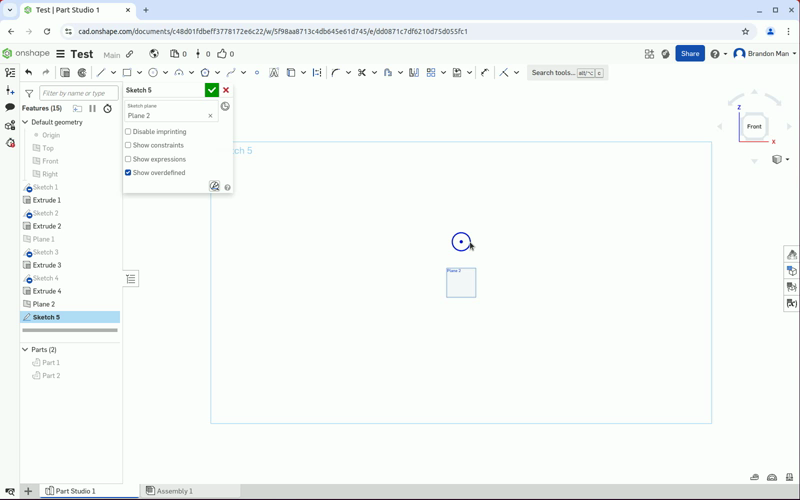
mouse_move(463, 239)
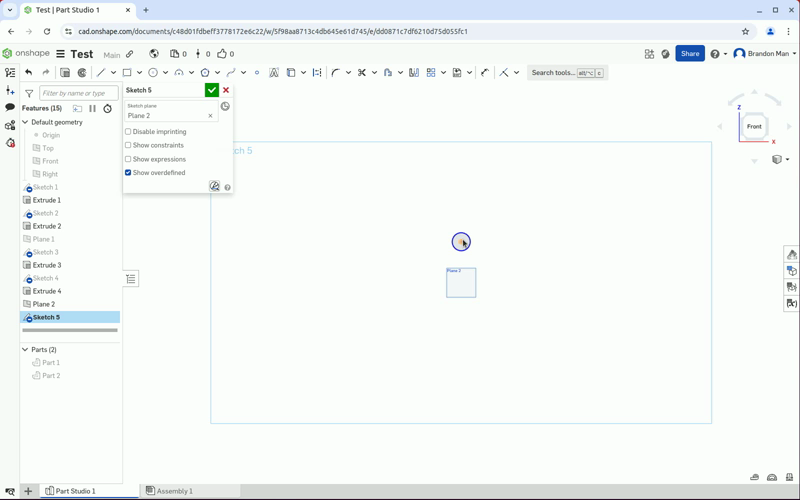
scroll(6)
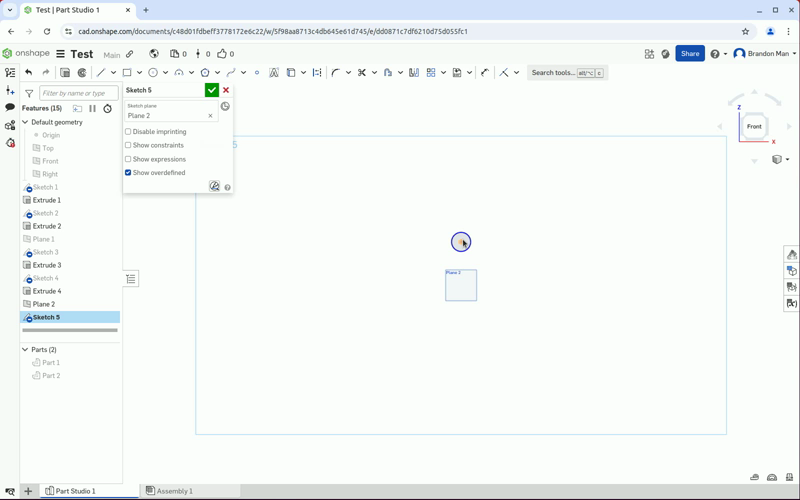
scroll(6)
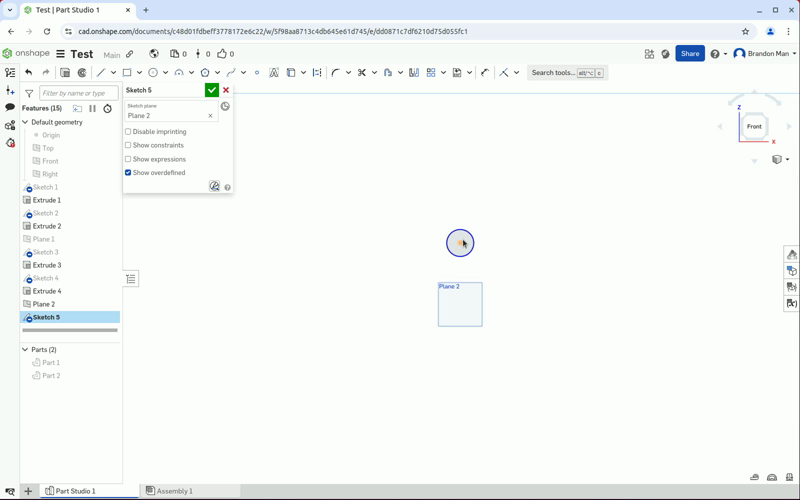
scroll(6)
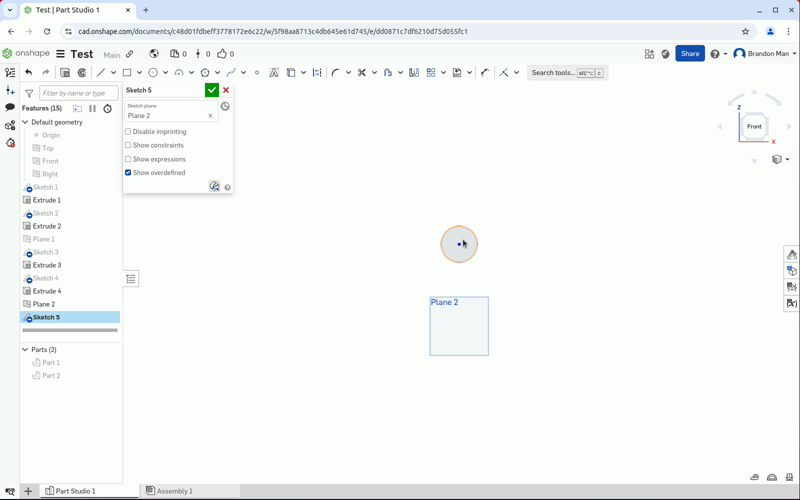
scroll(6)
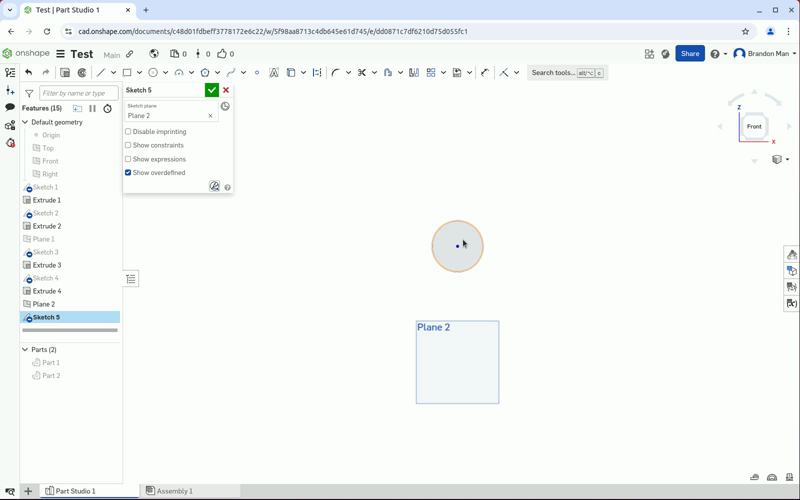
scroll(6)
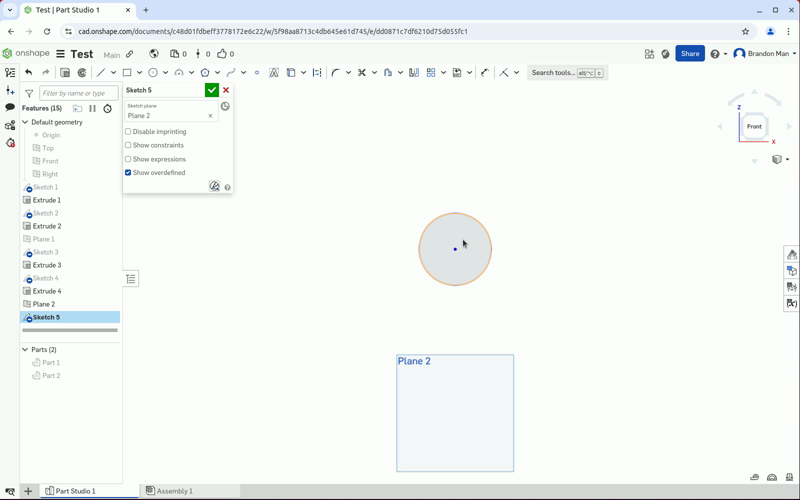
scroll(6)
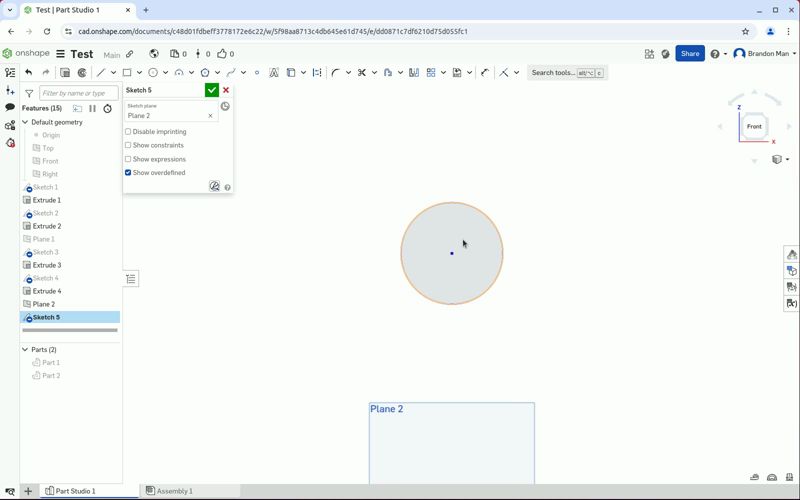
scroll(6)
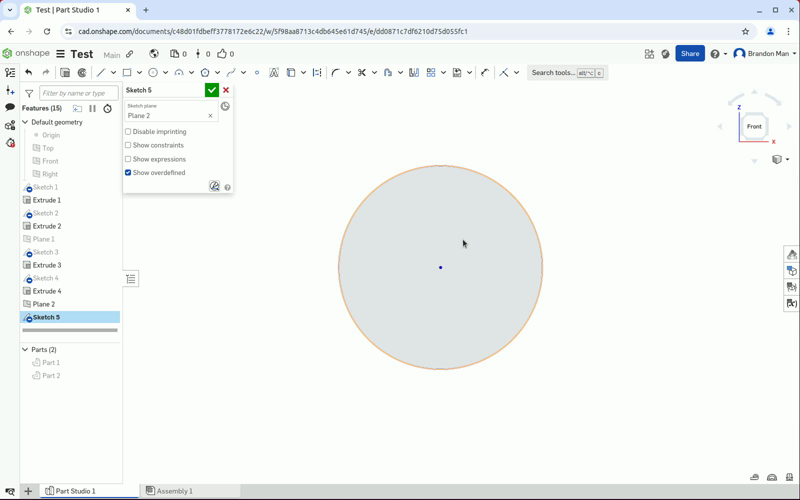
click(463, 239)
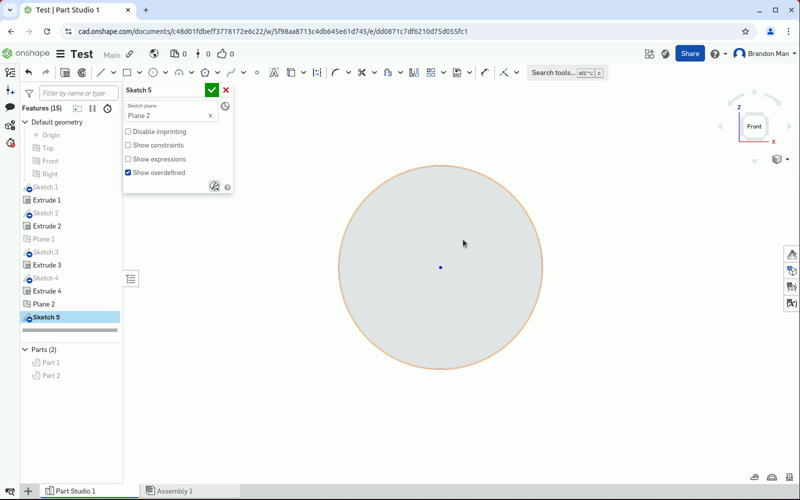
scroll(-6)
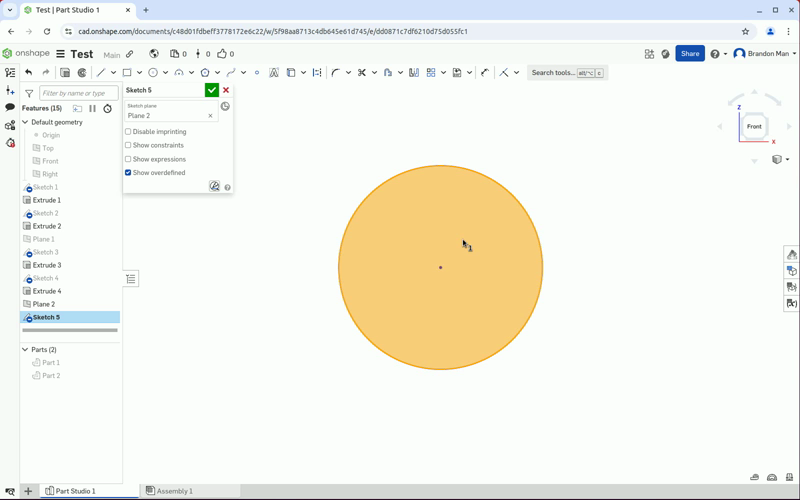
scroll(-6)
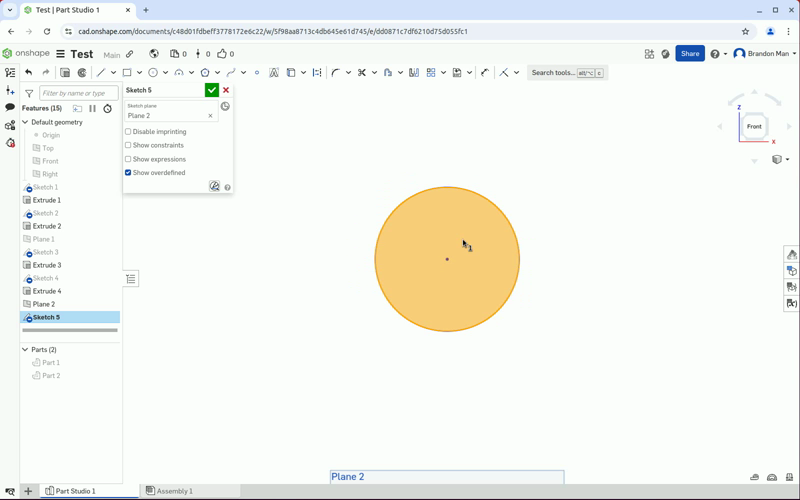
scroll(-6)
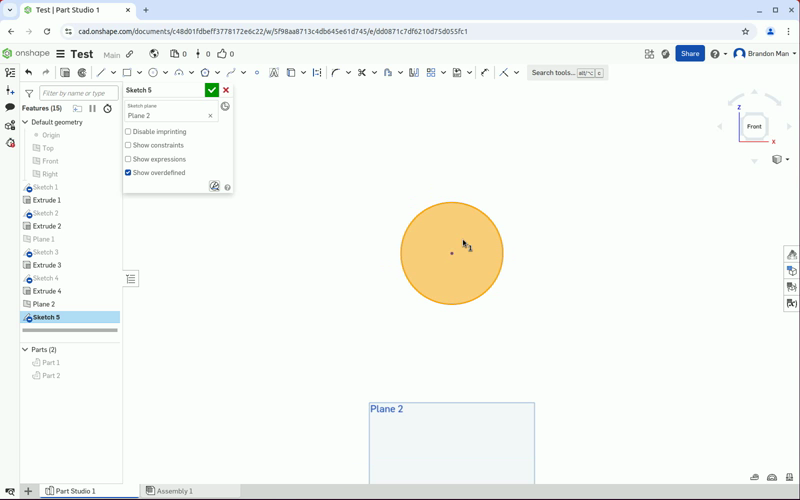
scroll(-6)
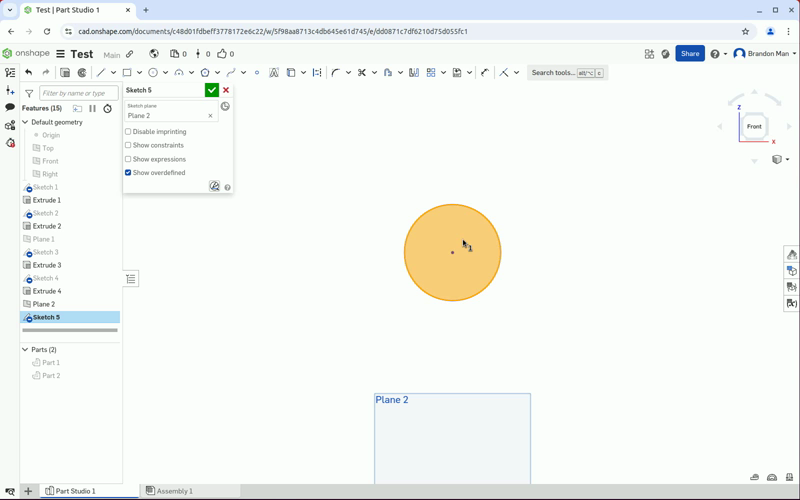
scroll(-6)
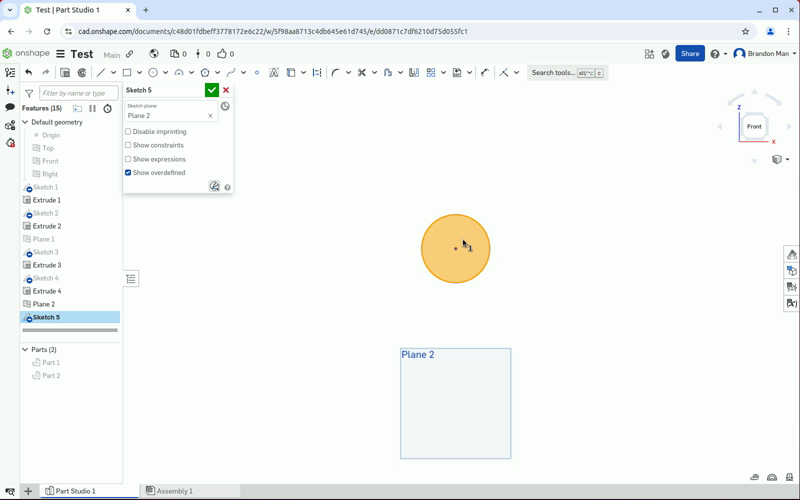
scroll(-6)
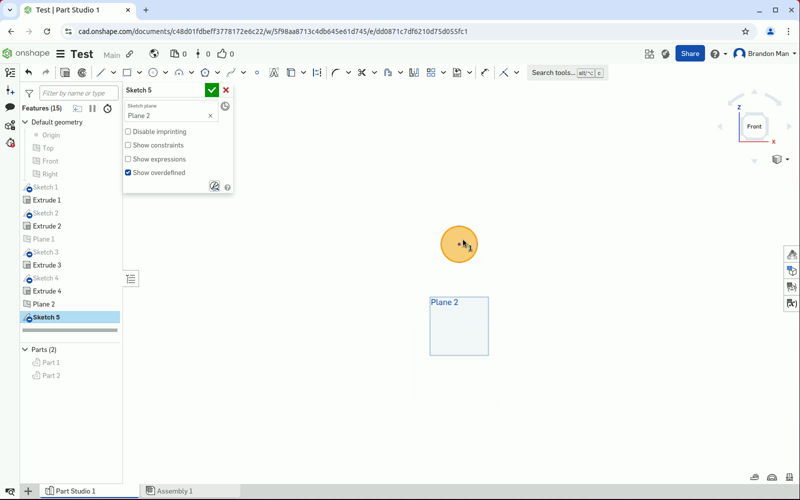
scroll(-6)
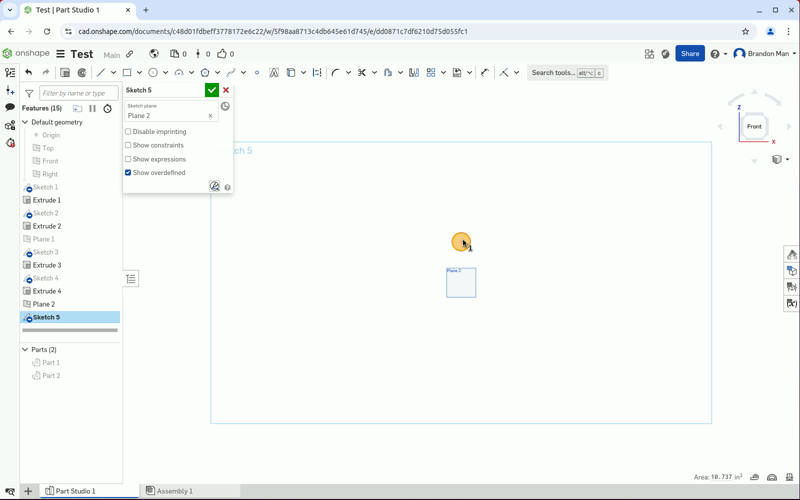
mouse_move(73, 352)
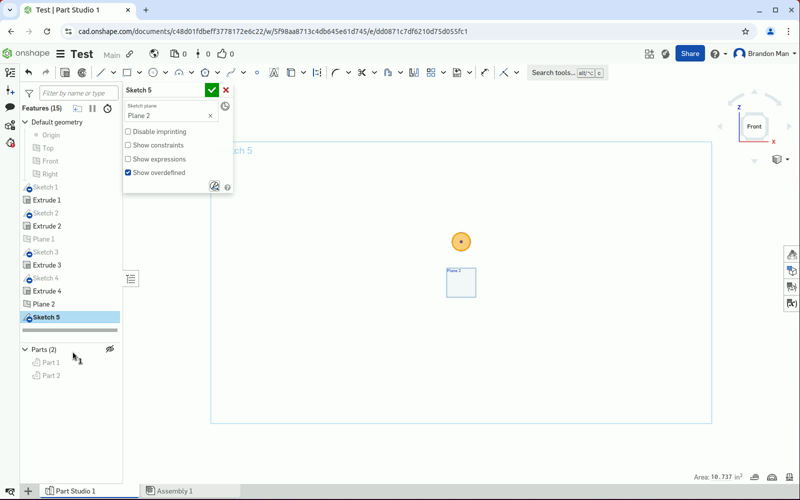
key(shift+y)
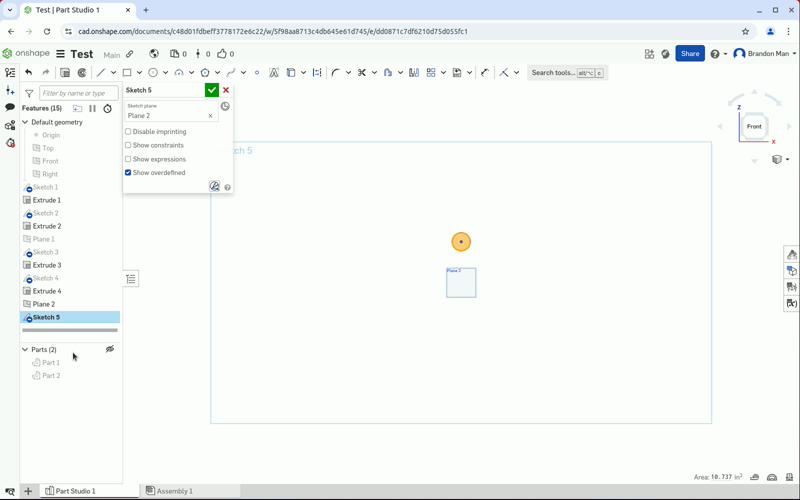
key(shift+e)
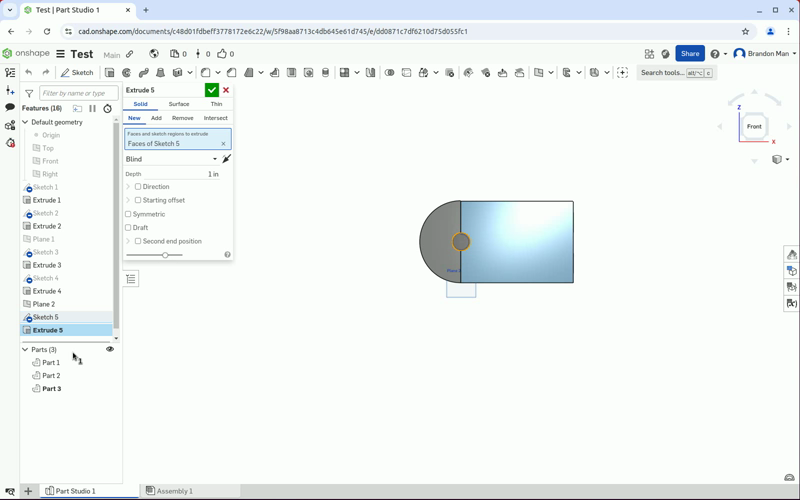
mouse_move(143, 106)
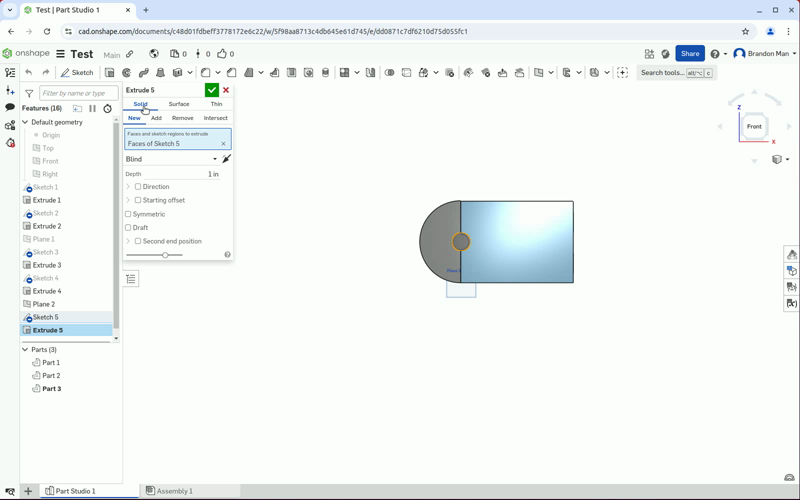
click(143, 106)
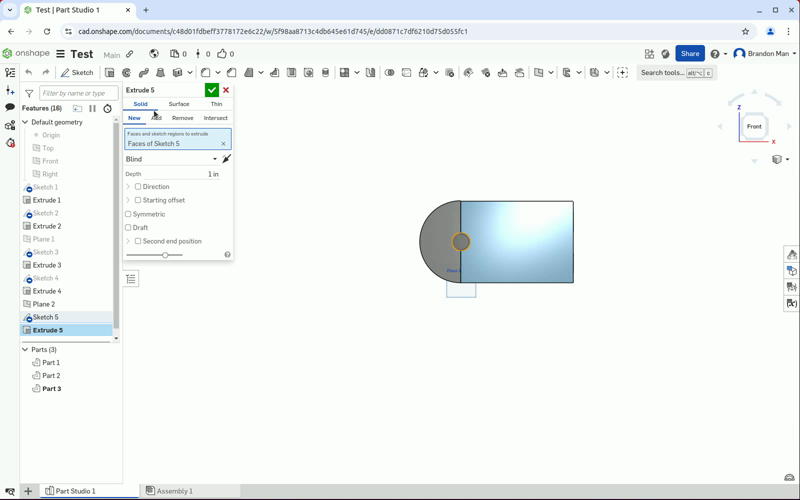
mouse_move(186, 120)
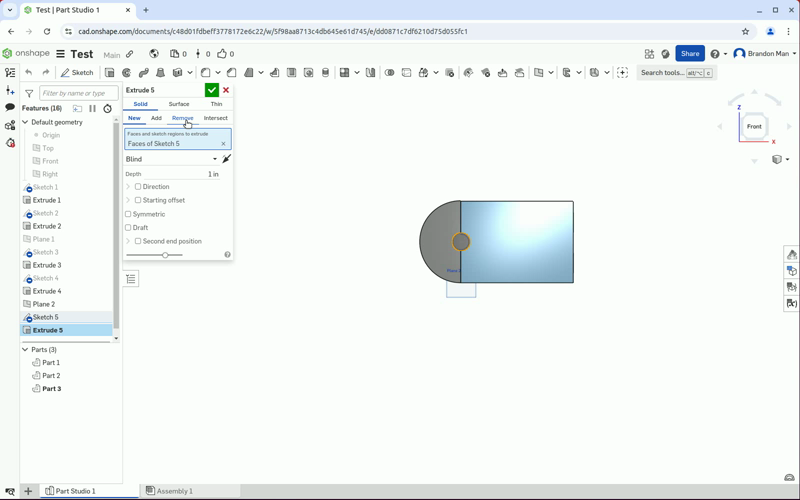
click(186, 120)
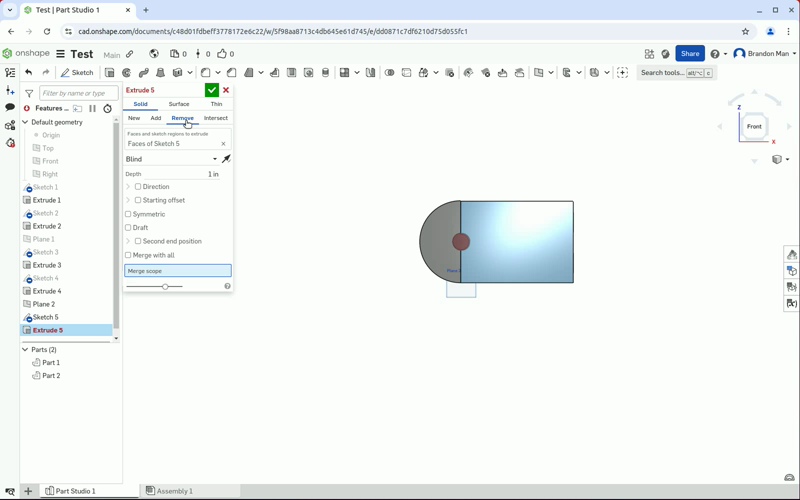
key(tab, 4)
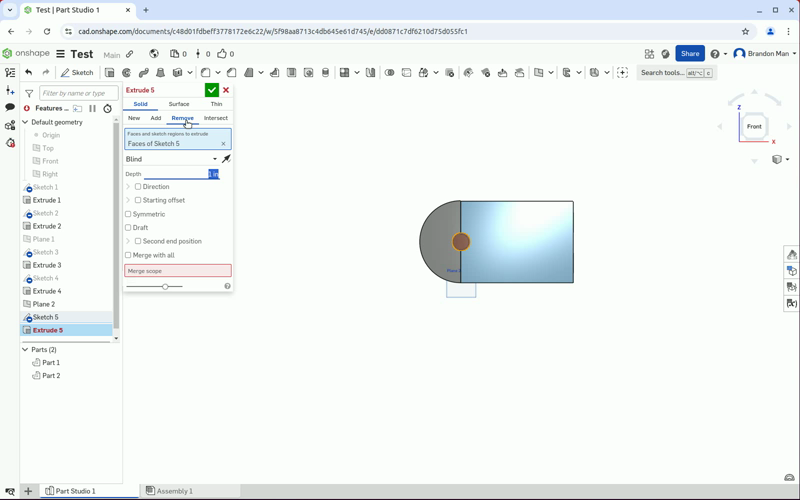
text(2.166)
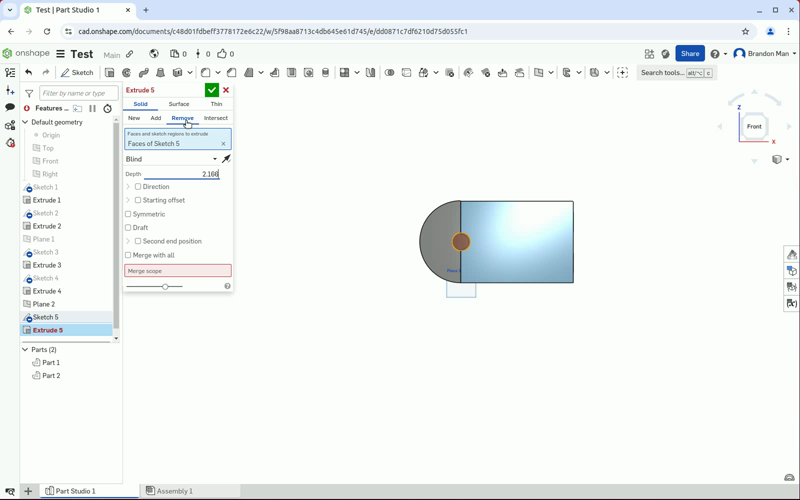
key(tab, 6)
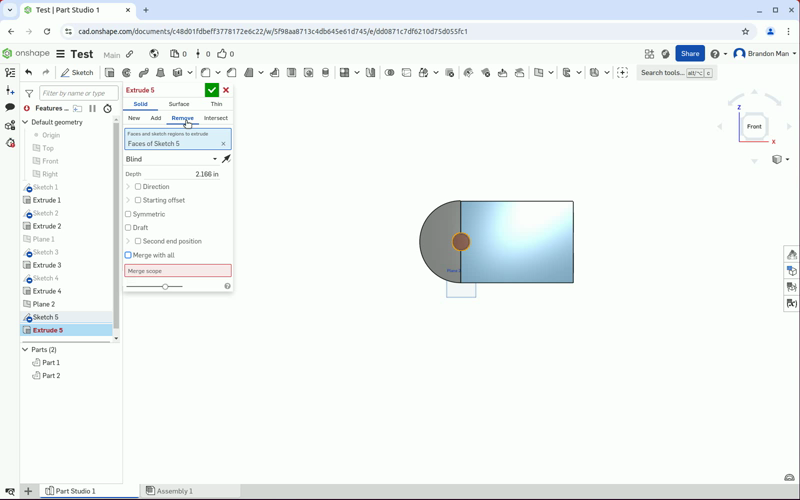
key(space)
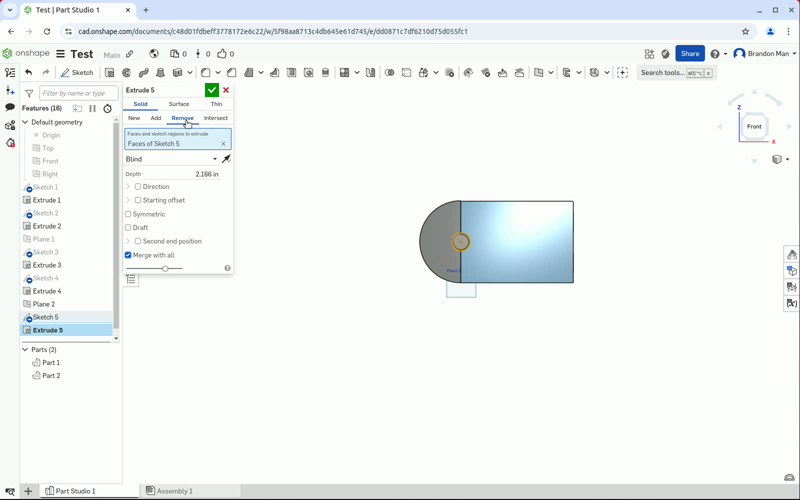
key(enter)
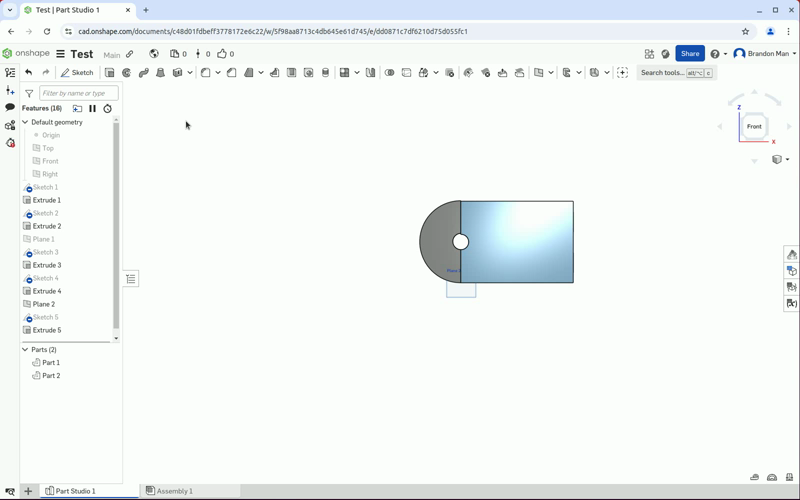
key(shift+h)
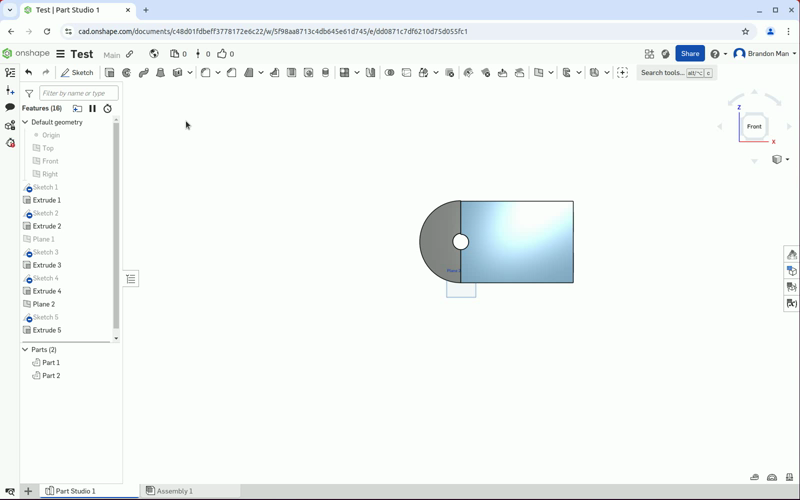
key(shift+h)
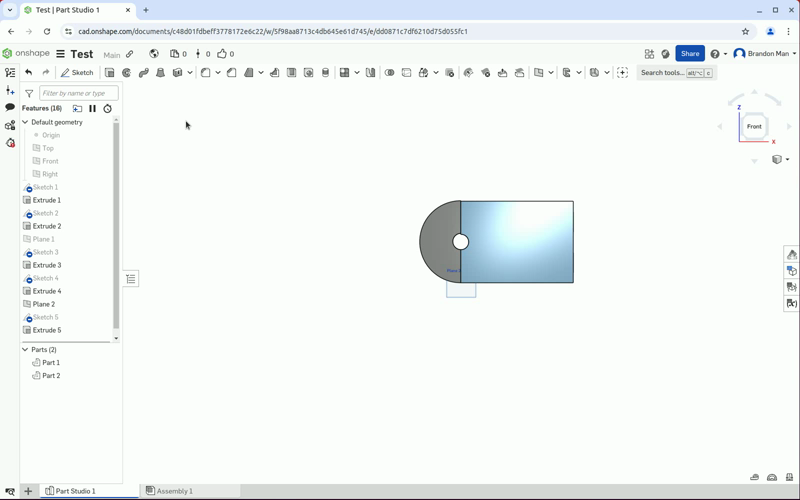
mouse_move(69, 189)
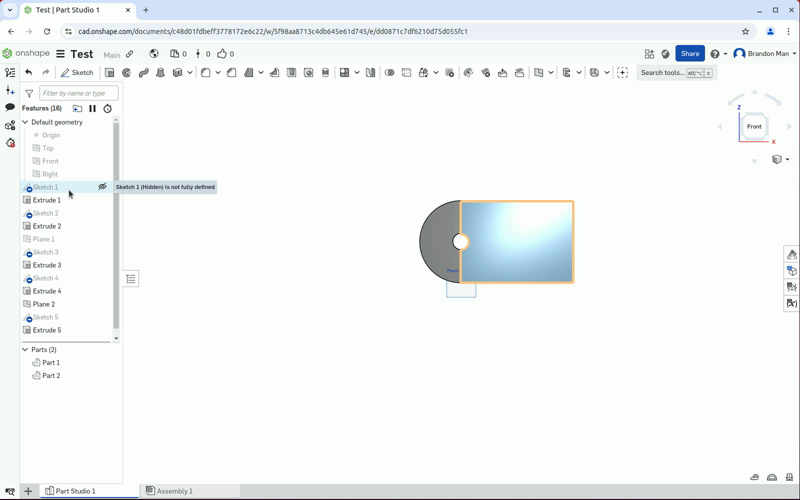
click(69, 189)
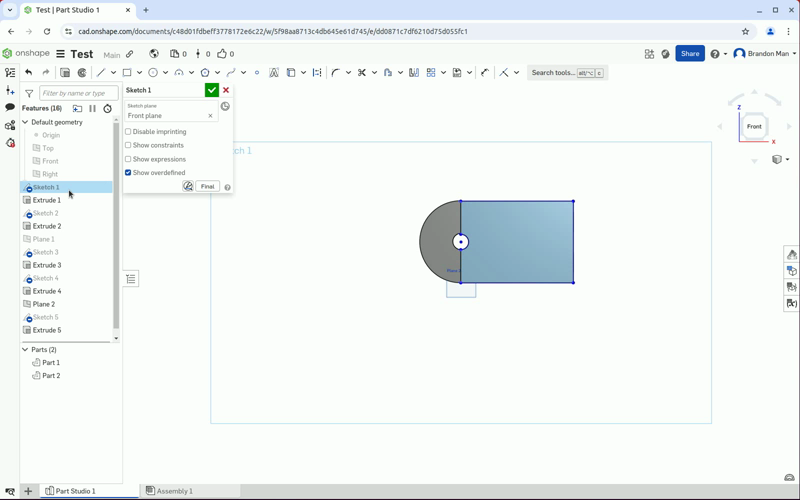
mouse_move(229, 92)
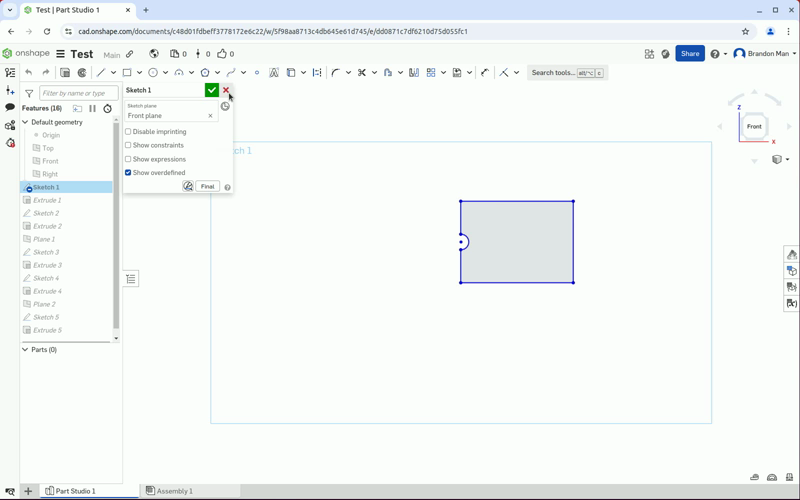
click(229, 92)
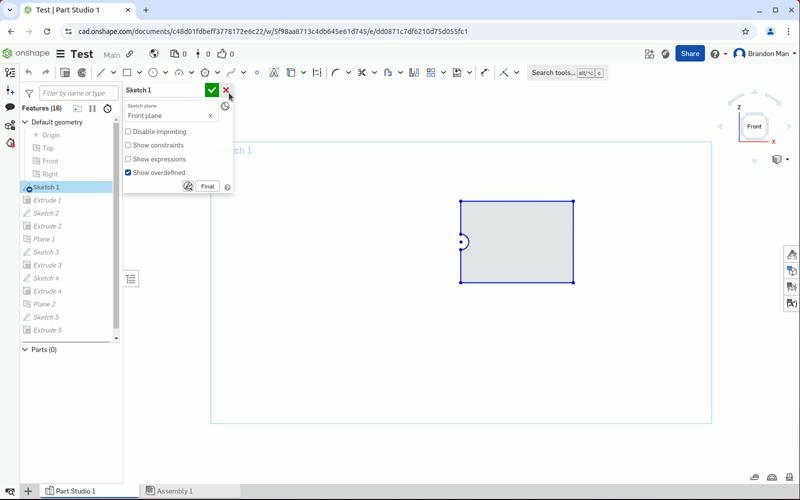
key(shift+s)
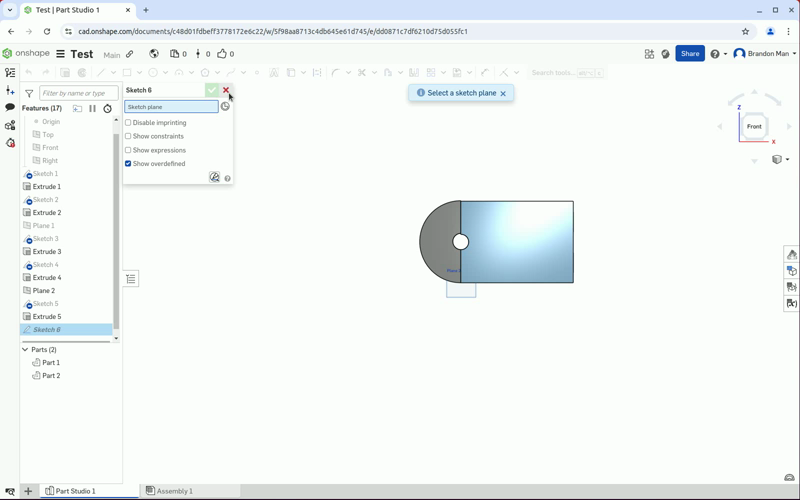
mouse_move(69, 293)
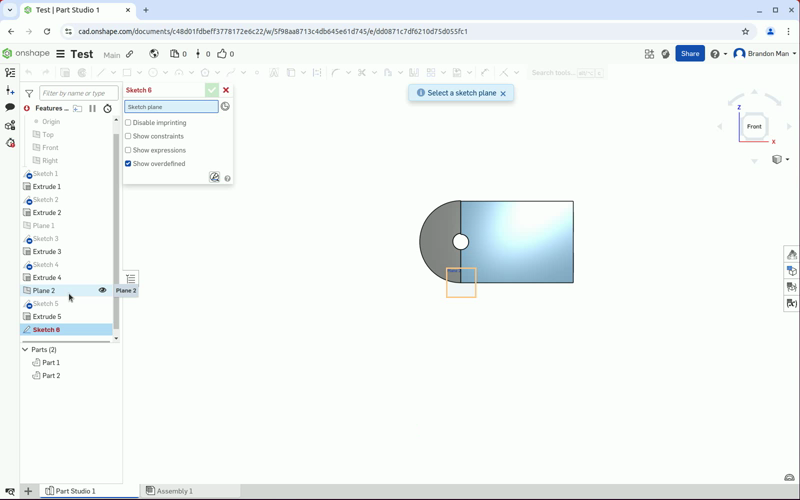
click(69, 293)
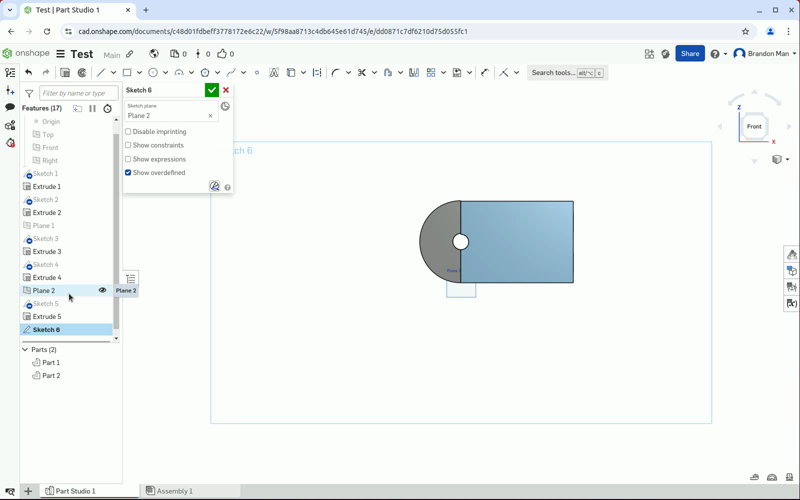
mouse_move(73, 352)
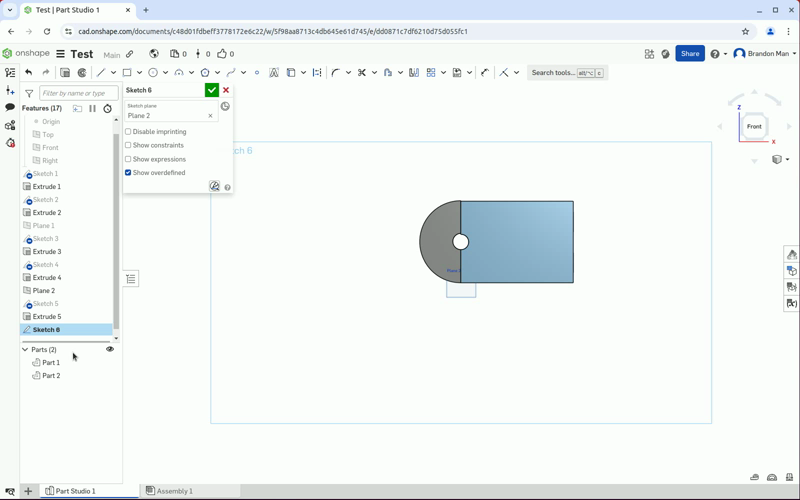
key(y)
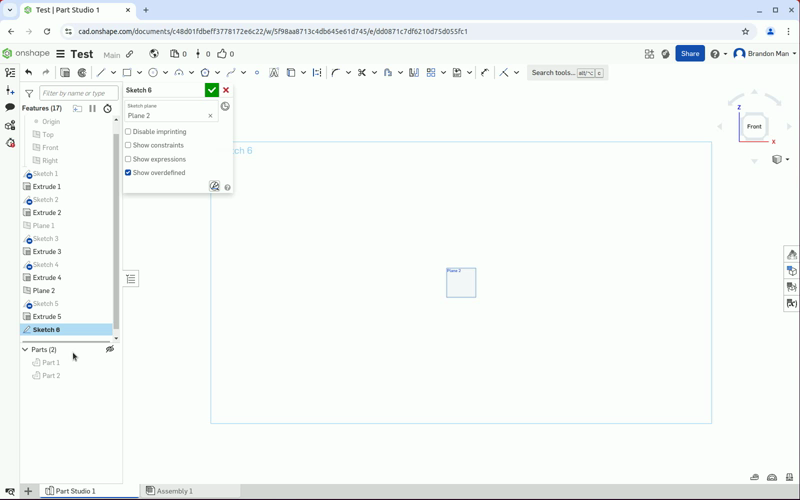
key(l)
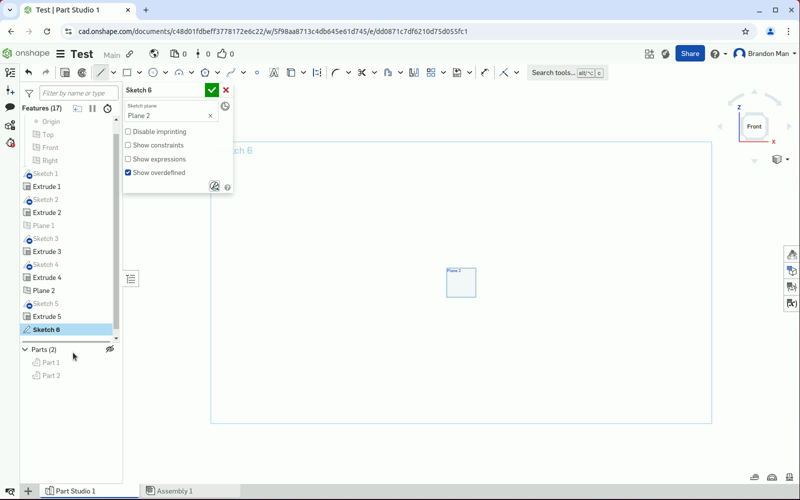
key_down(shift)
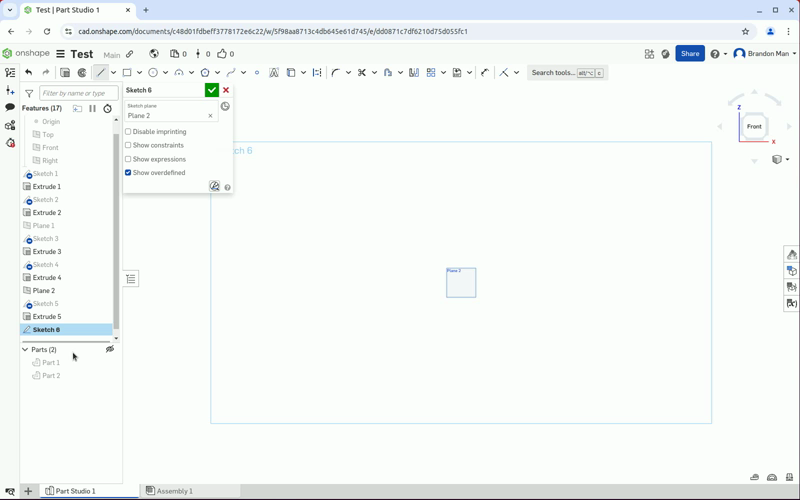
mouse_move(396, 189)
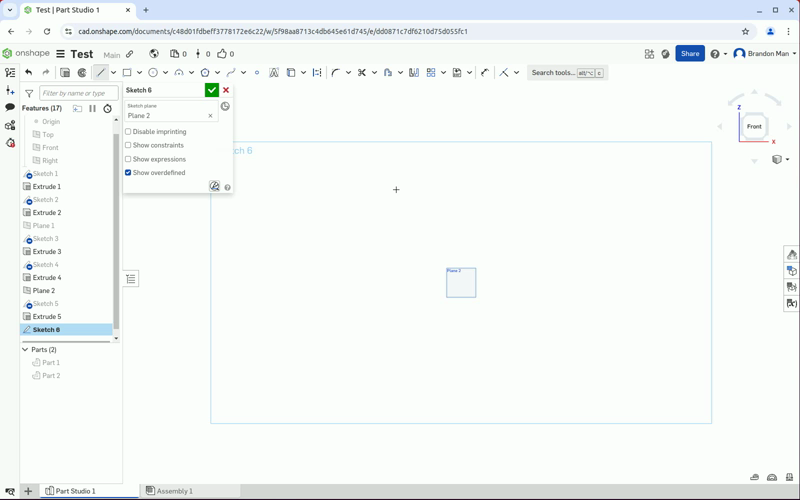
click(396, 189)
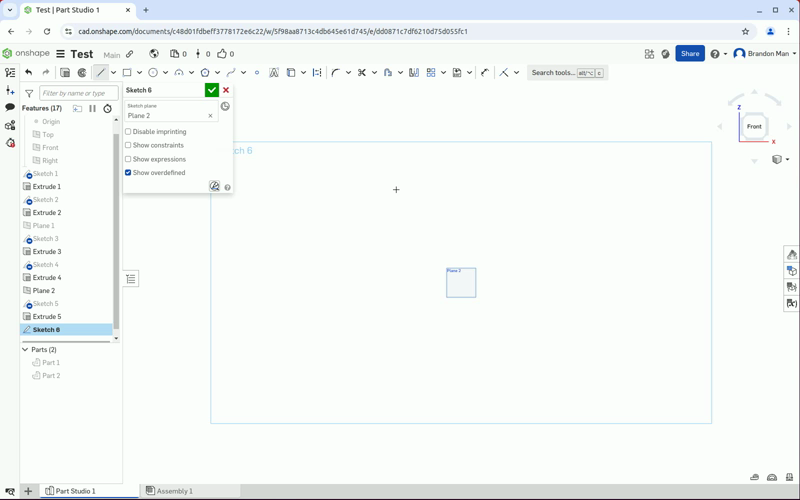
key_up(shift)
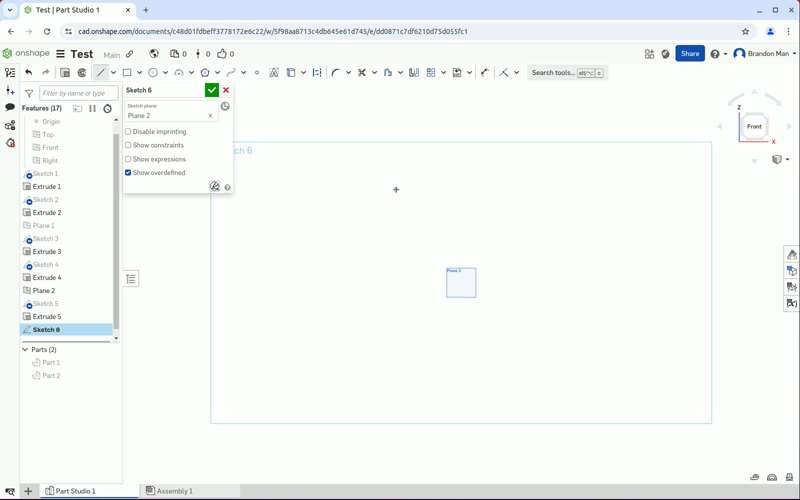
key_down(shift)
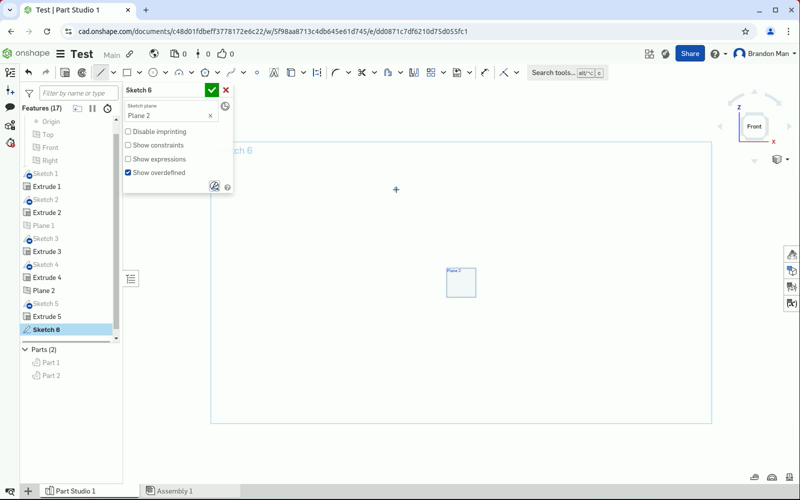
mouse_move(429, 296)
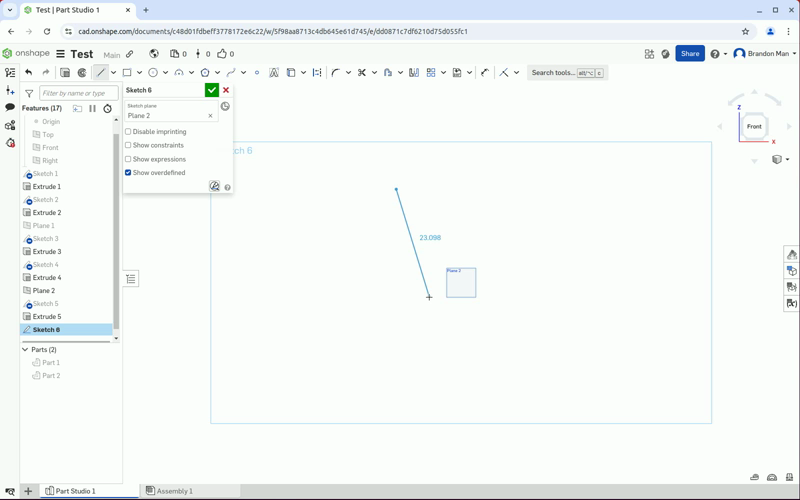
click(429, 296)
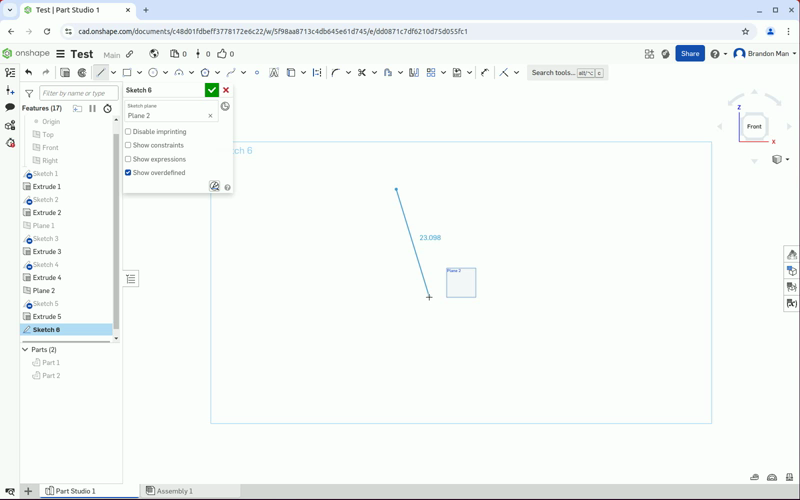
key_up(shift)
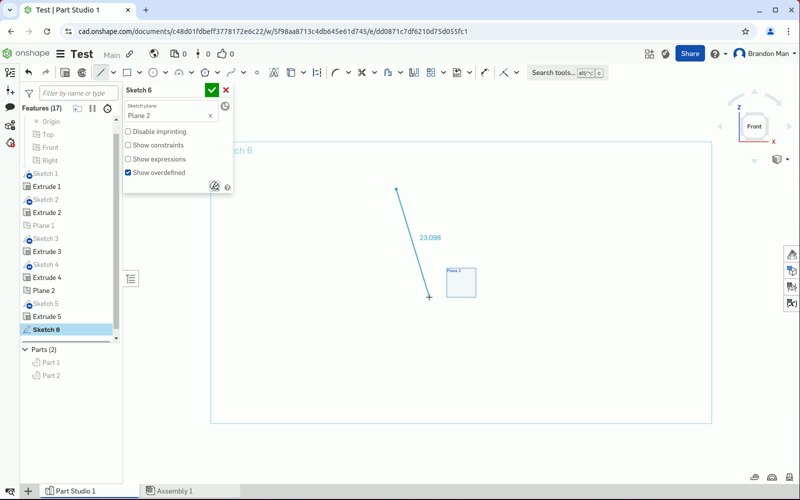
key_down(shift)
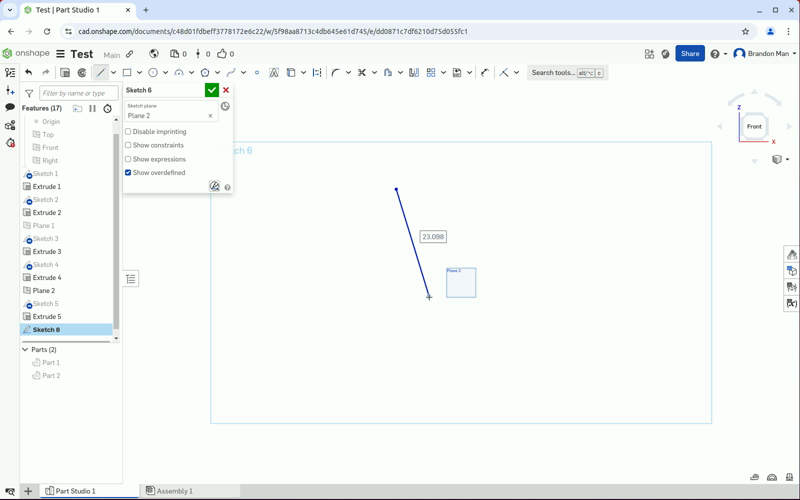
mouse_move(530, 282)
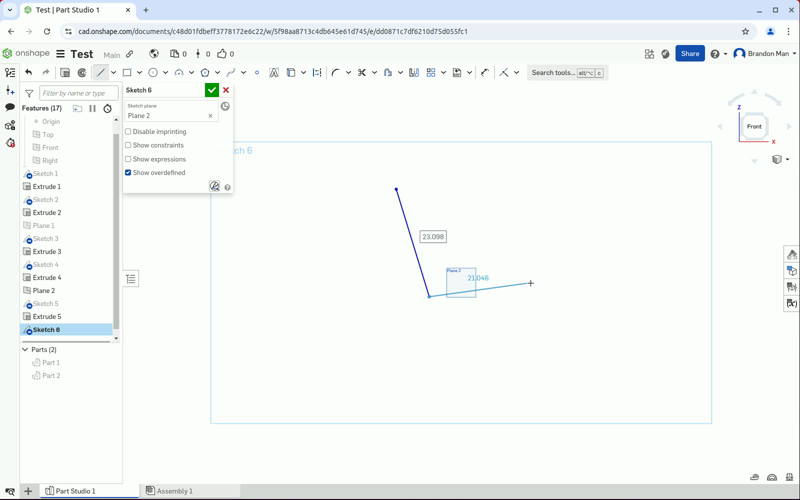
click(530, 282)
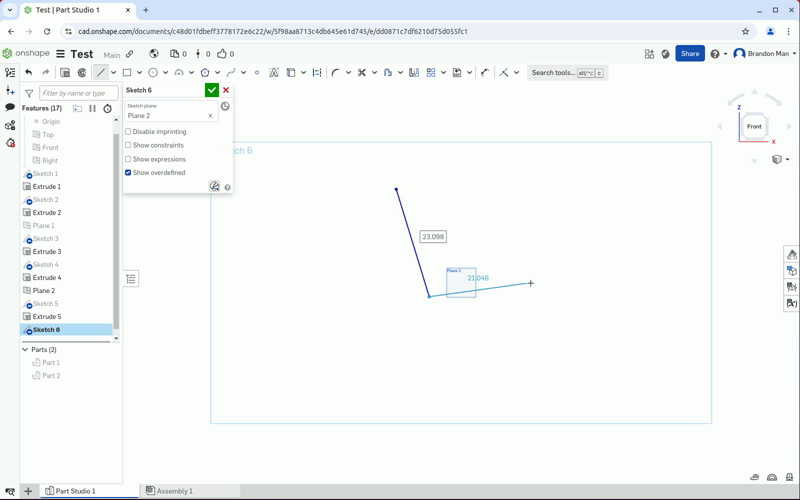
key_up(shift)
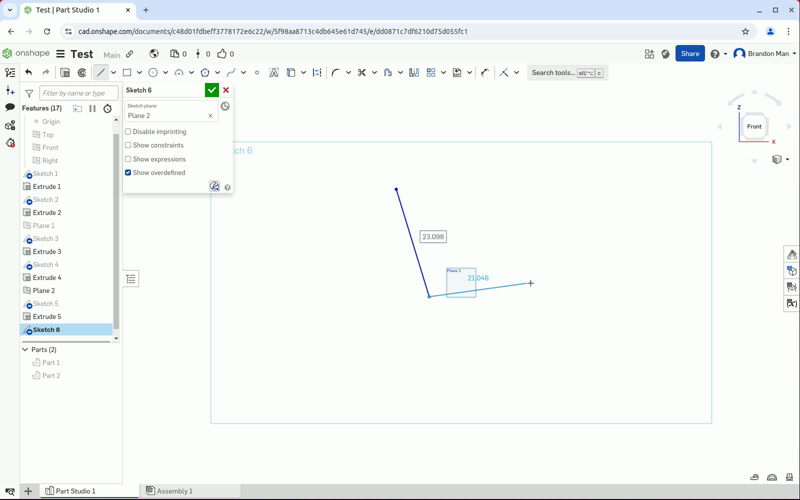
key_down(shift)
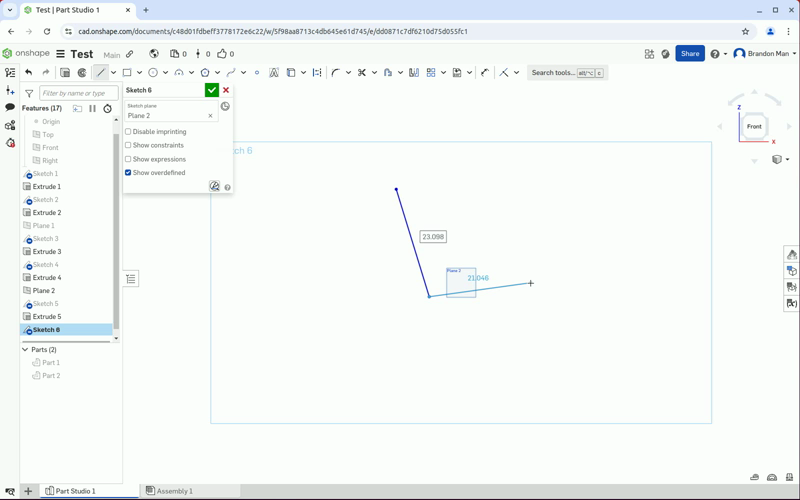
mouse_move(459, 282)
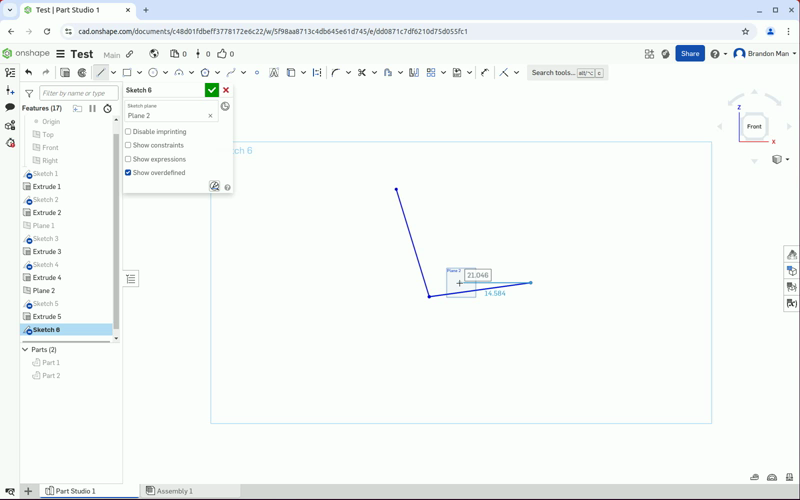
click(459, 282)
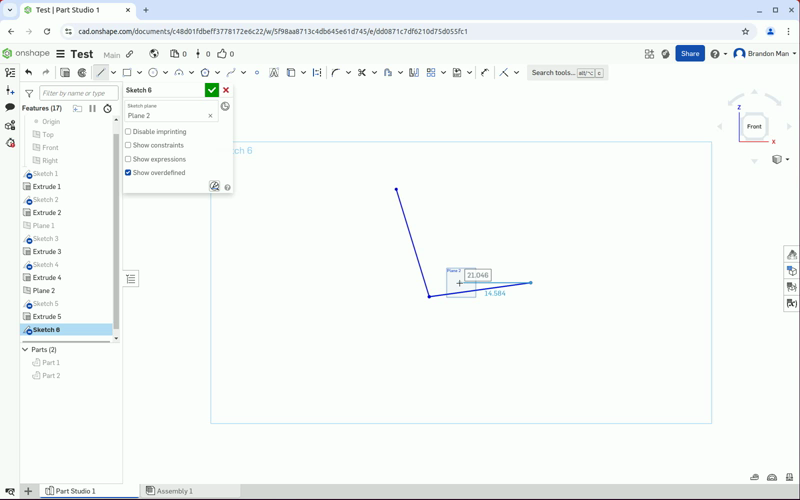
key_up(shift)
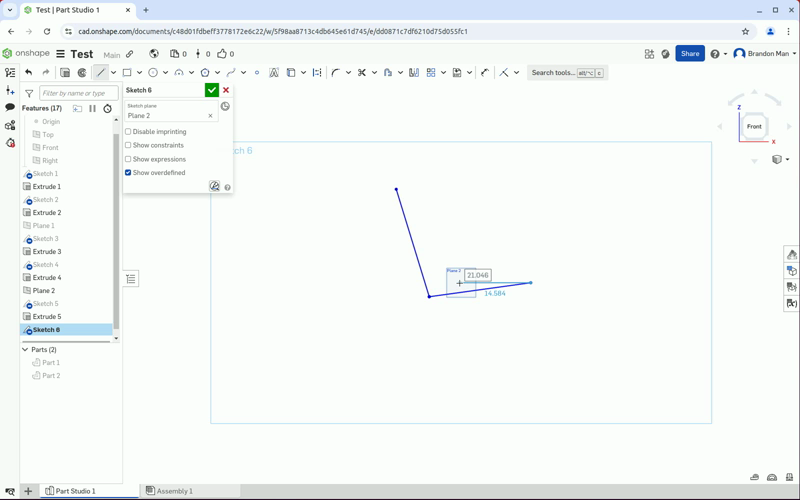
key(esc)
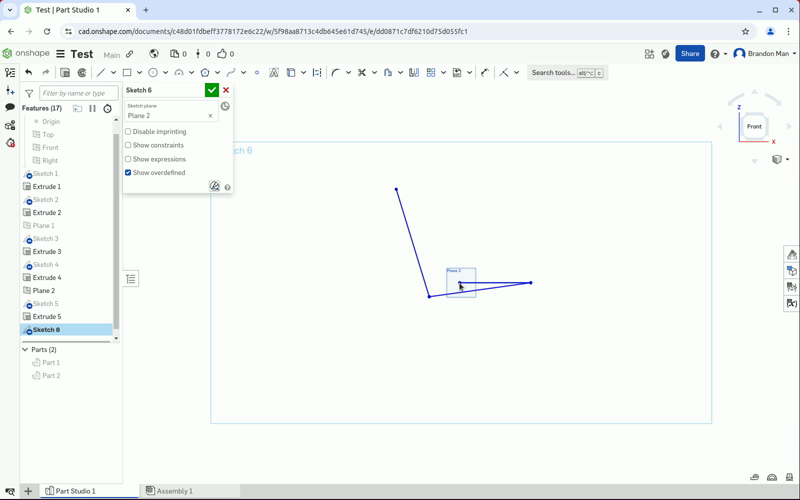
key(a)
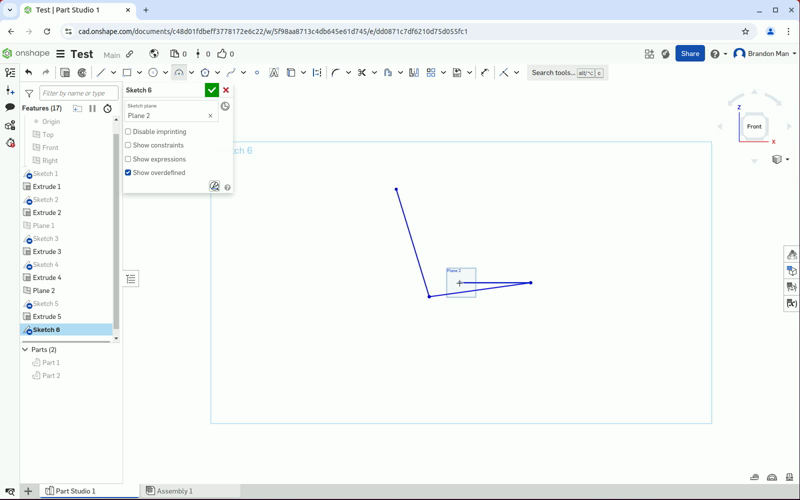
mouse_move(459, 282)
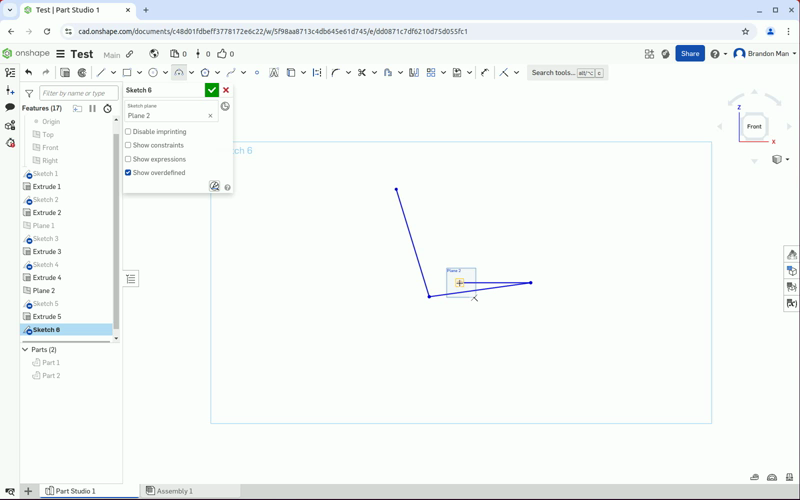
click(459, 282)
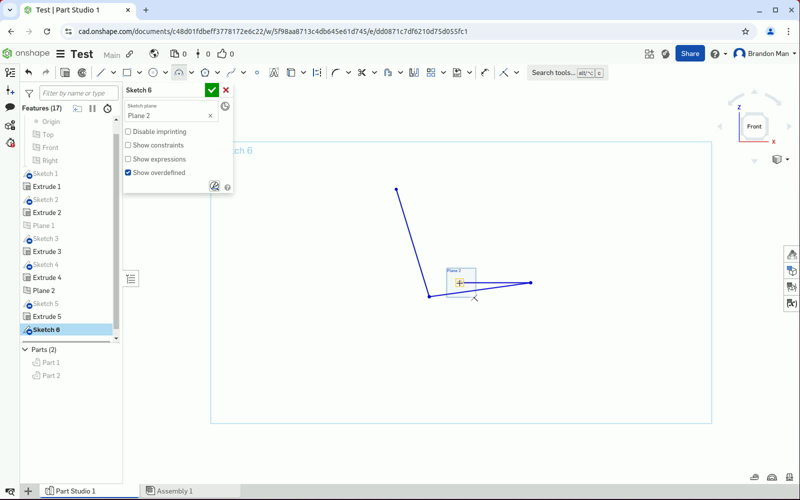
key_down(shift)
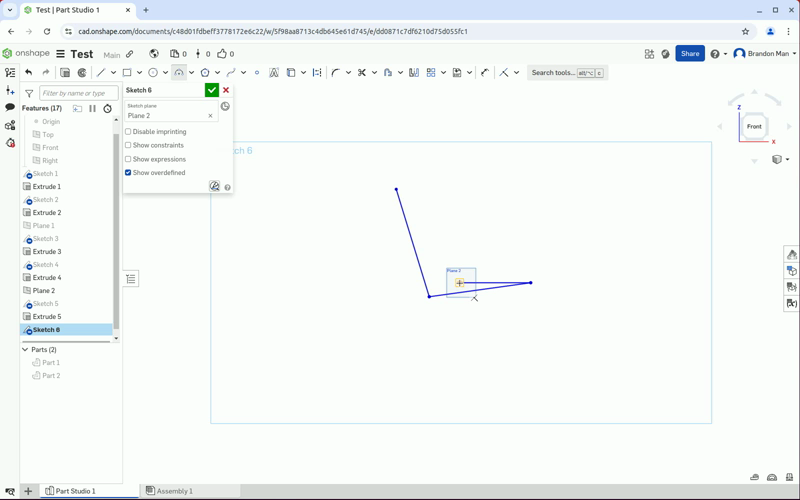
mouse_move(459, 201)
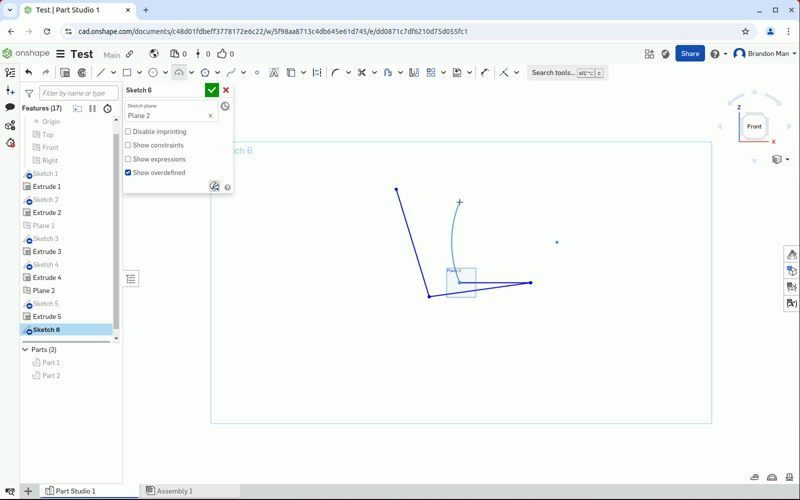
click(459, 201)
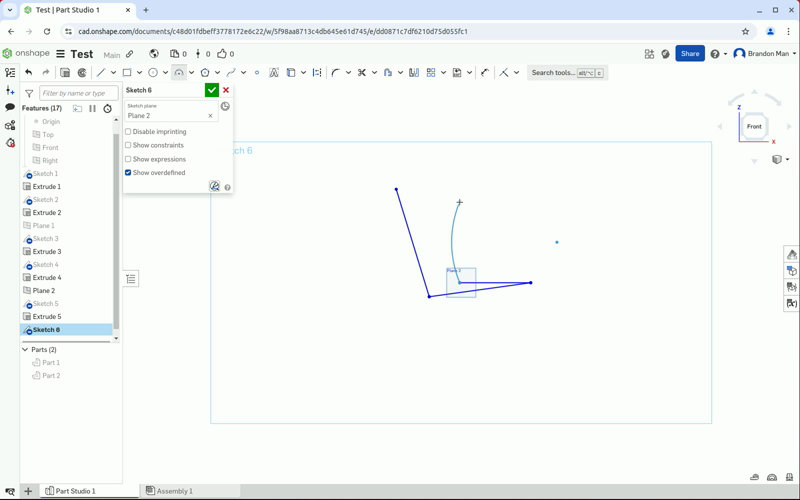
mouse_move(419, 242)
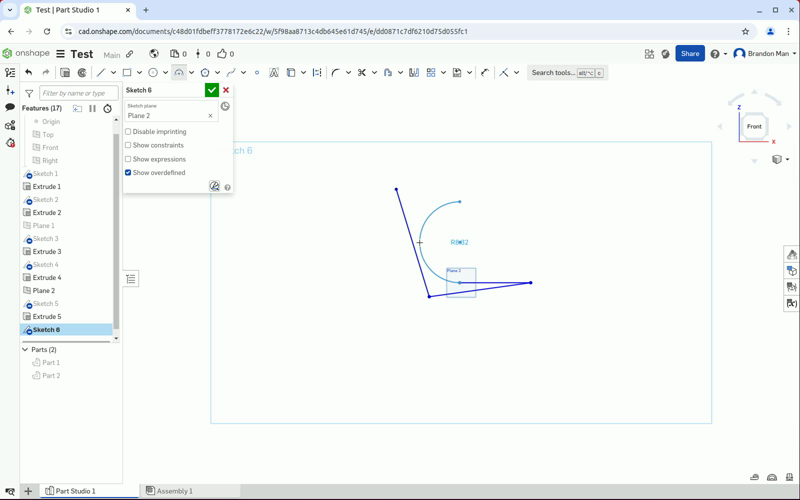
click(419, 242)
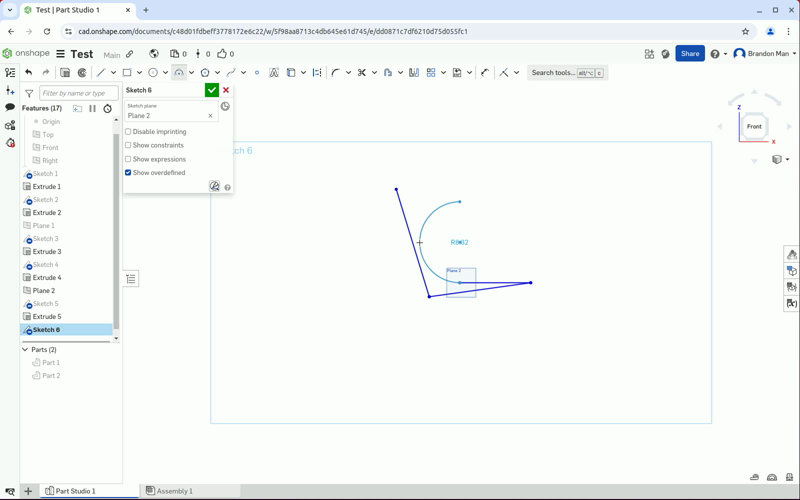
key_up(shift)
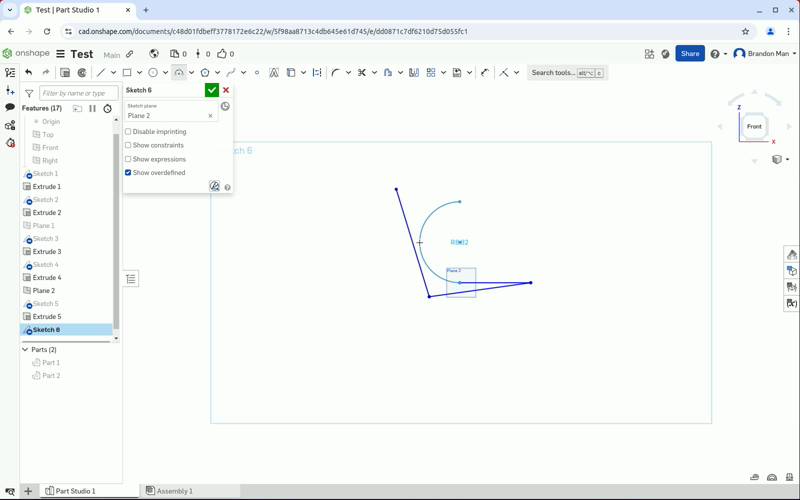
key(esc)
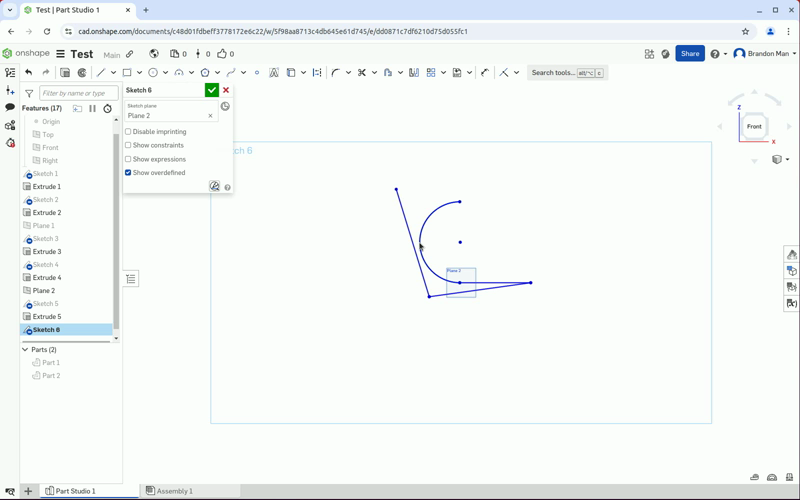
key(l)
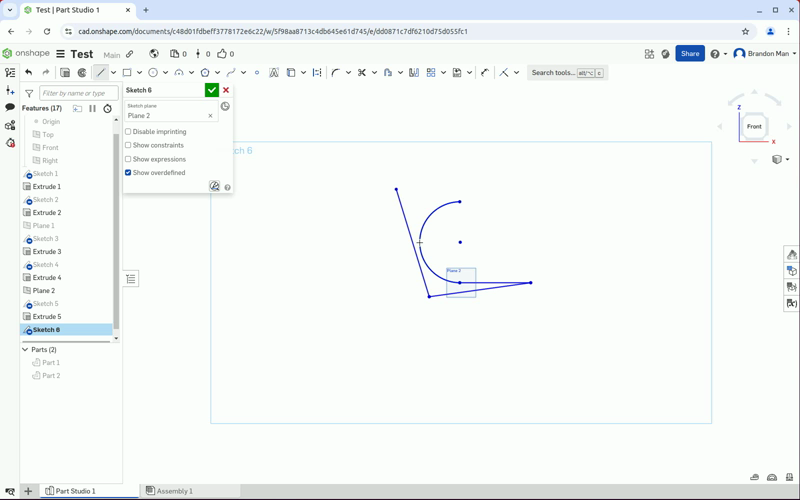
mouse_move(459, 201)
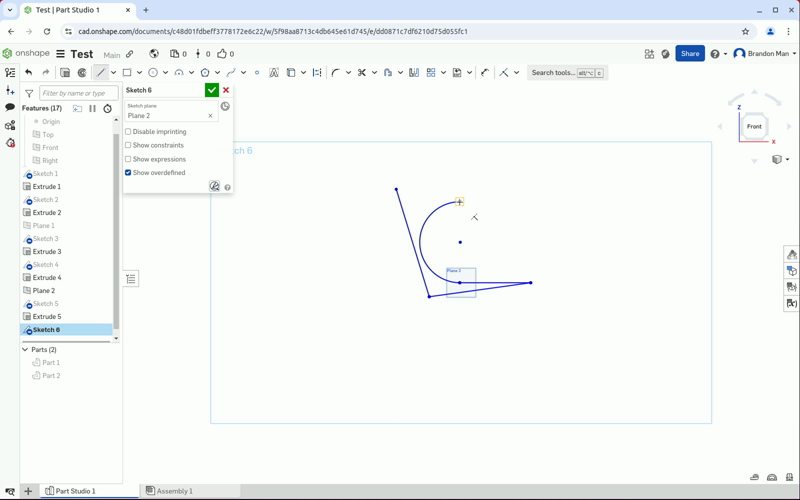
click(459, 201)
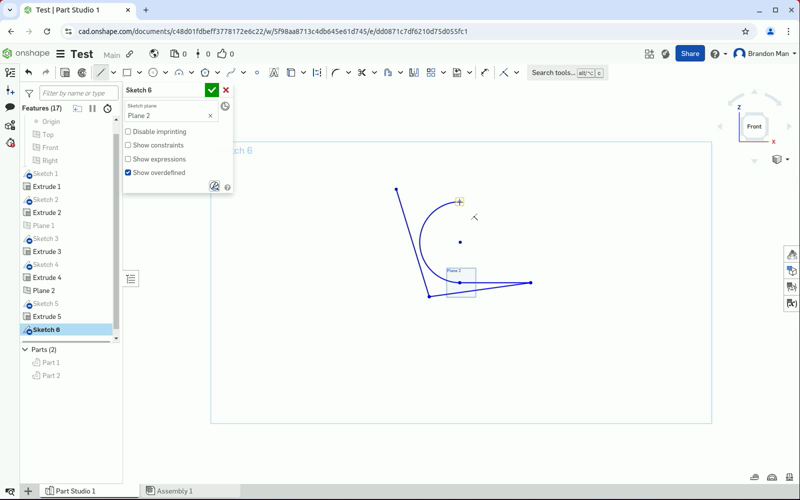
key_down(shift)
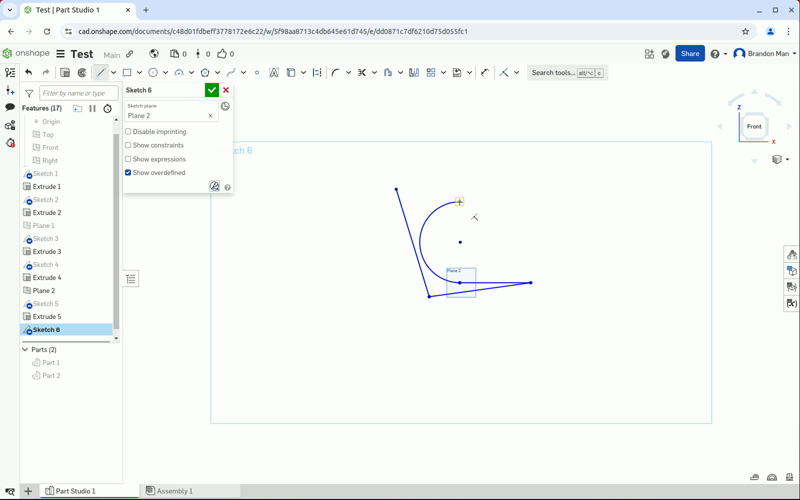
mouse_move(530, 201)
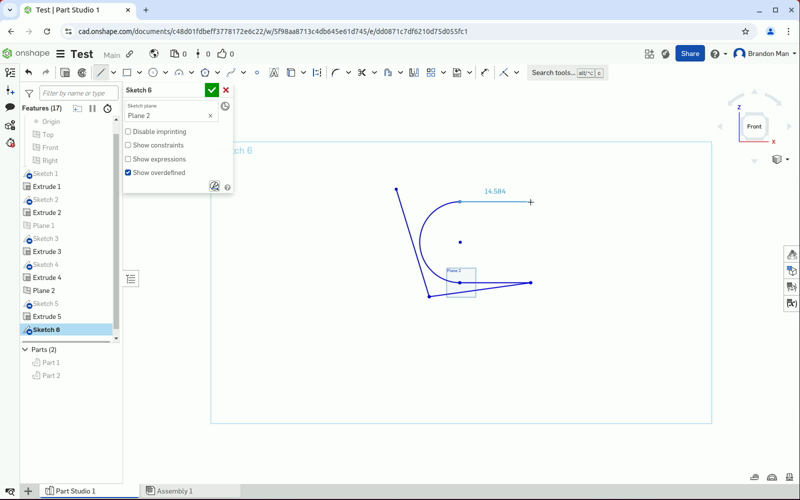
click(530, 201)
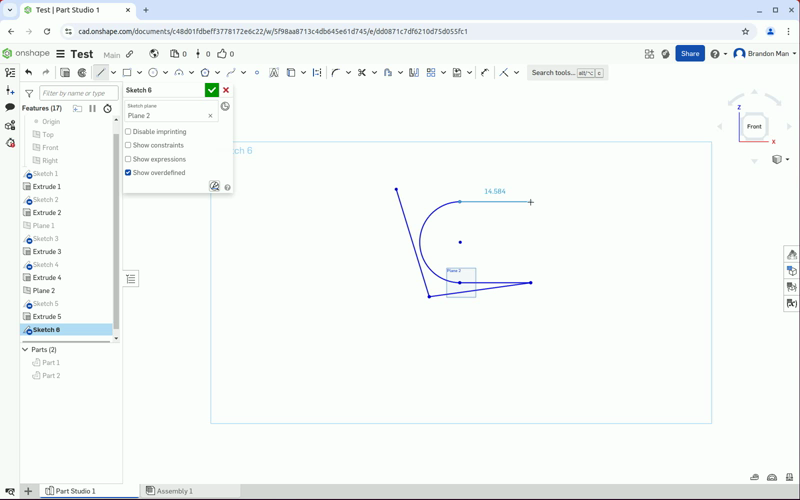
key_up(shift)
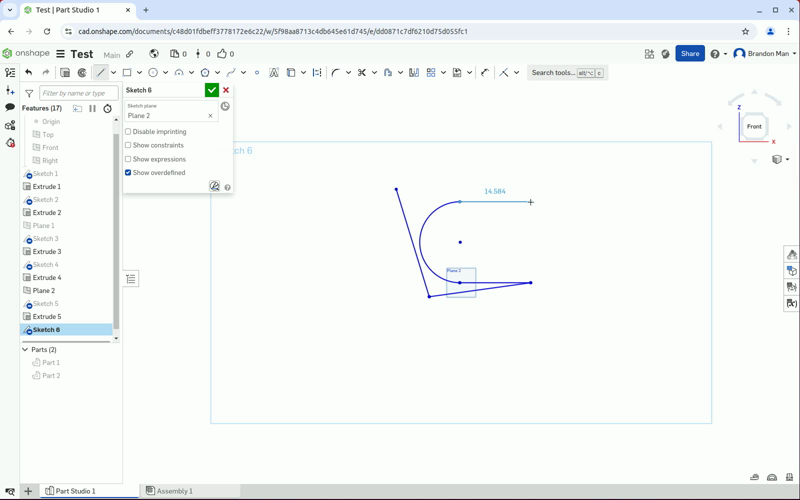
key_down(shift)
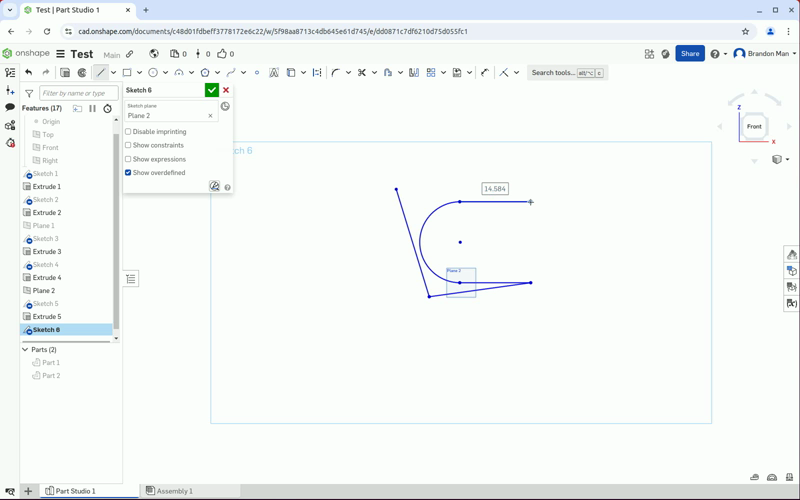
mouse_move(396, 189)
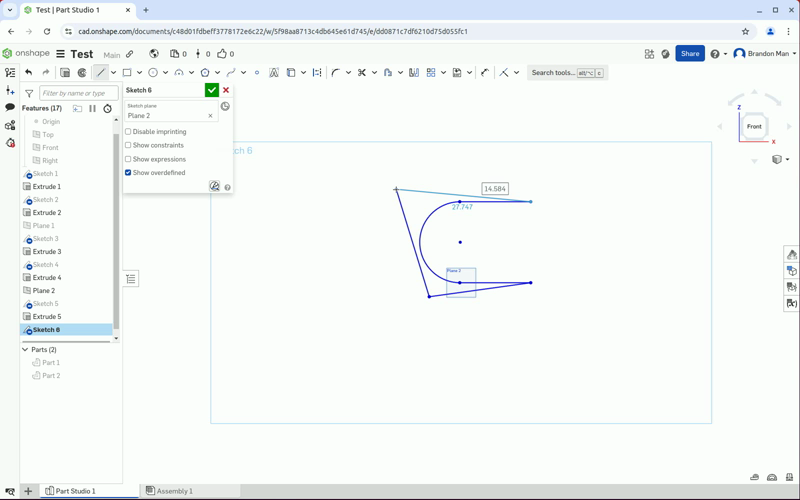
key_up(shift)
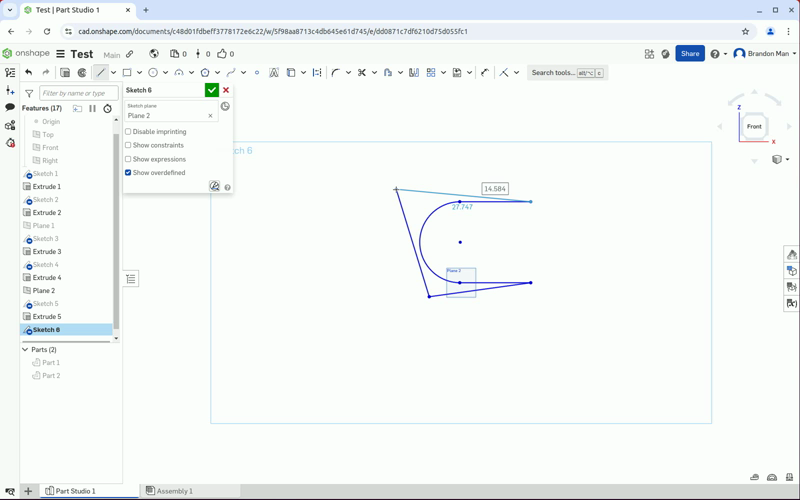
click(396, 189)
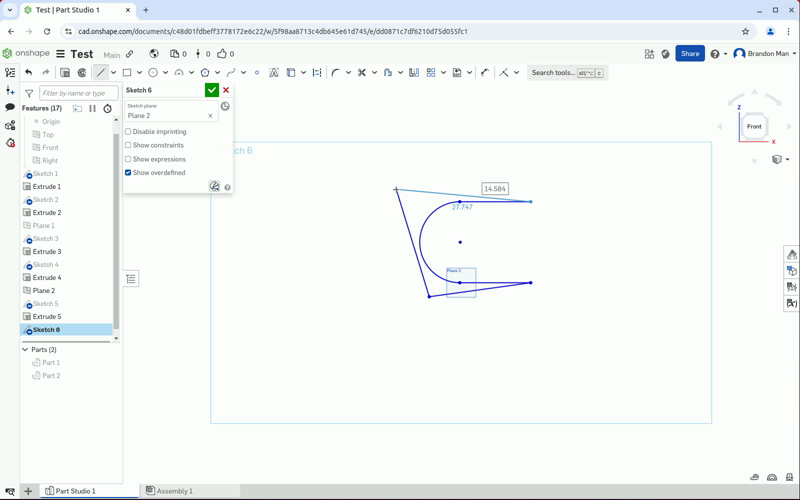
key(esc)
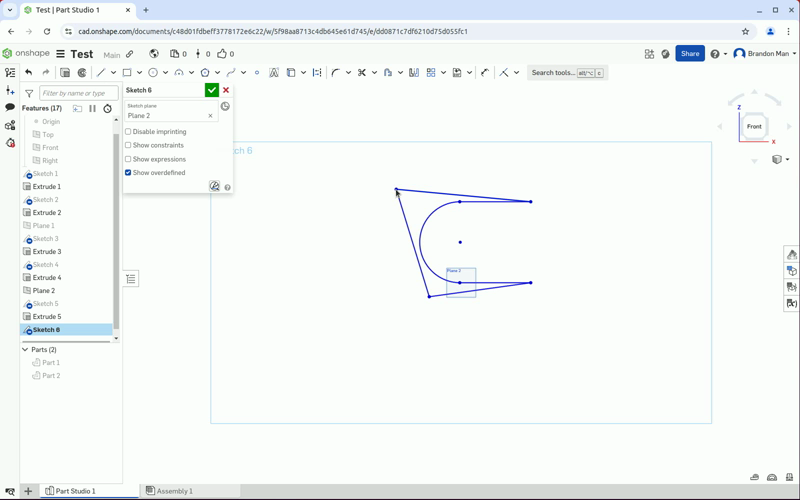
mouse_move(440, 278)
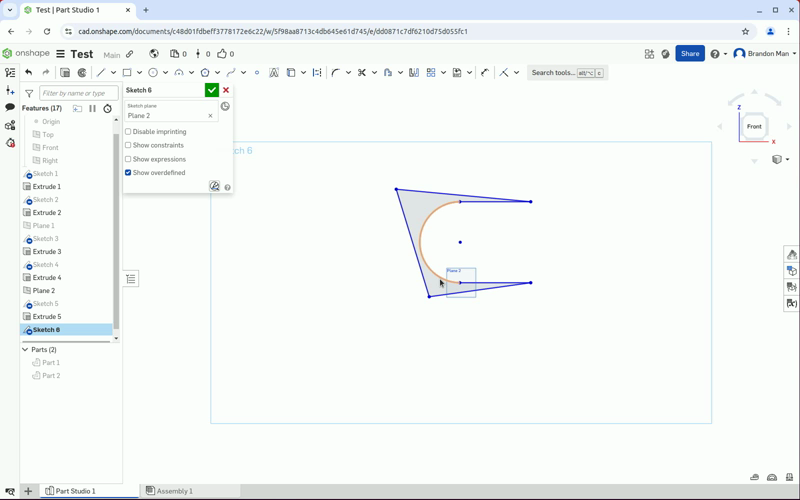
scroll(6)
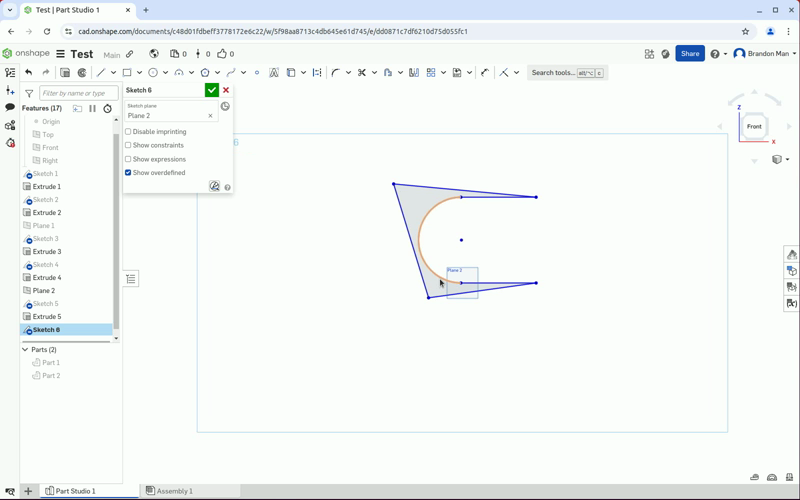
scroll(6)
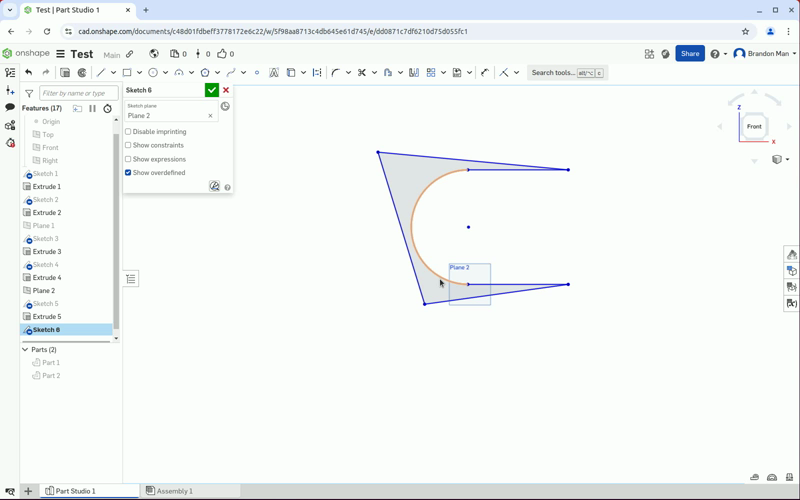
scroll(6)
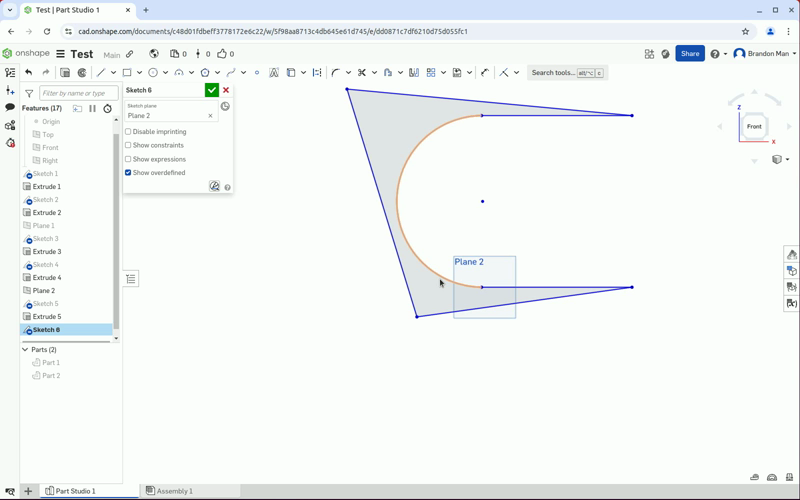
scroll(6)
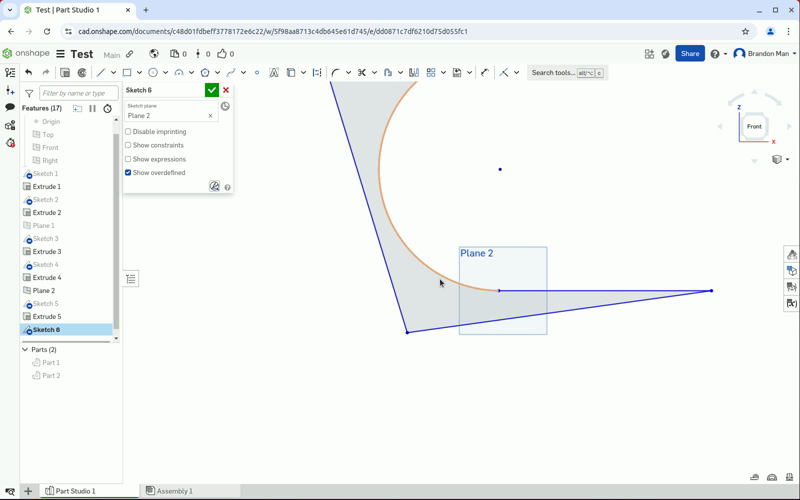
scroll(6)
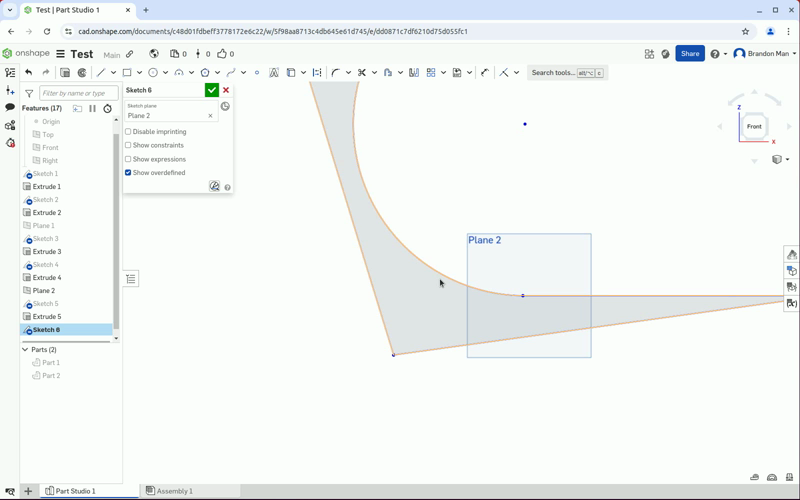
scroll(6)
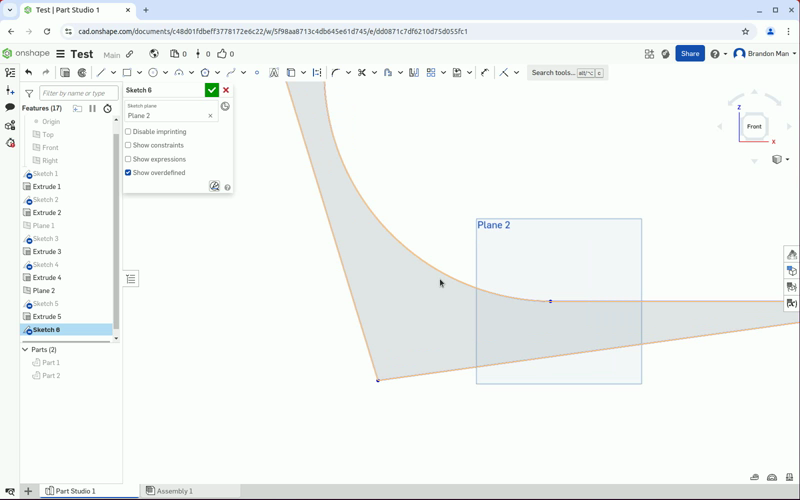
scroll(6)
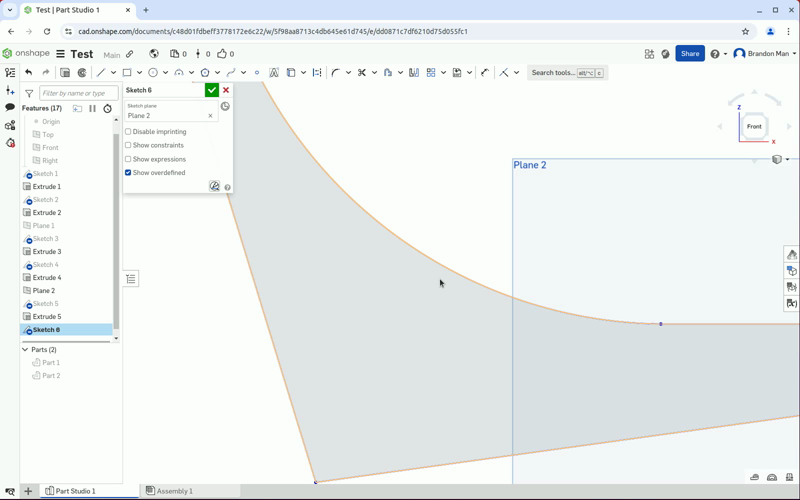
click(440, 278)
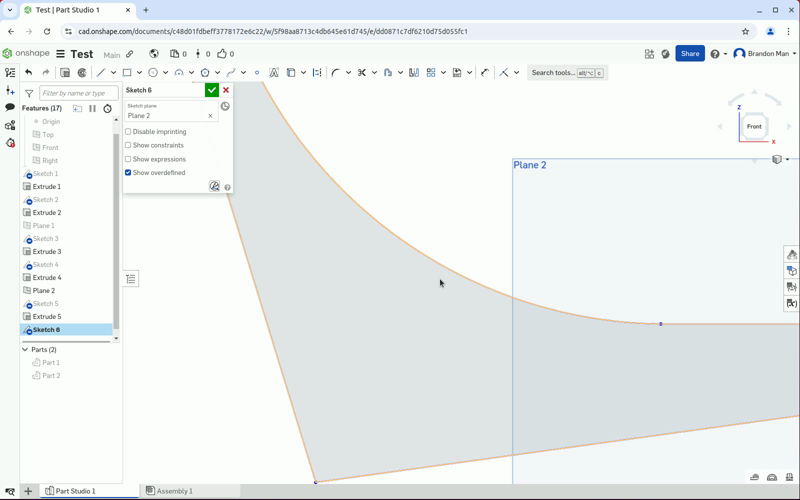
scroll(-6)
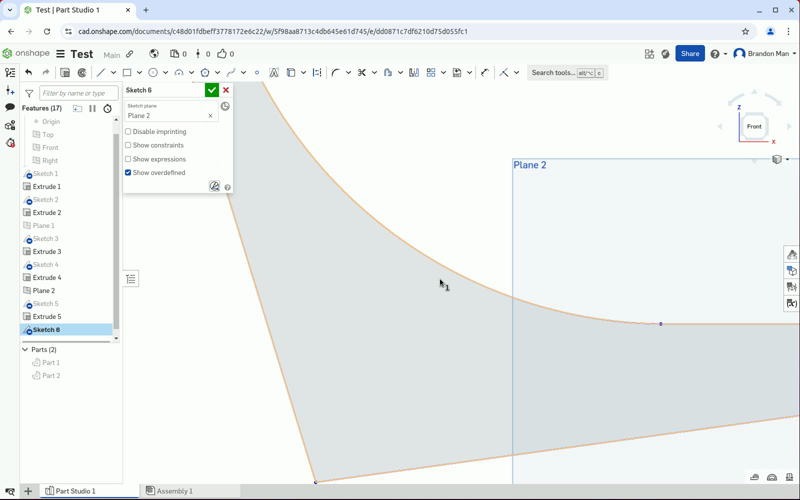
scroll(-6)
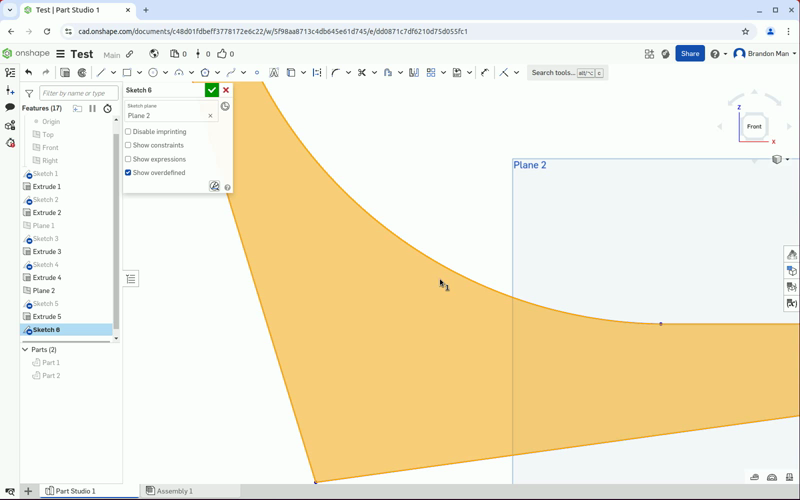
scroll(-6)
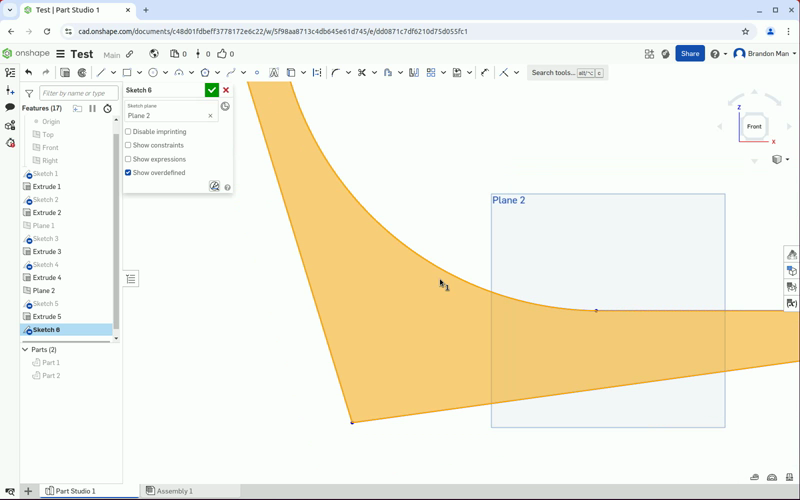
scroll(-6)
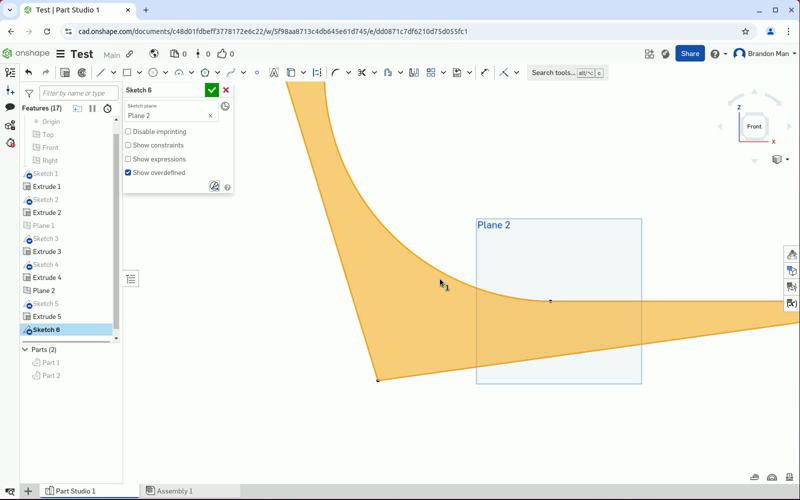
scroll(-6)
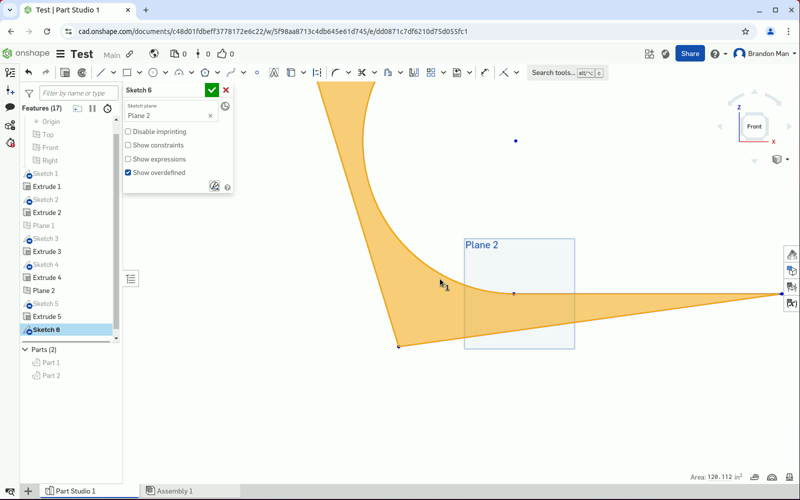
scroll(-6)
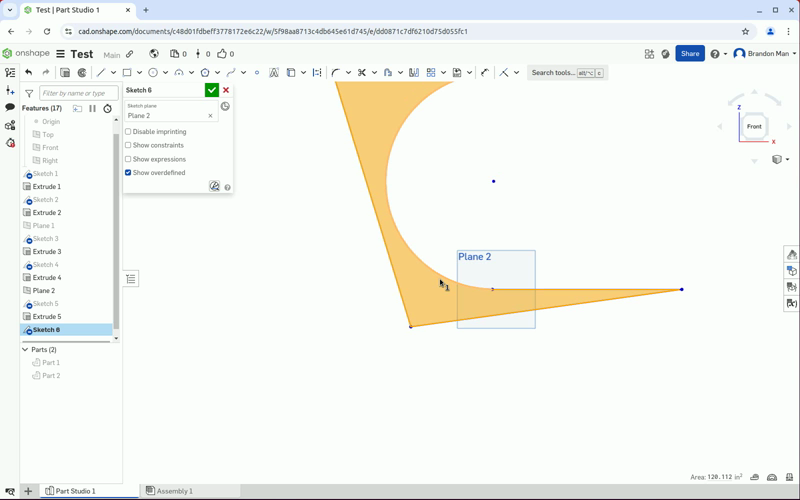
scroll(-6)
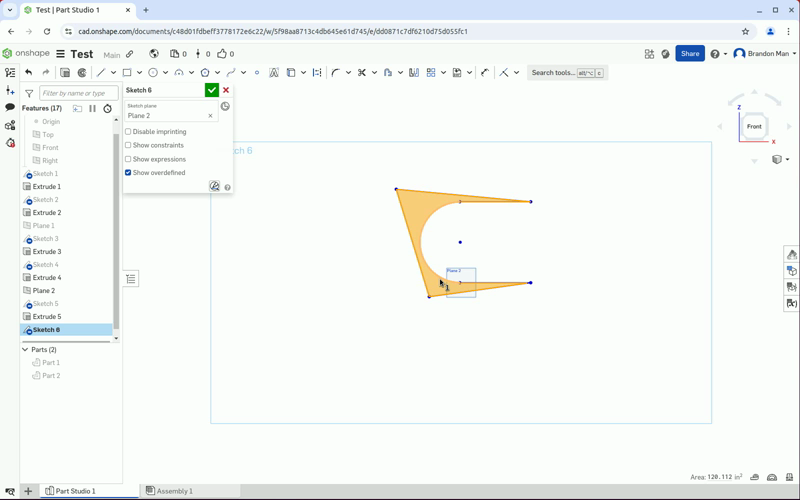
mouse_move(73, 352)
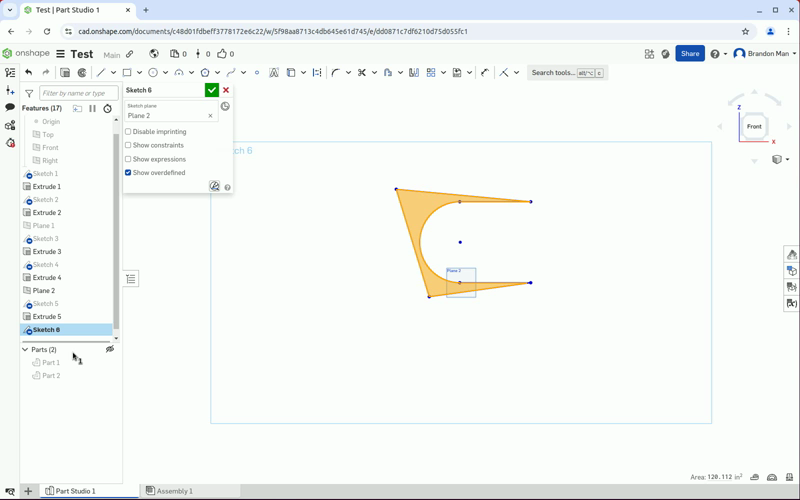
key(shift+y)
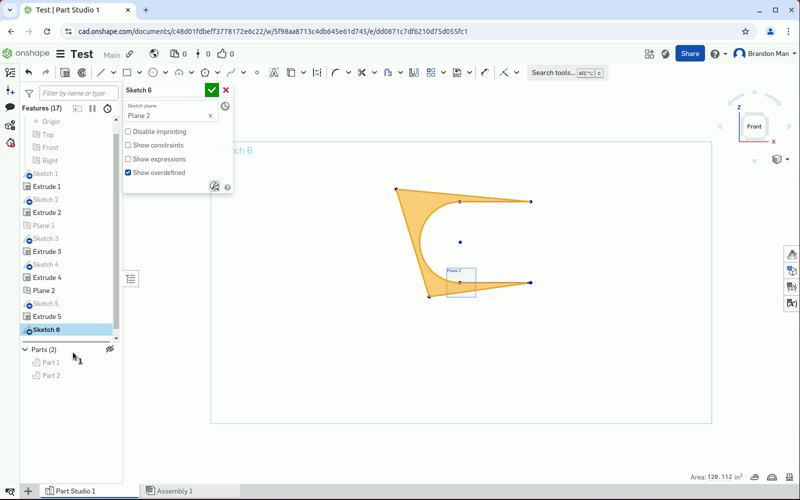
key(shift+e)
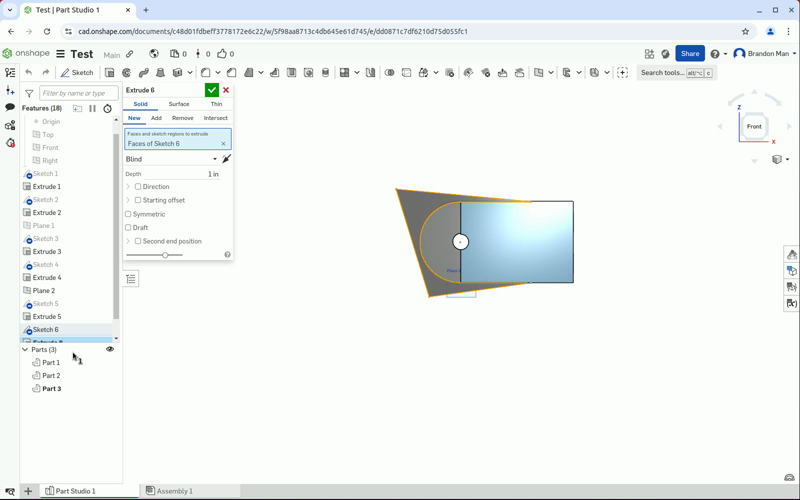
mouse_move(143, 106)
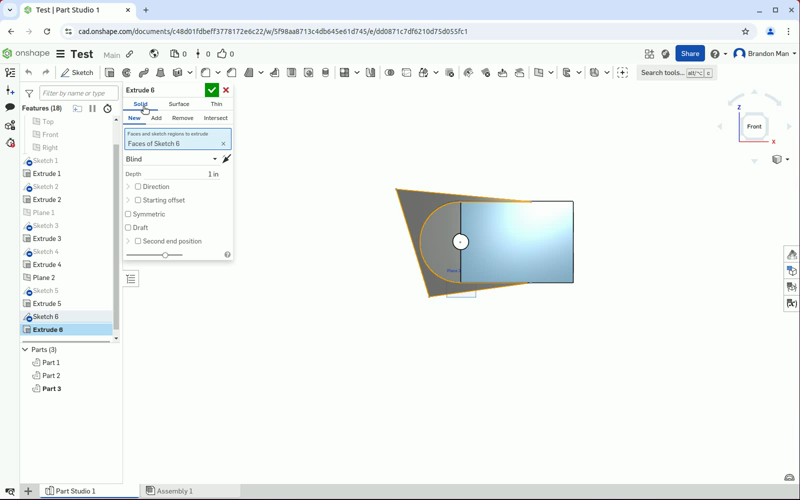
click(143, 106)
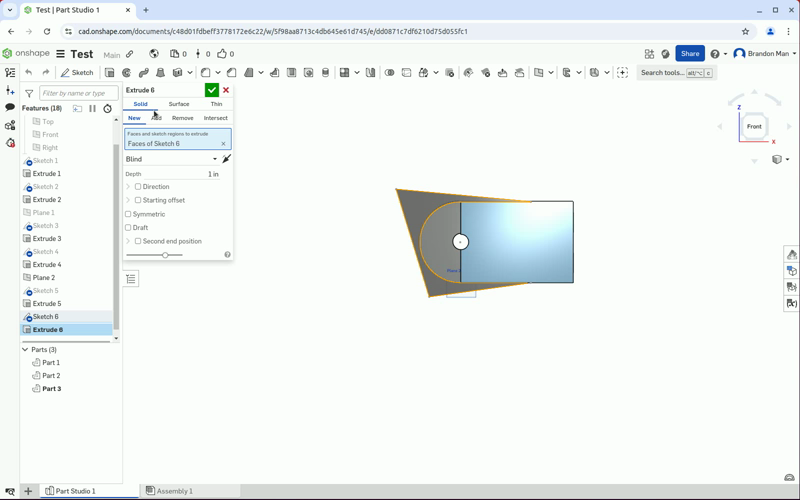
mouse_move(186, 120)
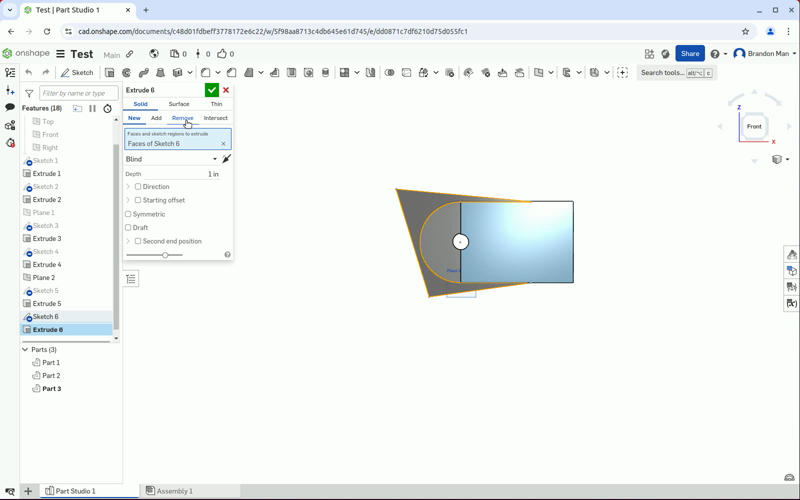
click(186, 120)
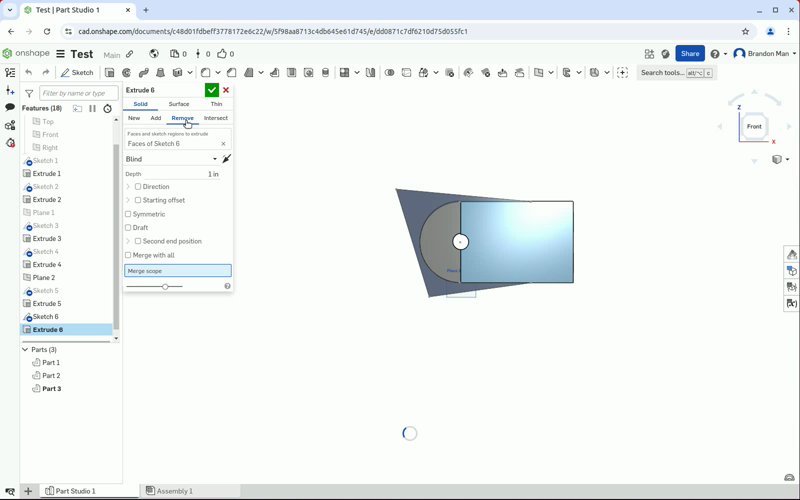
key(tab, 4)
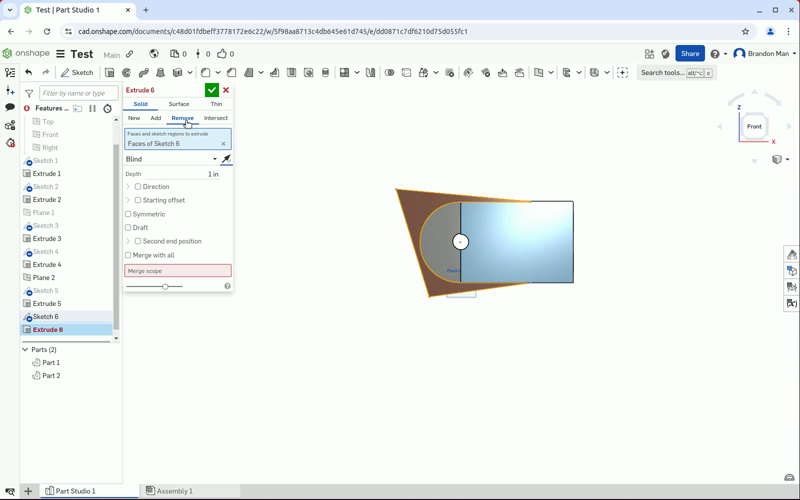
text(2.166)
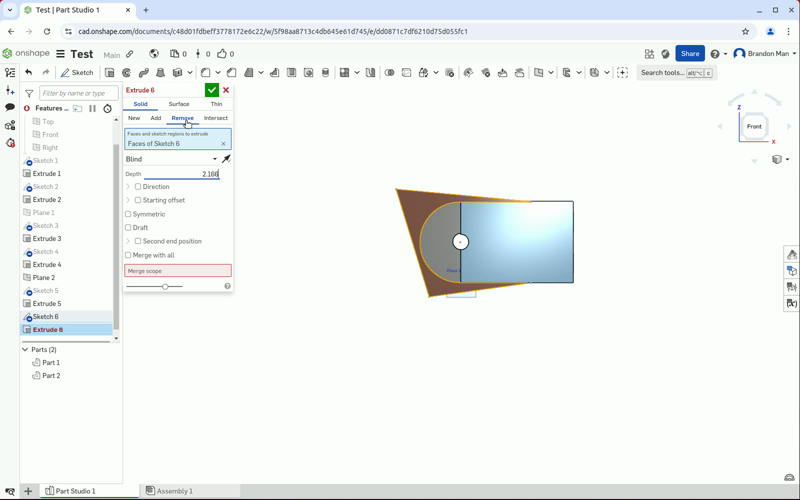
key(tab, 6)
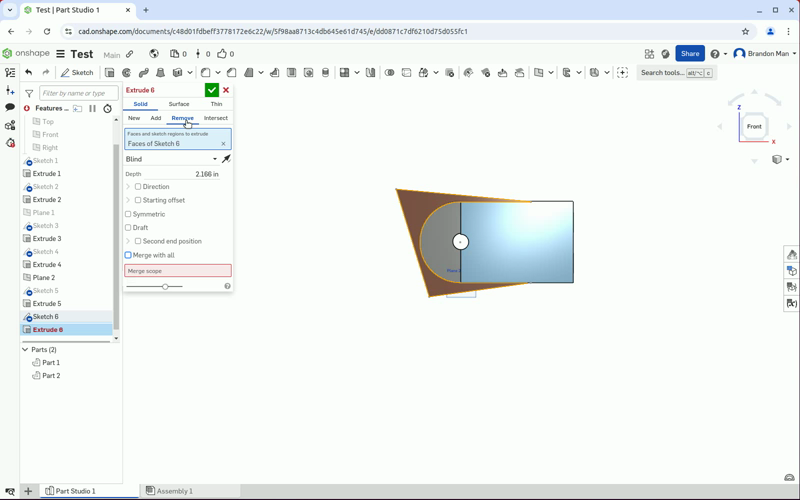
key(space)
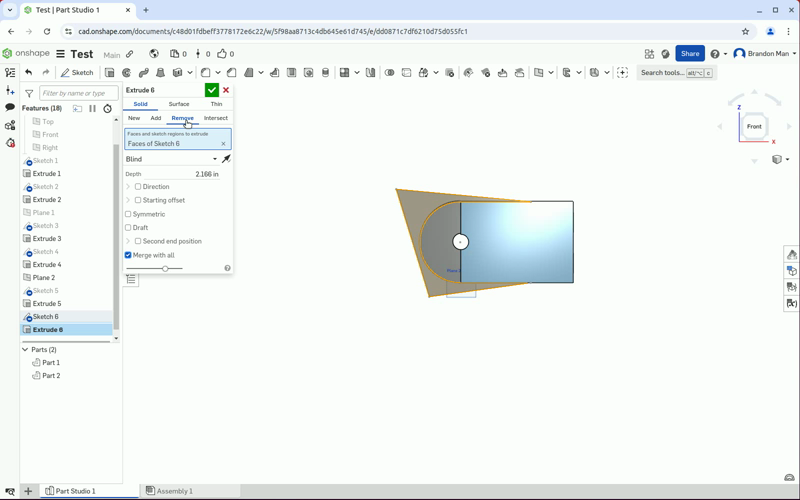
key(enter)
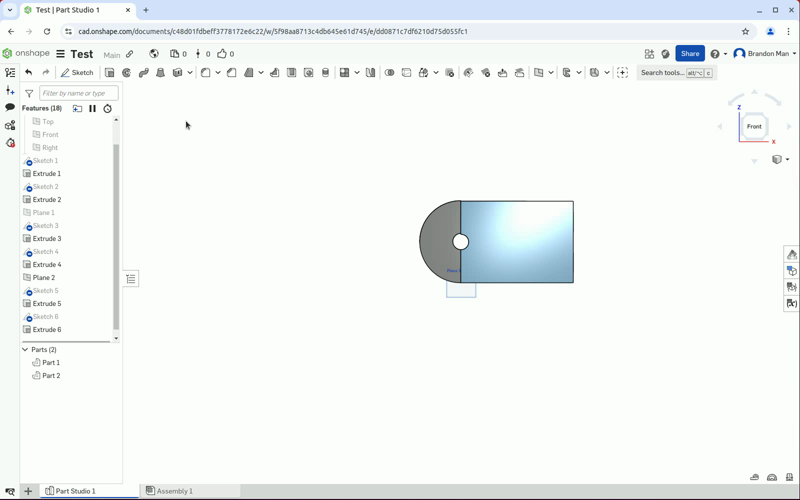
key(shift+h)
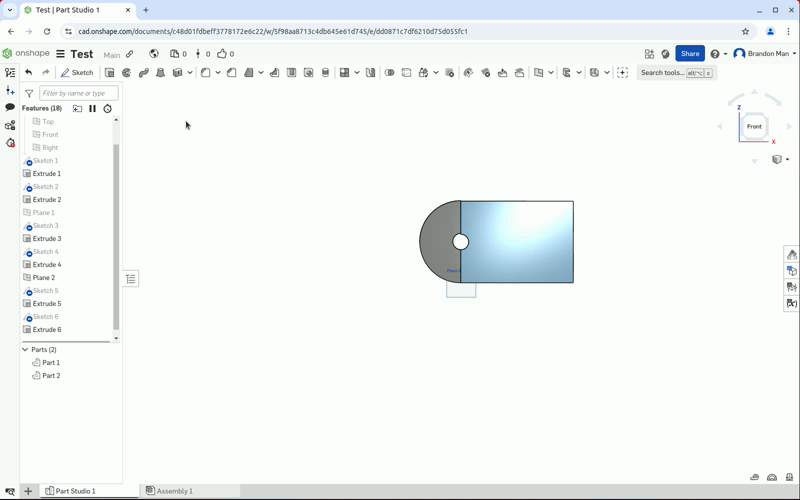
key(shift+h)
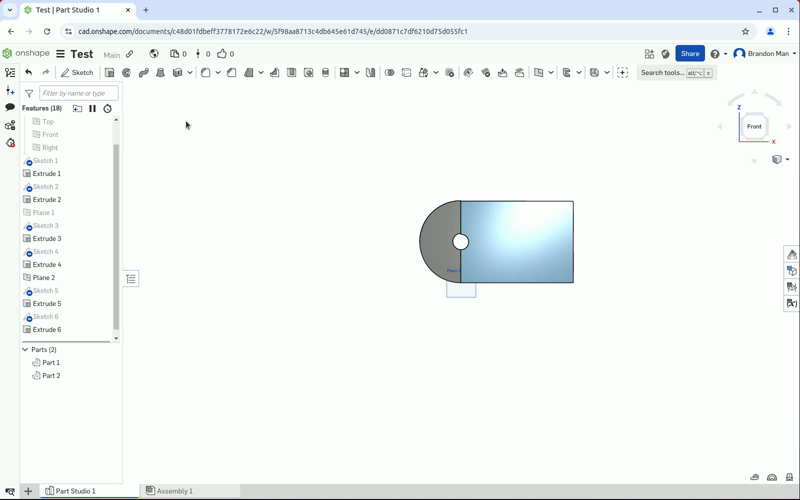
mouse_move(69, 163)
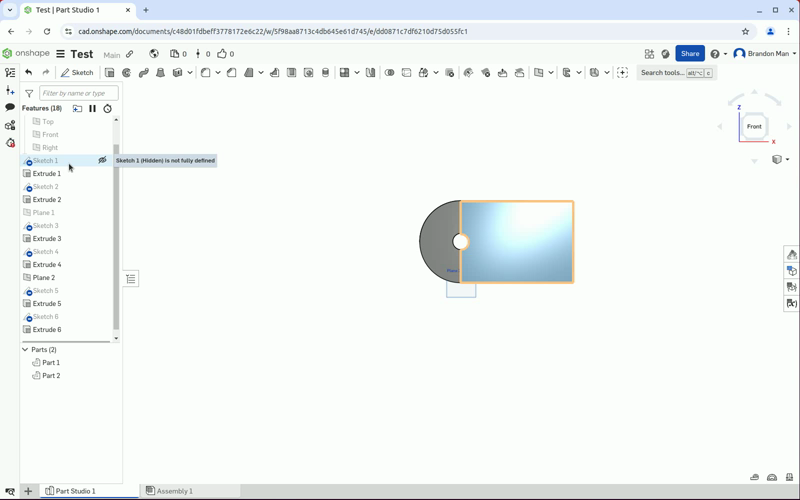
click(69, 163)
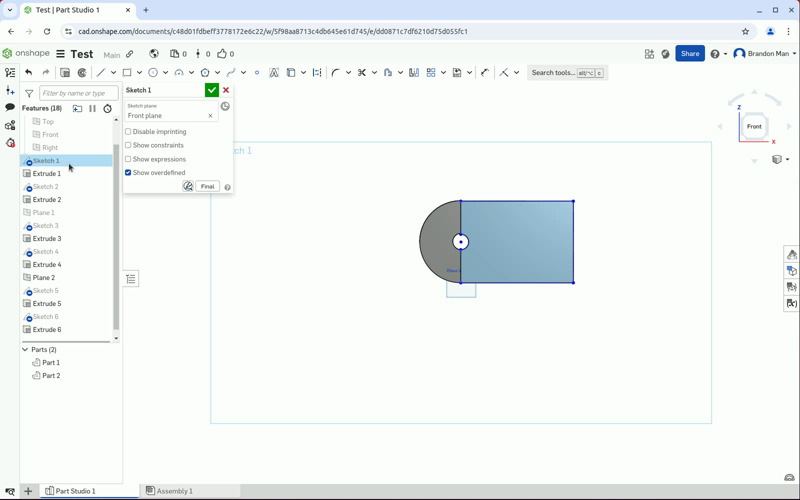
mouse_move(229, 92)
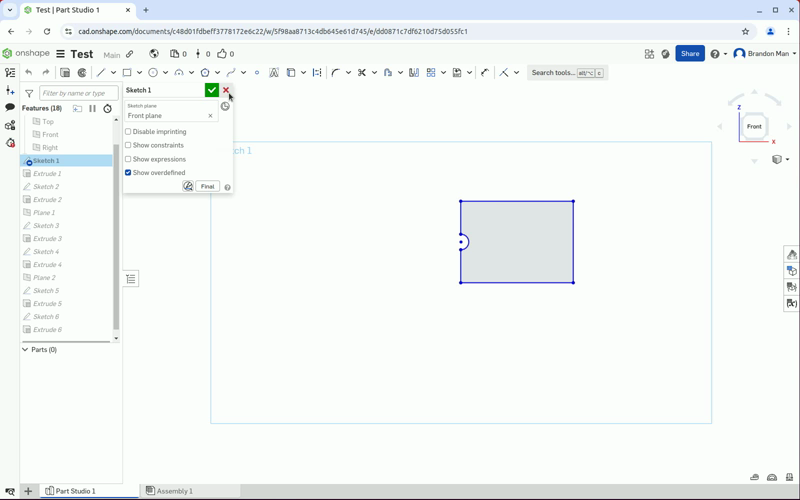
click(229, 92)
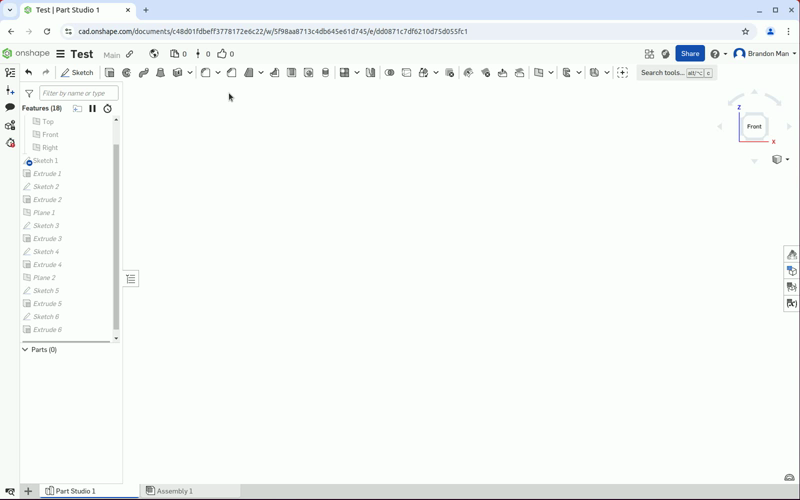
key(shift+s)
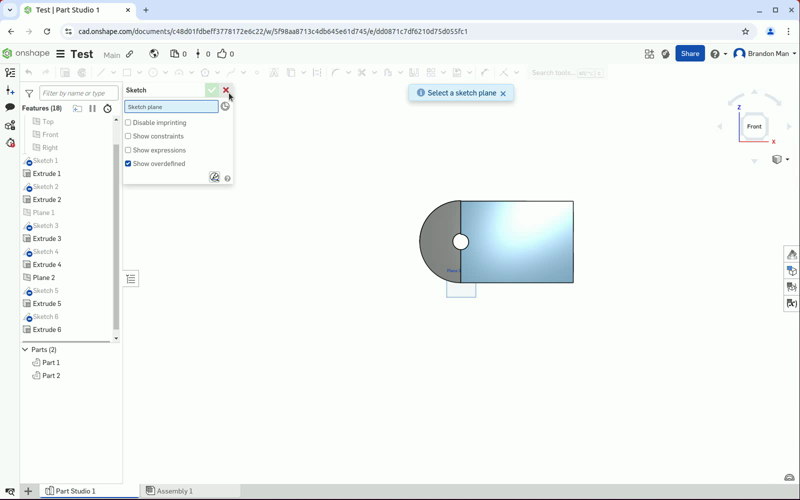
mouse_move(69, 267)
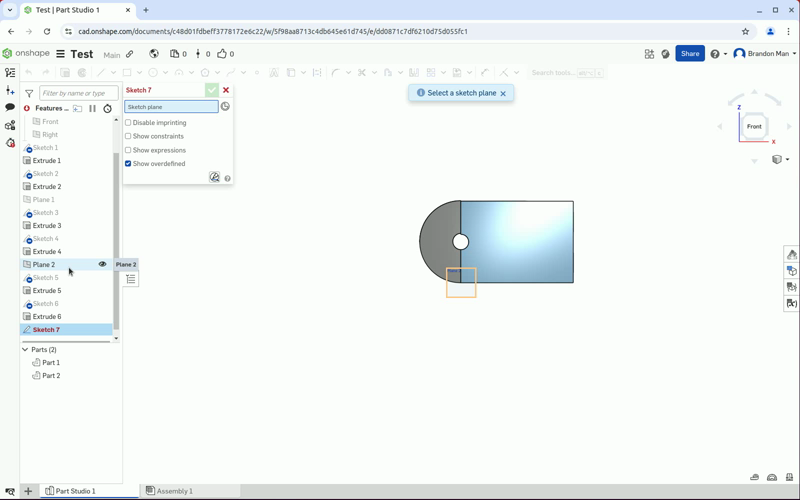
click(69, 267)
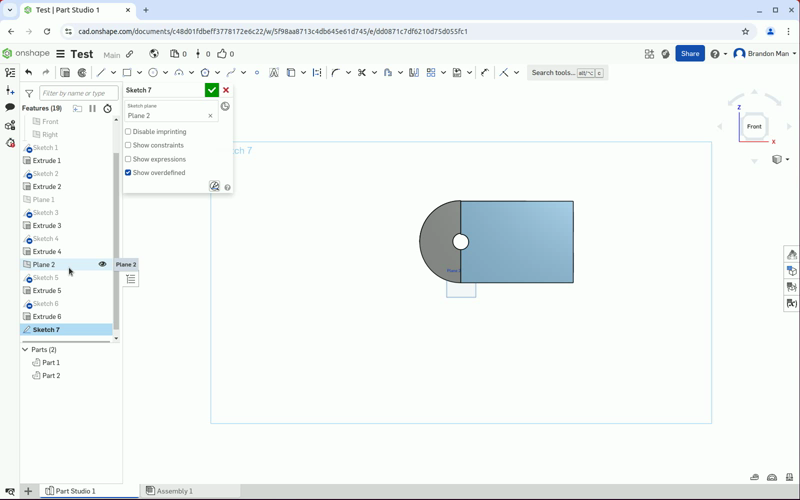
mouse_move(73, 352)
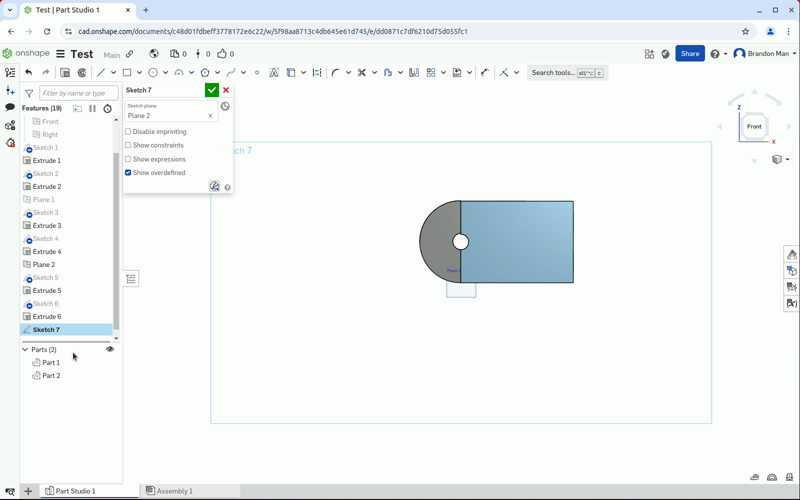
key(y)
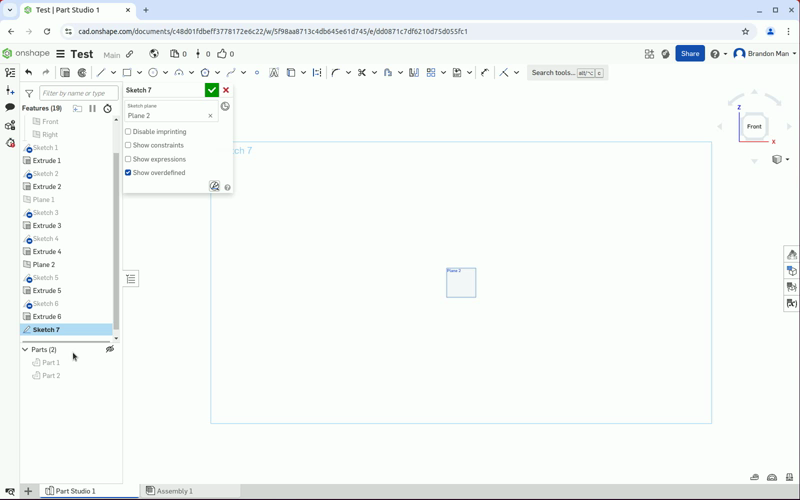
key(l)
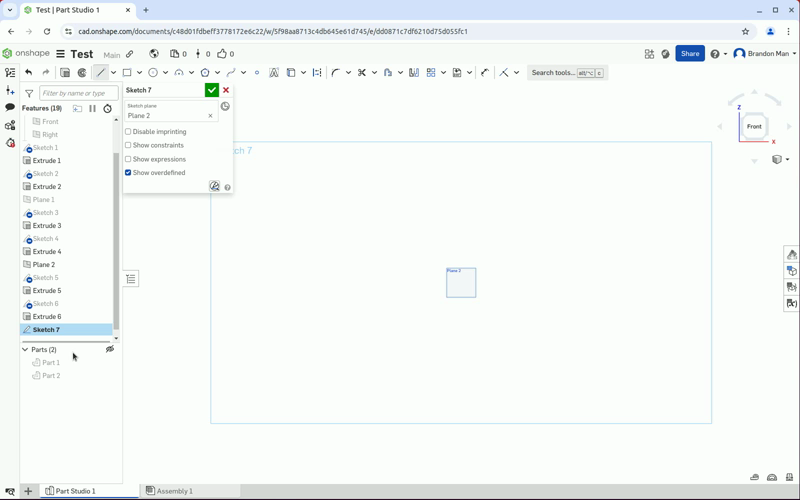
key_down(shift)
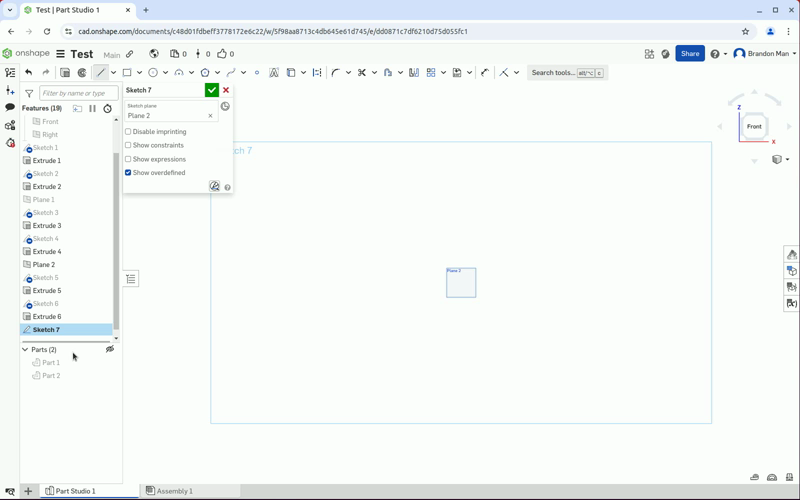
mouse_move(460, 282)
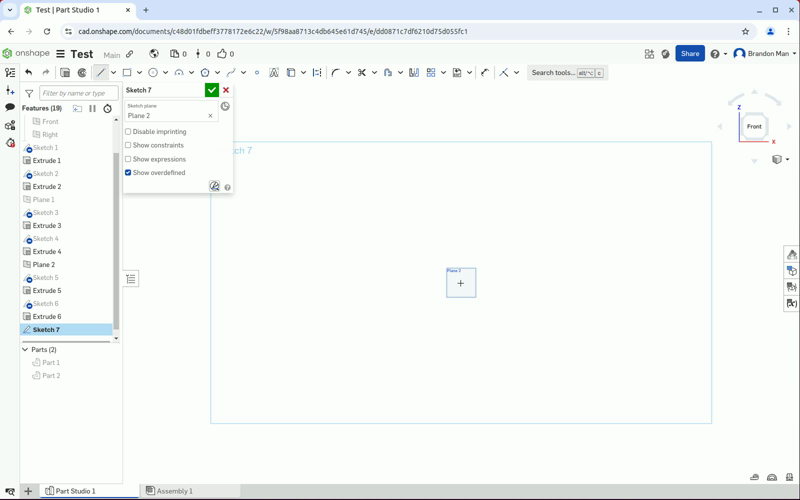
click(460, 282)
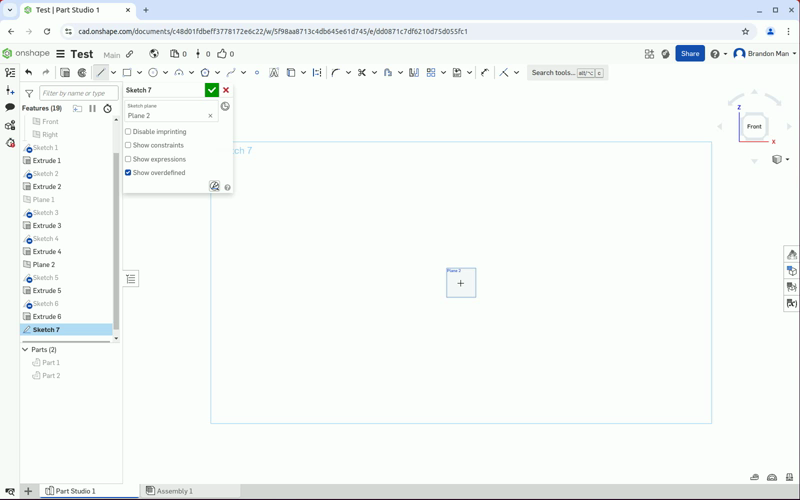
key_up(shift)
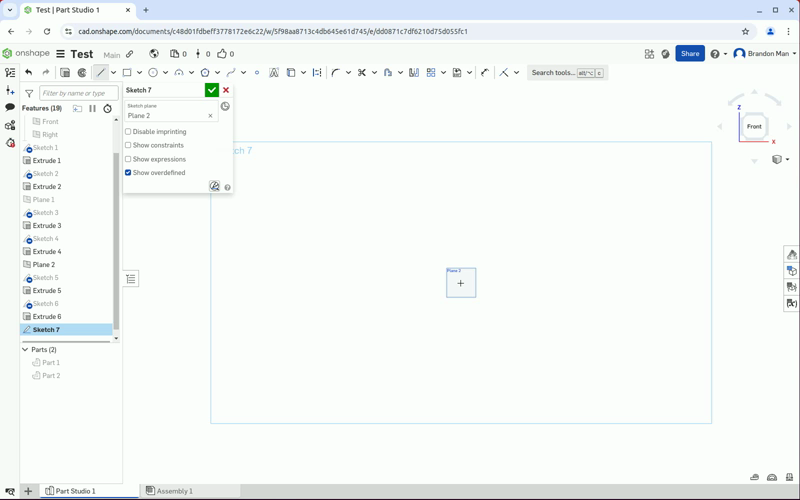
key_down(shift)
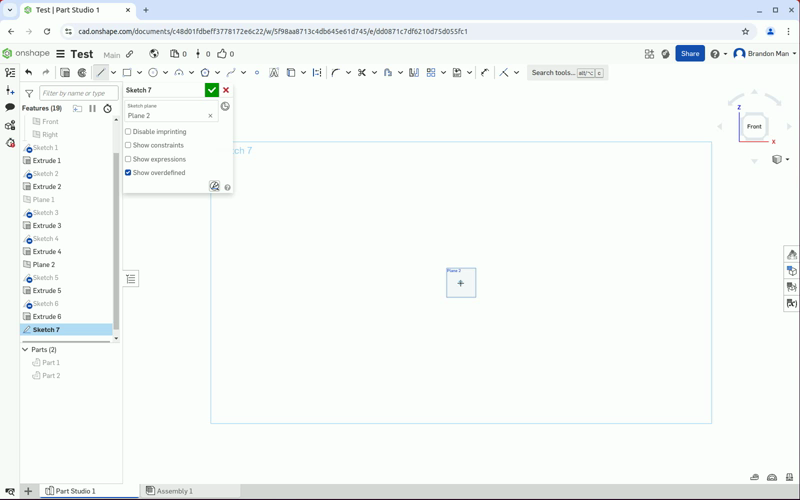
mouse_move(531, 282)
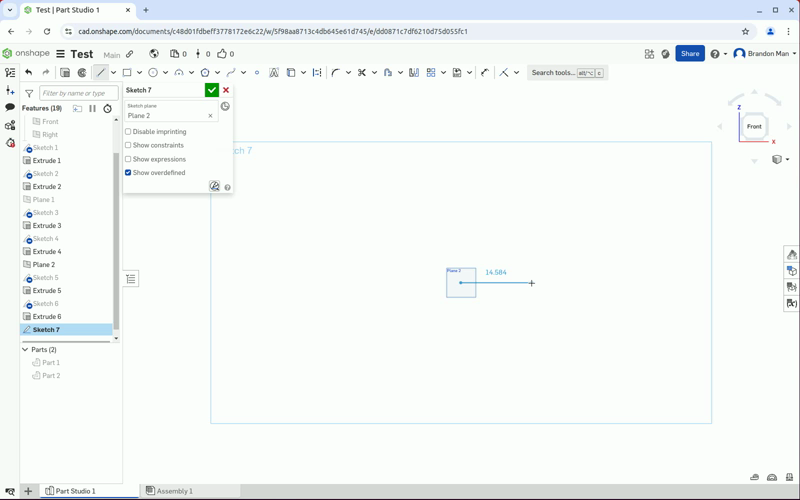
click(531, 282)
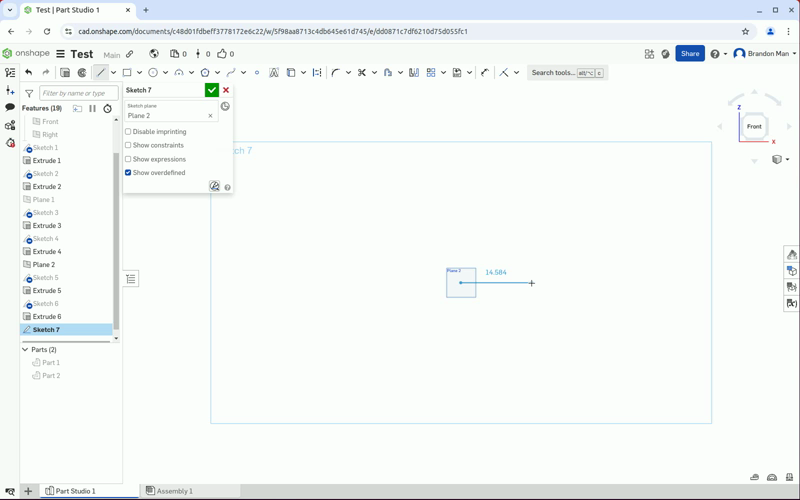
key_up(shift)
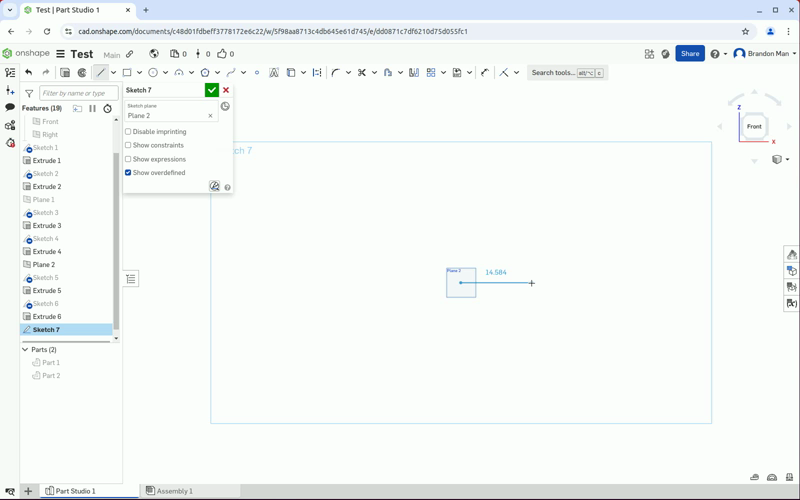
key_down(shift)
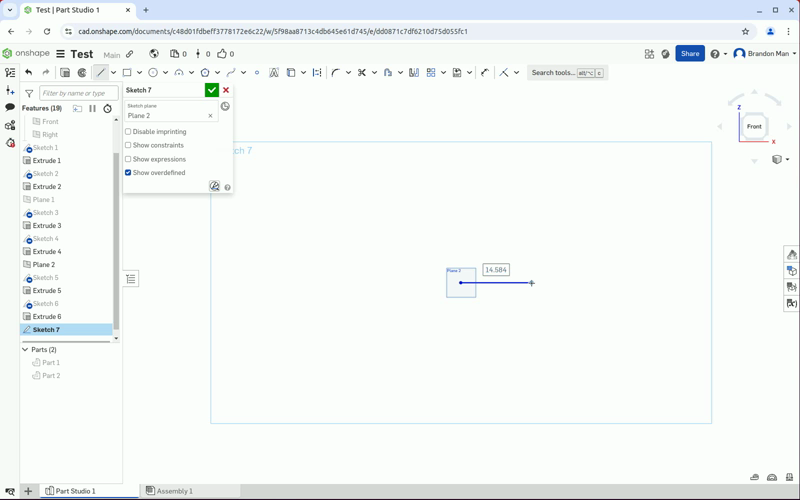
mouse_move(561, 282)
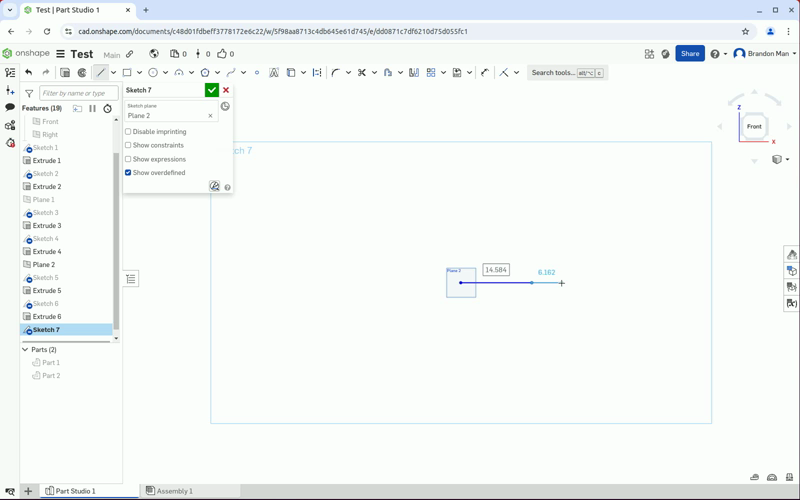
mouse_move(508, 241)
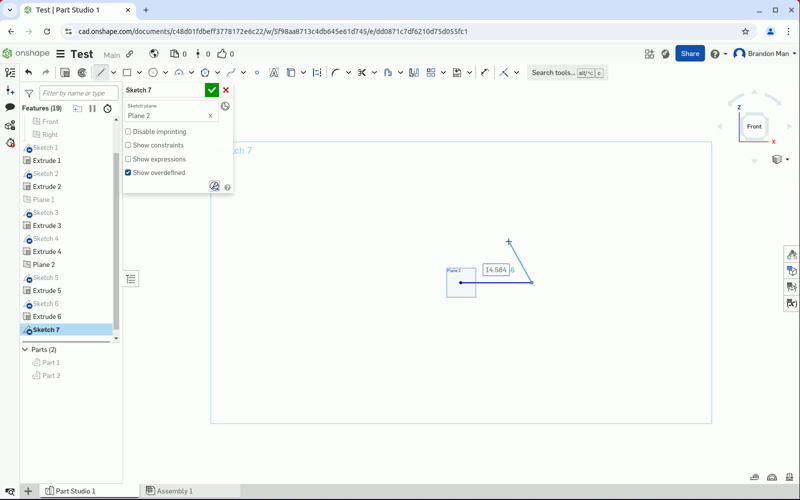
click(508, 241)
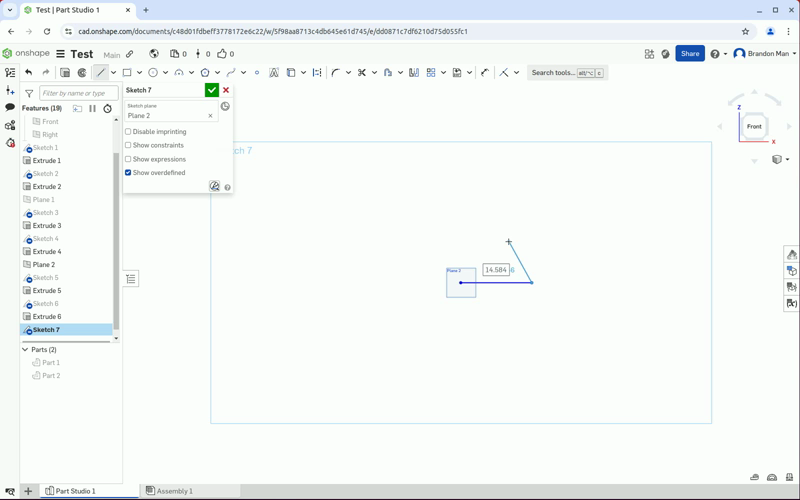
key_up(shift)
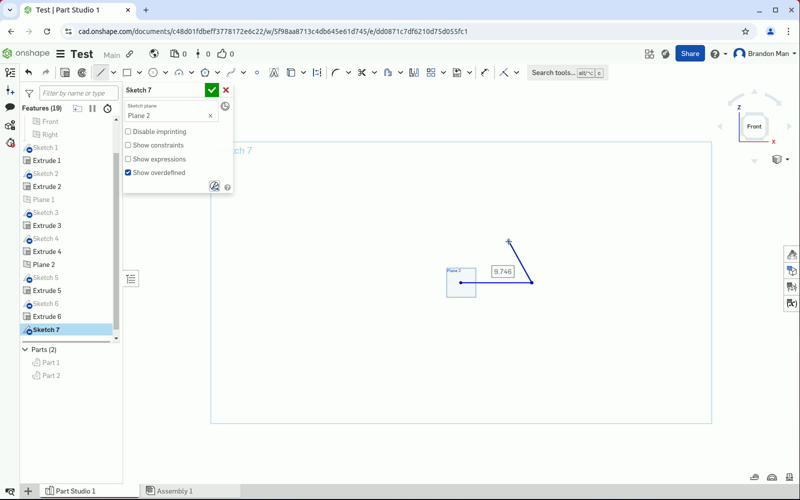
key_down(shift)
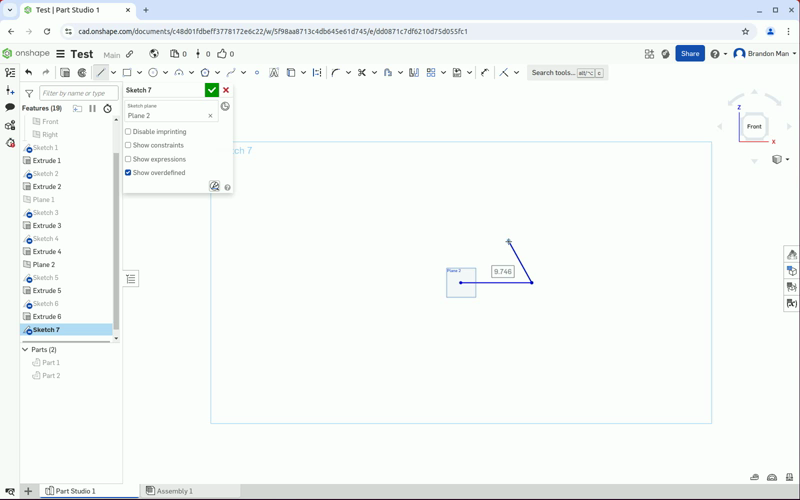
mouse_move(538, 241)
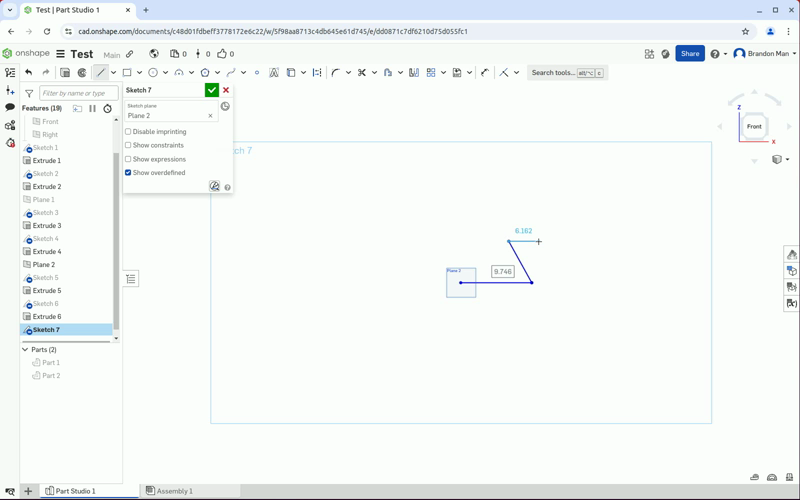
mouse_move(531, 200)
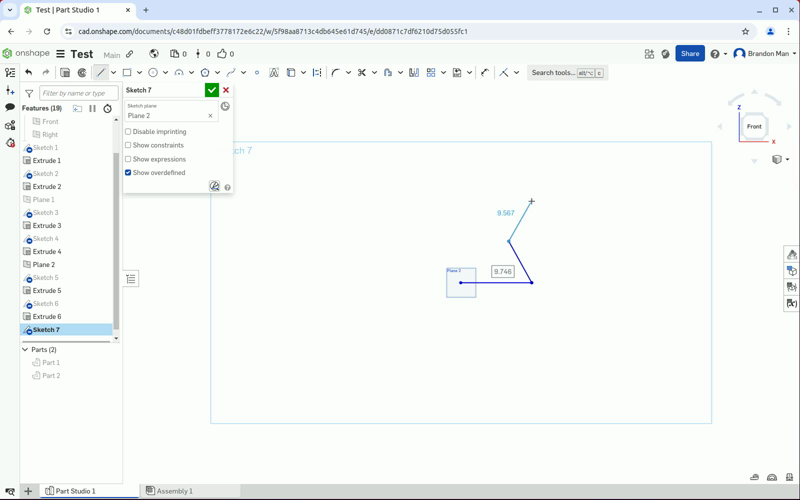
click(531, 200)
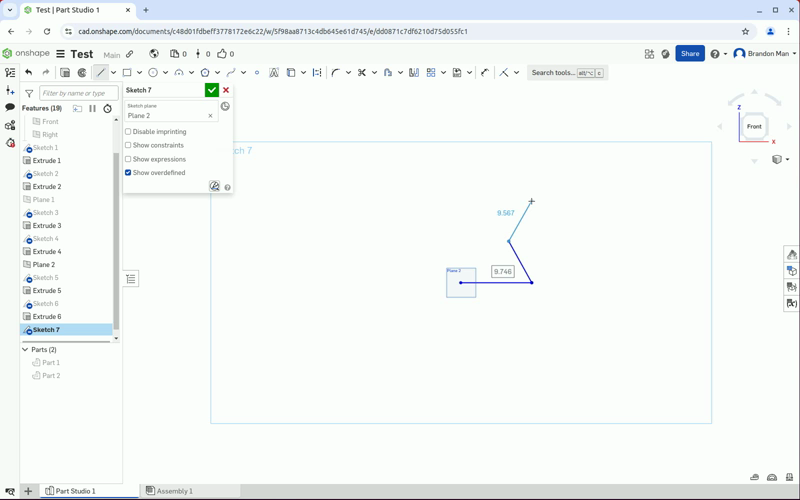
key_up(shift)
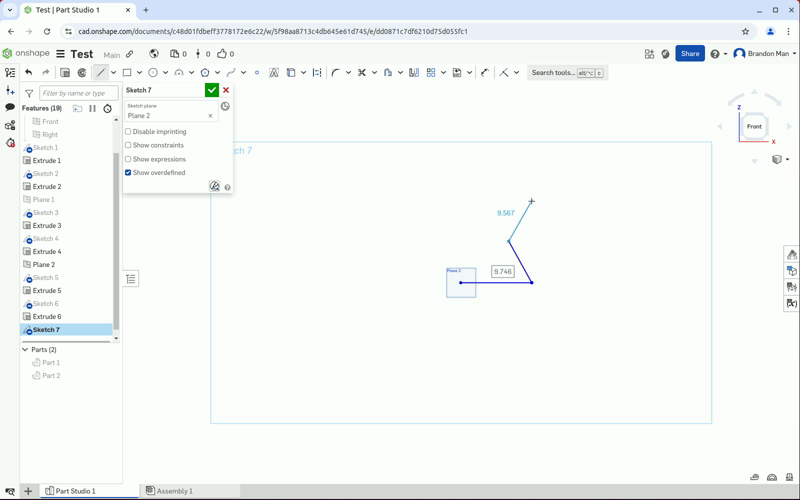
key_down(shift)
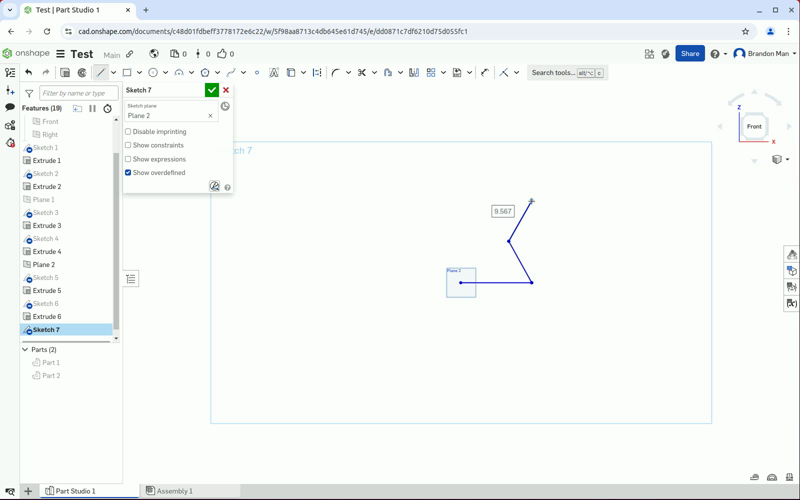
mouse_move(460, 200)
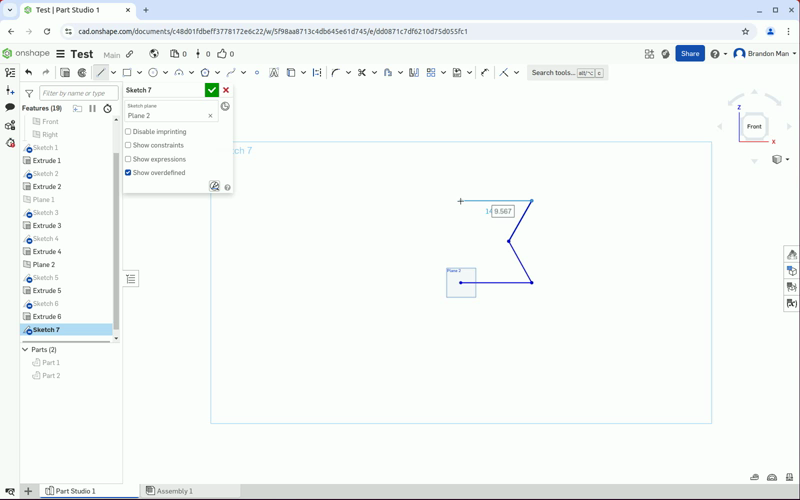
click(460, 200)
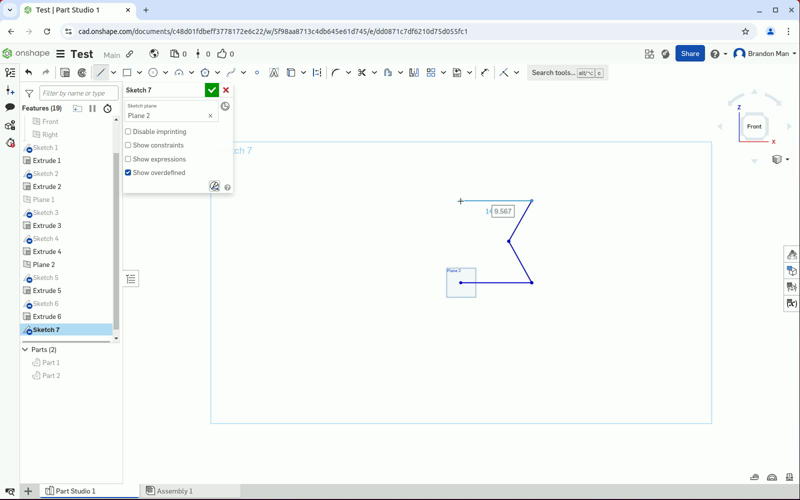
key_up(shift)
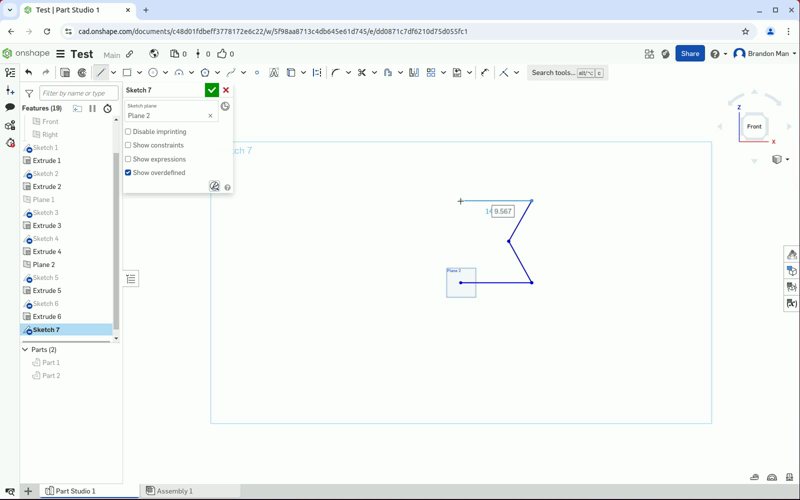
key(esc)
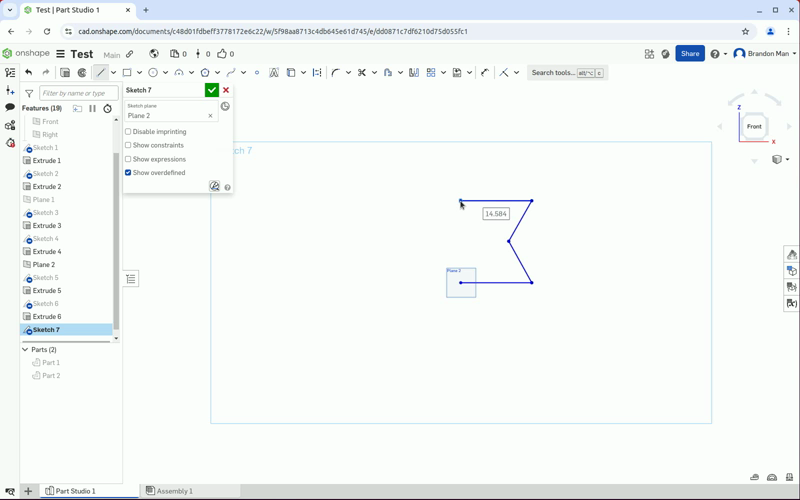
key(a)
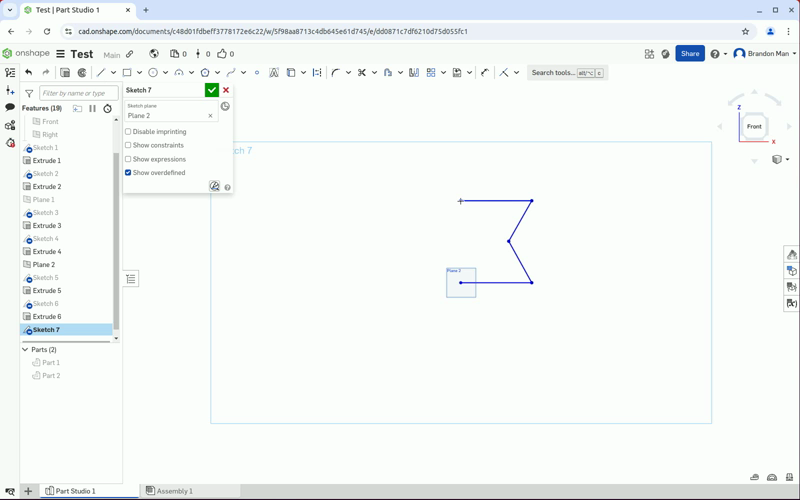
mouse_move(460, 200)
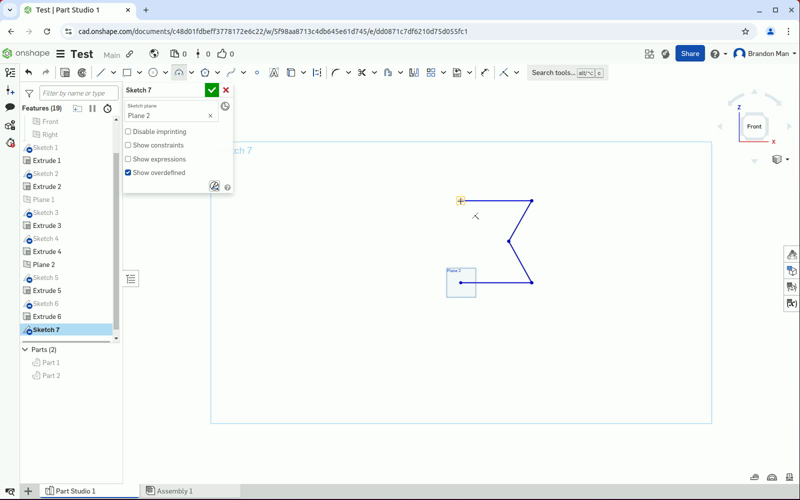
click(460, 200)
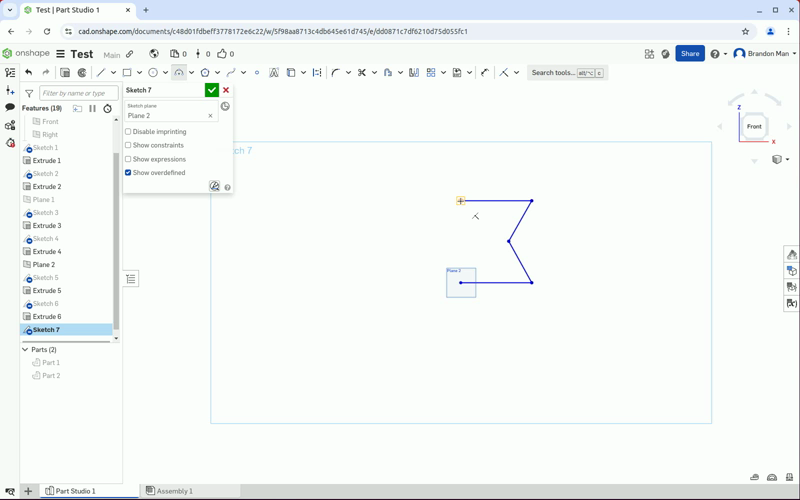
mouse_move(460, 282)
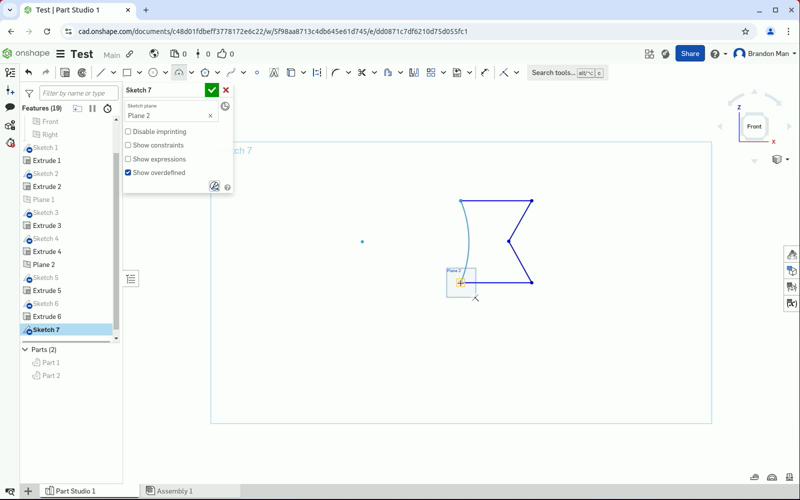
click(460, 282)
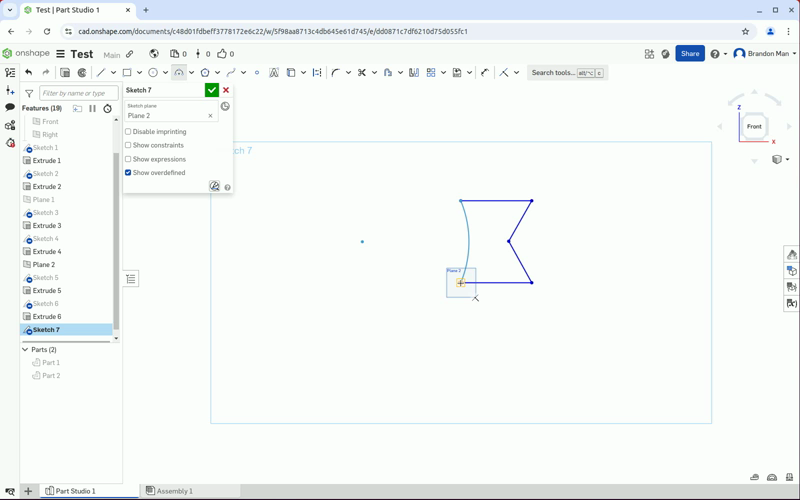
key_down(shift)
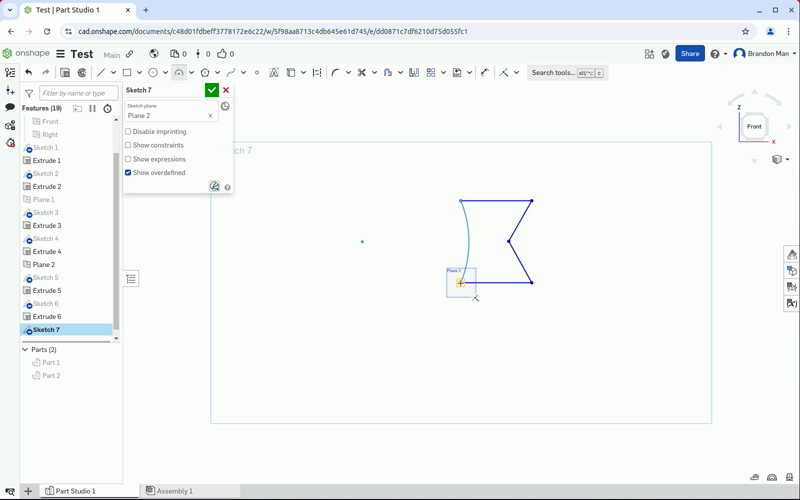
mouse_move(419, 241)
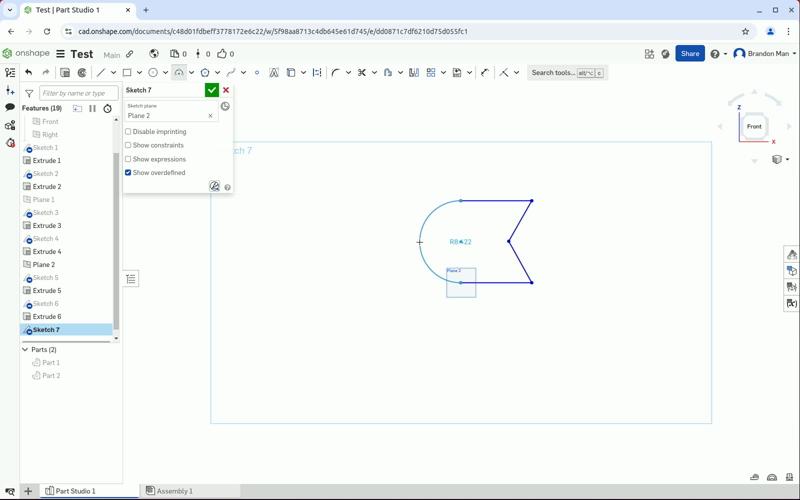
click(419, 241)
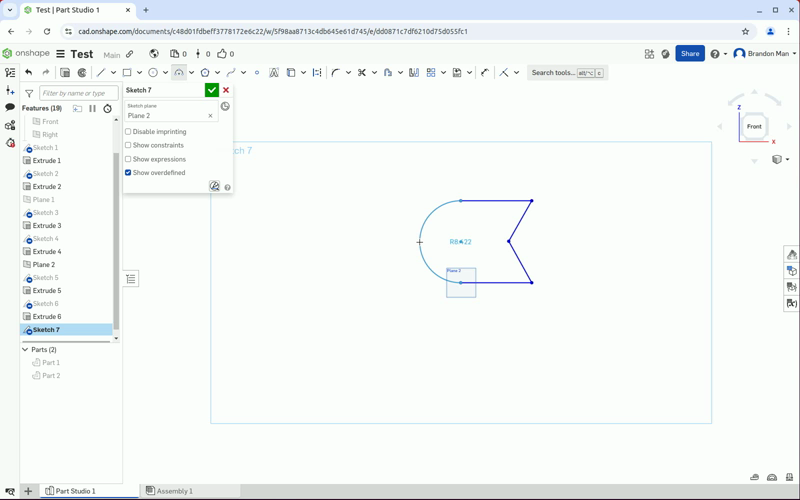
key_up(shift)
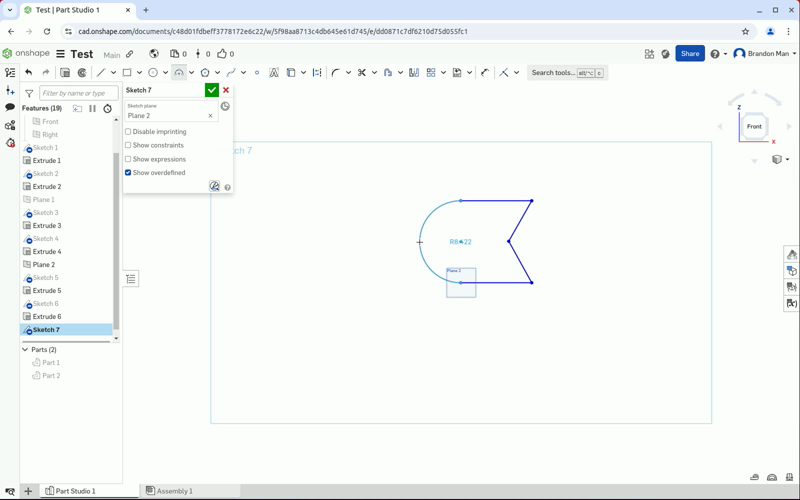
key(esc)
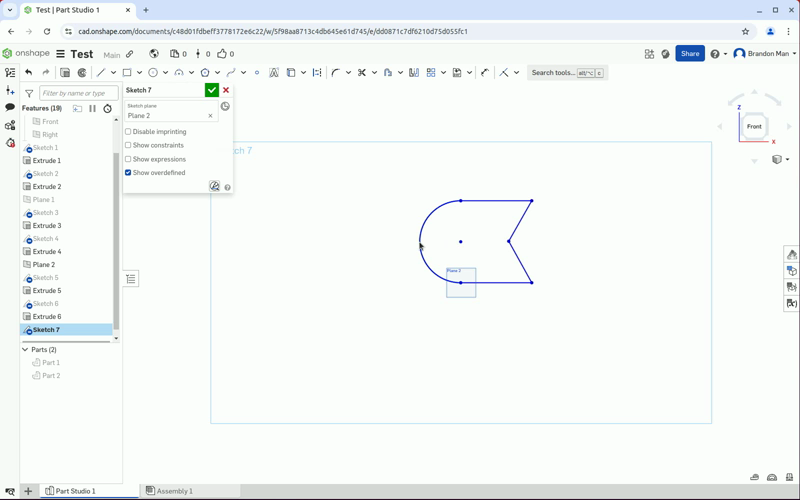
key(c)
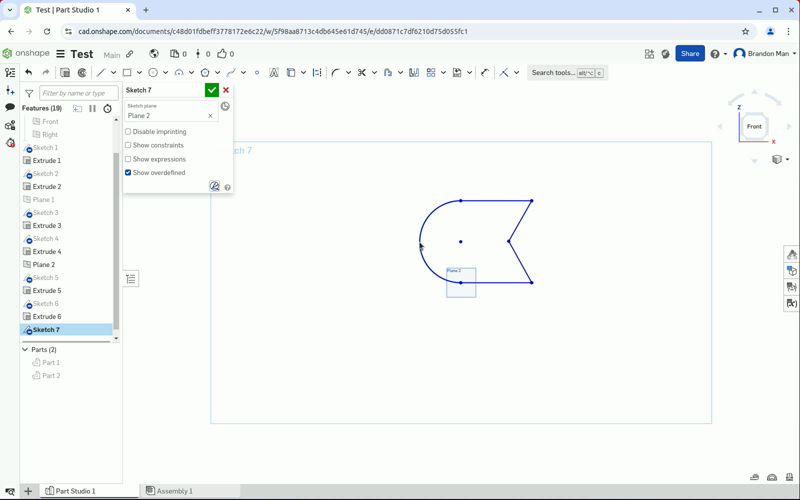
key_down(shift)
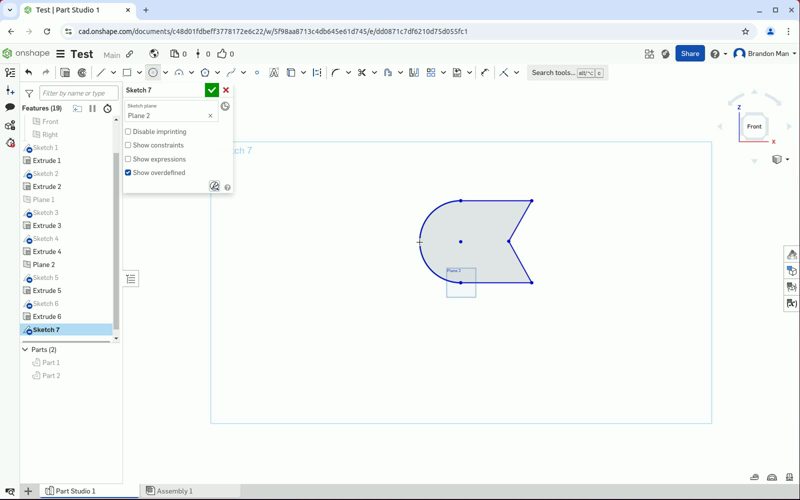
mouse_move(460, 241)
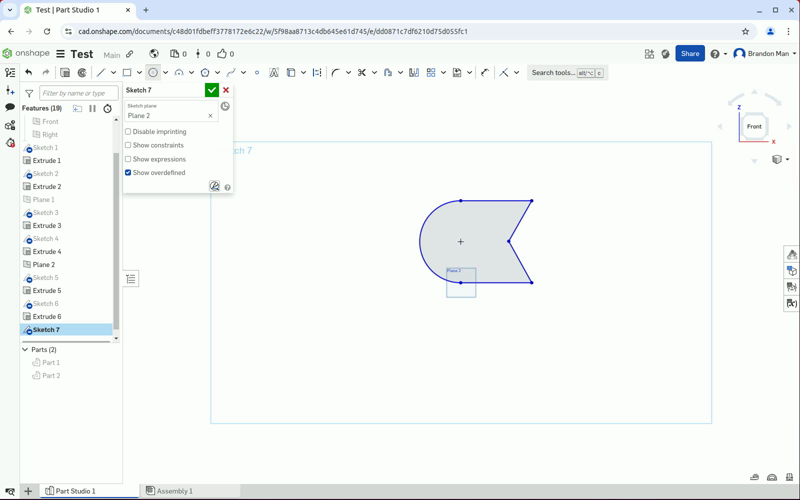
scroll(6)
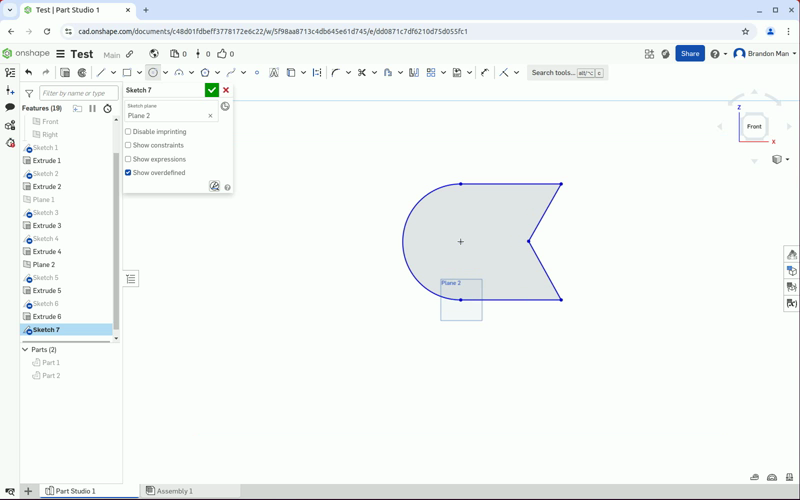
scroll(6)
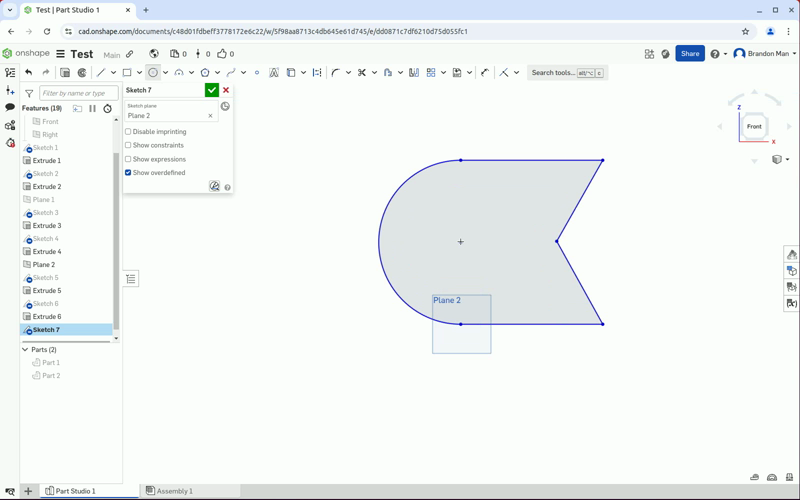
scroll(6)
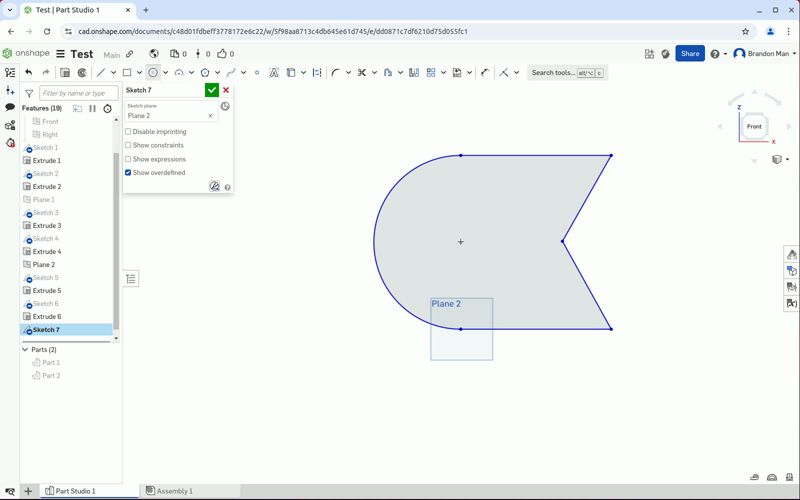
scroll(6)
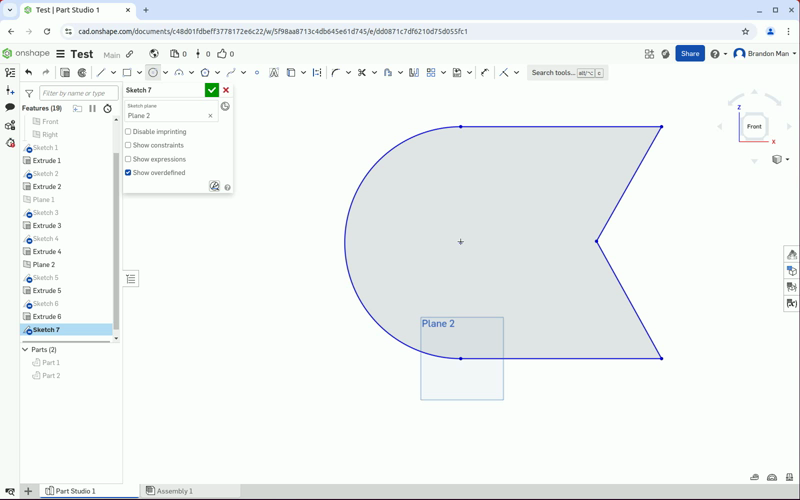
scroll(6)
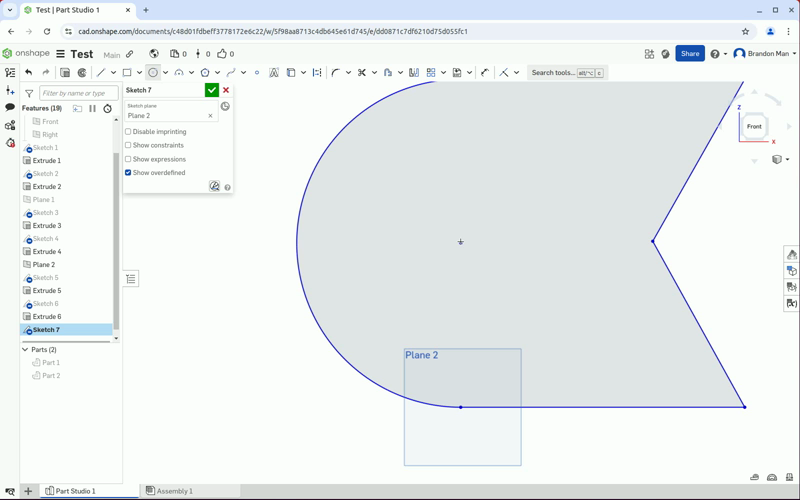
scroll(6)
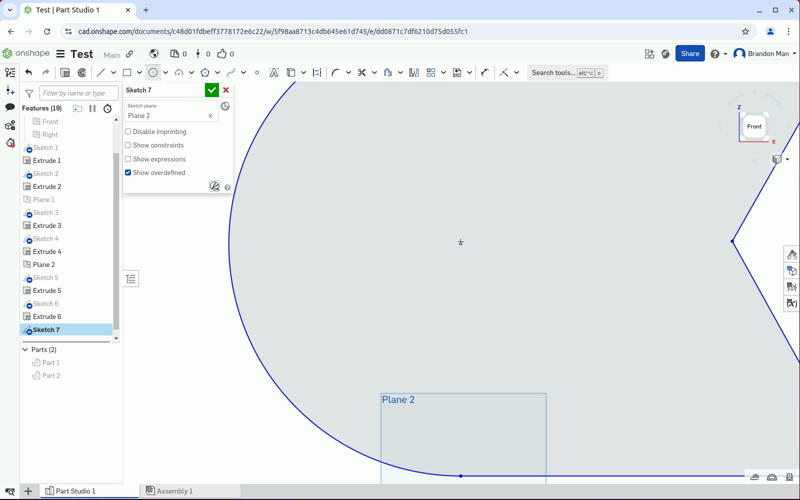
scroll(6)
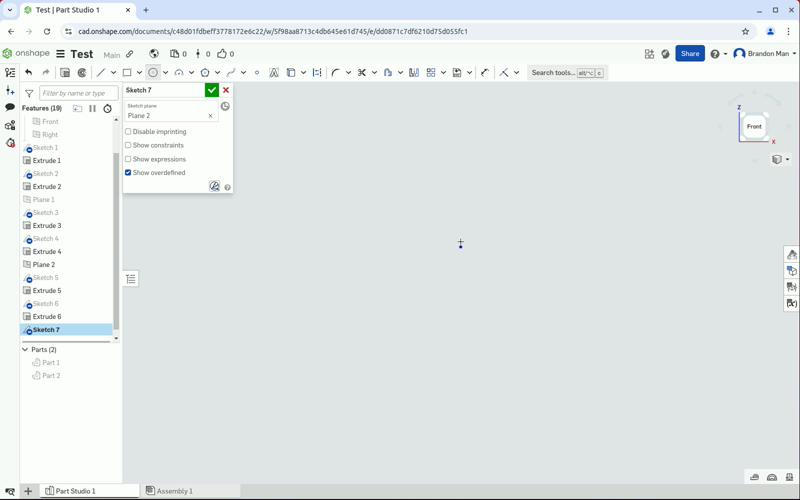
click(460, 241)
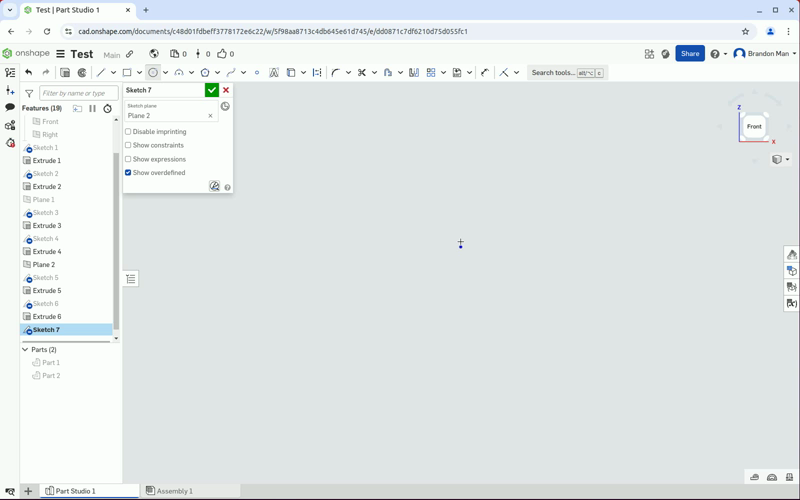
scroll(-6)
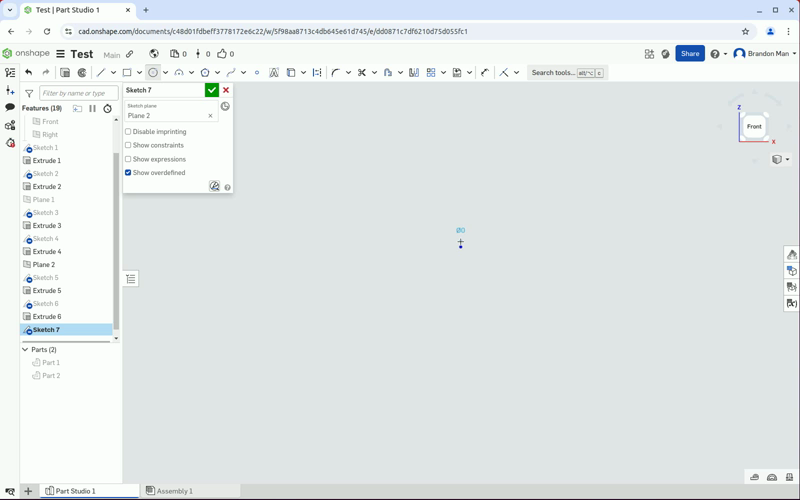
scroll(-6)
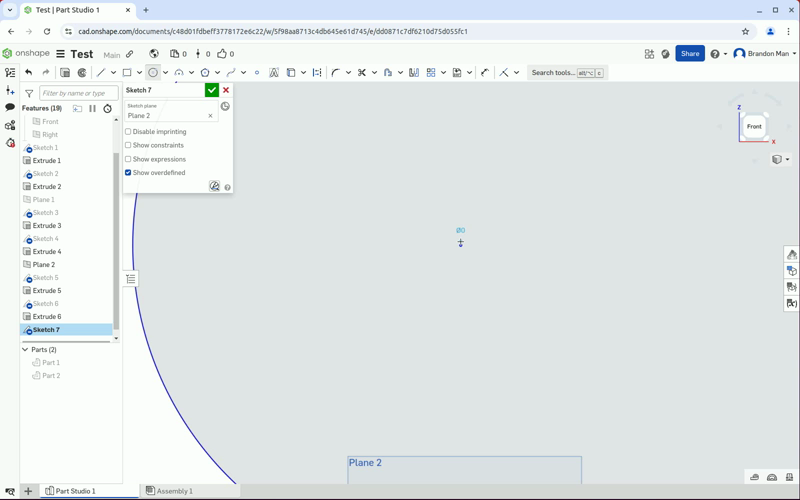
scroll(-6)
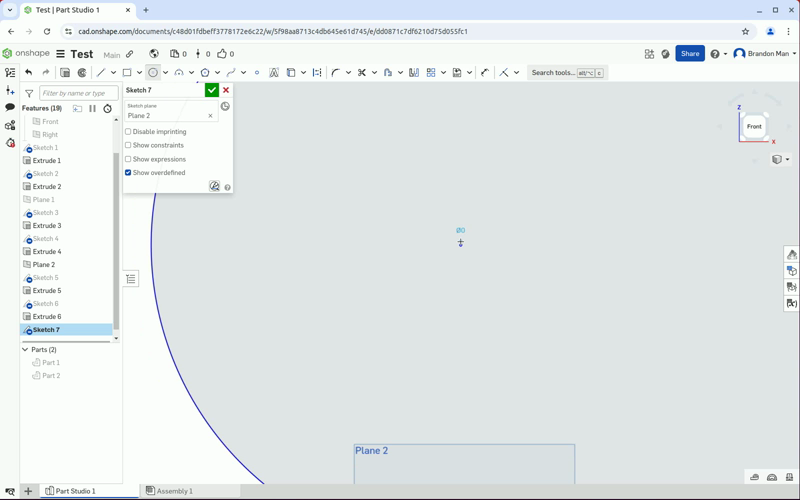
scroll(-6)
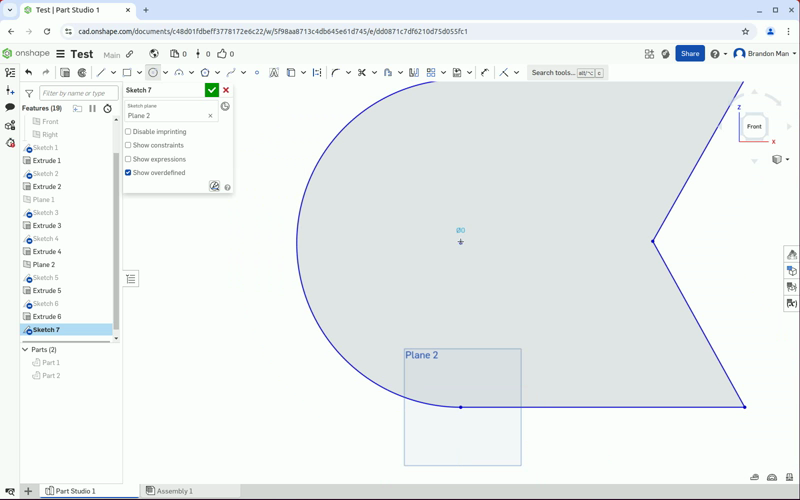
scroll(-6)
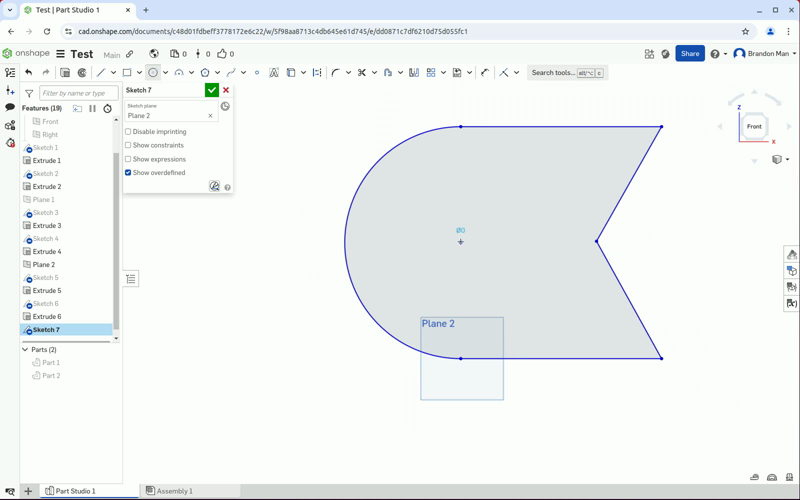
scroll(-6)
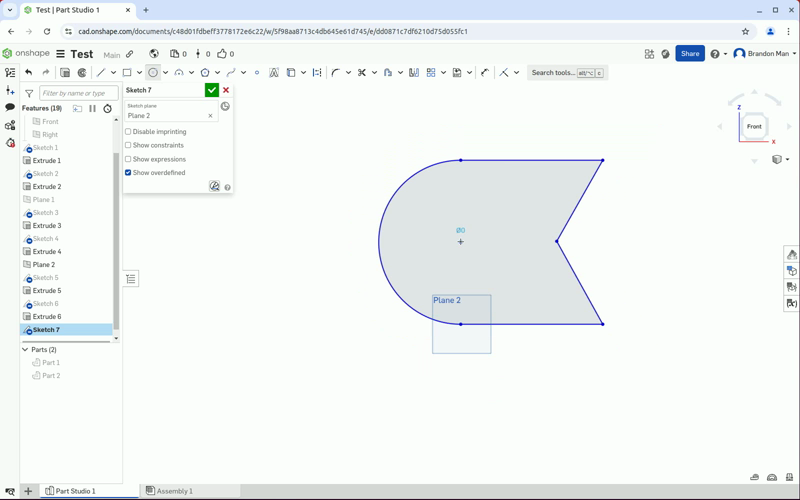
scroll(-6)
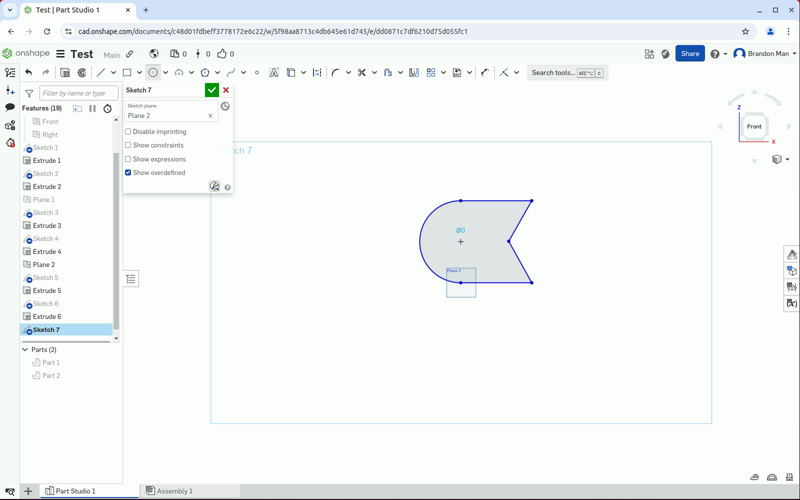
key_up(shift)
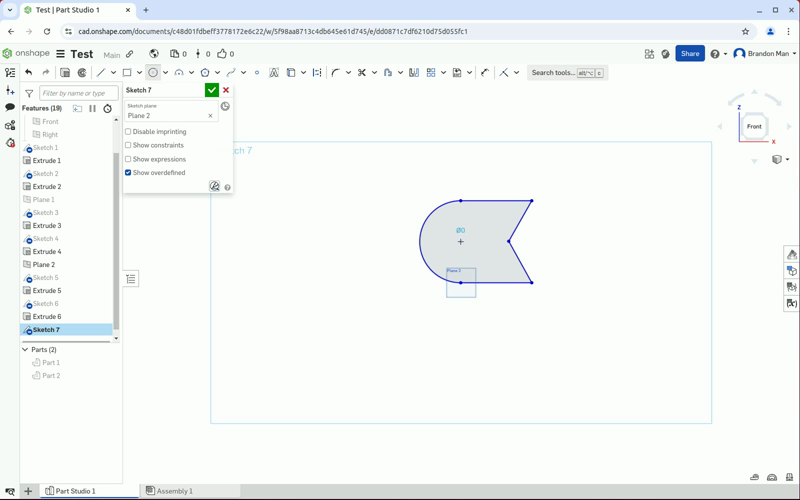
mouse_move(468, 241)
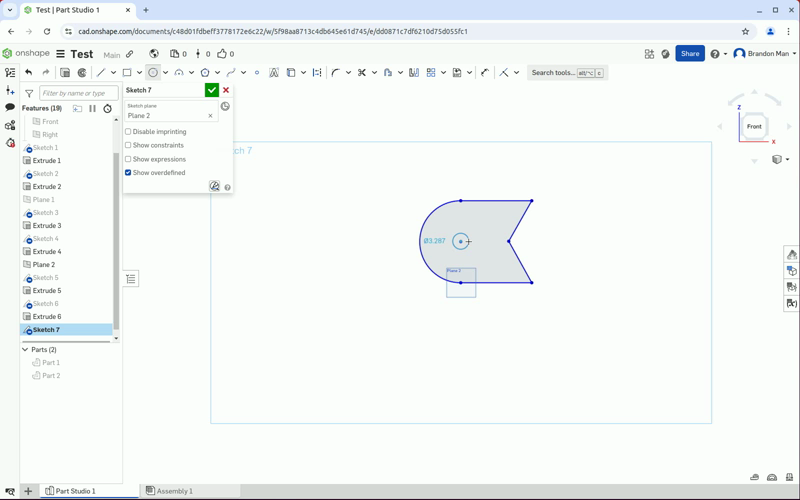
click(468, 241)
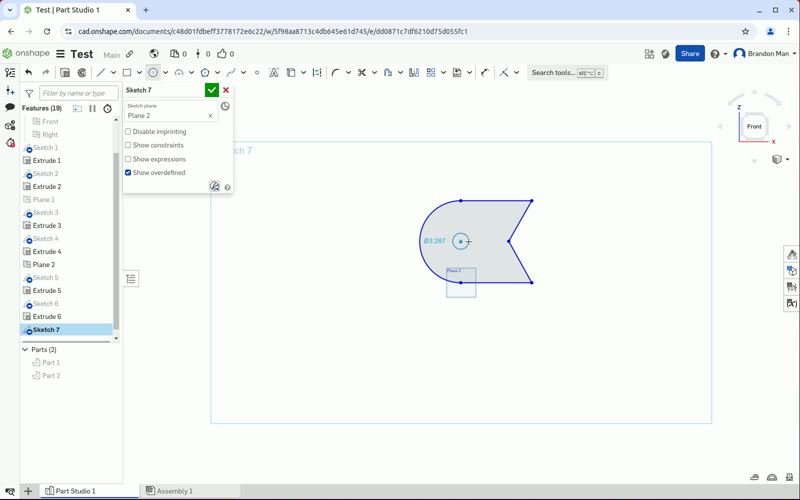
key(esc)
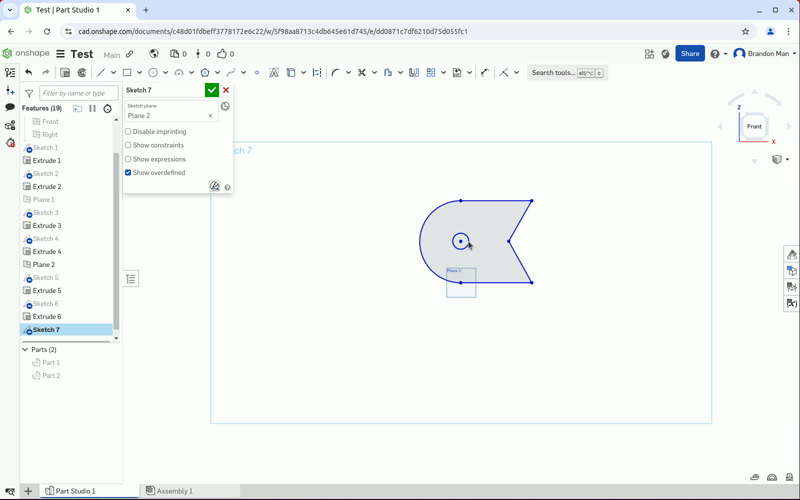
mouse_move(492, 249)
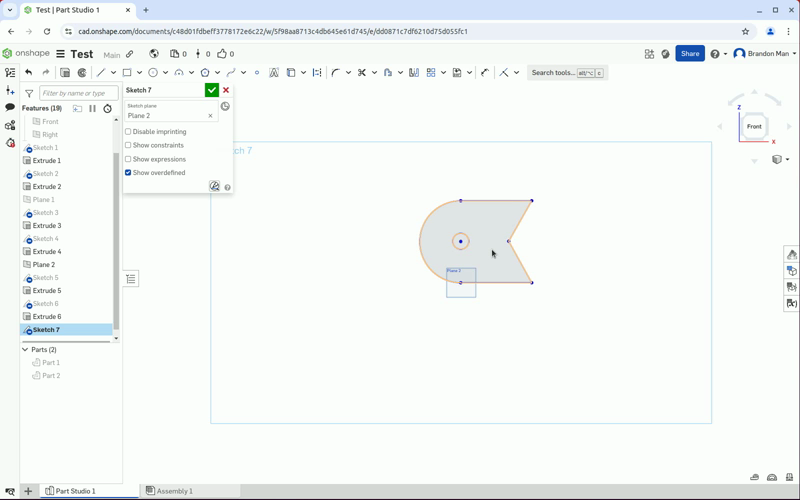
click(492, 249)
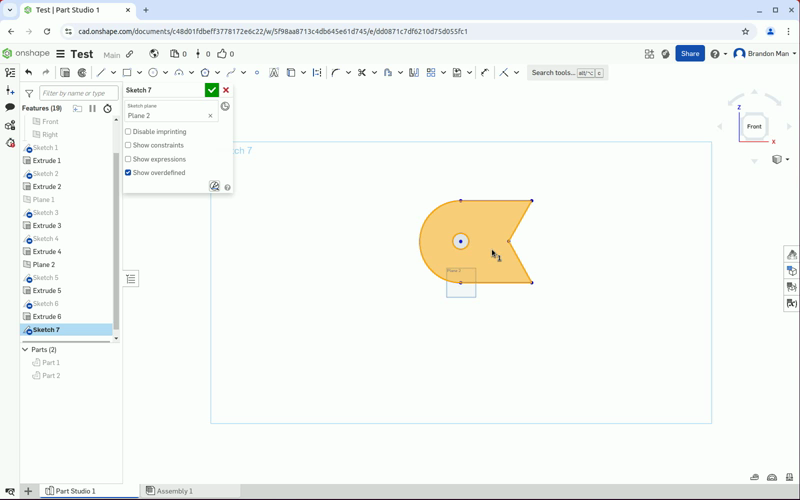
mouse_move(73, 352)
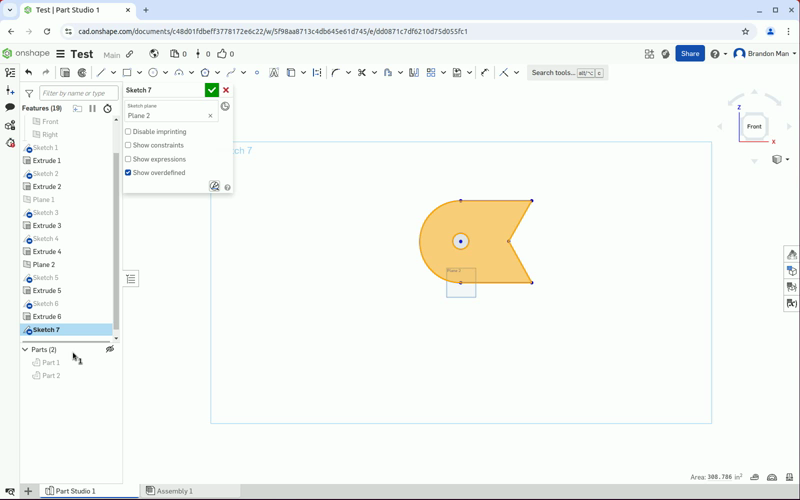
key(shift+y)
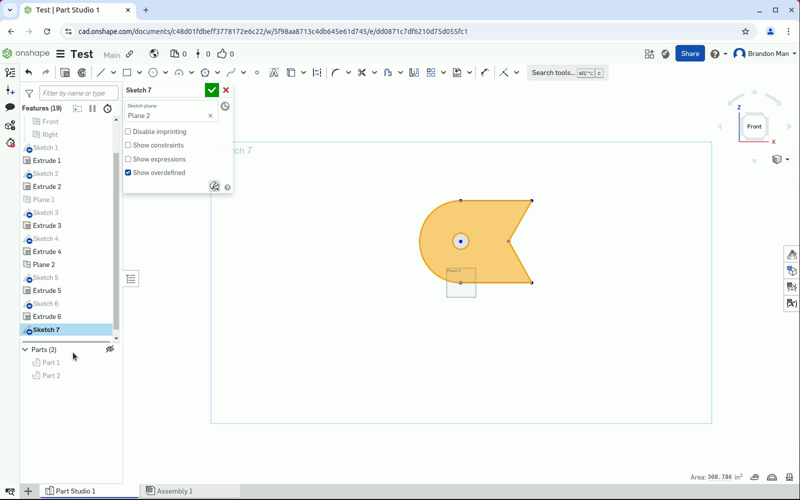
key(shift+e)
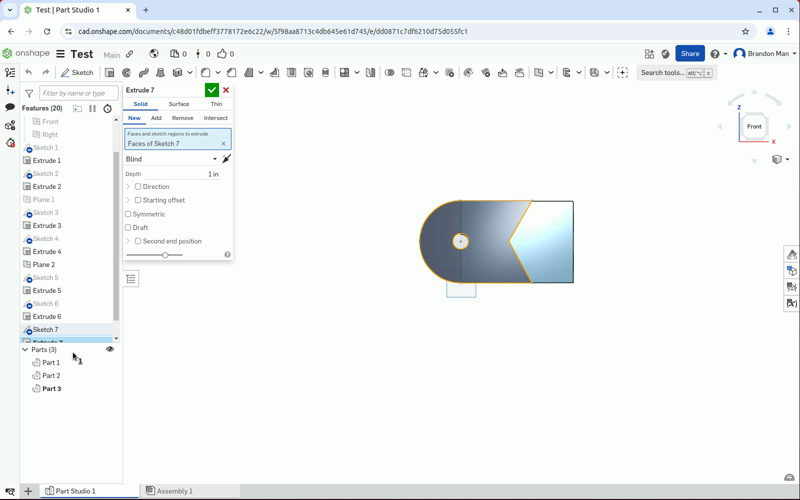
mouse_move(143, 106)
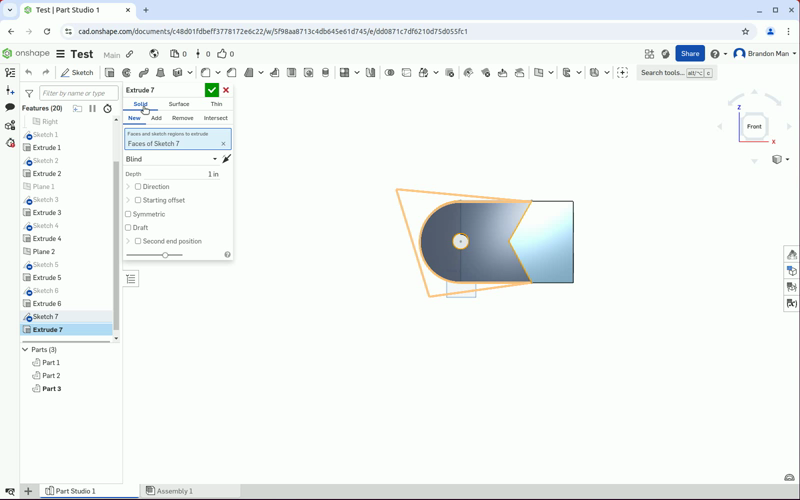
click(143, 106)
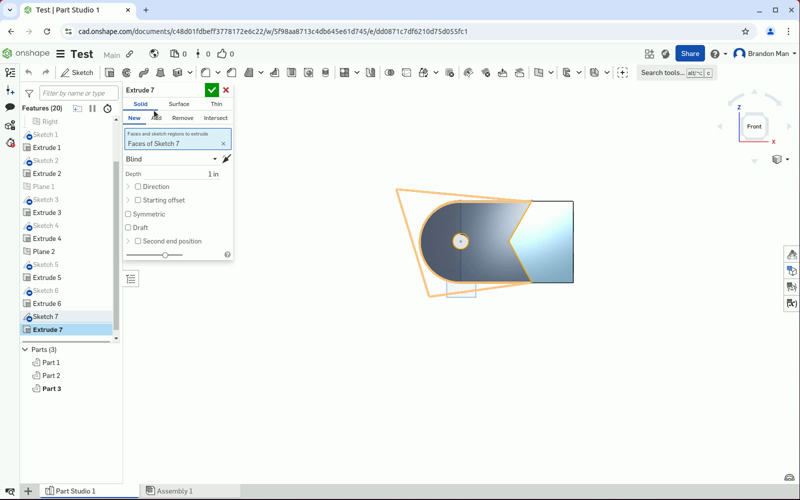
mouse_move(186, 120)
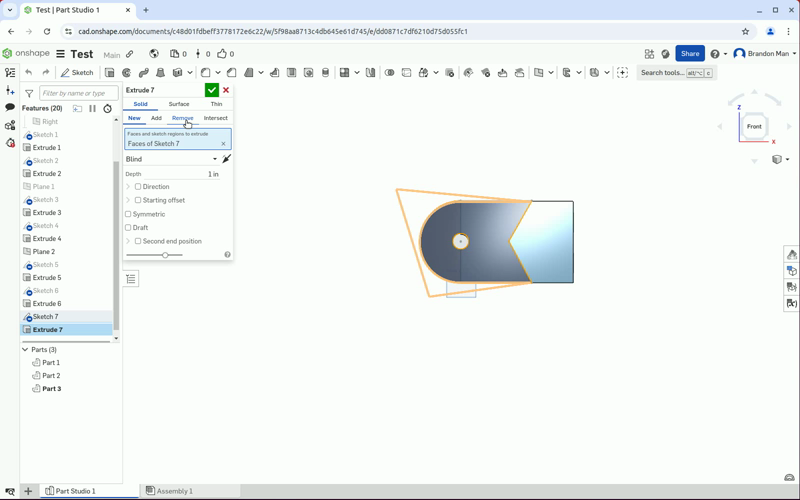
click(186, 120)
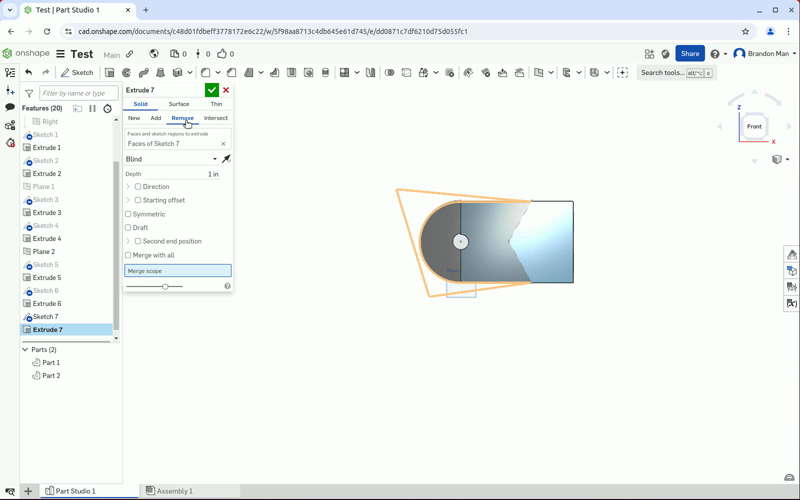
key(tab, 4)
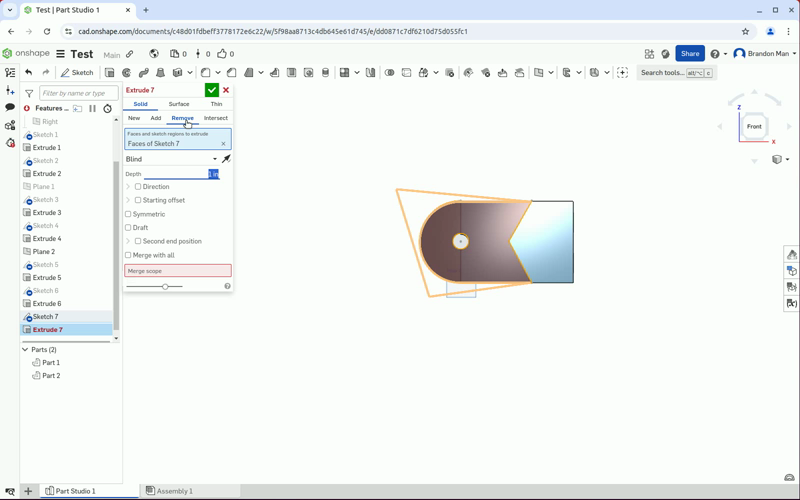
text(2.166)
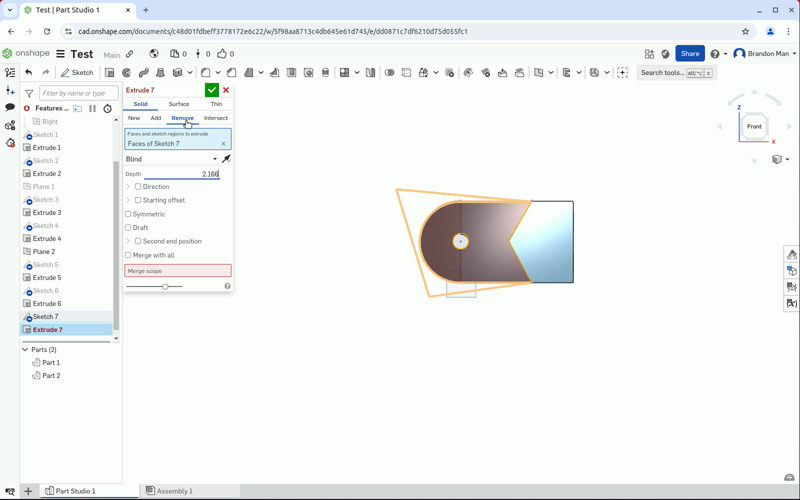
key(tab, 6)
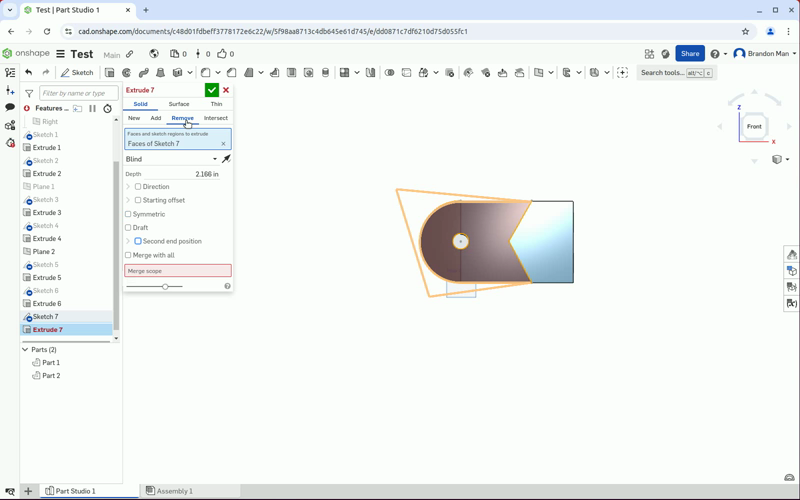
key(space)
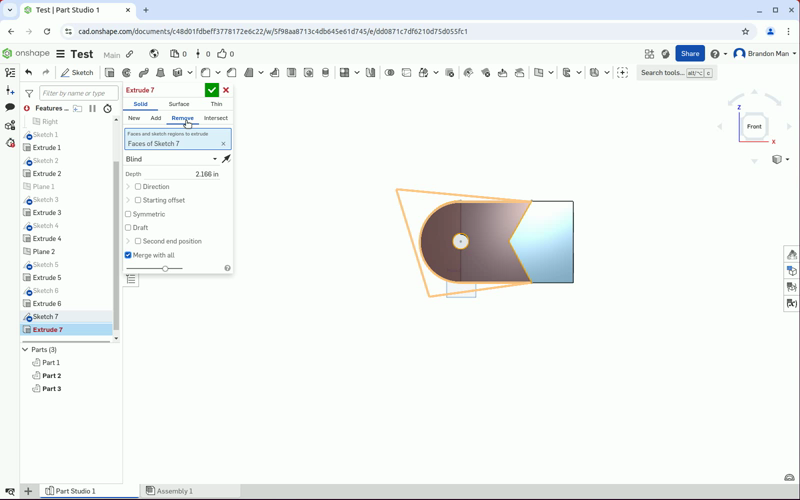
key(enter)
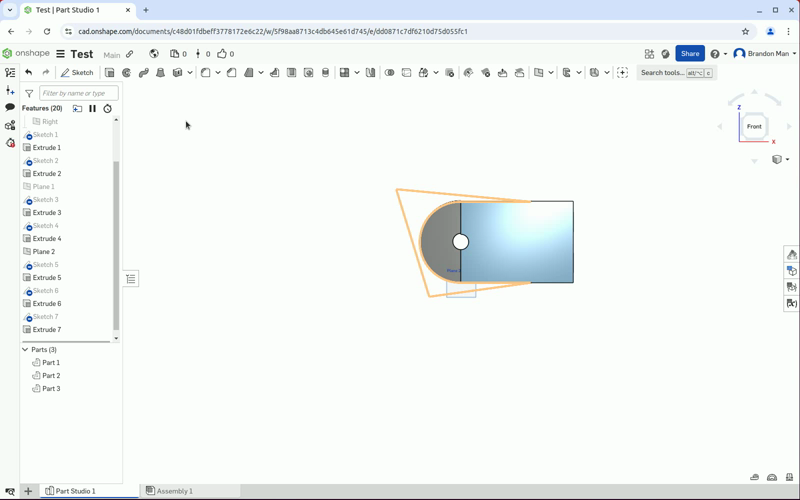
key(shift+h)
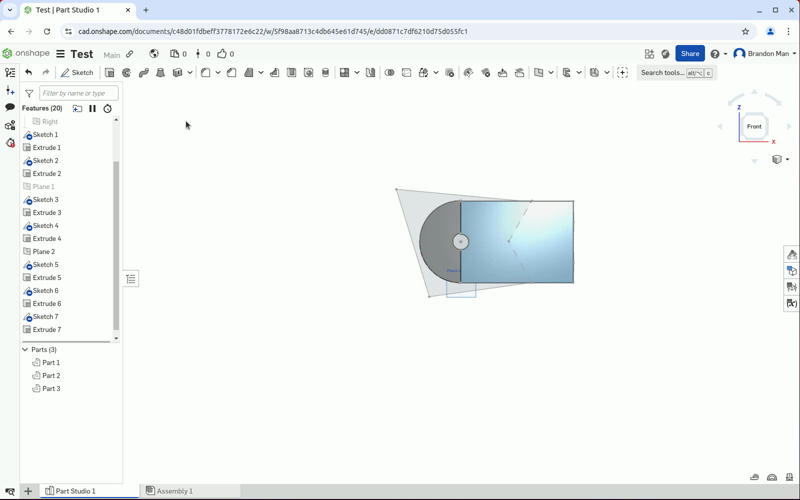
key(shift+h)
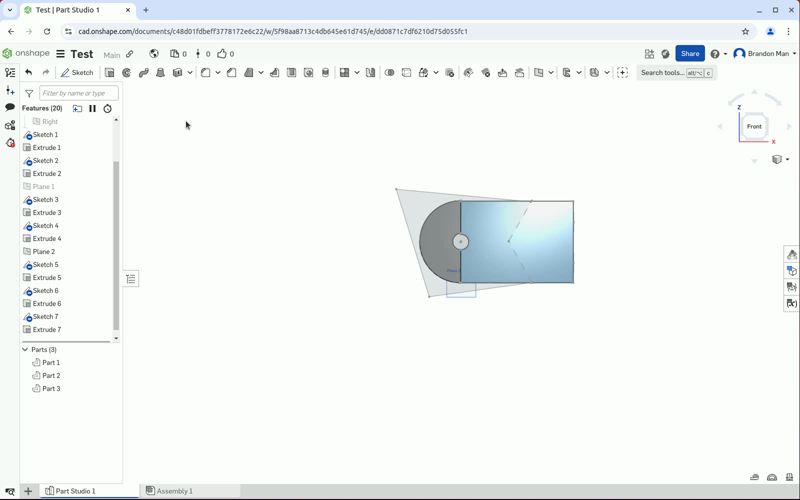
key(shift+7)
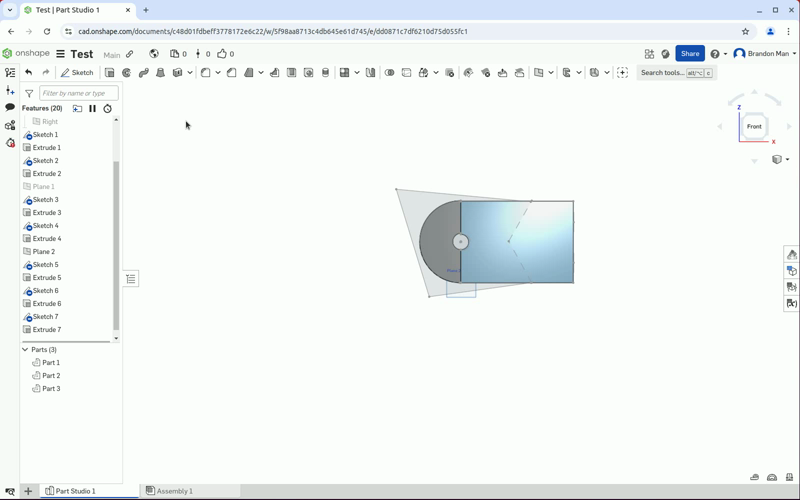
key(left, 2)
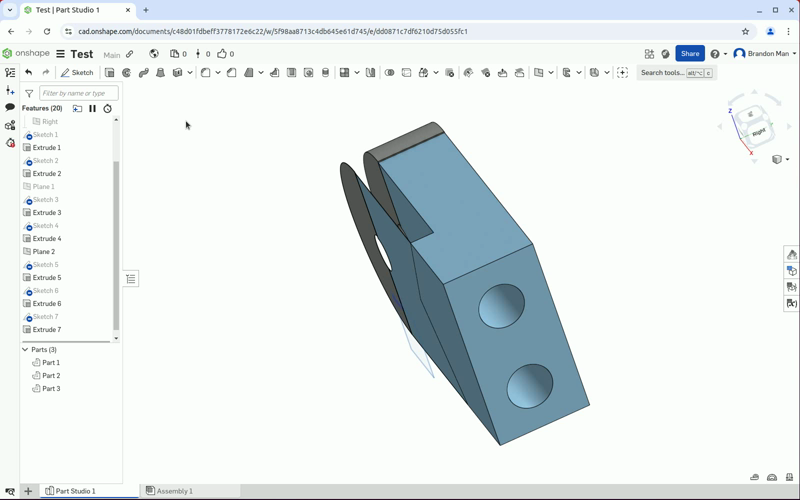
key(down, 2)
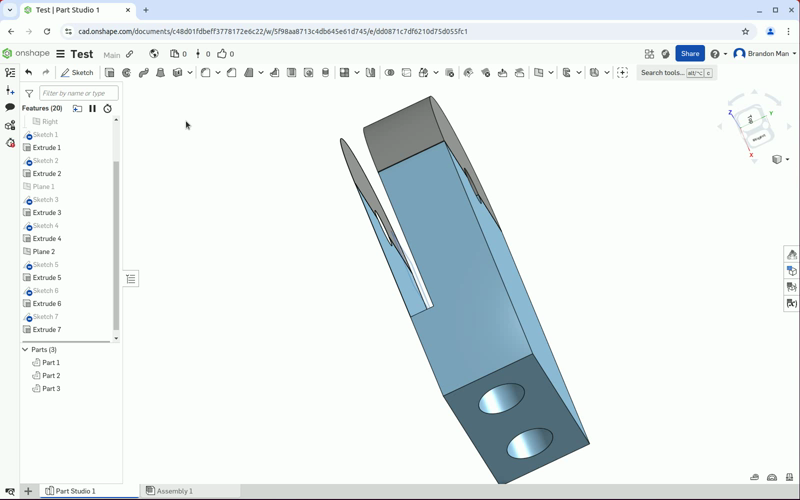
key(up, 2)
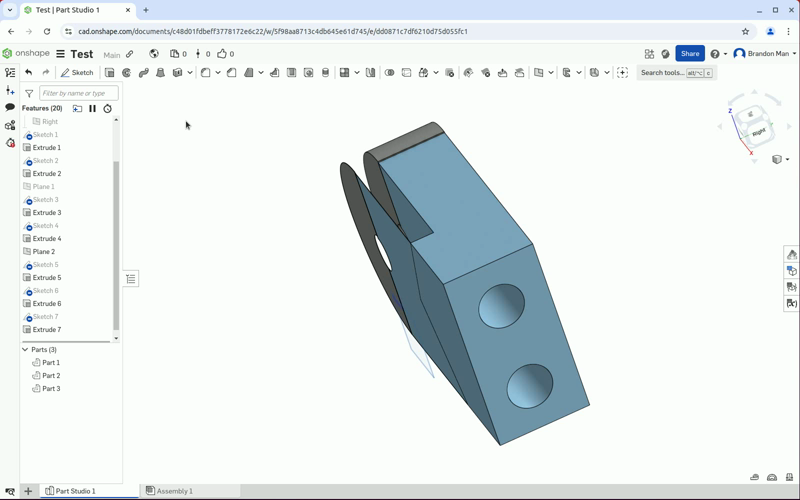
key(right, 2)
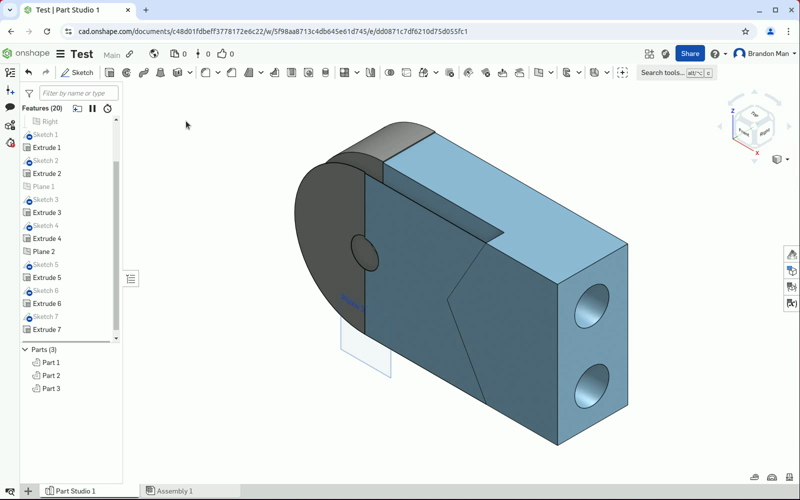
mouse_move(69, 137)
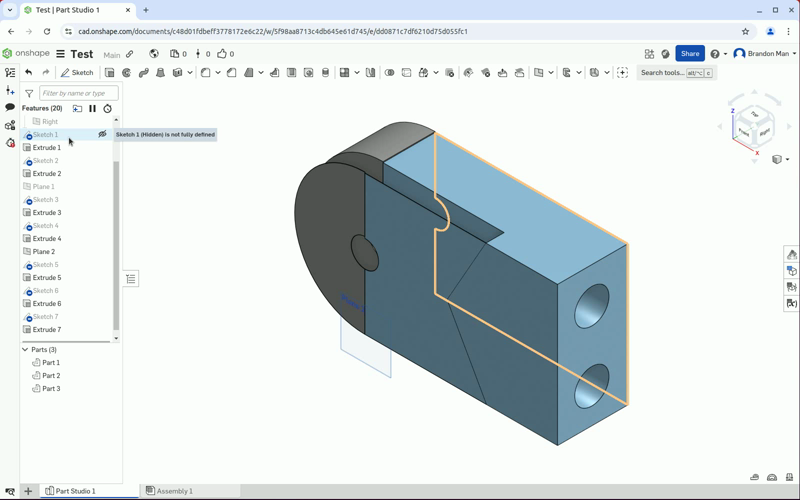
click(69, 137)